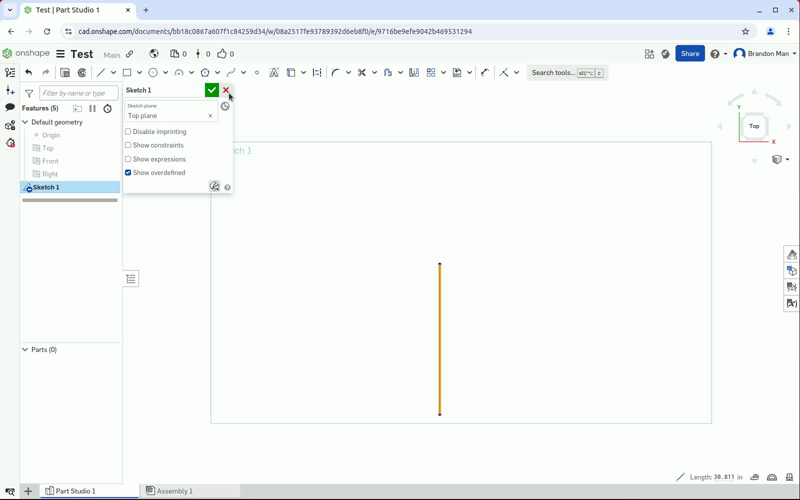
key(shift+h)
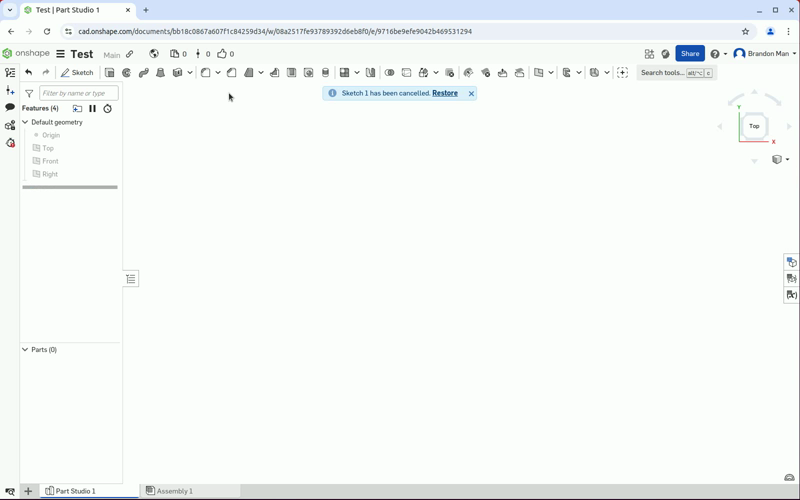
mouse_move(73, 352)
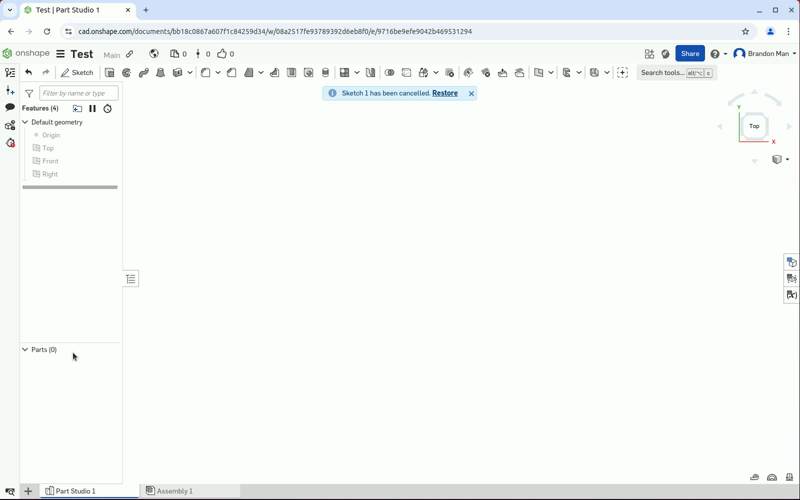
key(y)
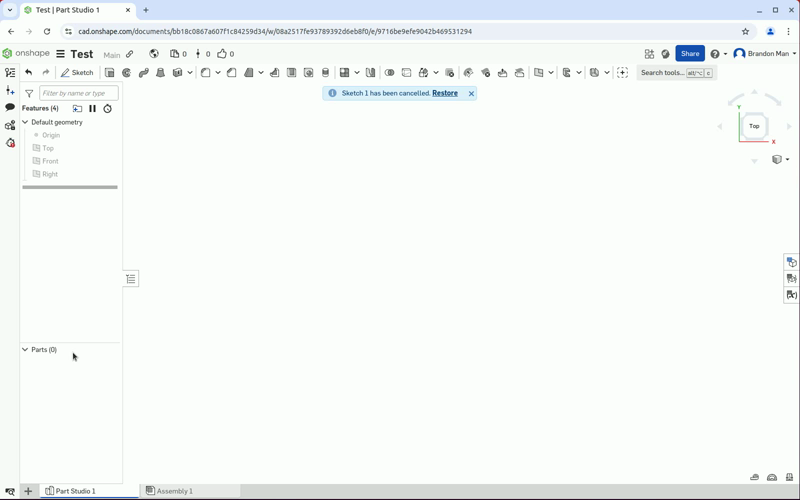
key(shift+p)
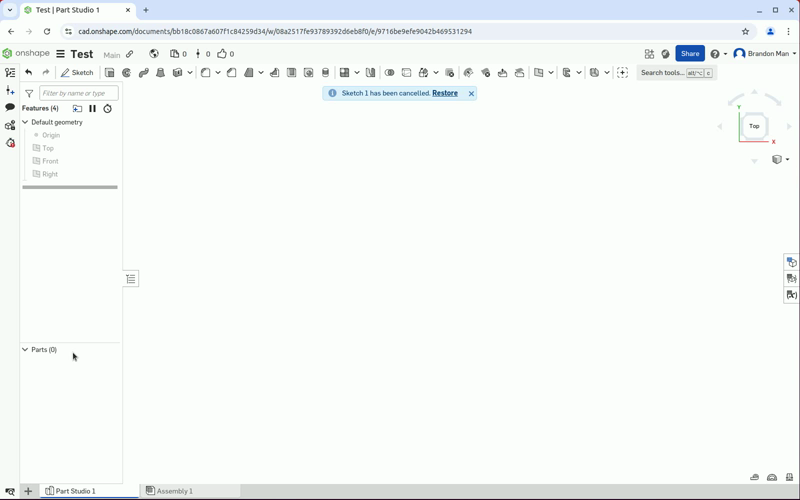
key(space)
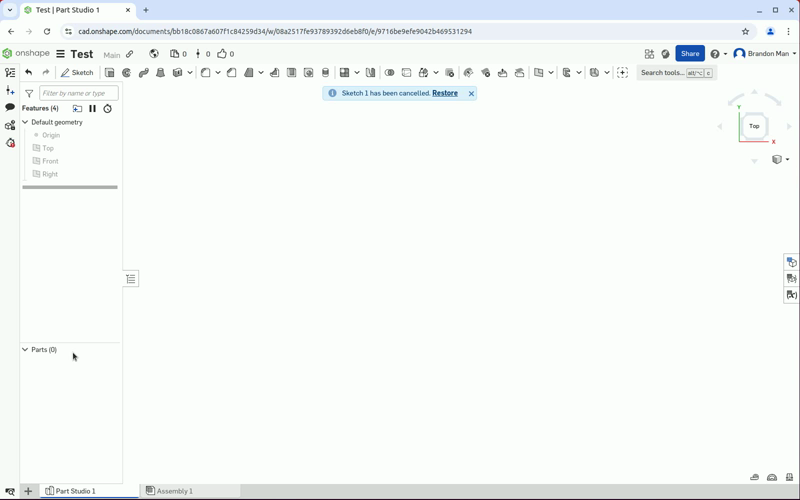
key_down(shift)
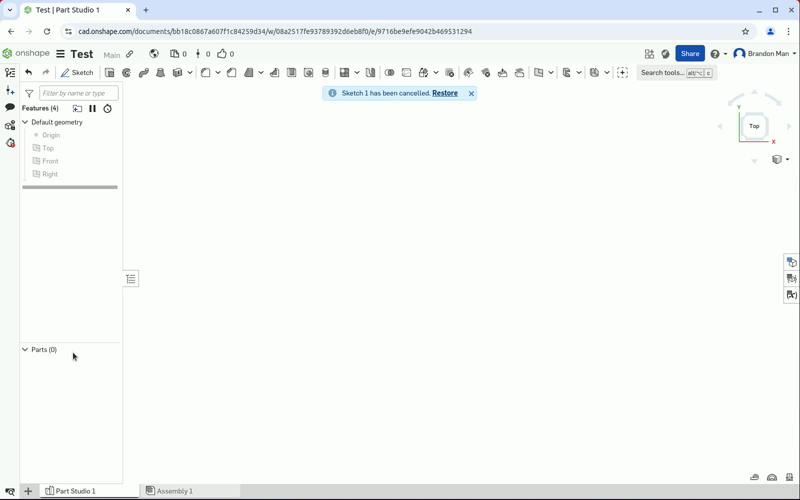
key(up)
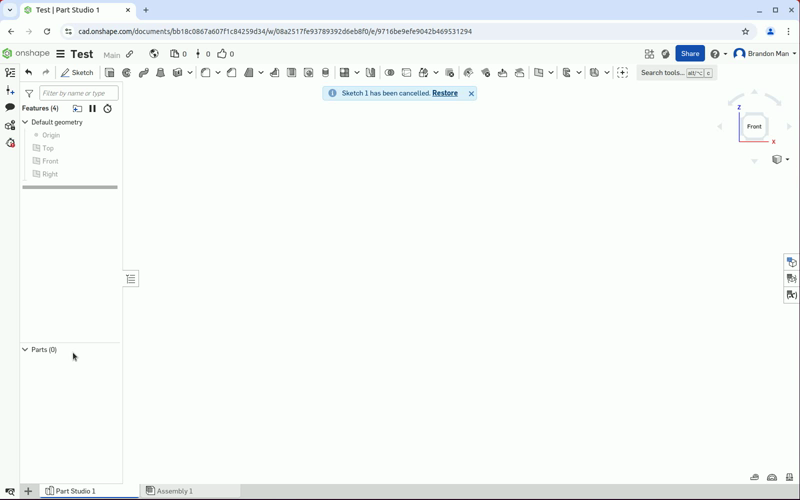
key_up(shift)
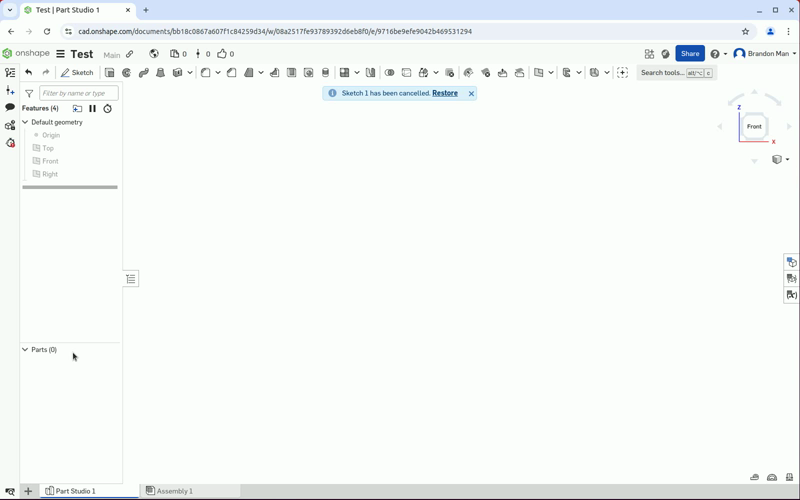
mouse_move(73, 352)
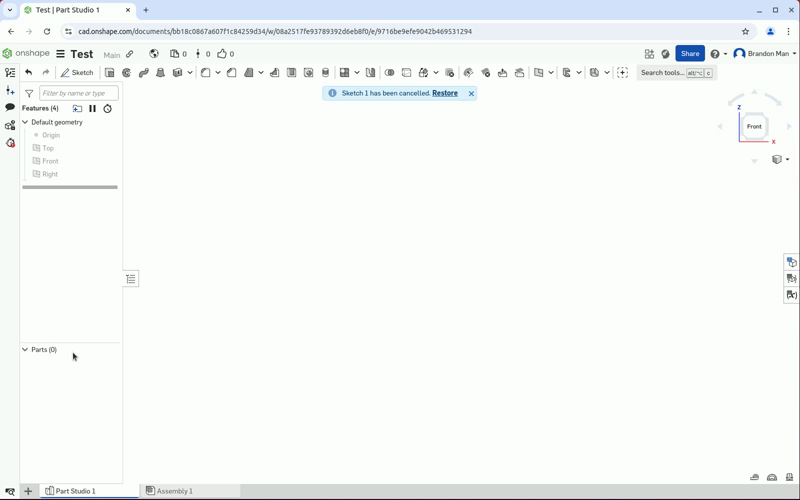
key(shift+y)
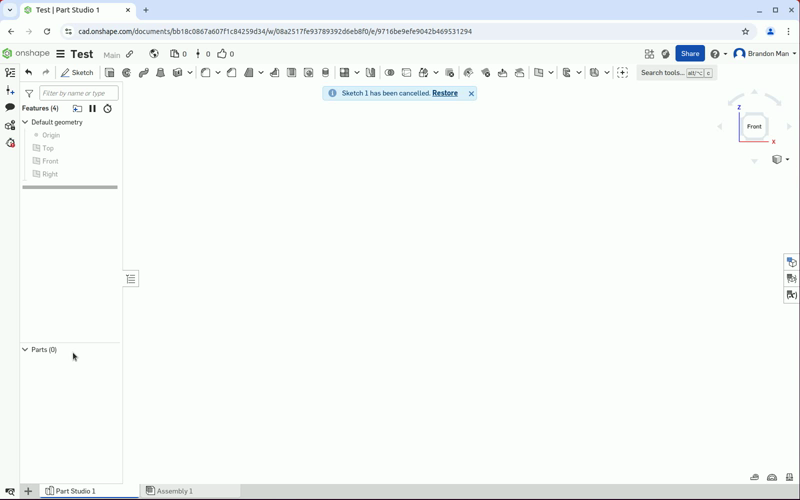
key(shift+s)
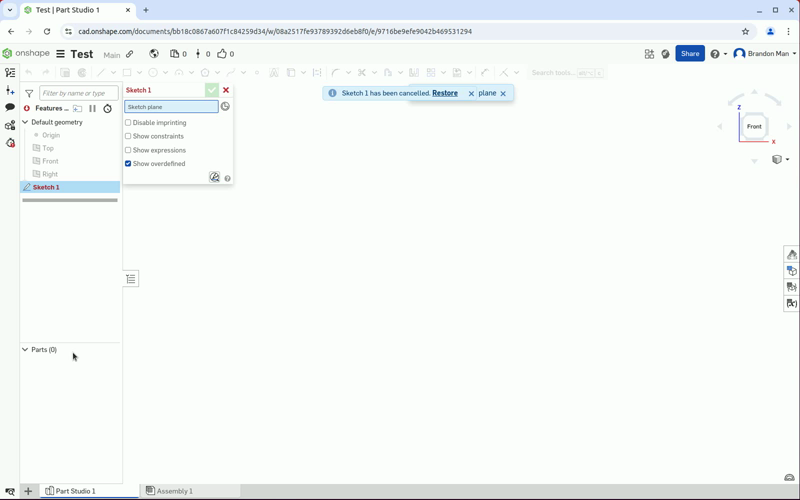
mouse_move(73, 163)
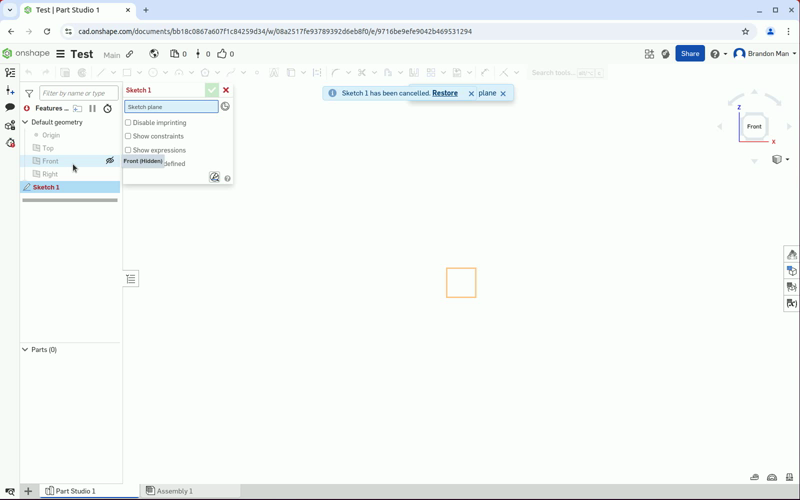
click(73, 163)
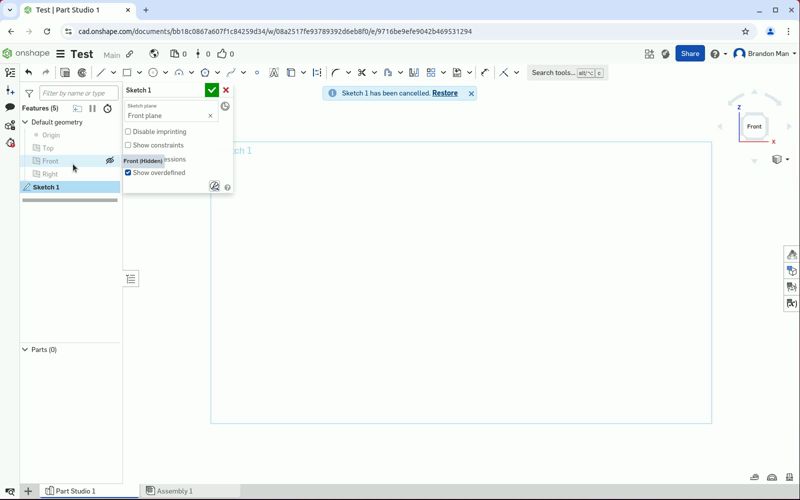
mouse_move(73, 352)
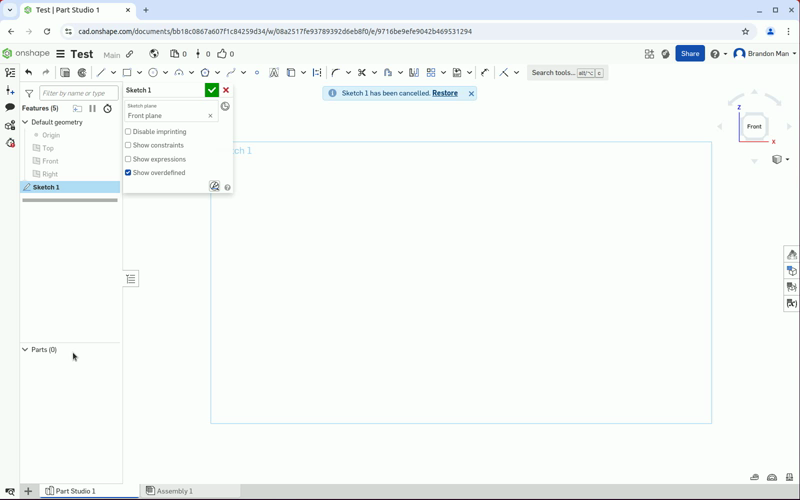
key(y)
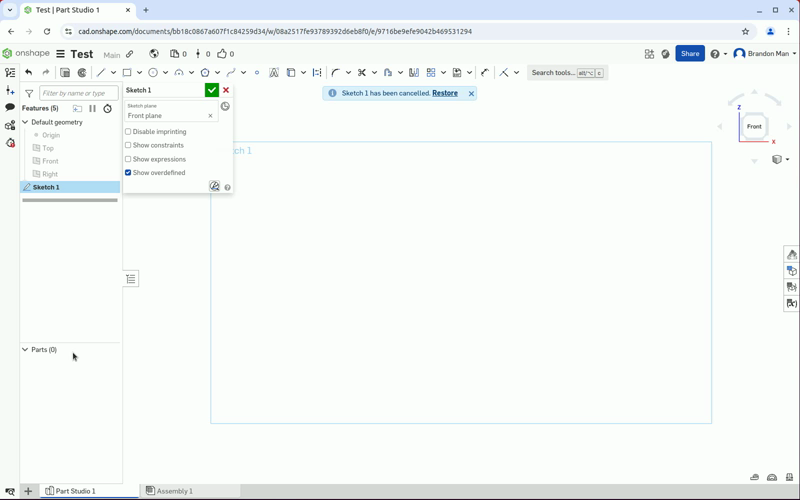
key(a)
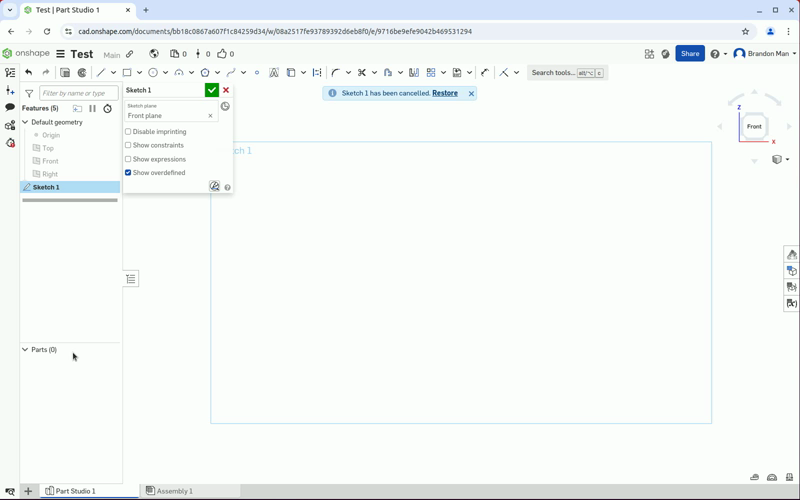
key_down(shift)
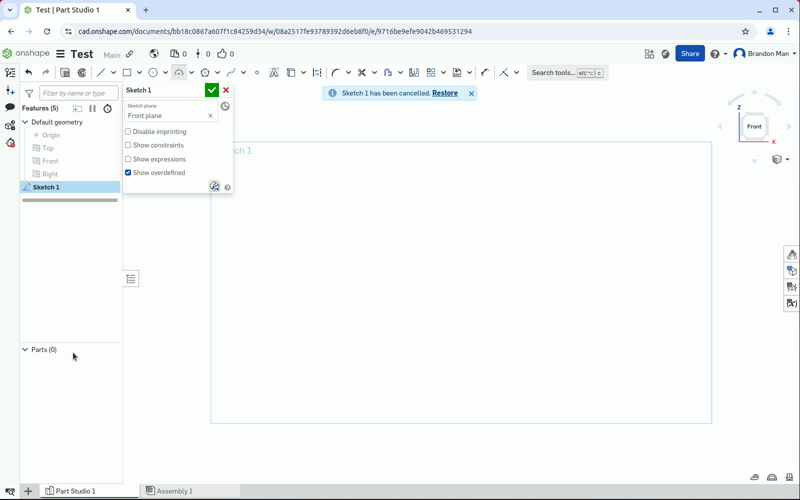
mouse_move(410, 298)
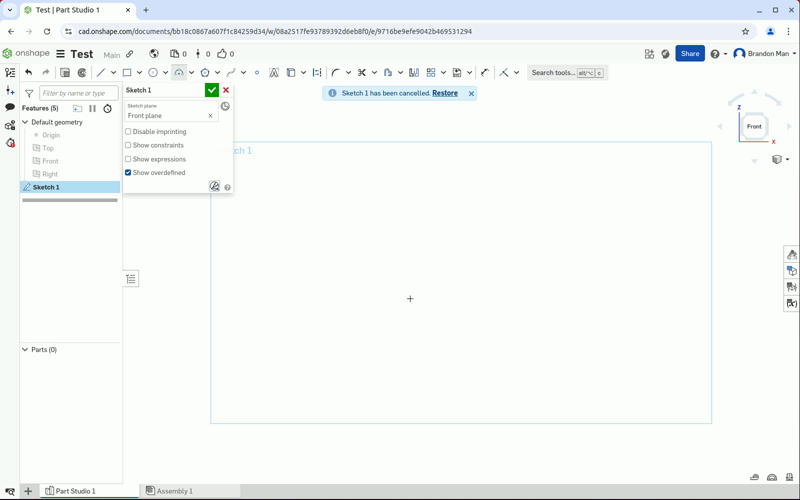
click(410, 298)
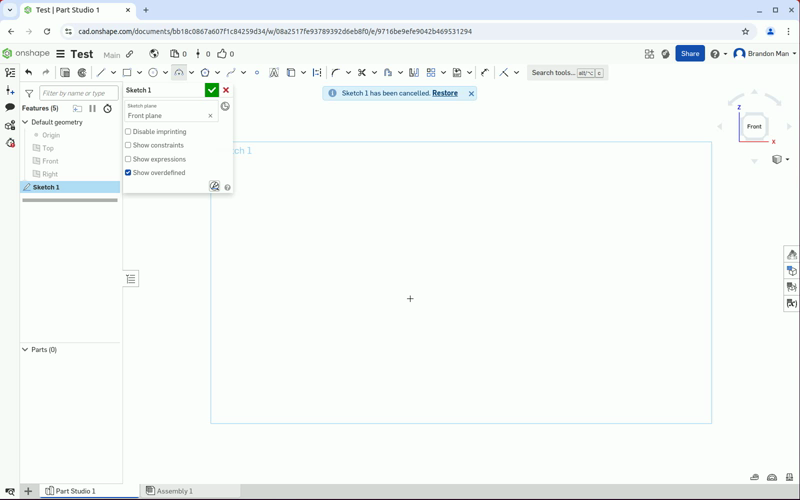
key_up(shift)
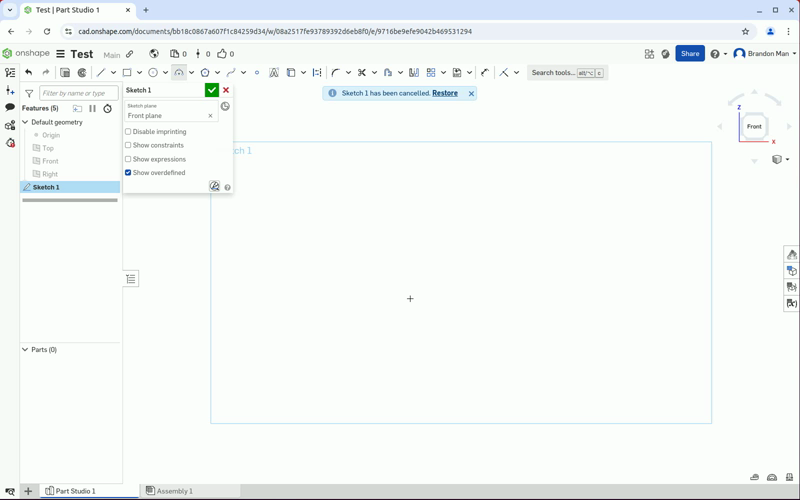
key_down(shift)
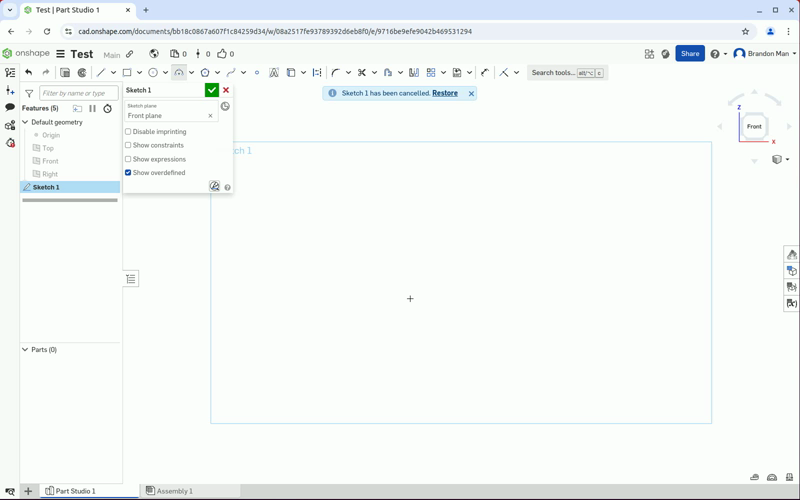
mouse_move(411, 299)
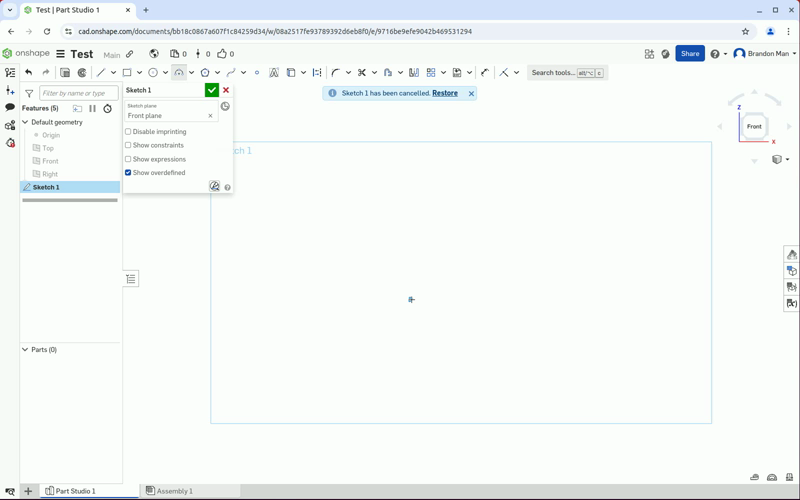
scroll(6)
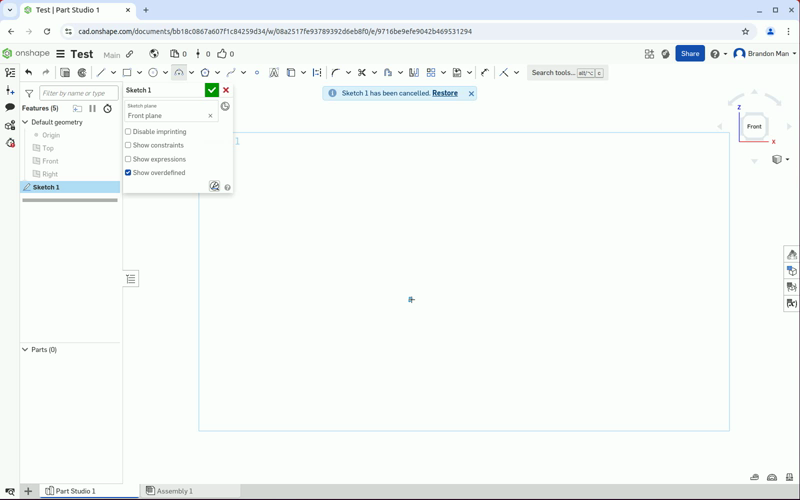
scroll(6)
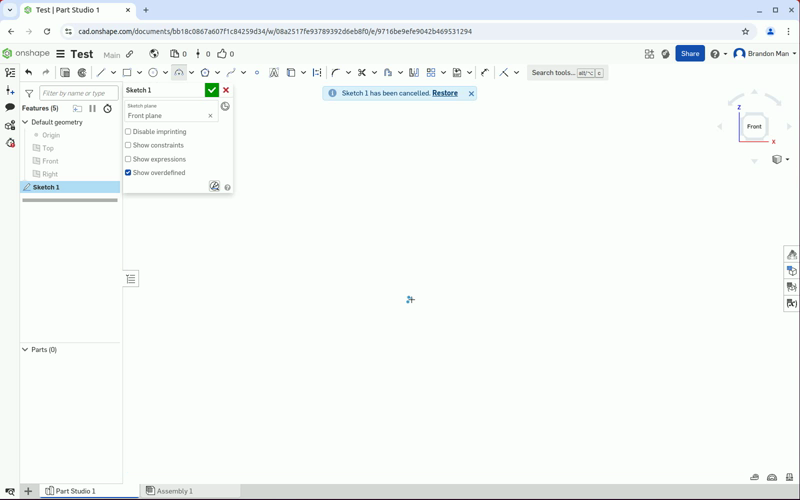
scroll(6)
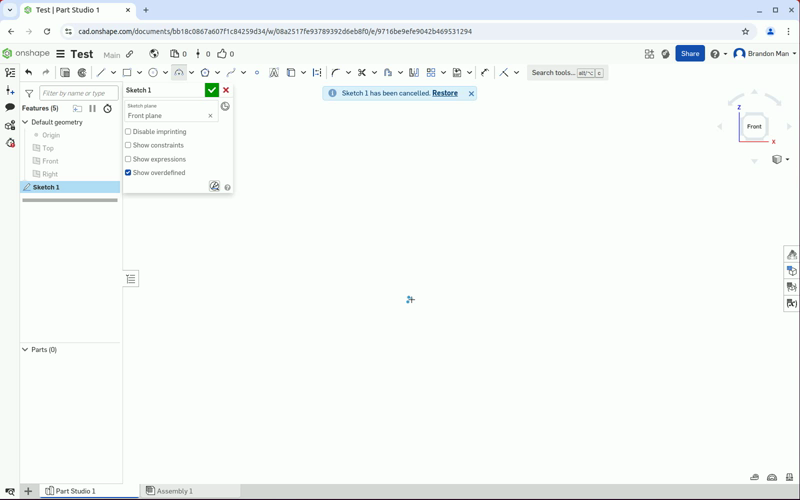
scroll(6)
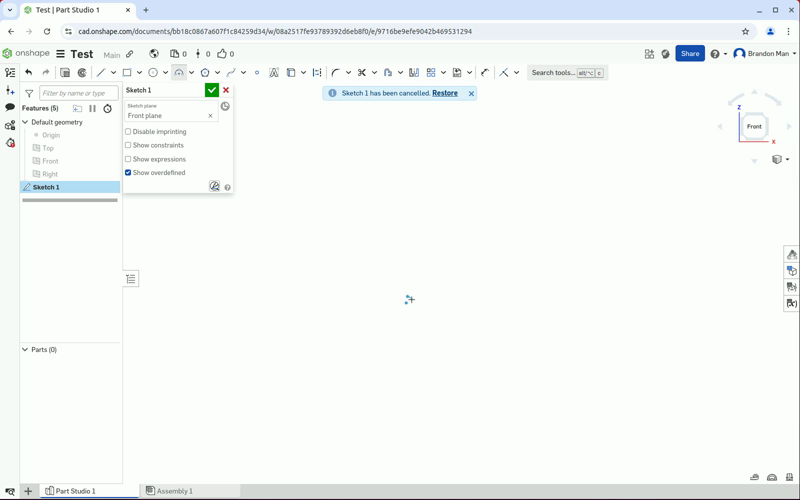
scroll(6)
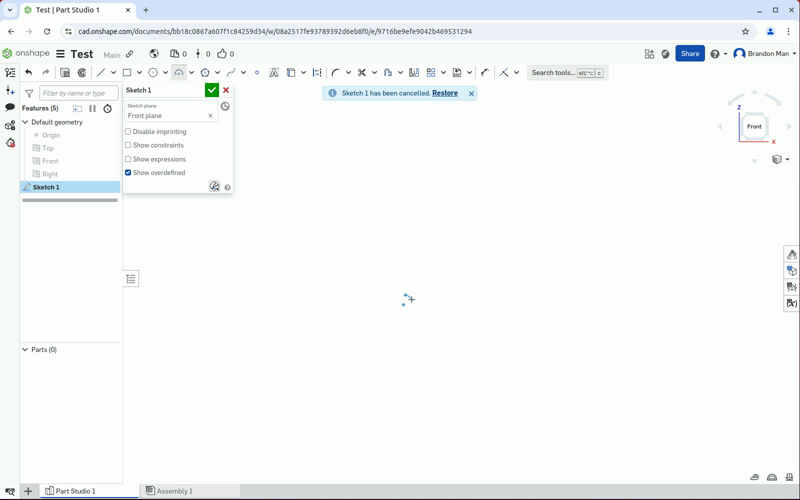
scroll(6)
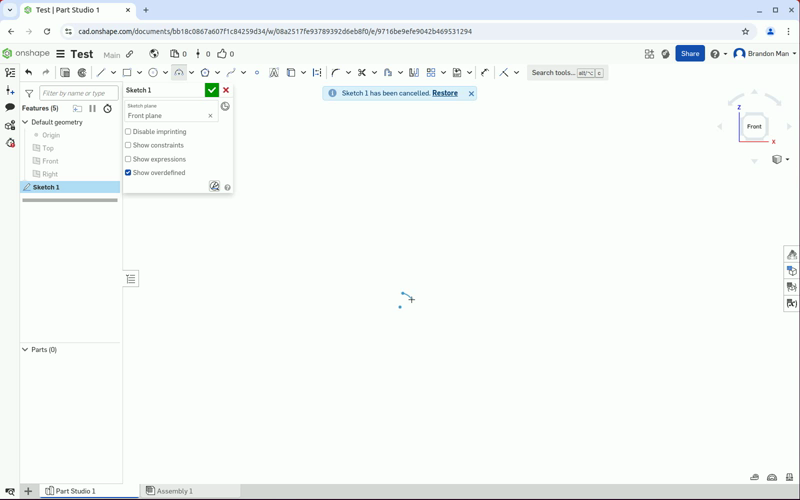
scroll(6)
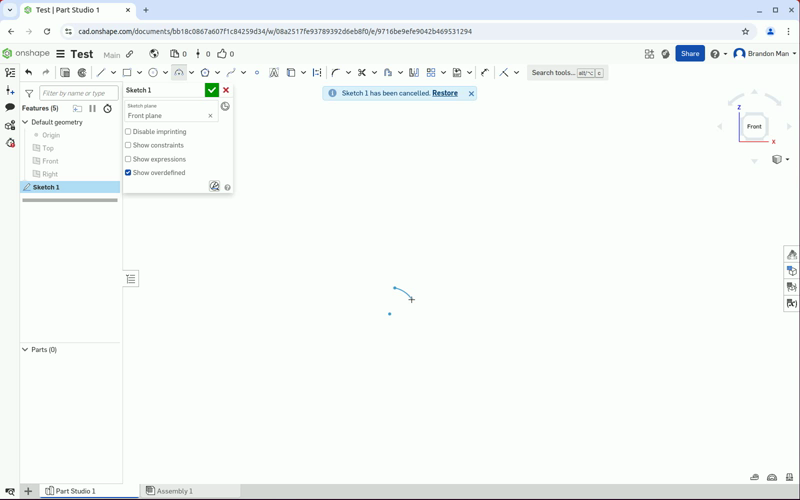
click(411, 299)
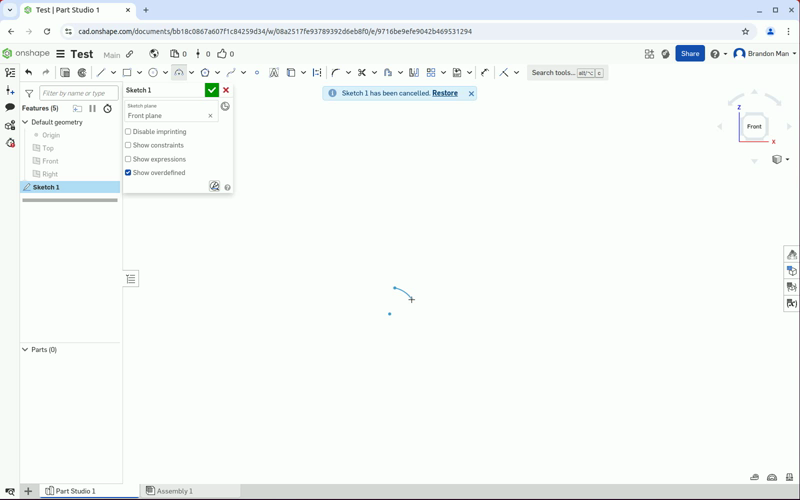
scroll(-6)
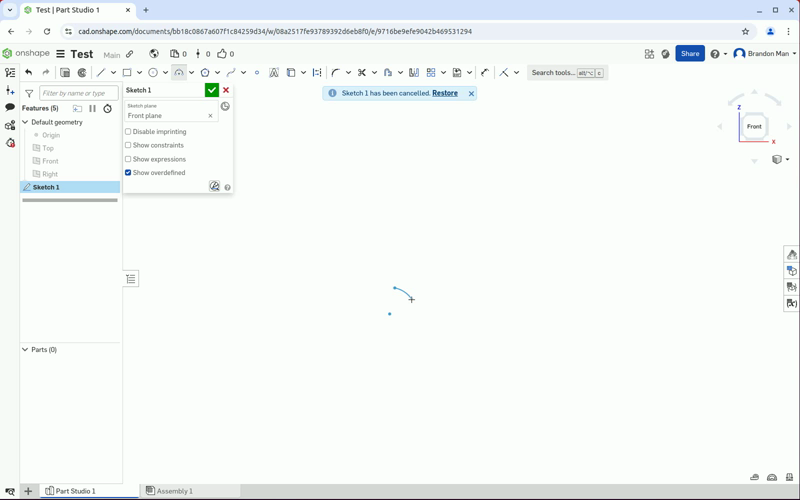
scroll(-6)
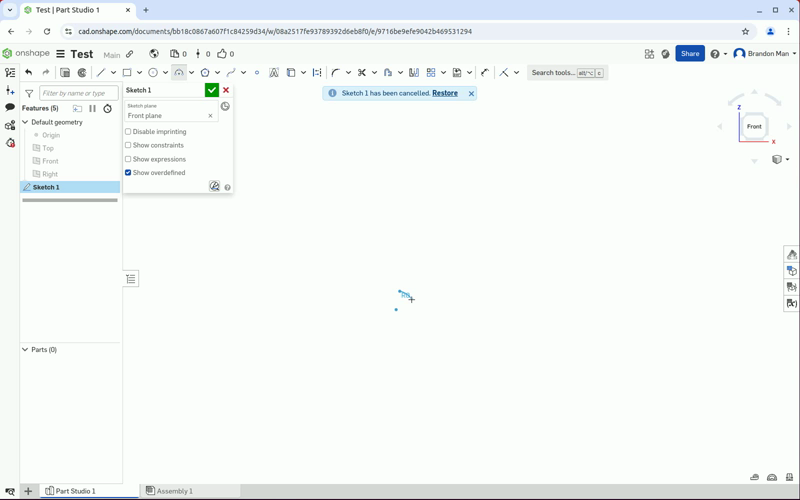
scroll(-6)
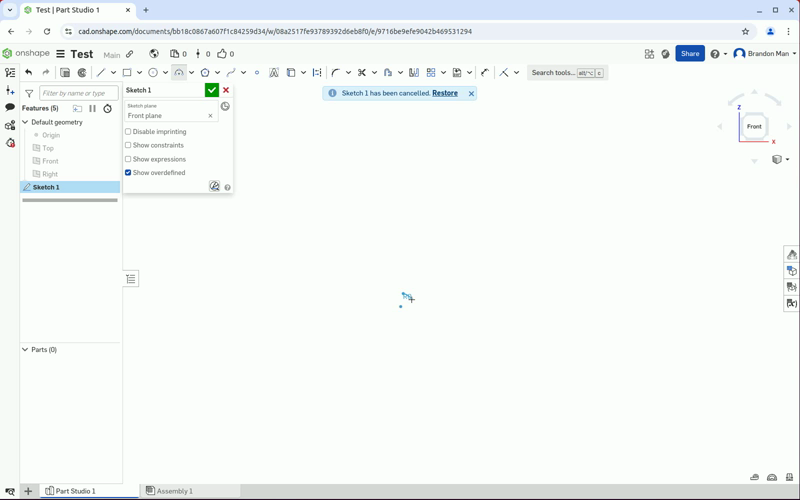
scroll(-6)
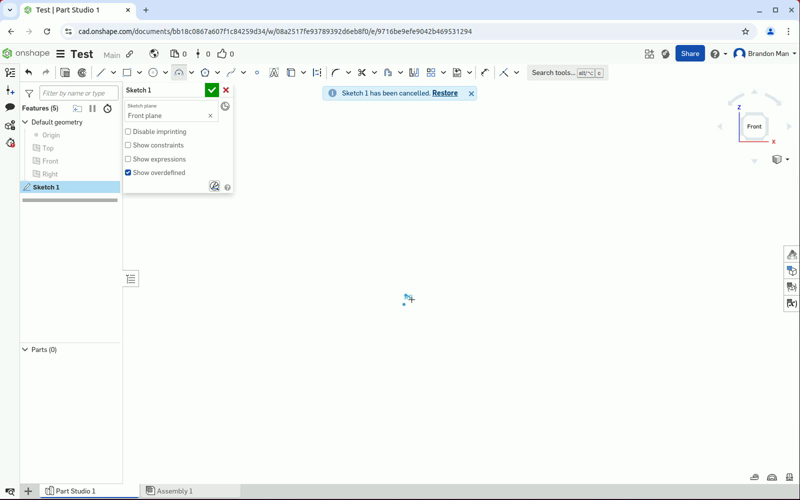
scroll(-6)
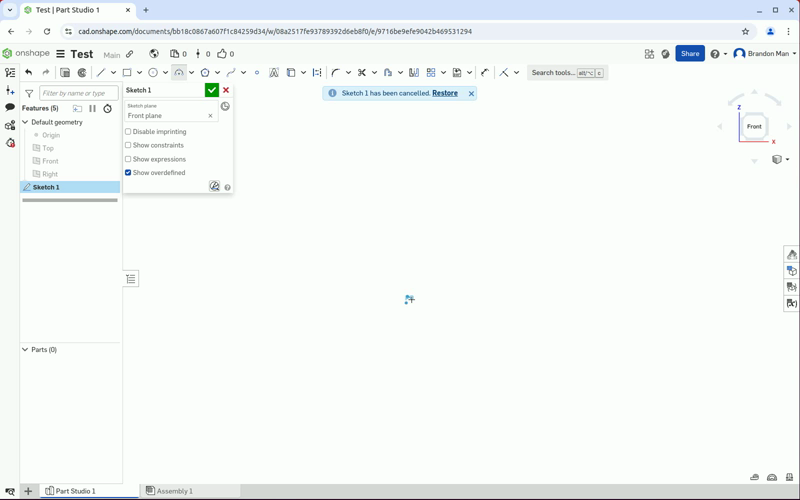
scroll(-6)
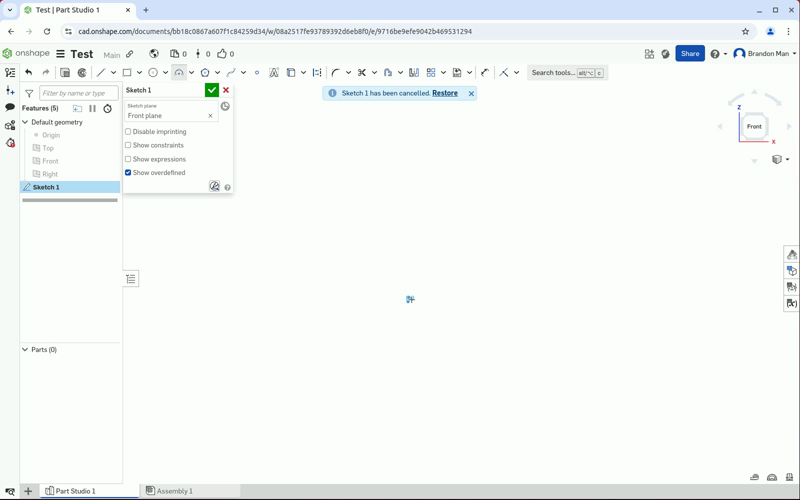
scroll(-6)
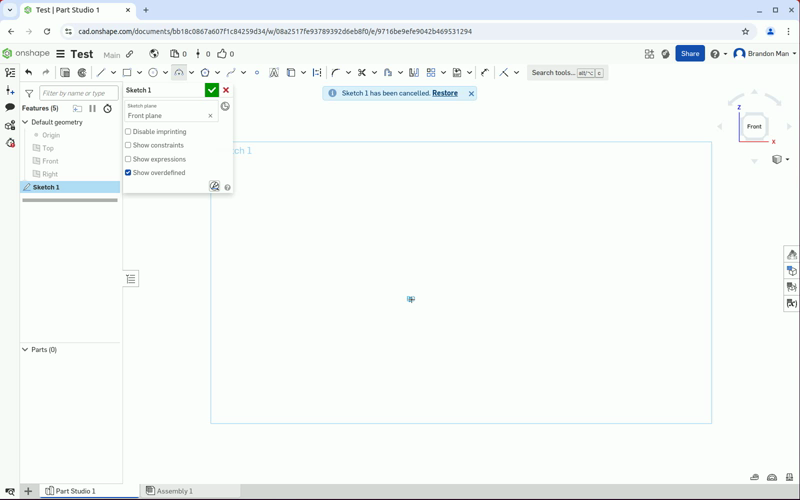
mouse_move(410, 299)
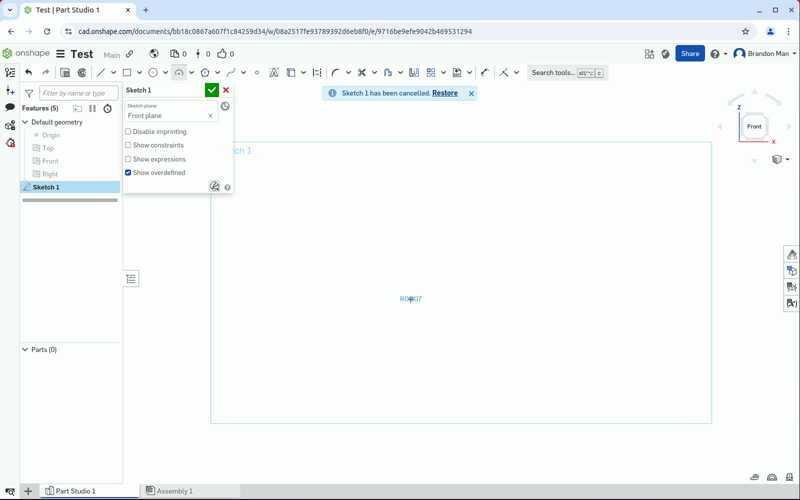
scroll(6)
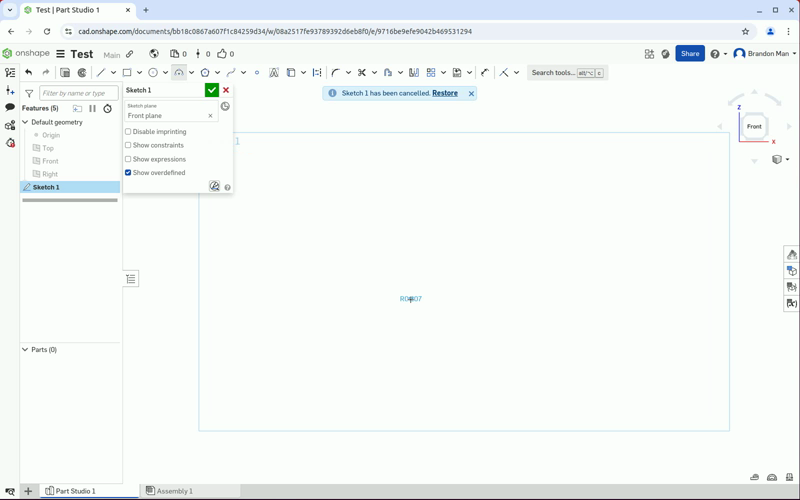
scroll(6)
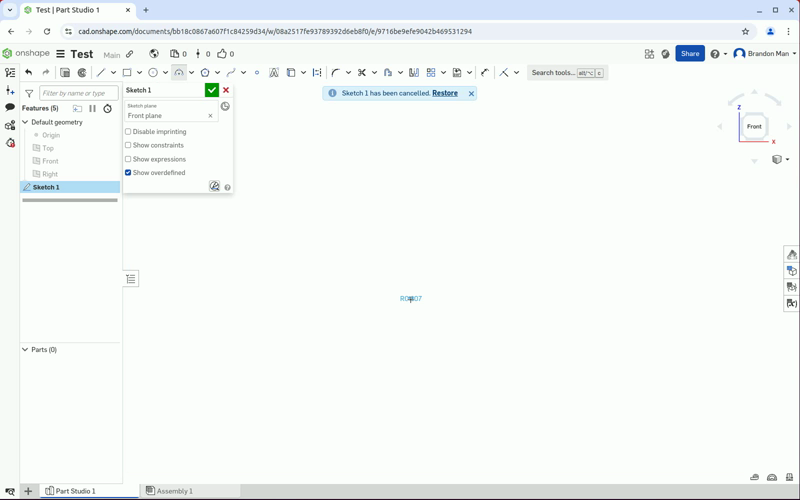
scroll(6)
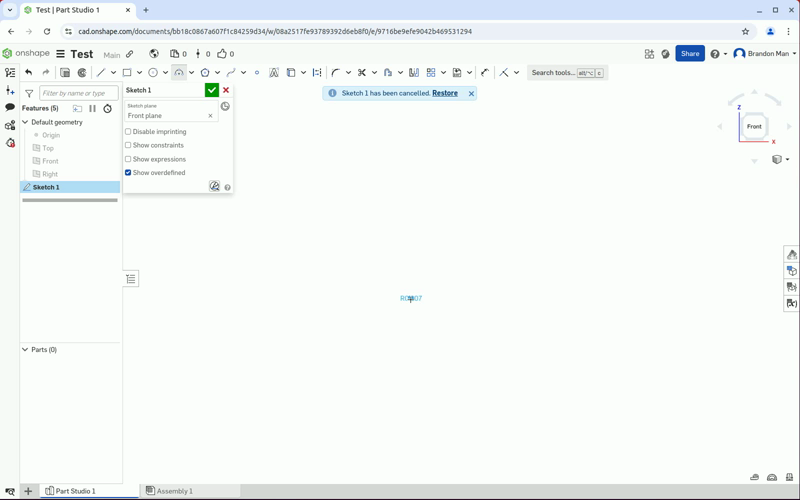
scroll(6)
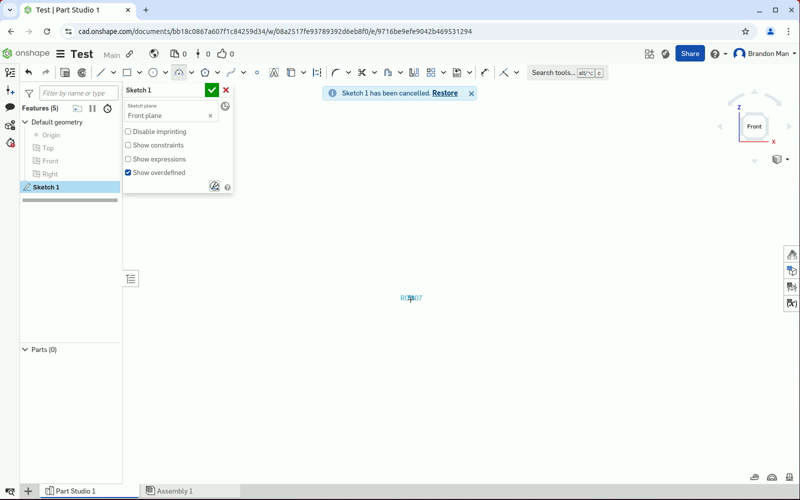
scroll(6)
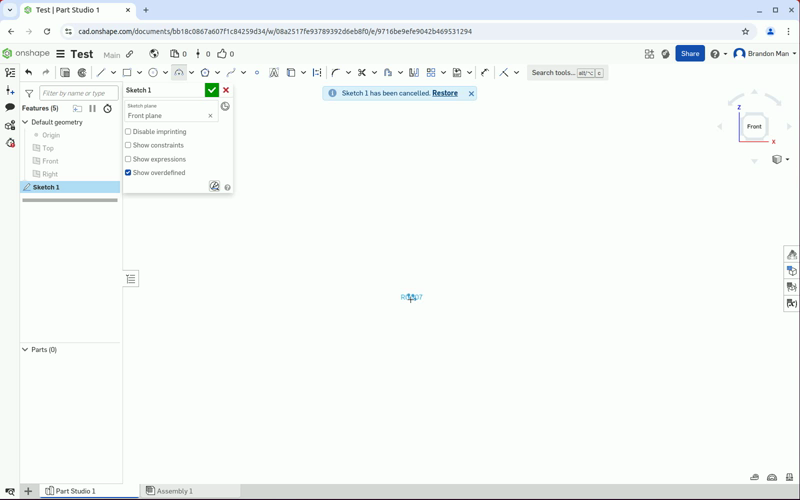
scroll(6)
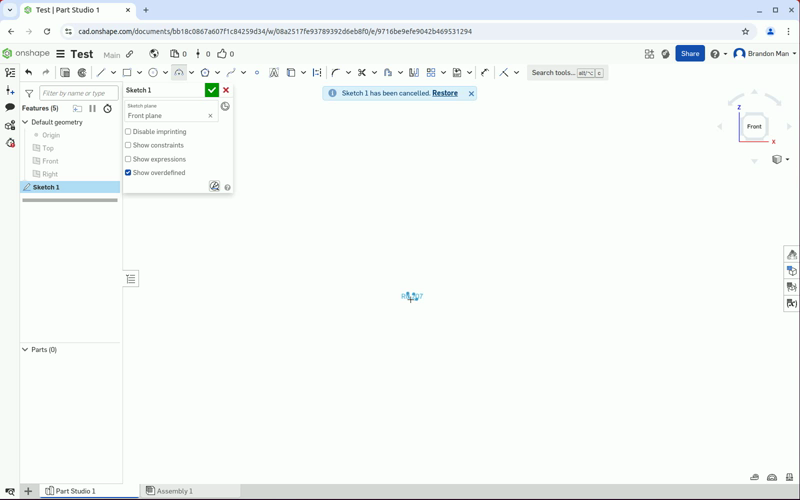
scroll(6)
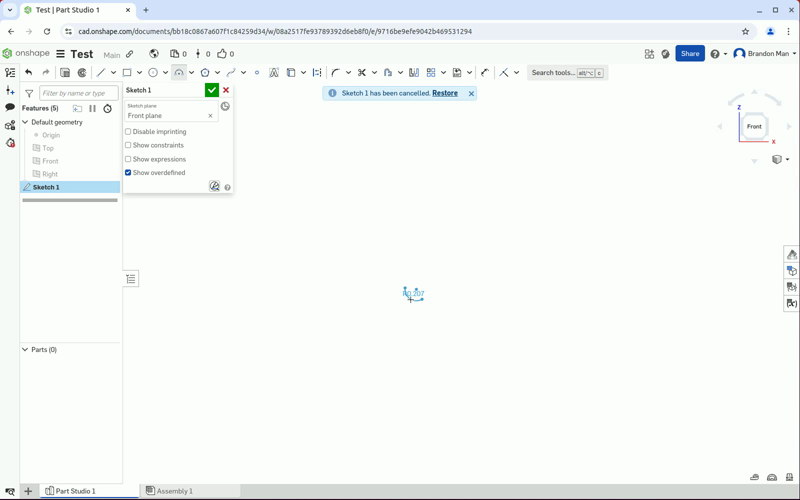
click(410, 299)
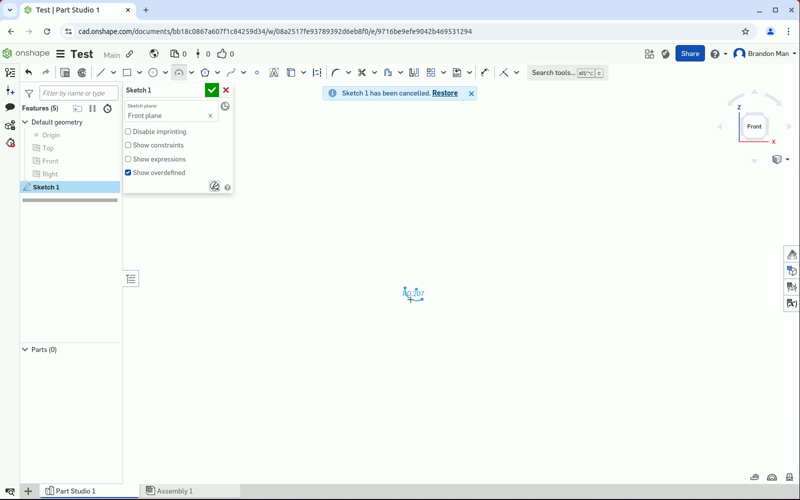
scroll(-6)
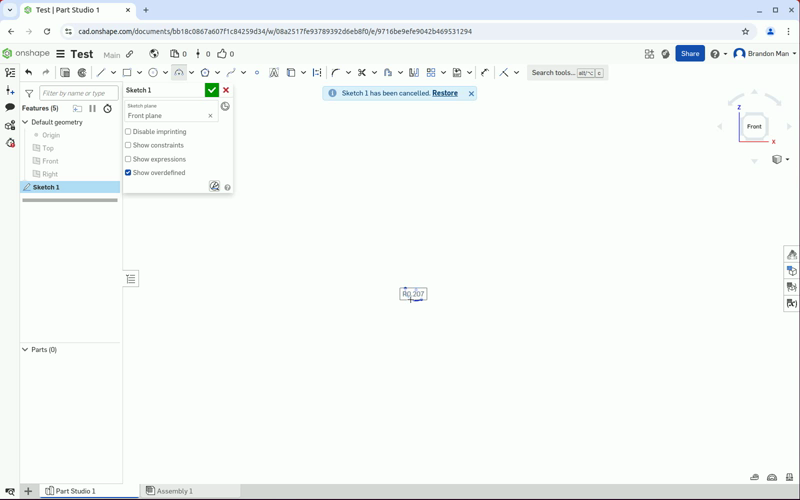
scroll(-6)
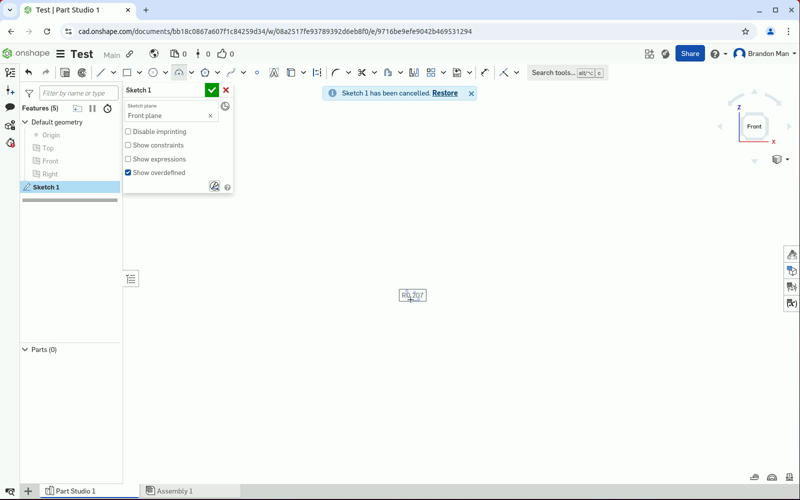
scroll(-6)
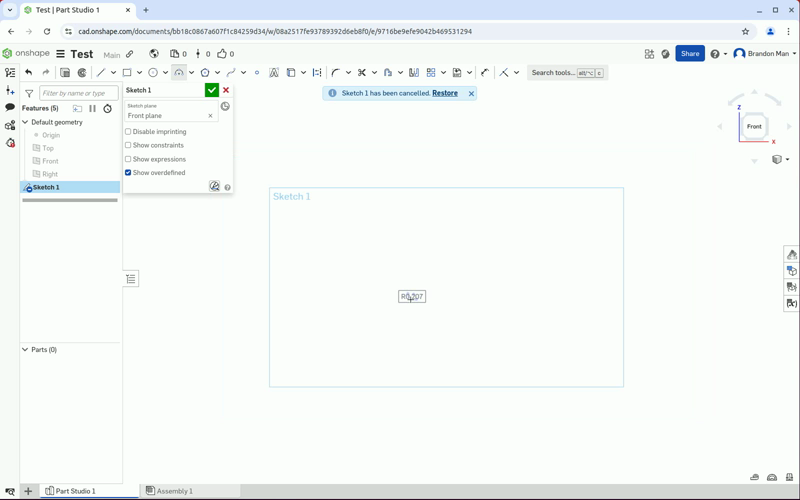
scroll(-6)
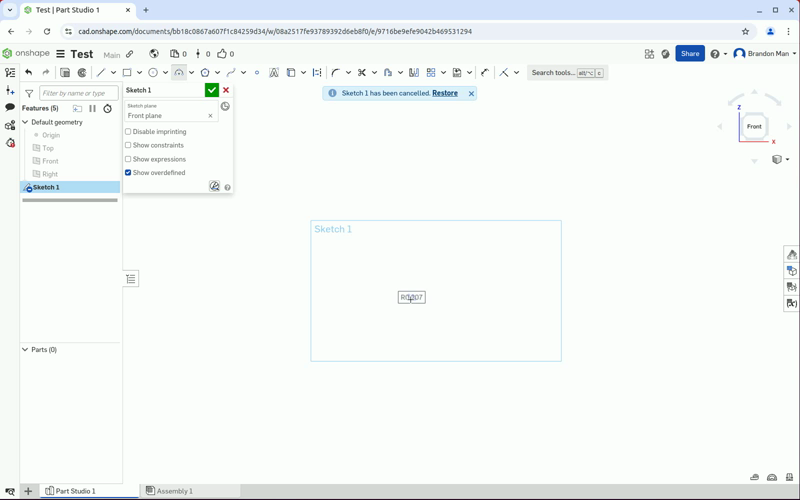
scroll(-6)
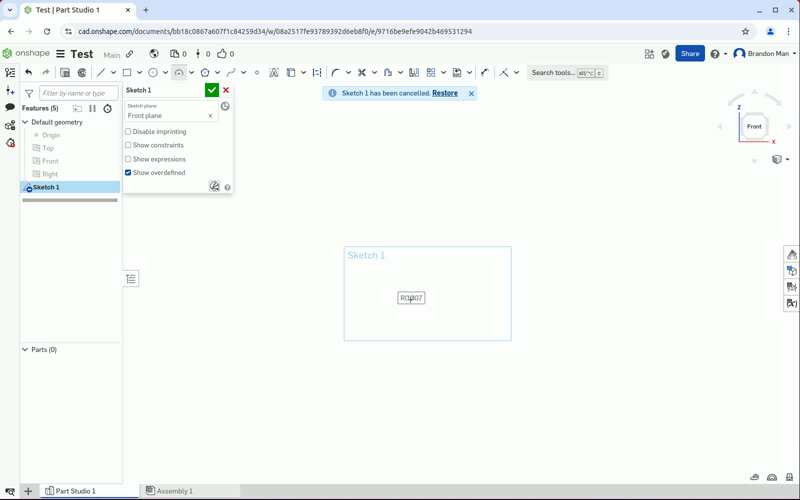
scroll(-6)
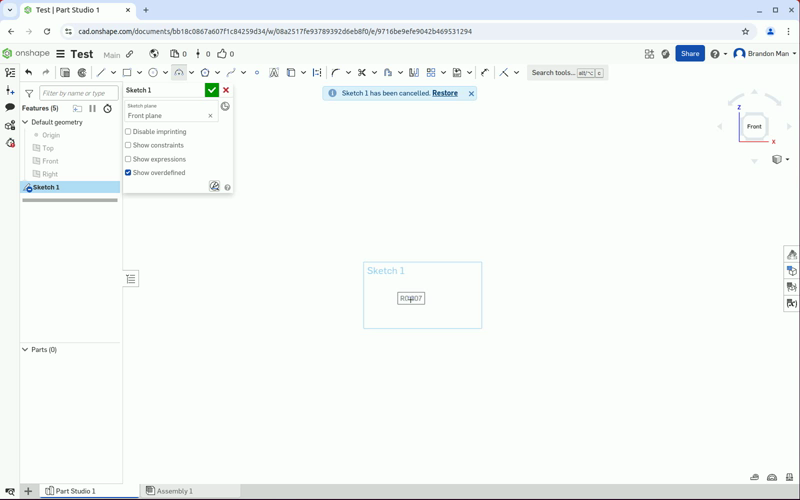
scroll(-6)
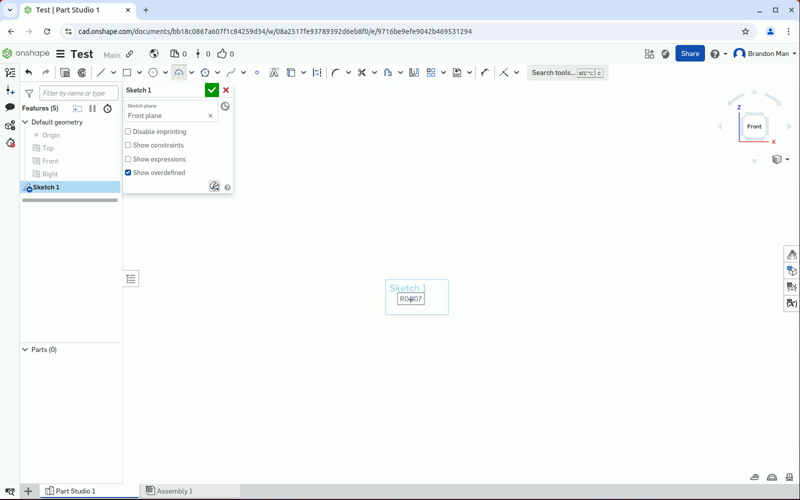
key_up(shift)
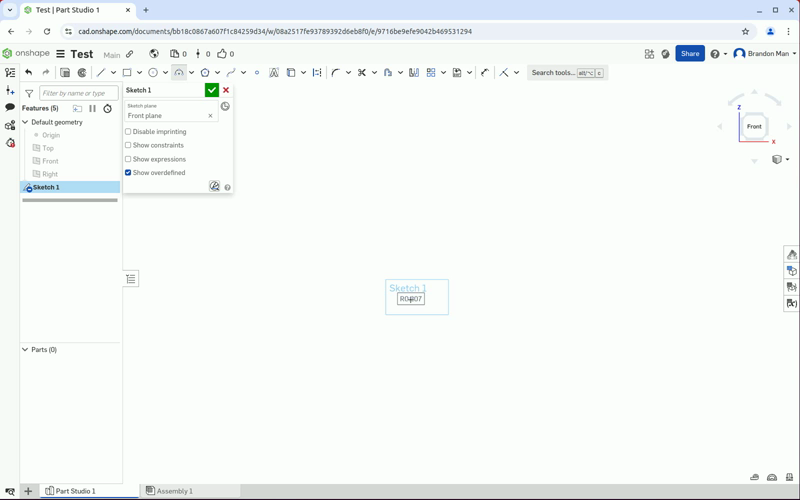
key(esc)
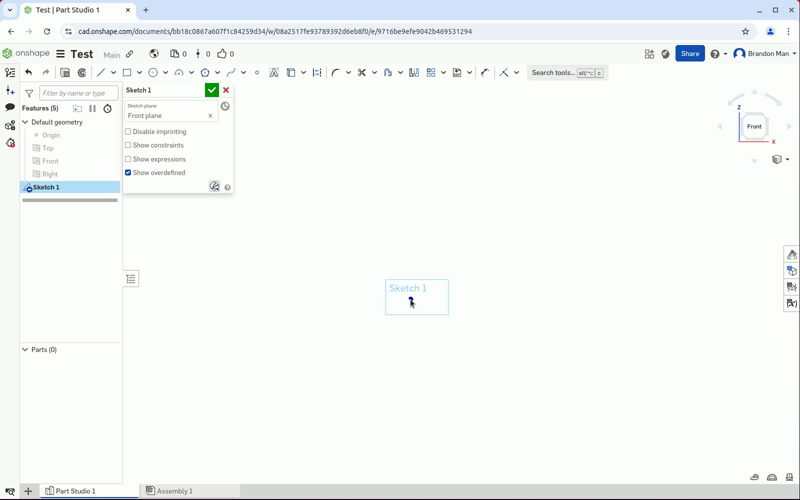
key(l)
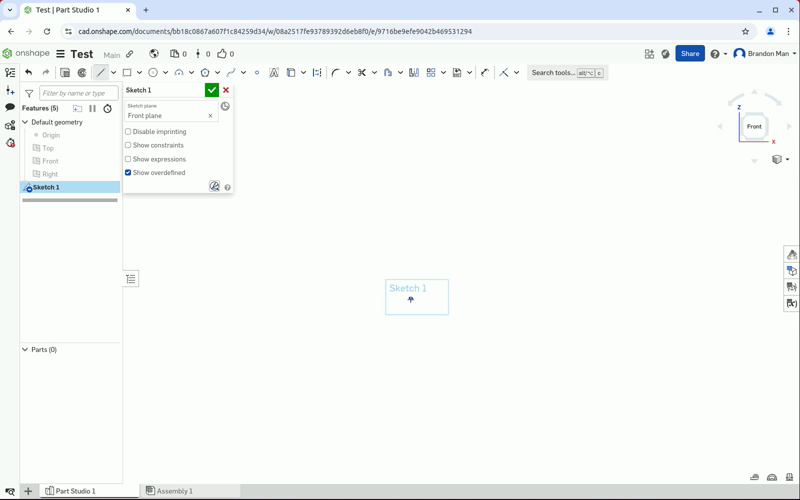
mouse_move(411, 299)
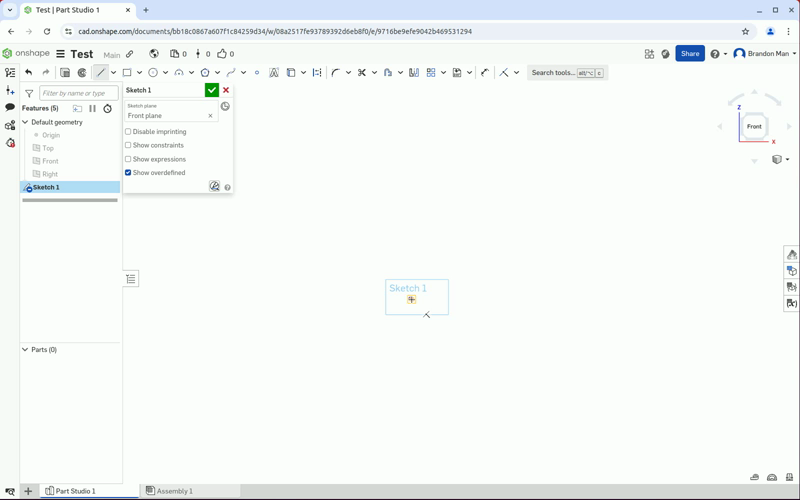
scroll(6)
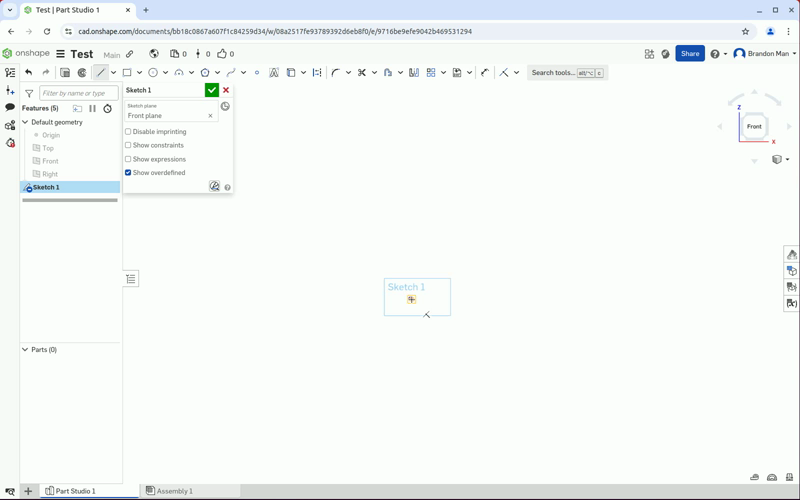
scroll(6)
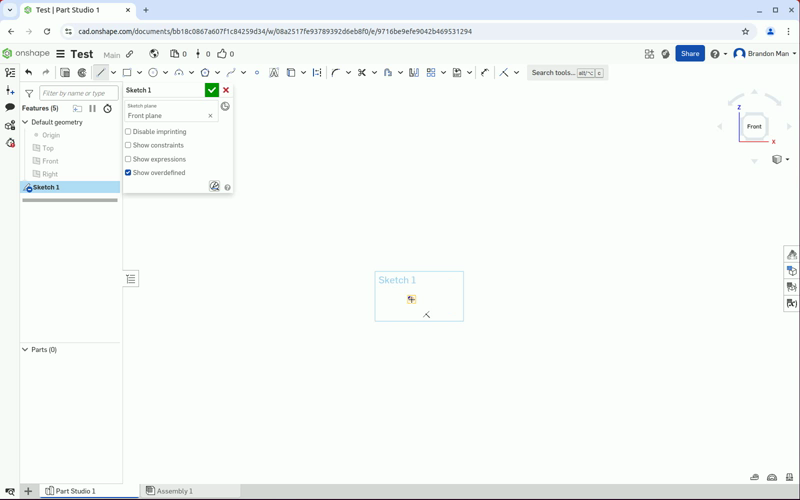
scroll(6)
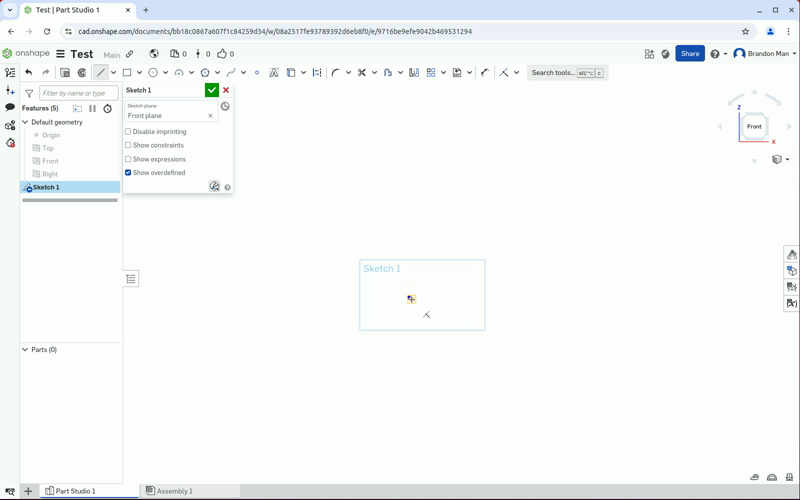
scroll(6)
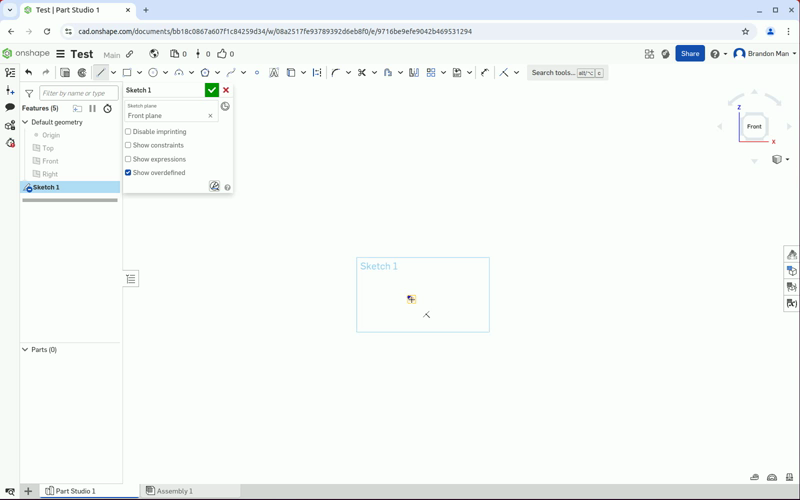
scroll(6)
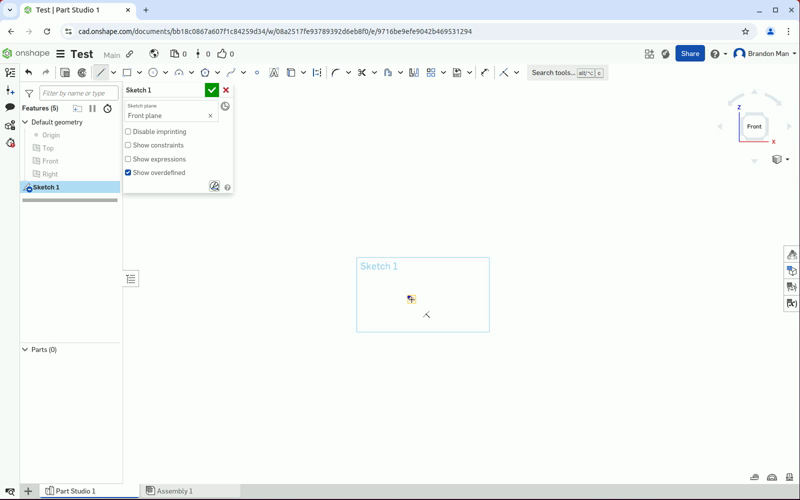
scroll(6)
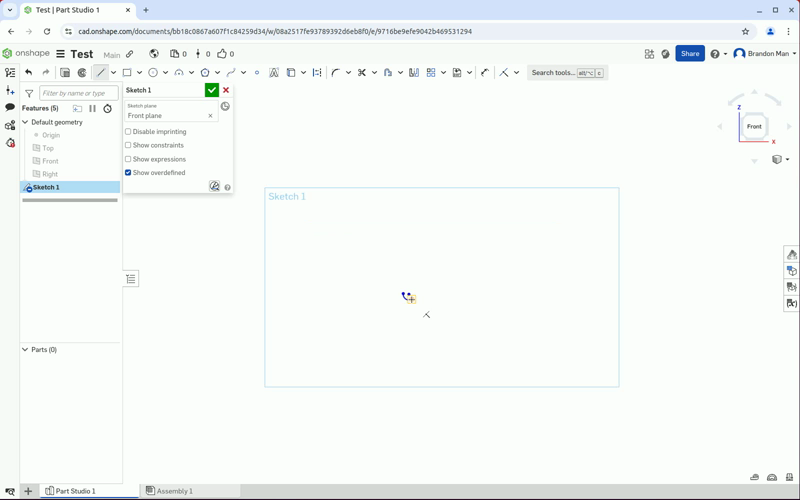
scroll(6)
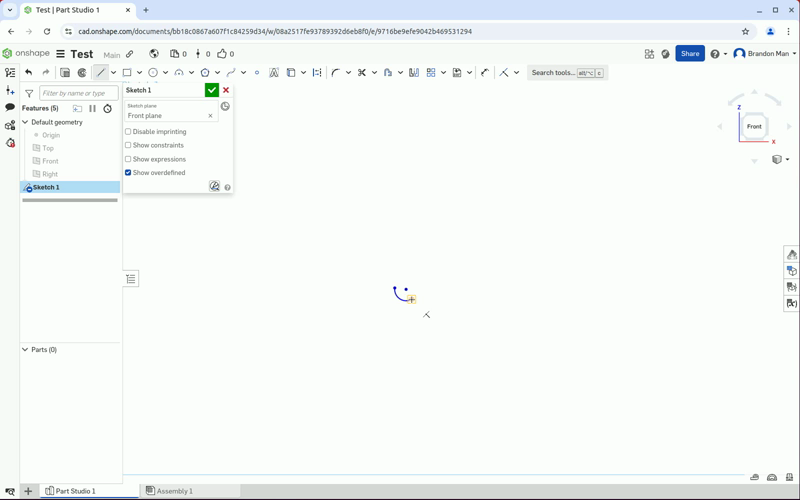
click(411, 299)
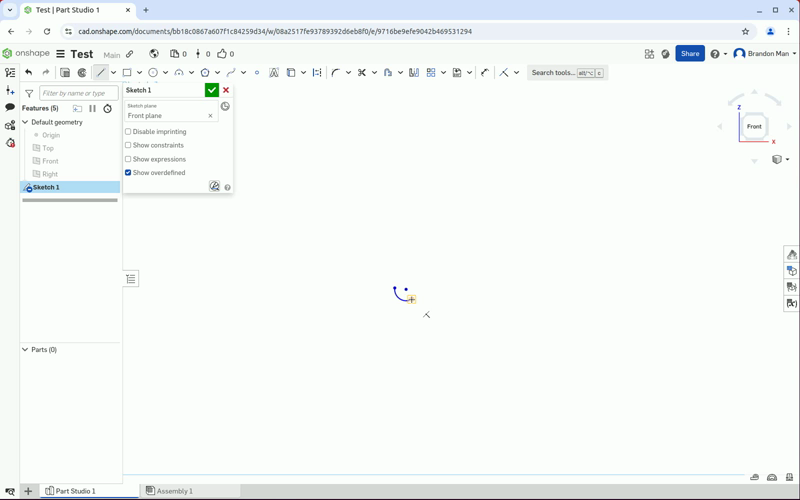
scroll(-6)
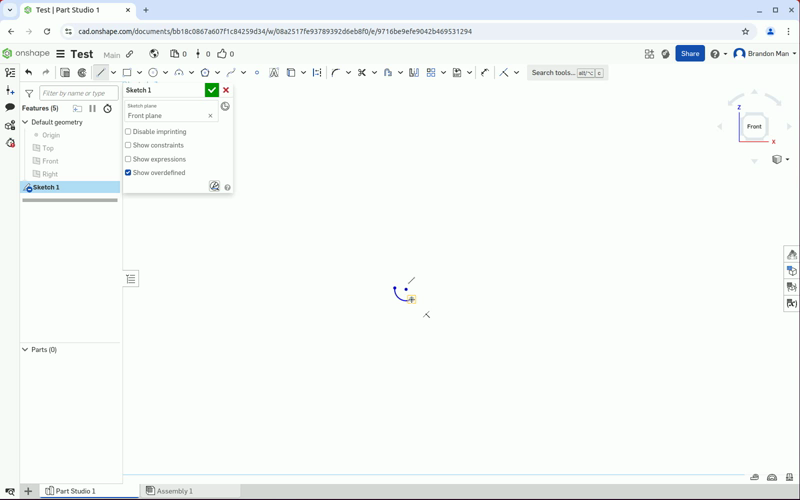
scroll(-6)
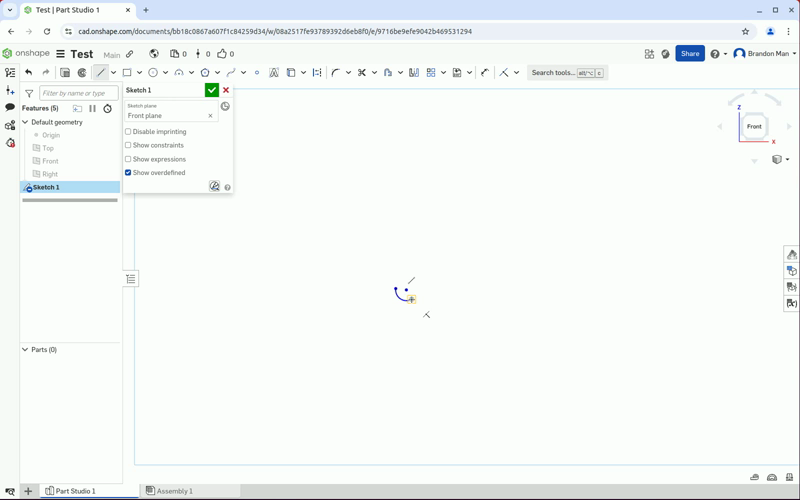
scroll(-6)
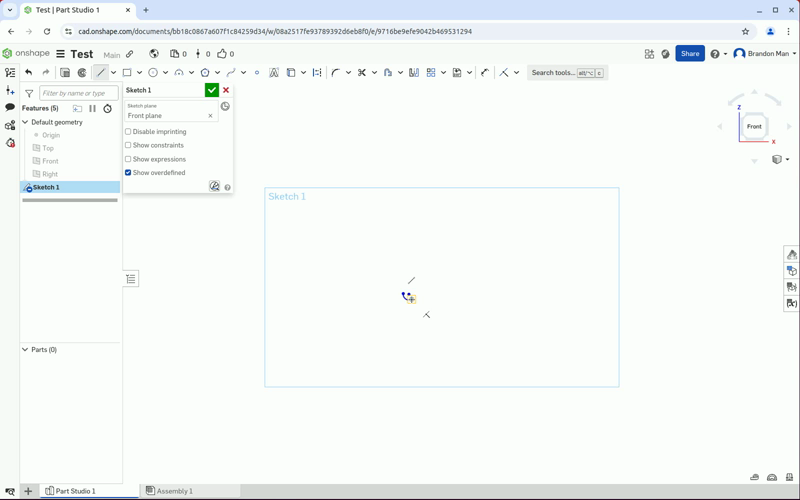
scroll(-6)
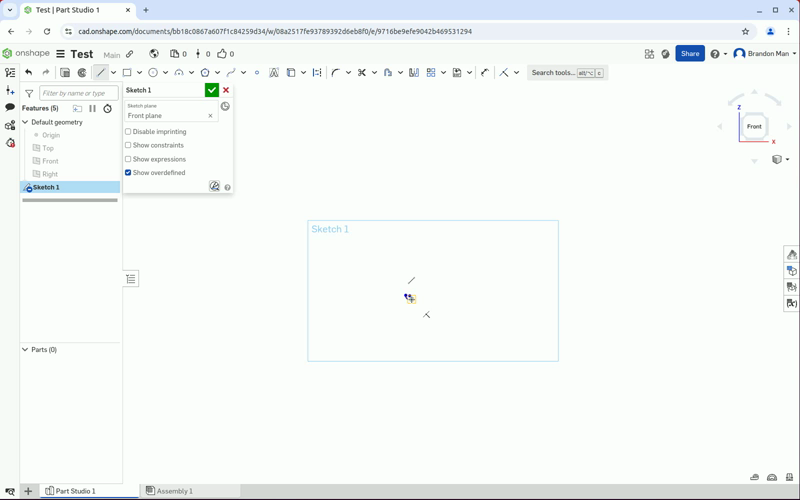
scroll(-6)
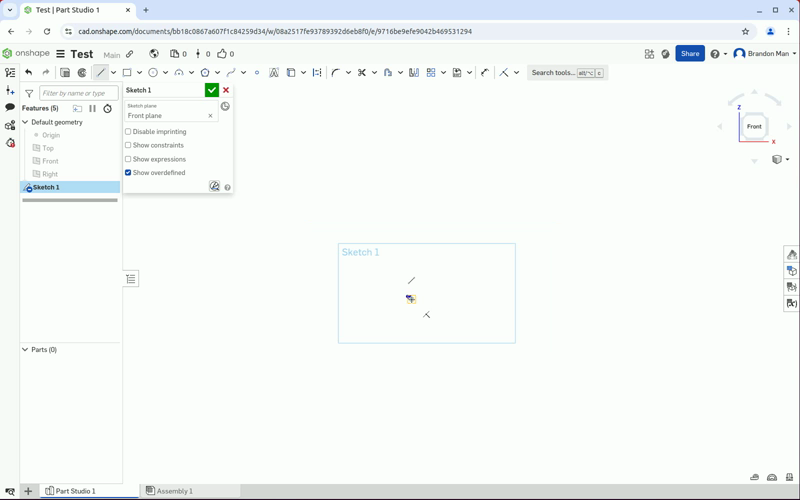
scroll(-6)
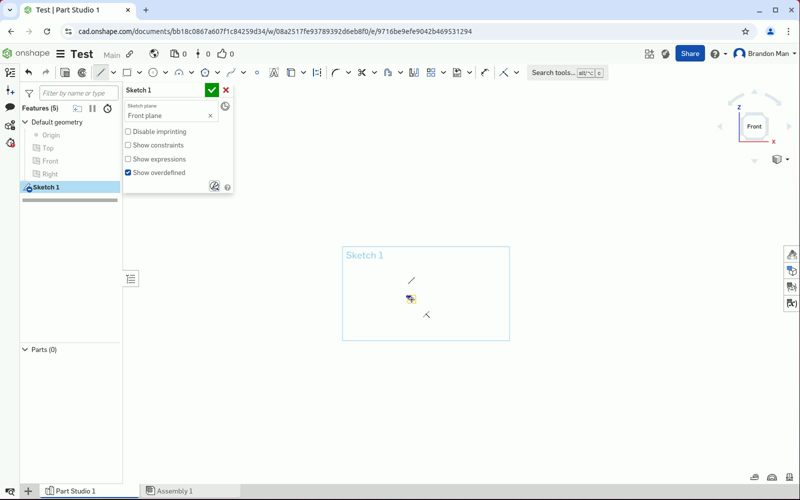
scroll(-6)
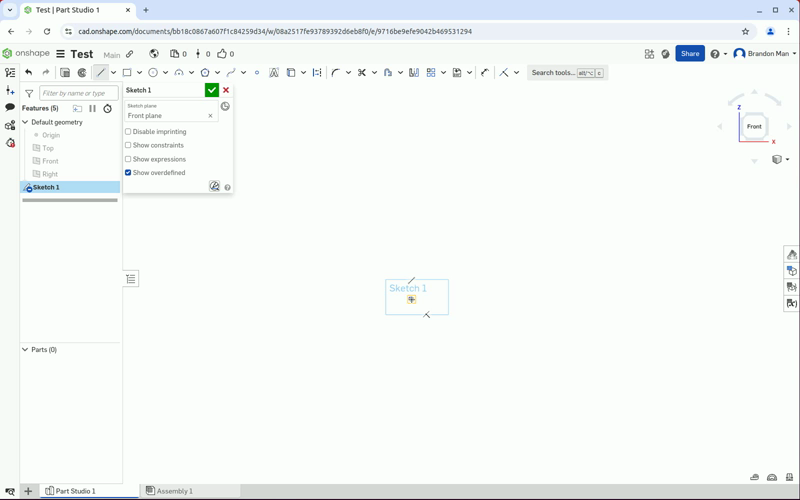
key_down(shift)
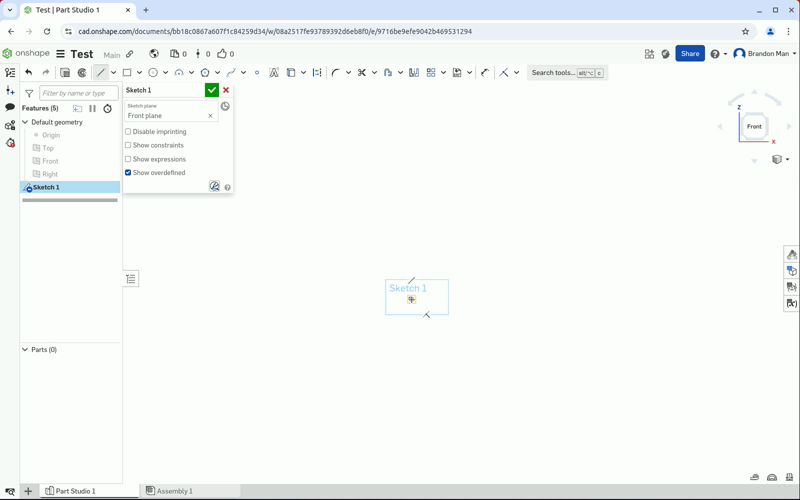
mouse_move(491, 299)
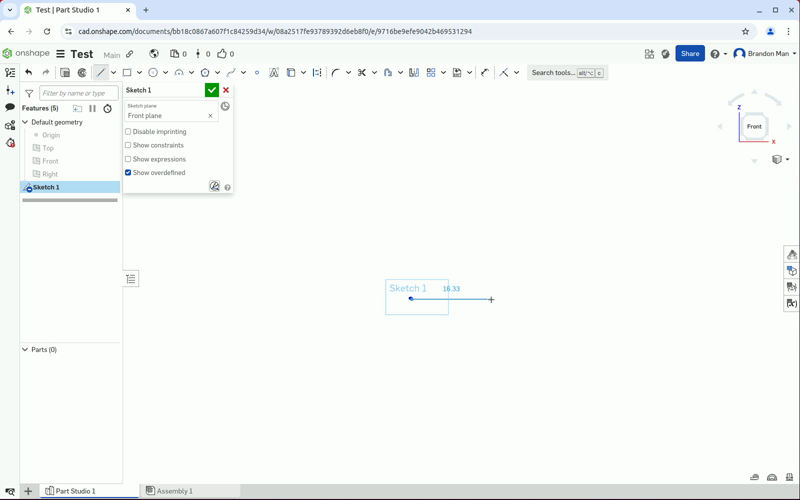
click(491, 299)
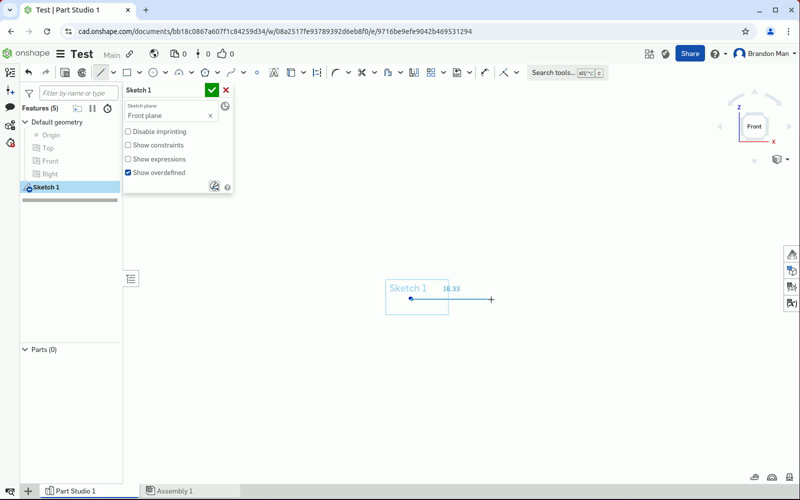
key_up(shift)
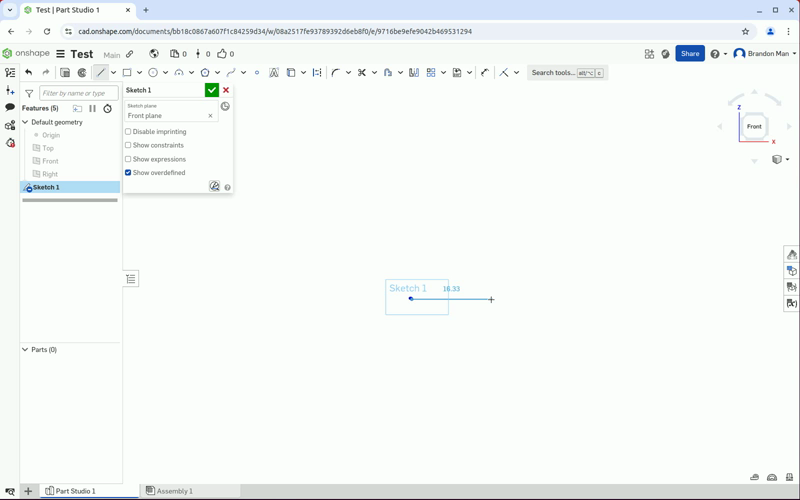
key(esc)
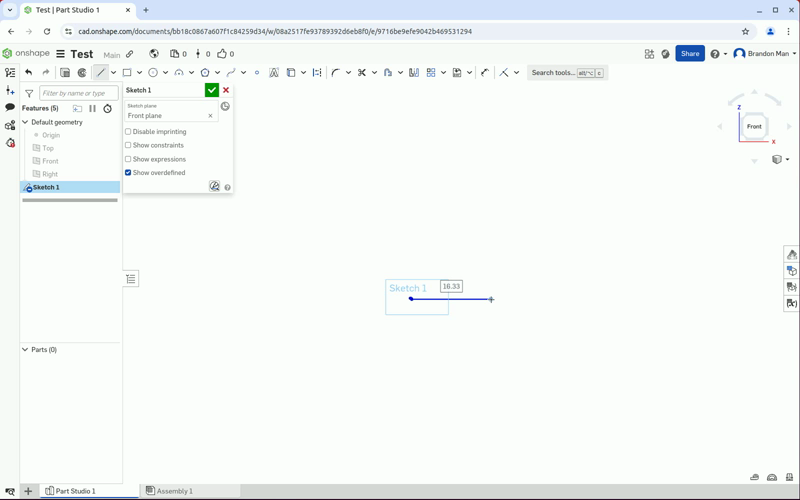
key(a)
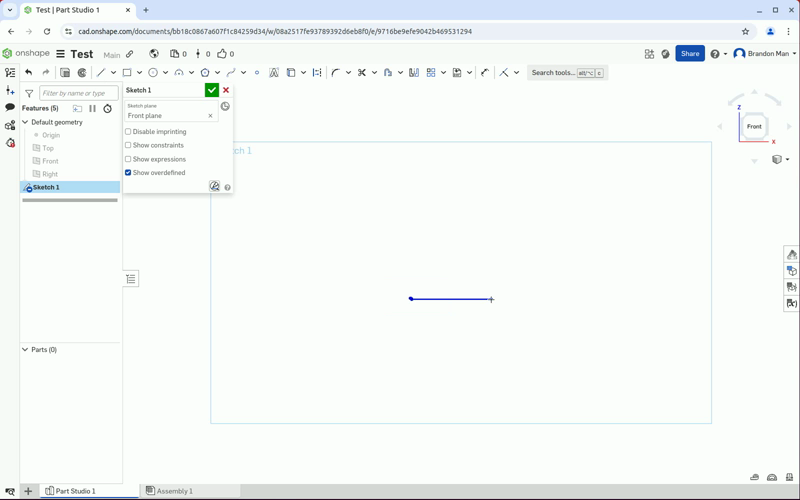
mouse_move(491, 299)
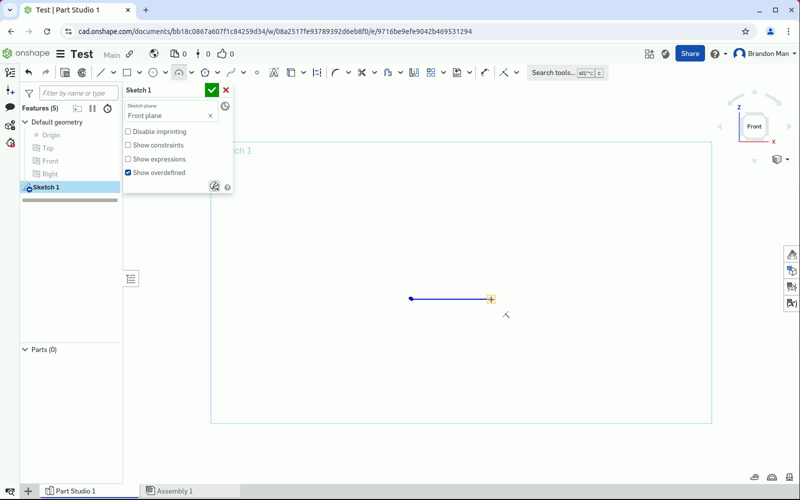
click(491, 299)
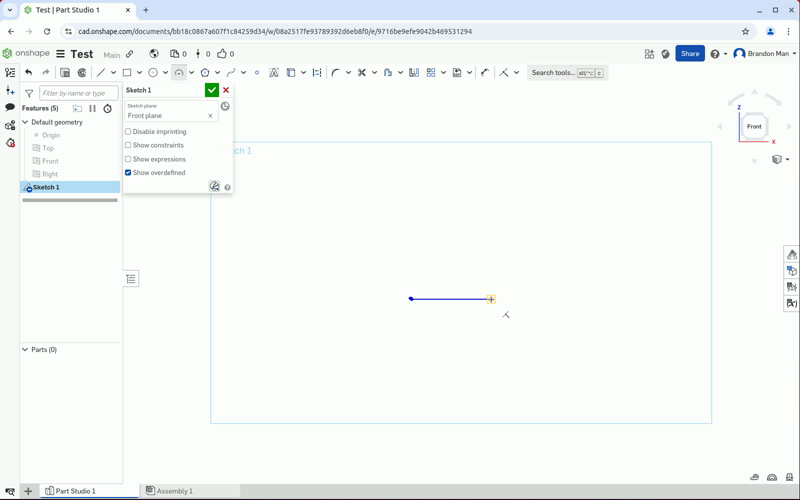
key_down(shift)
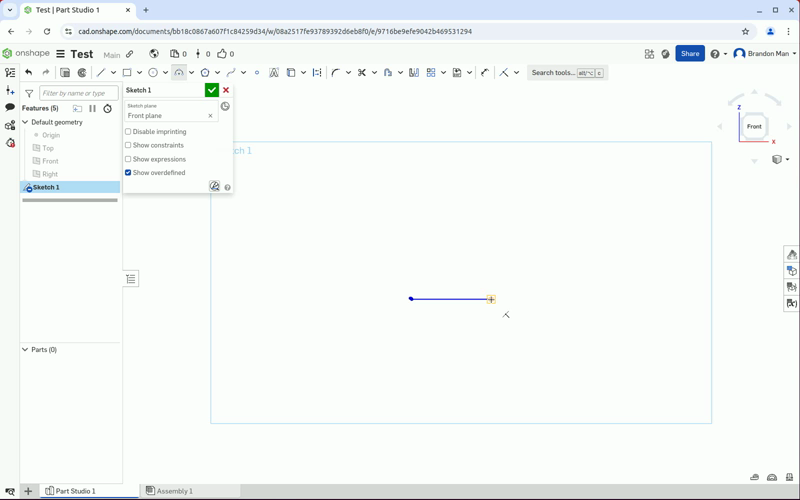
mouse_move(492, 298)
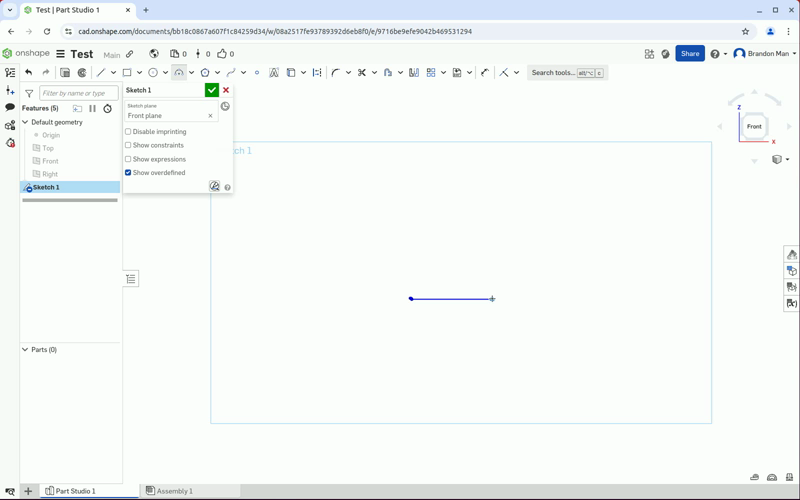
scroll(6)
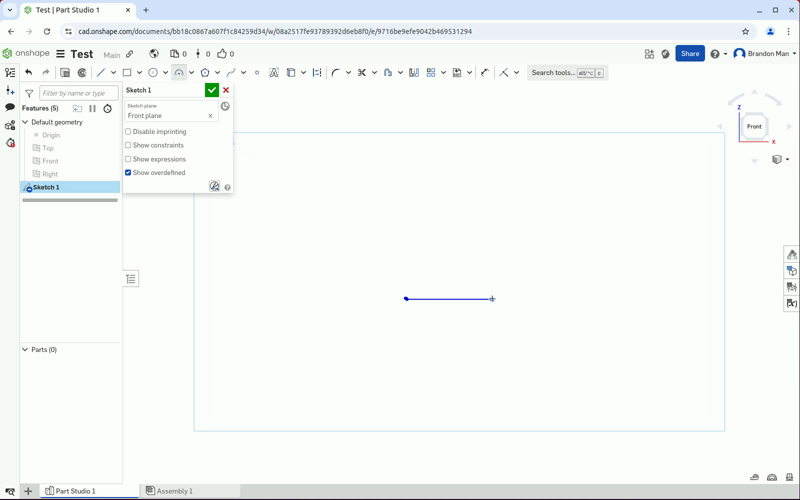
scroll(6)
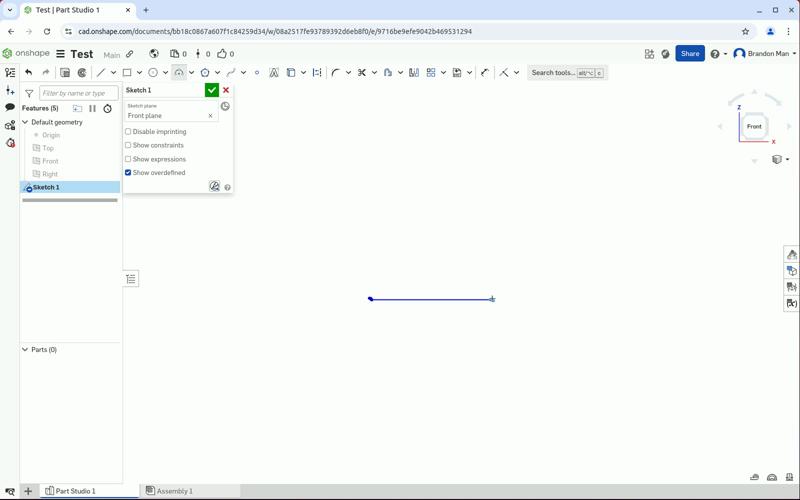
scroll(6)
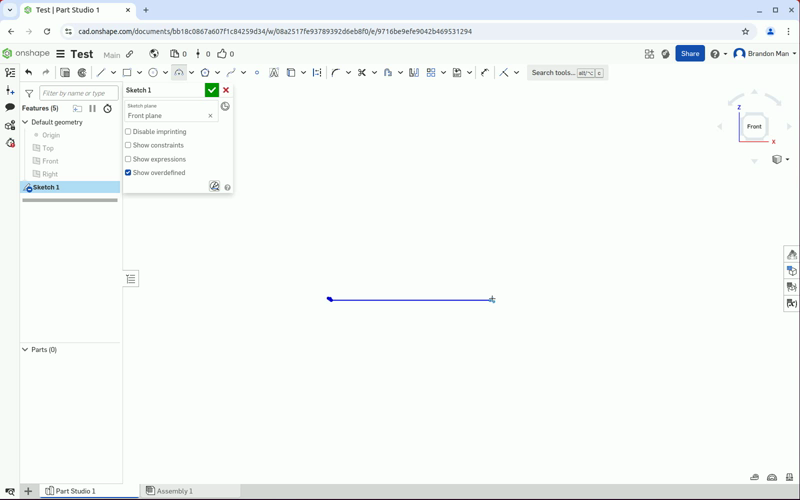
scroll(6)
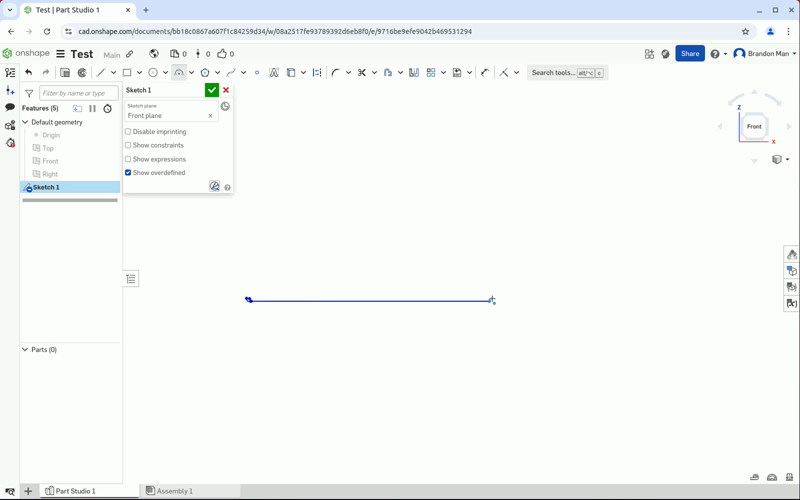
scroll(6)
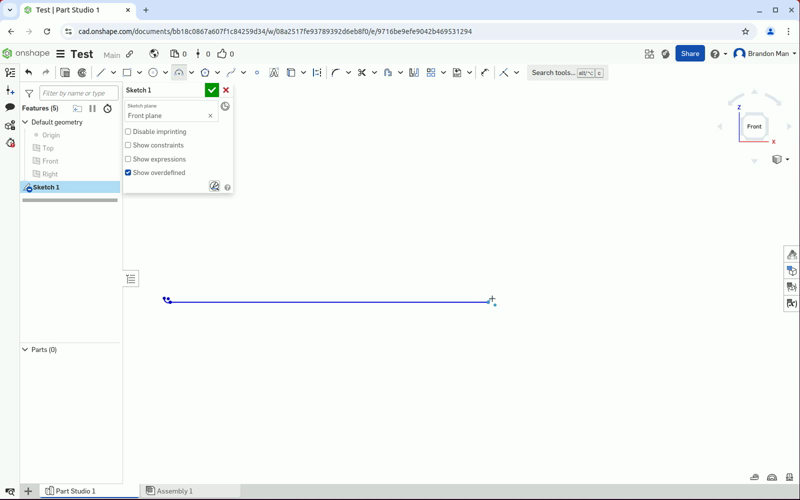
scroll(6)
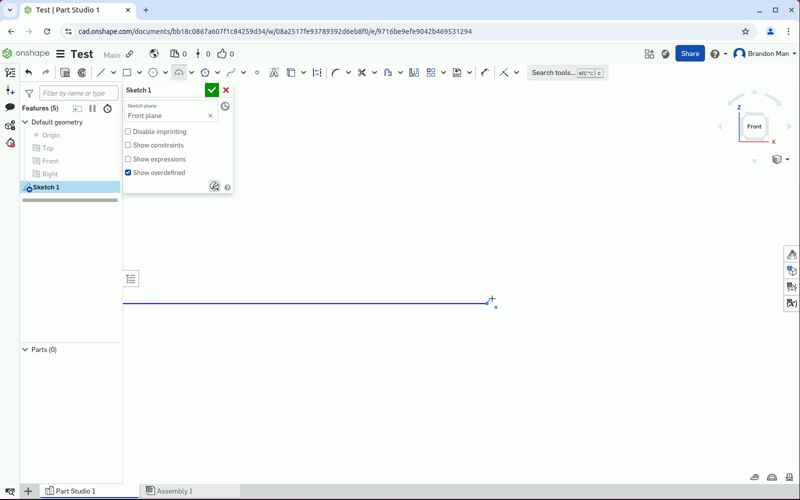
scroll(6)
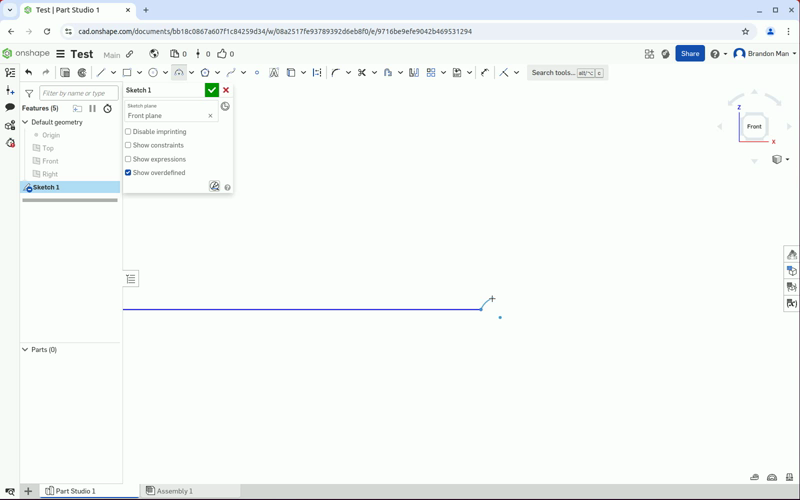
click(492, 298)
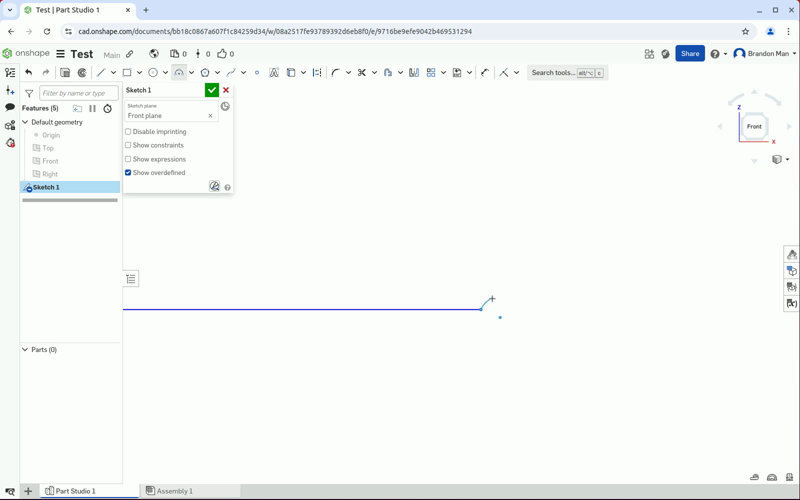
scroll(-6)
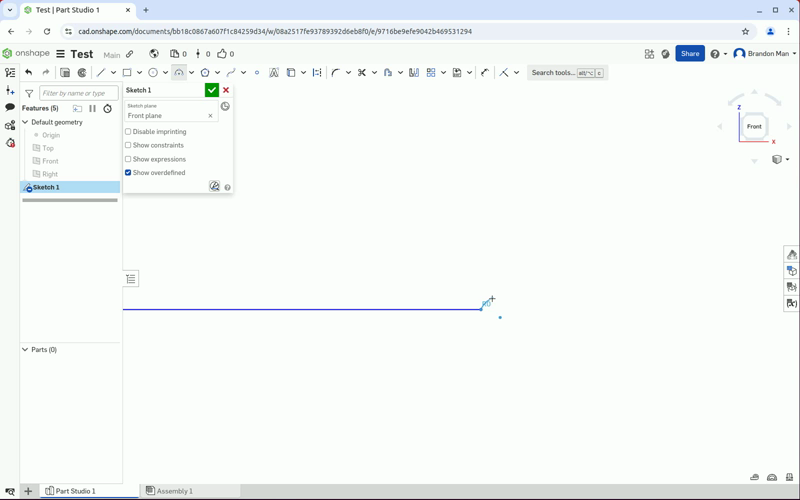
scroll(-6)
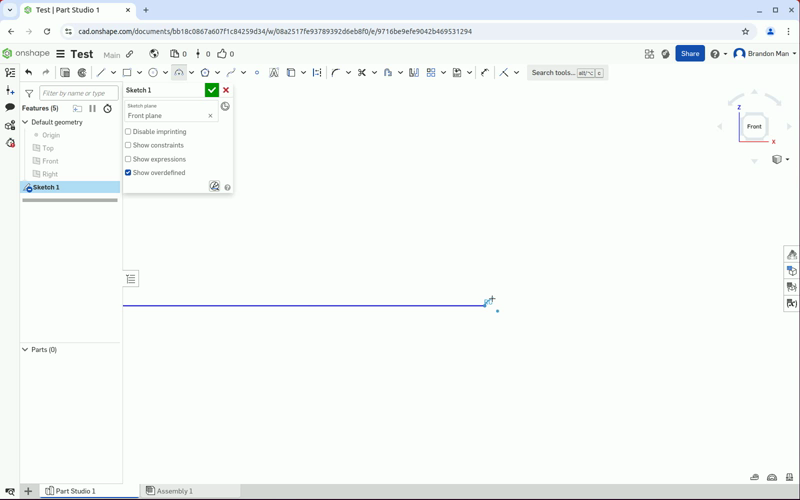
scroll(-6)
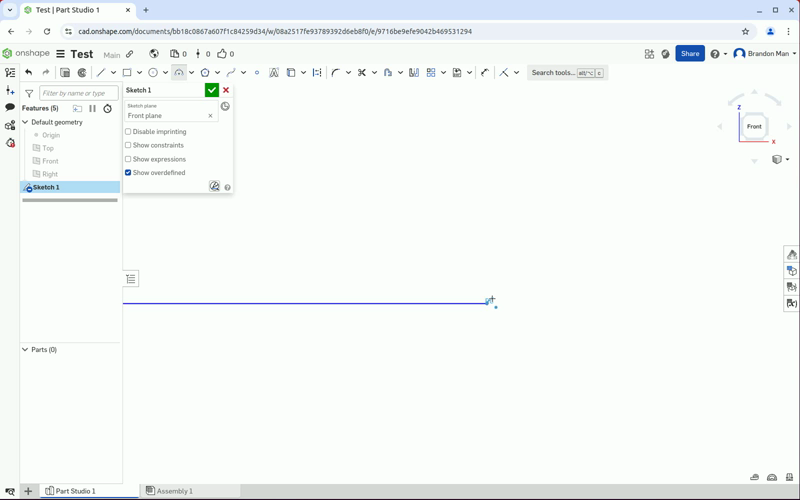
scroll(-6)
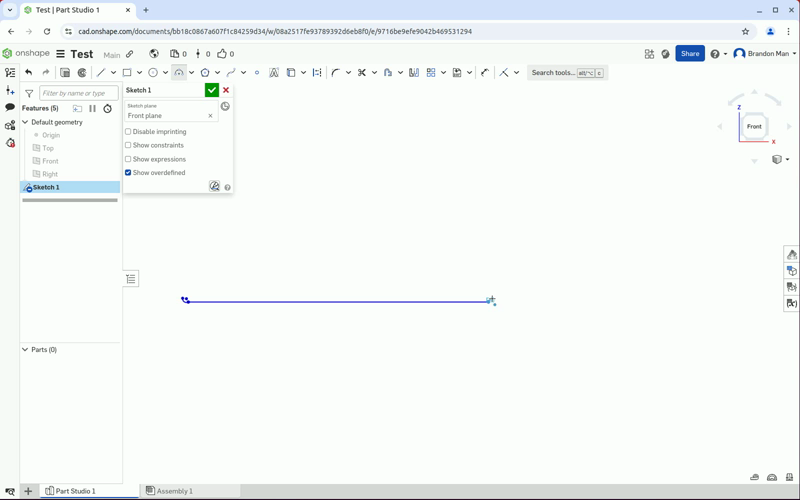
scroll(-6)
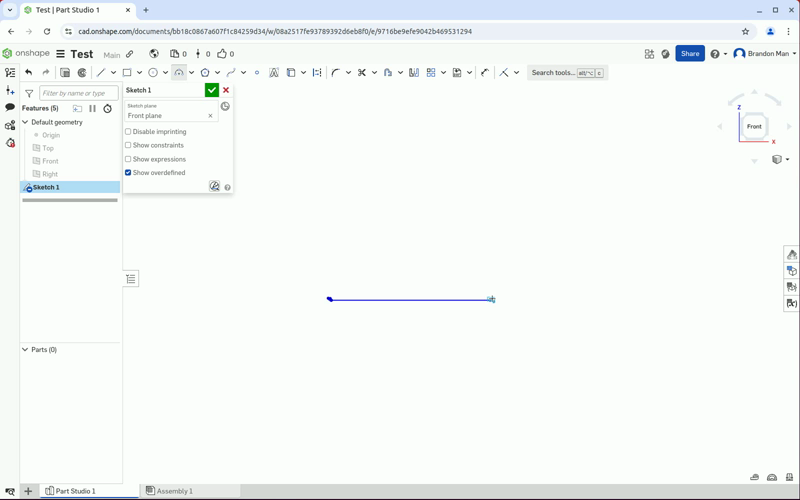
scroll(-6)
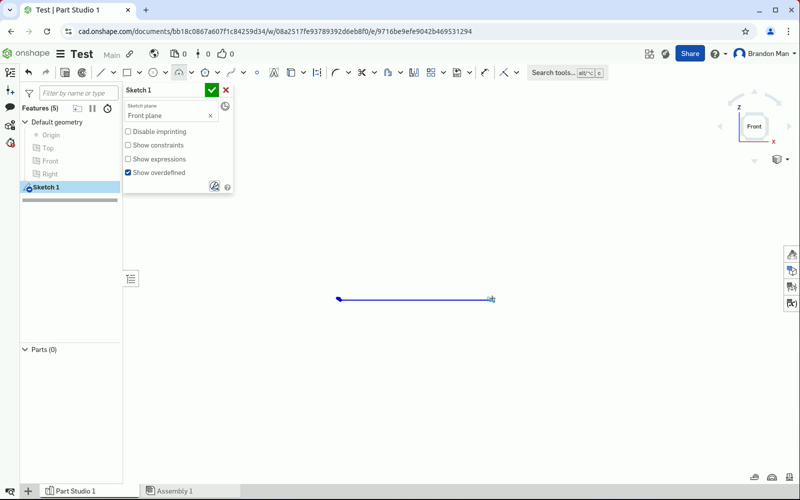
scroll(-6)
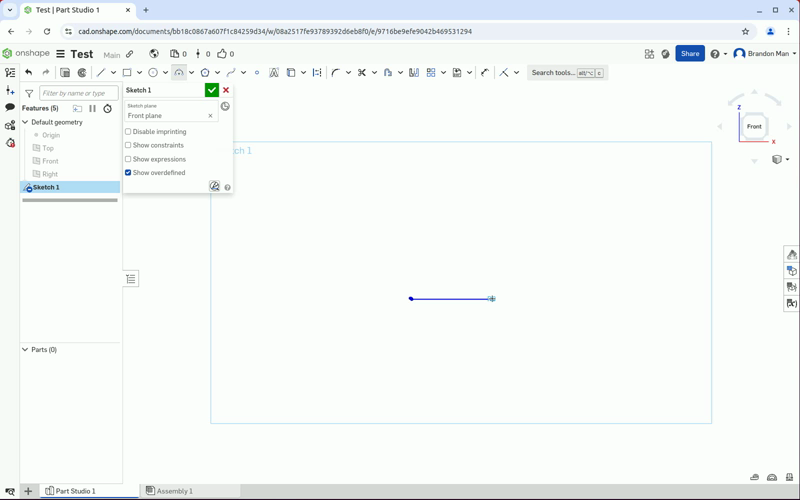
mouse_move(492, 299)
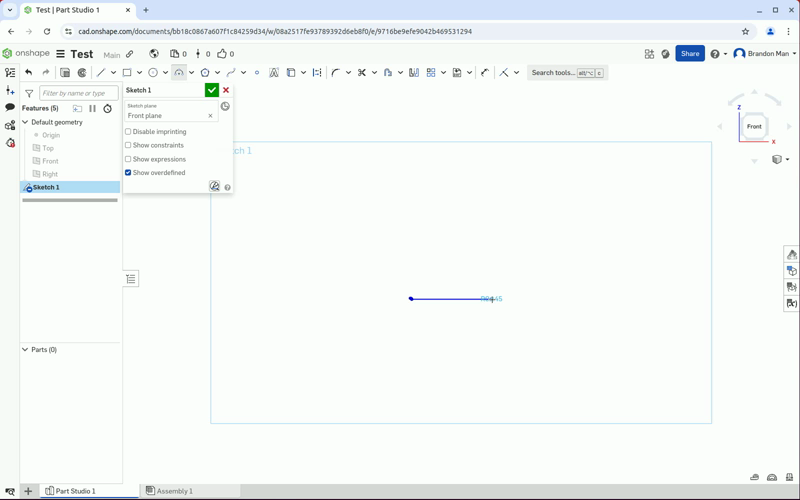
scroll(6)
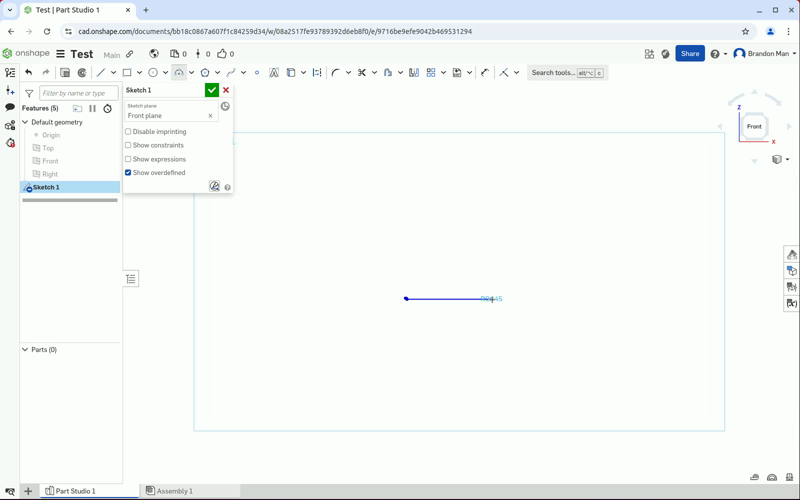
scroll(6)
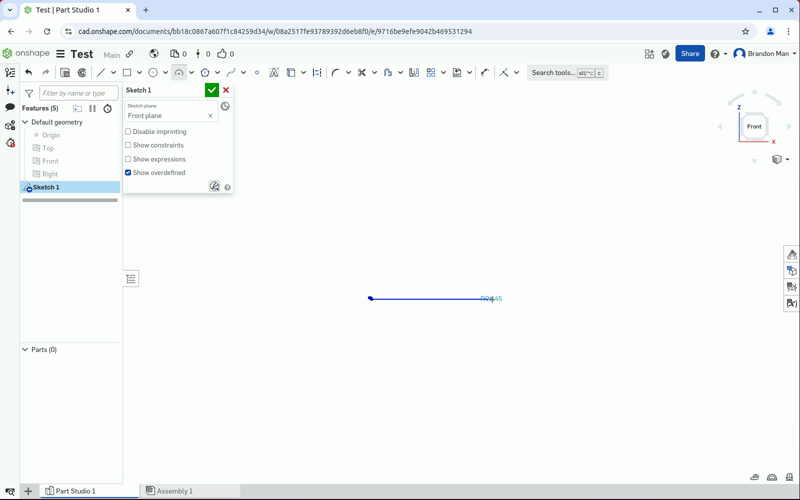
scroll(6)
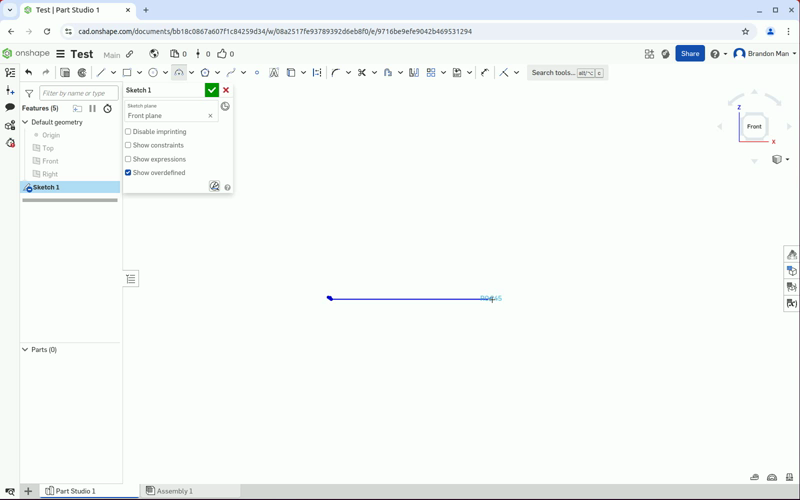
scroll(6)
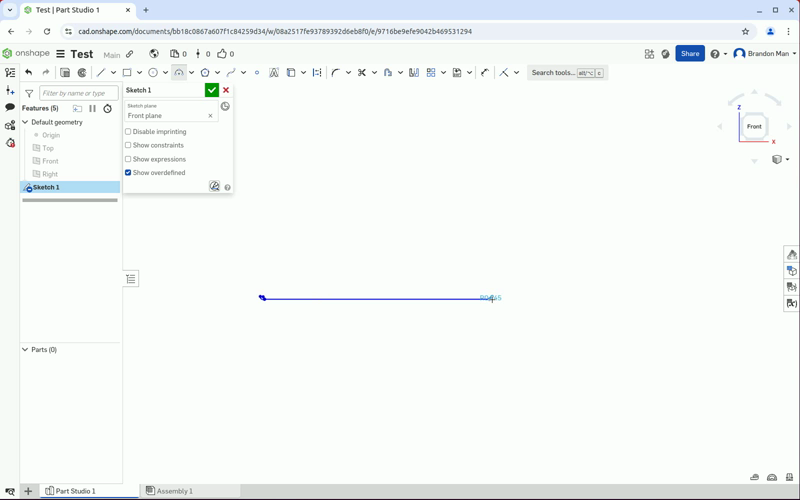
scroll(6)
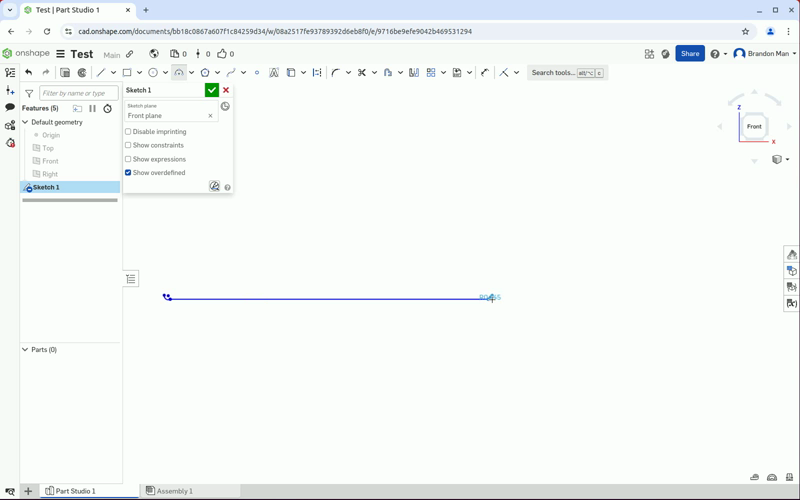
scroll(6)
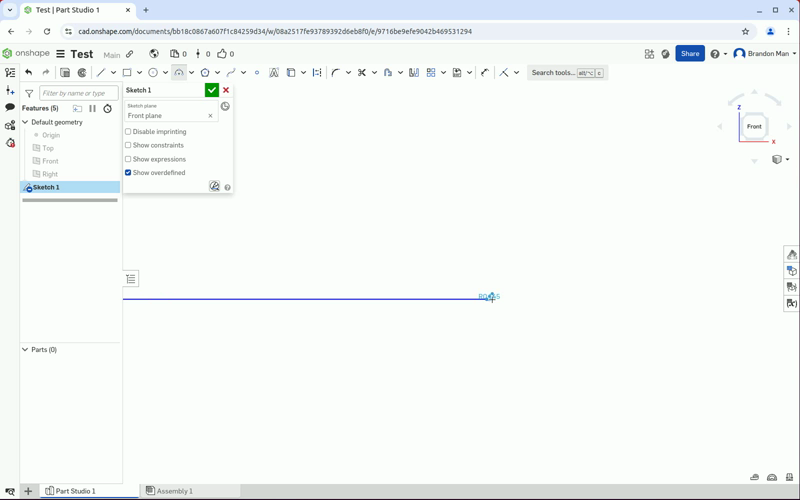
scroll(6)
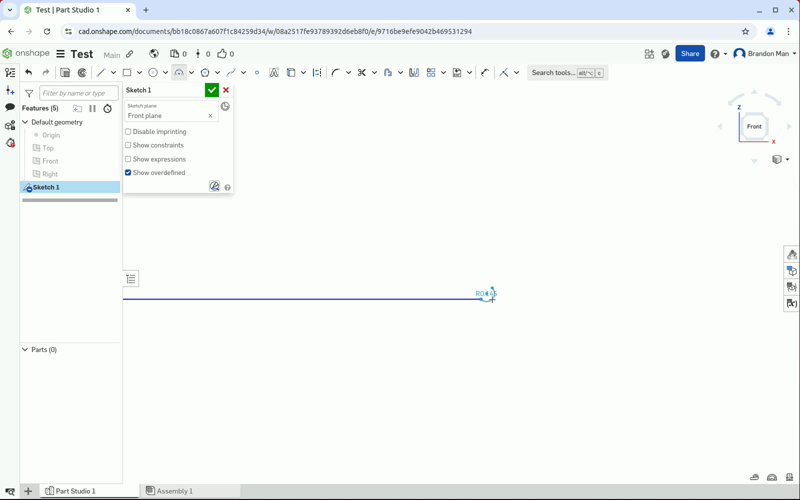
click(492, 299)
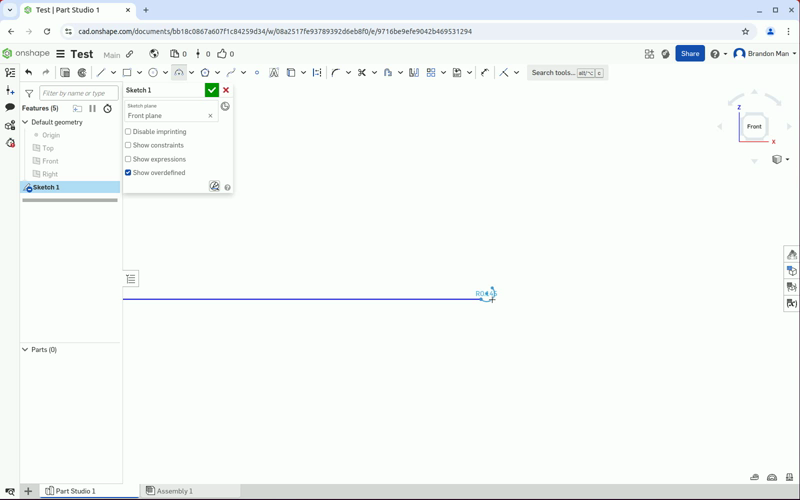
scroll(-6)
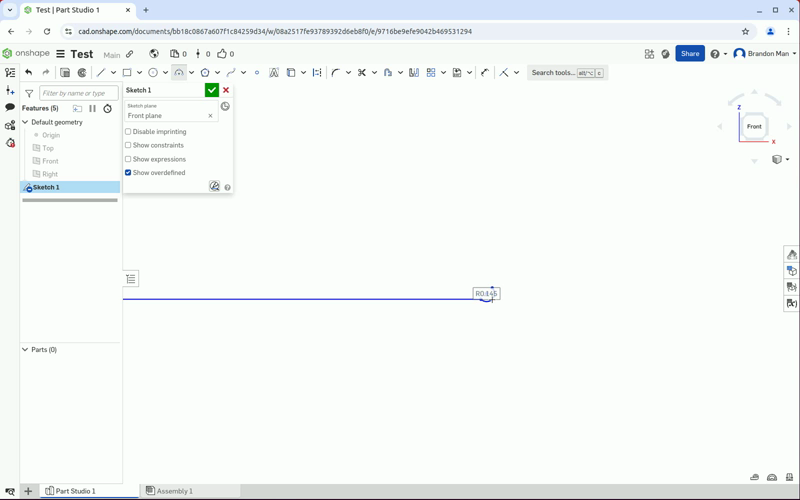
scroll(-6)
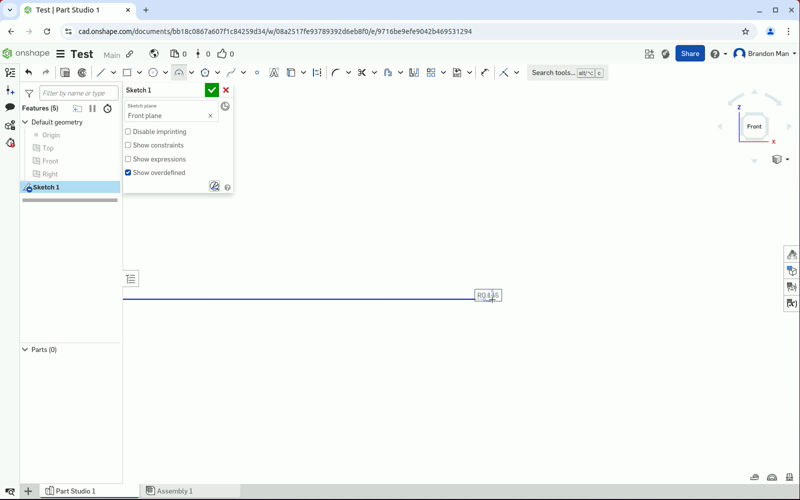
scroll(-6)
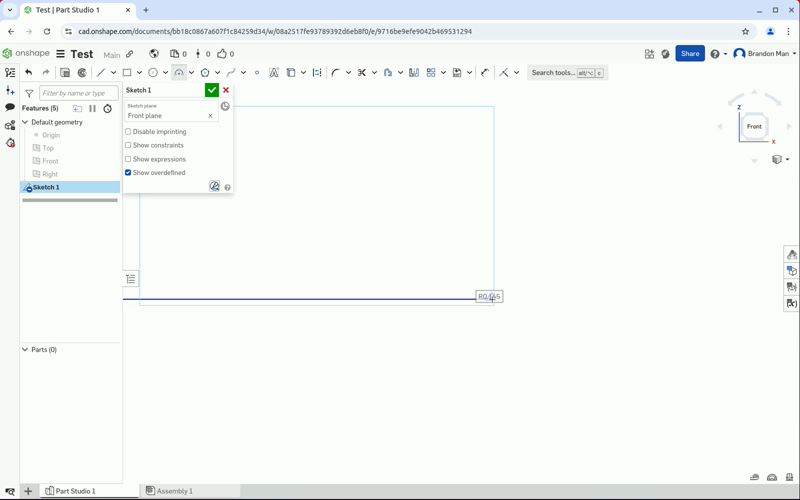
scroll(-6)
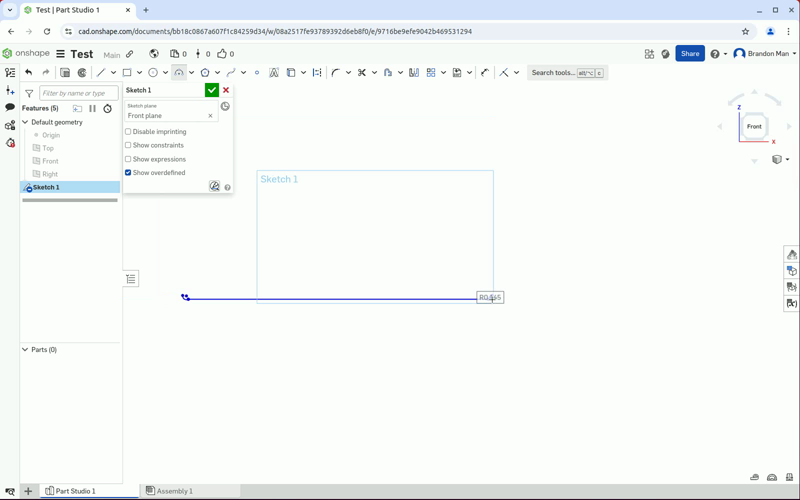
scroll(-6)
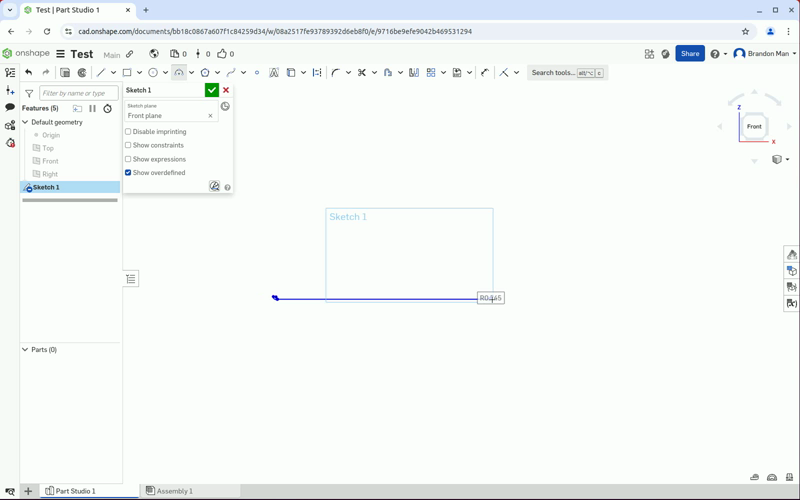
scroll(-6)
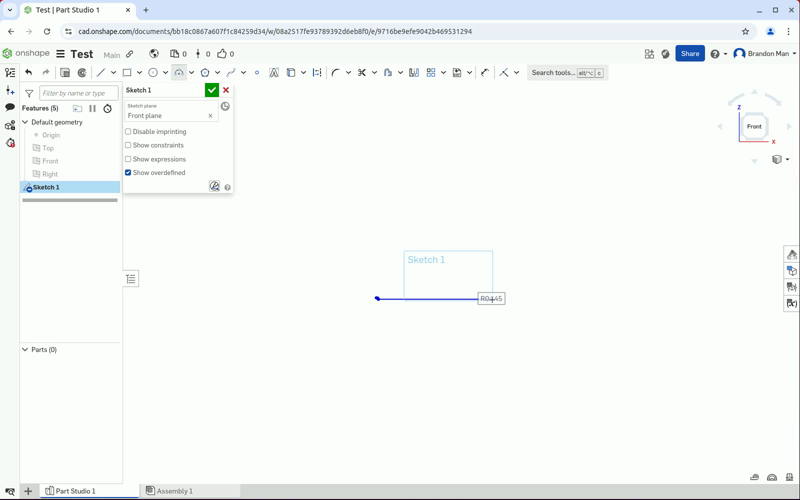
scroll(-6)
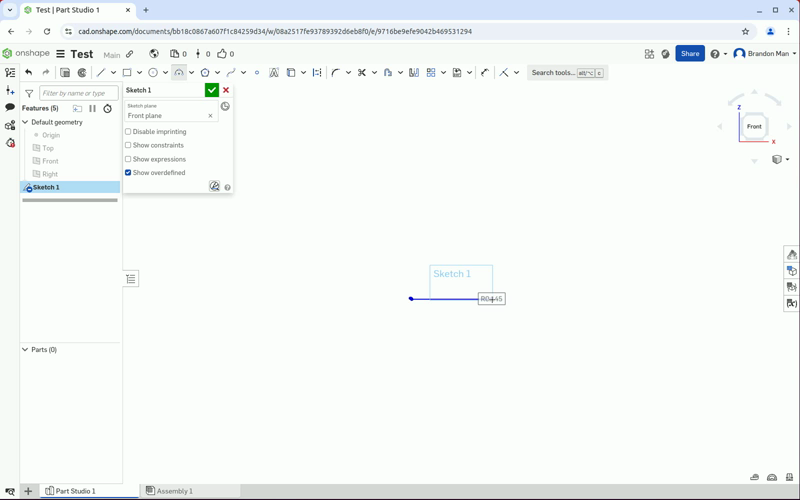
key_up(shift)
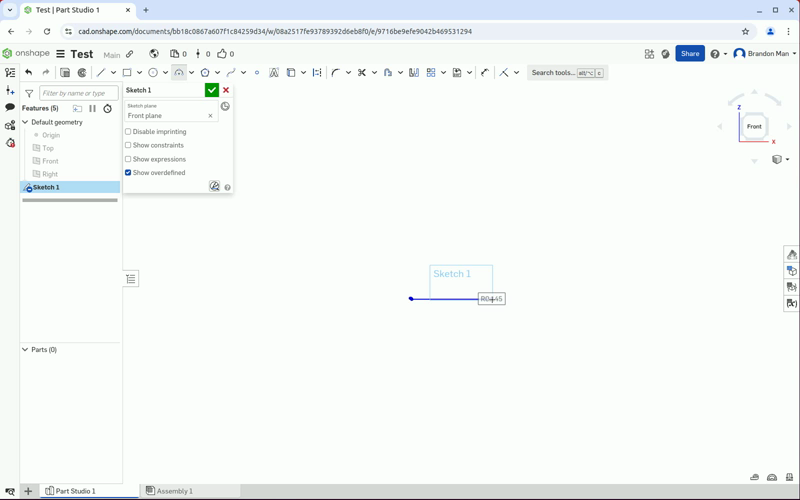
key(esc)
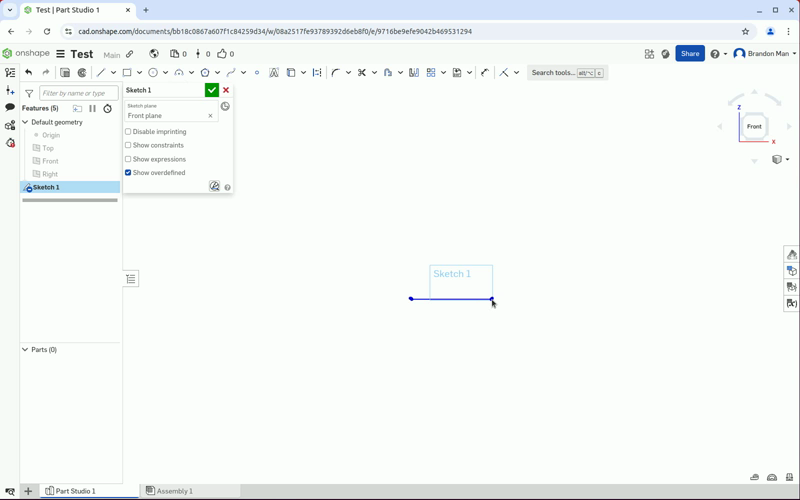
key(l)
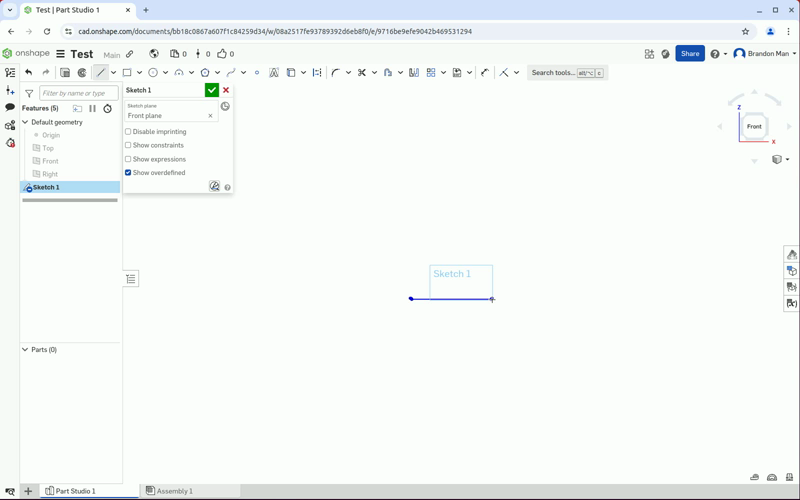
mouse_move(492, 298)
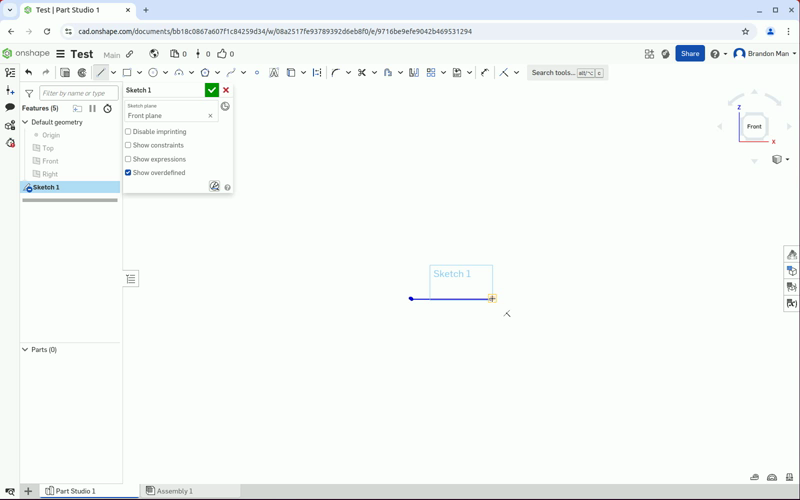
scroll(6)
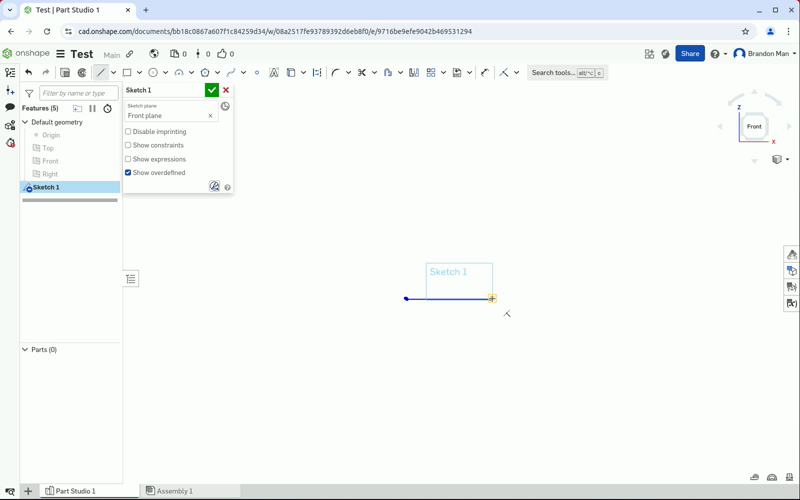
scroll(6)
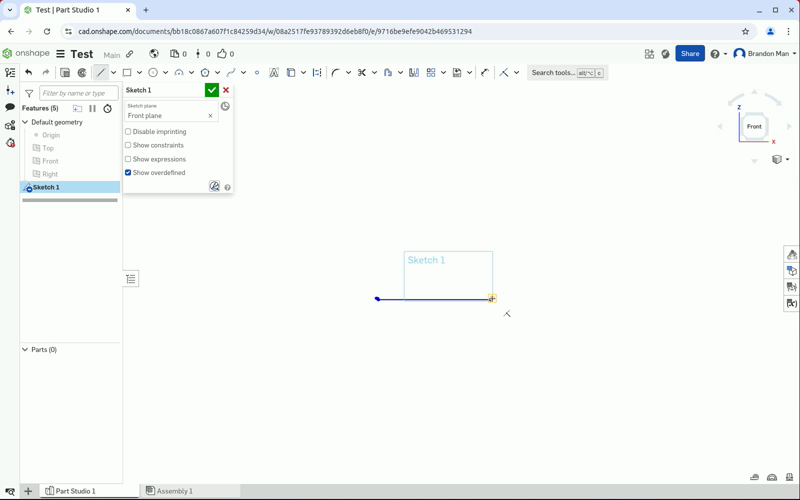
scroll(6)
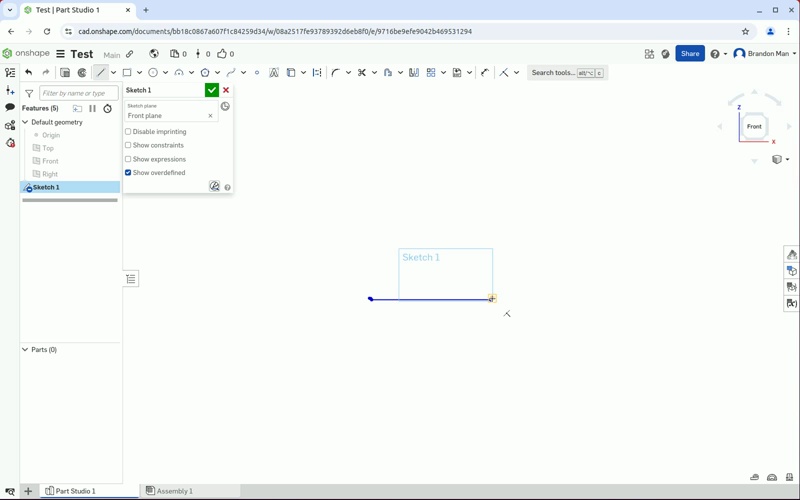
scroll(6)
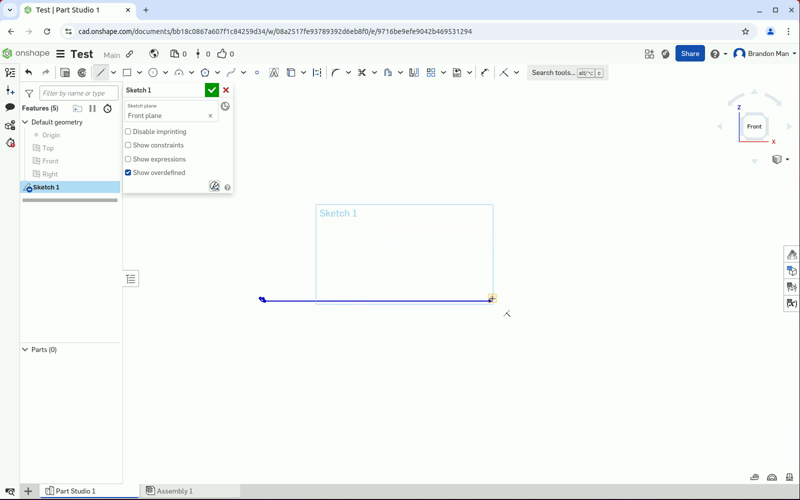
scroll(6)
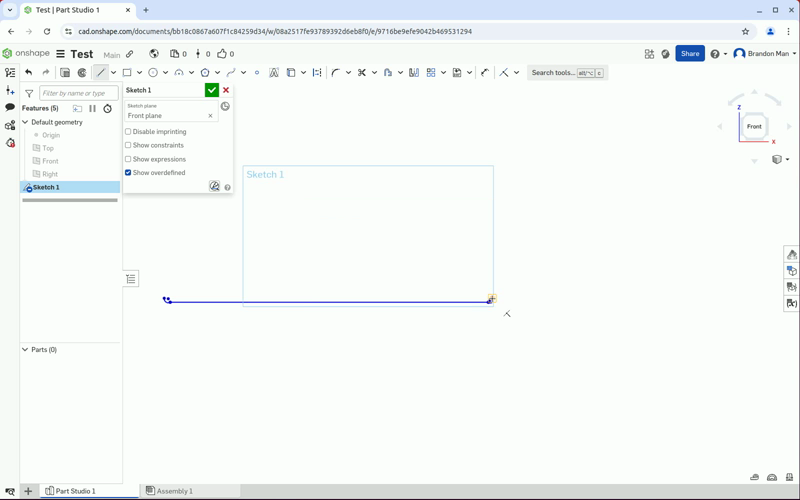
scroll(6)
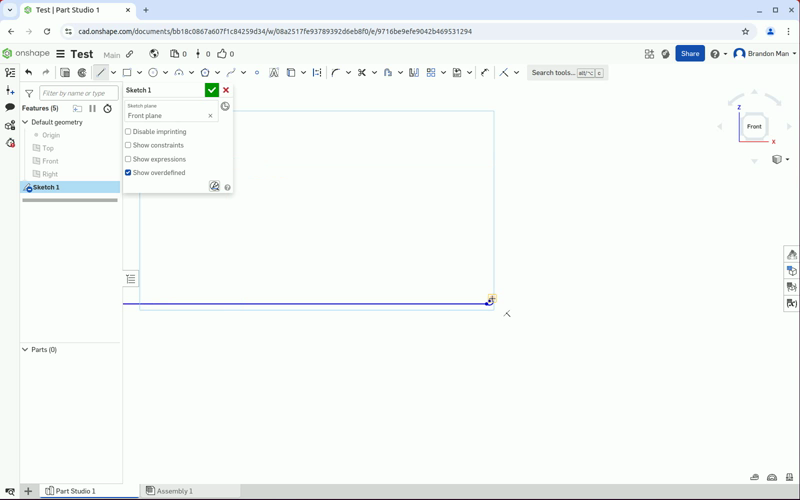
scroll(6)
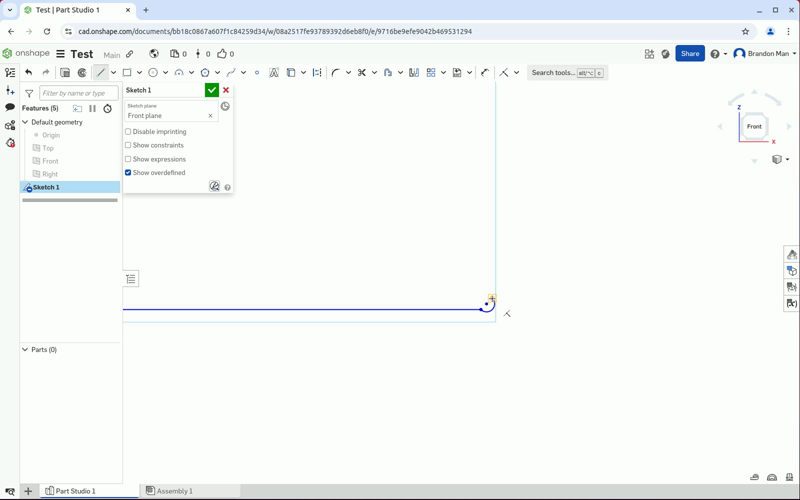
click(492, 298)
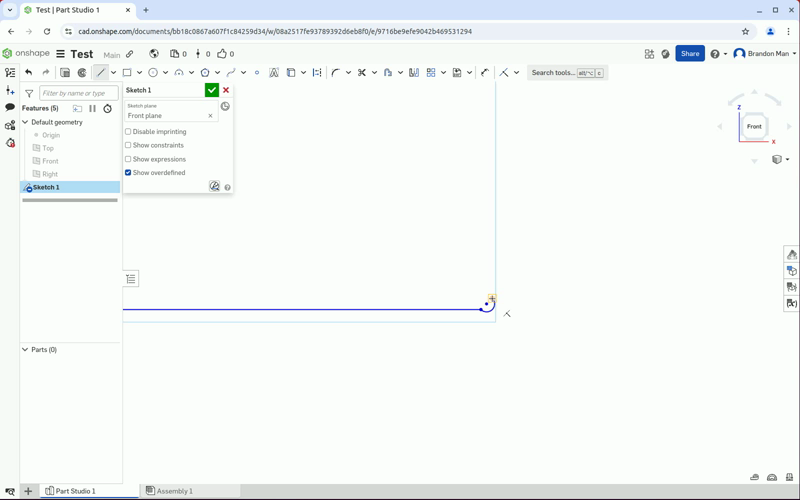
scroll(-6)
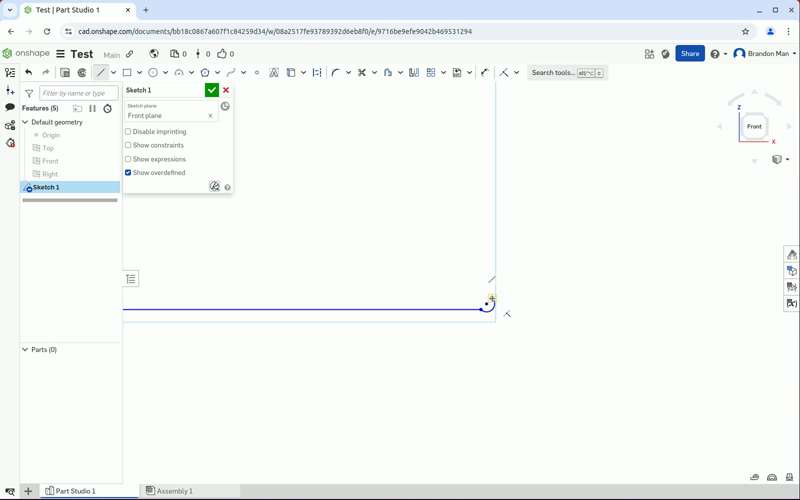
scroll(-6)
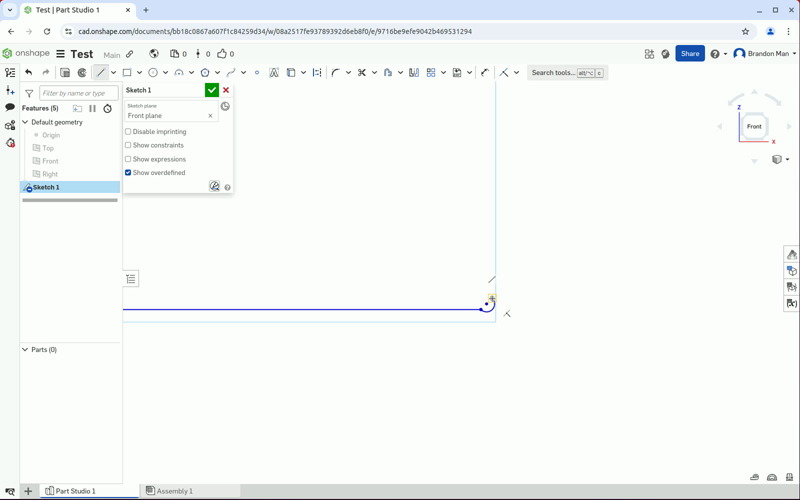
scroll(-6)
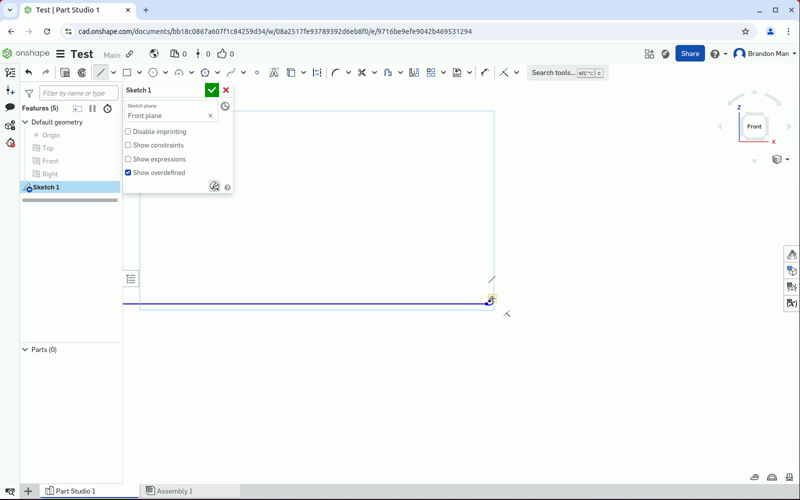
scroll(-6)
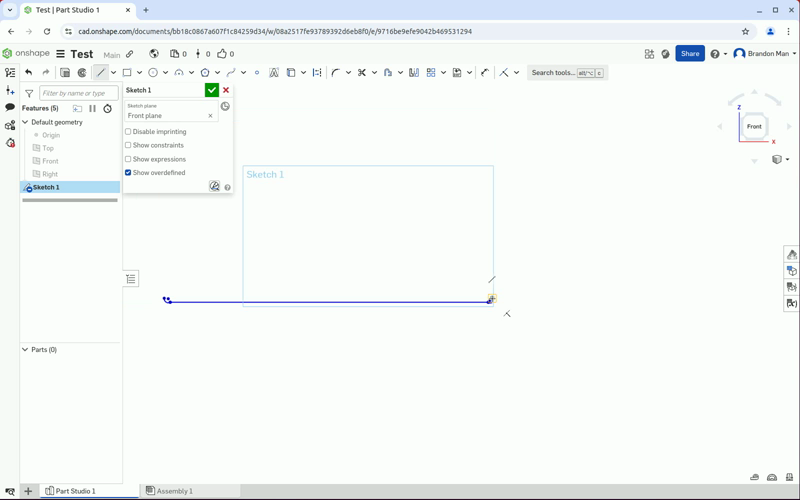
scroll(-6)
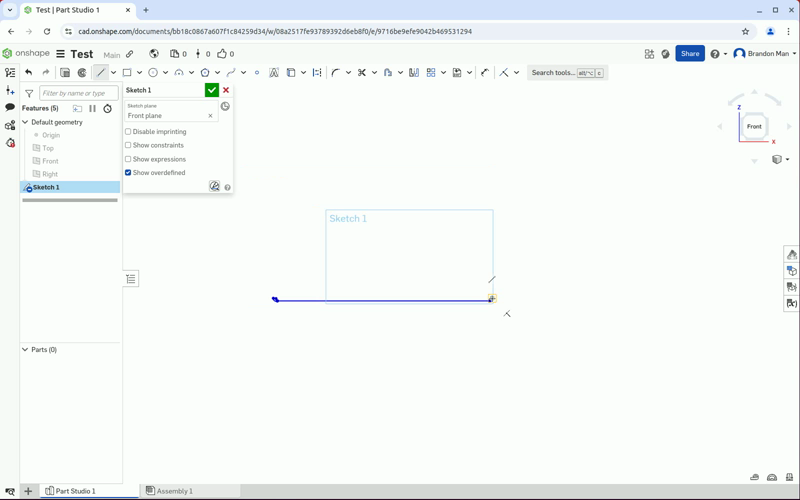
scroll(-6)
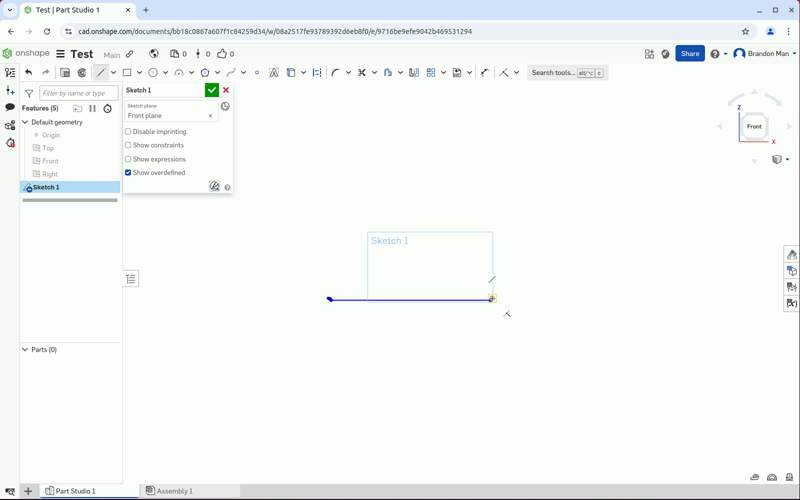
scroll(-6)
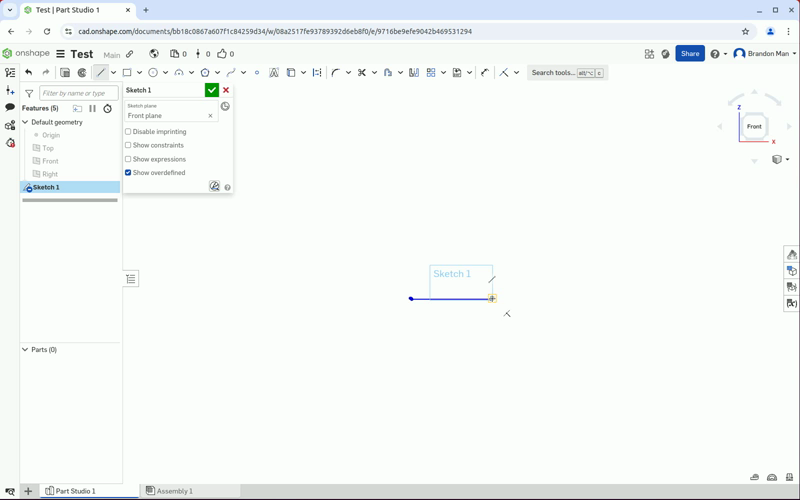
key_down(shift)
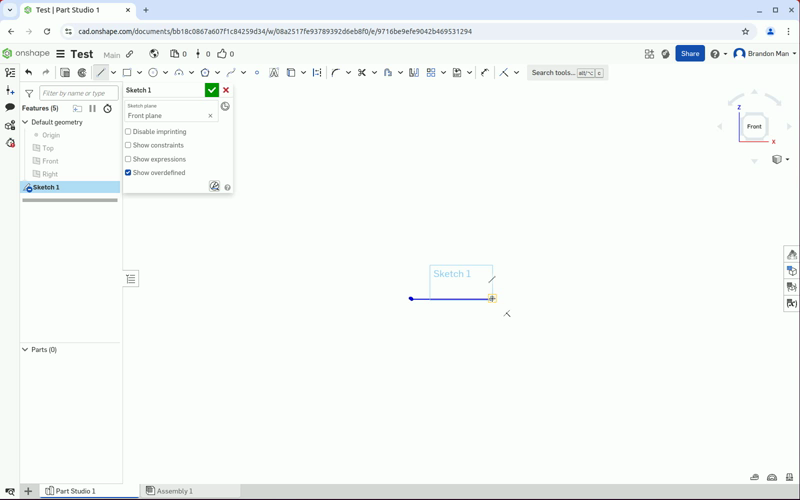
mouse_move(492, 170)
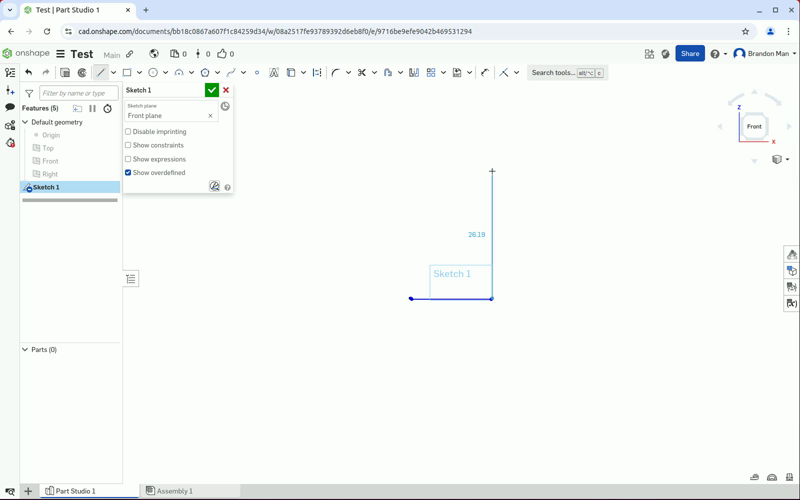
click(492, 170)
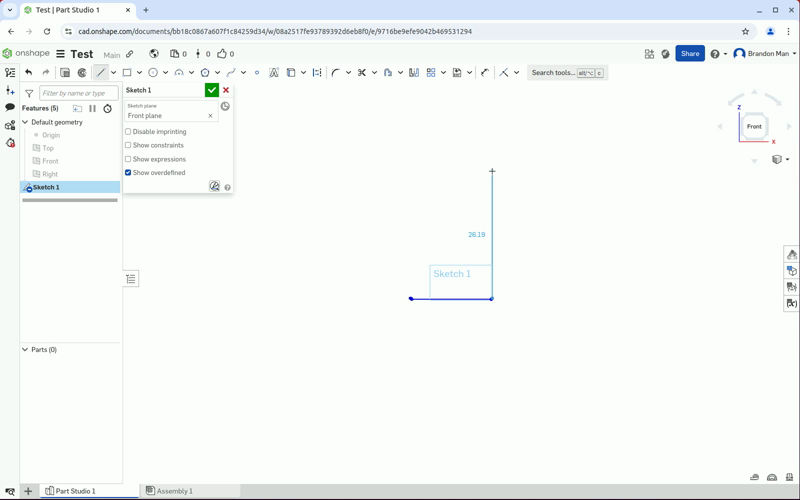
key_up(shift)
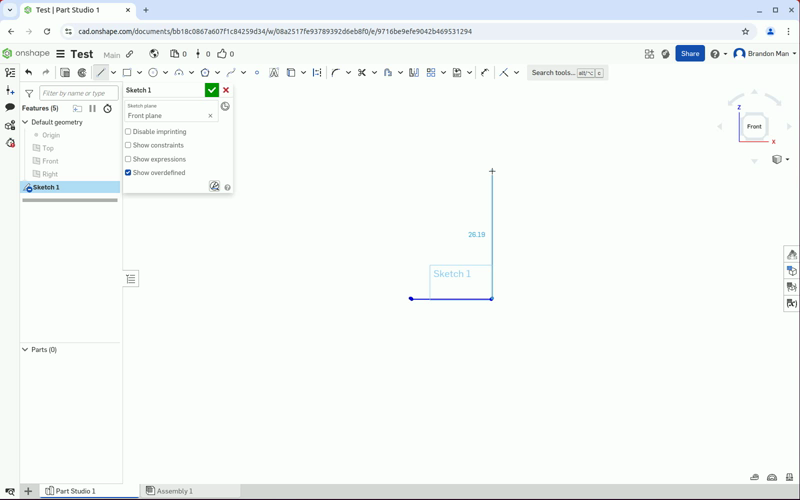
key_down(shift)
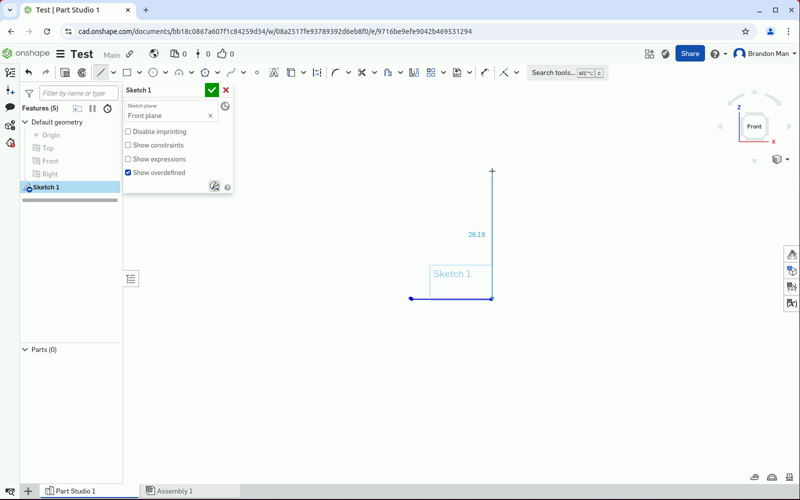
mouse_move(522, 170)
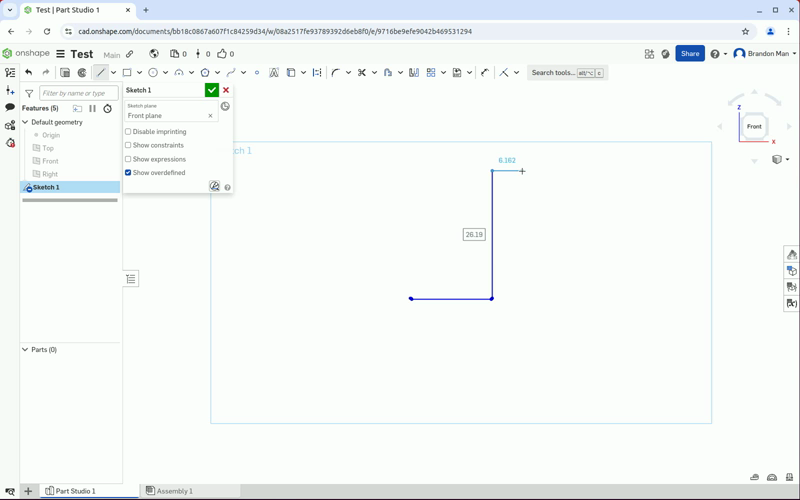
mouse_move(488, 170)
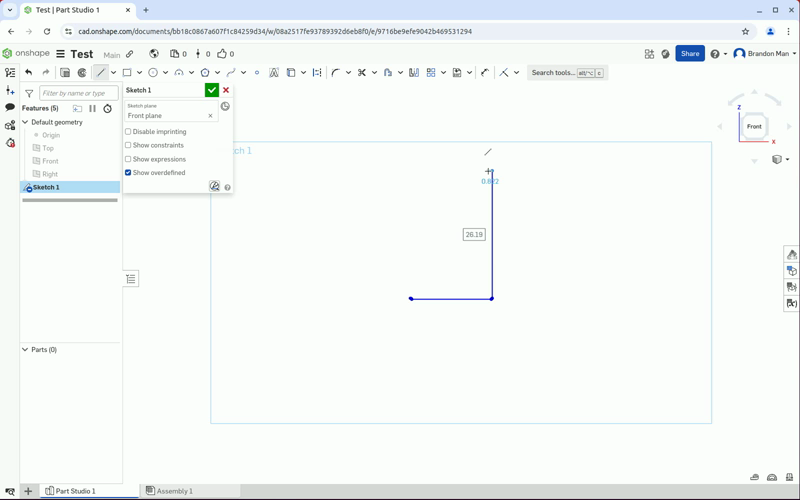
scroll(6)
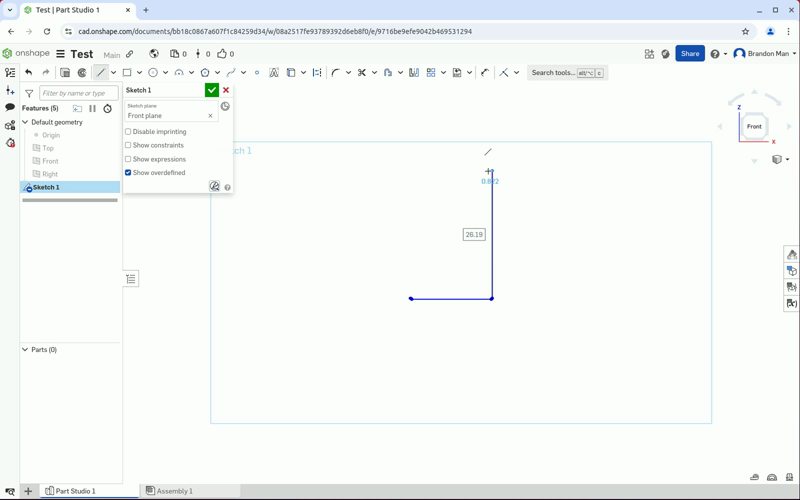
scroll(6)
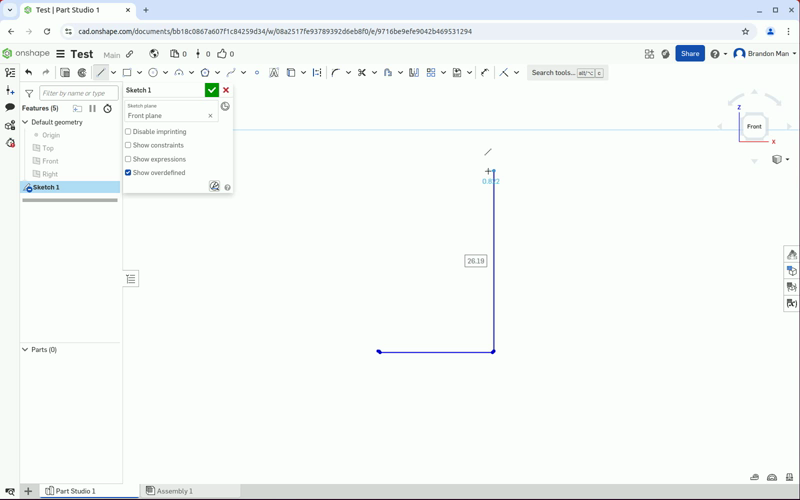
scroll(6)
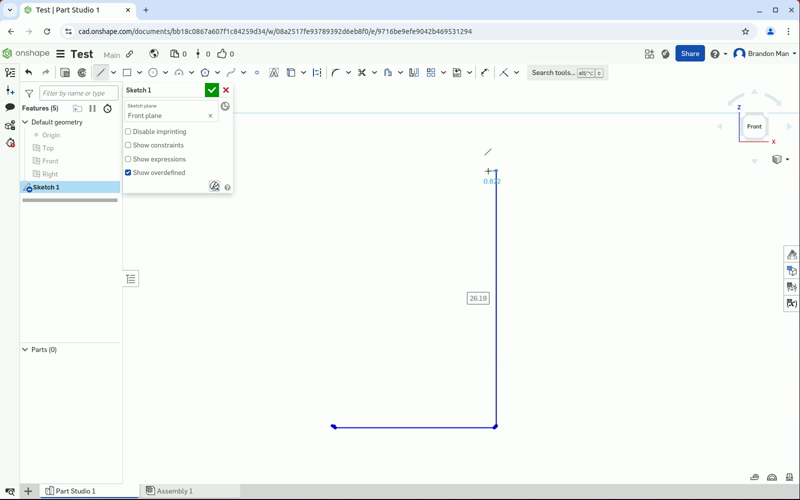
scroll(6)
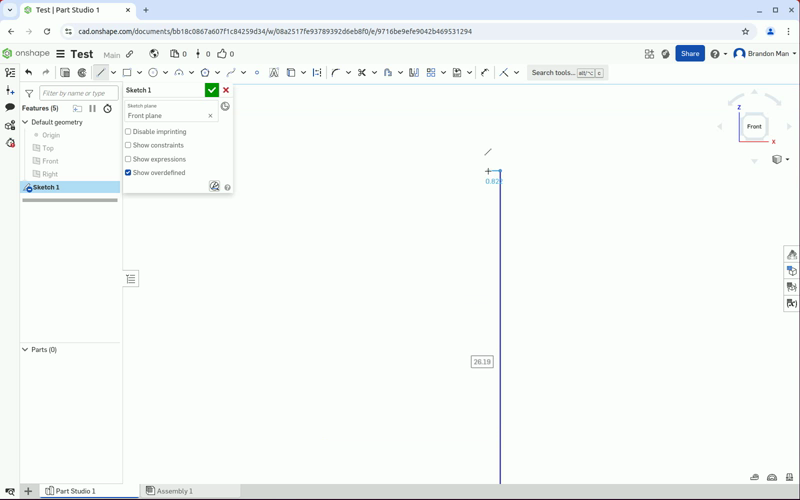
scroll(6)
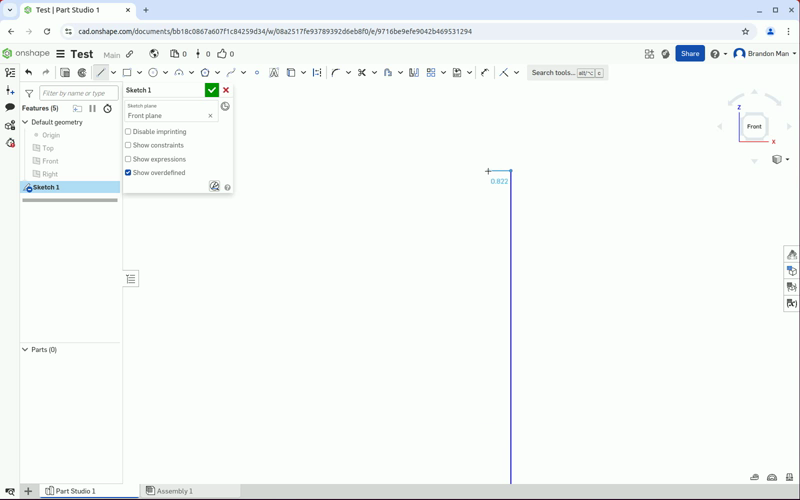
scroll(6)
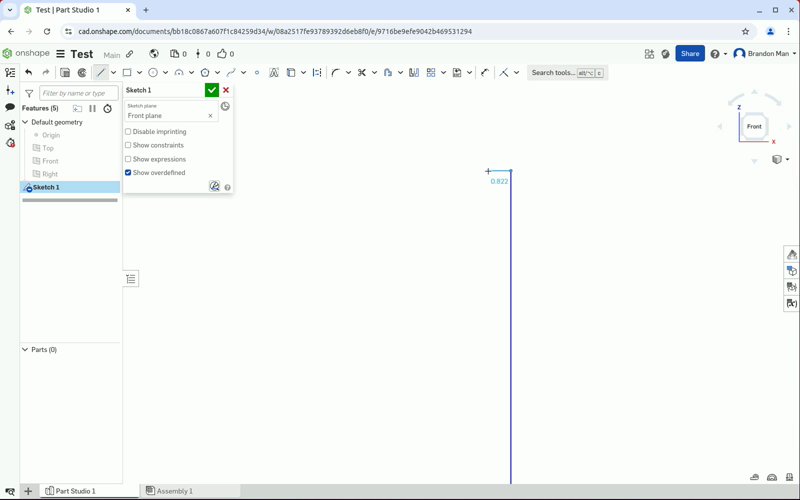
scroll(6)
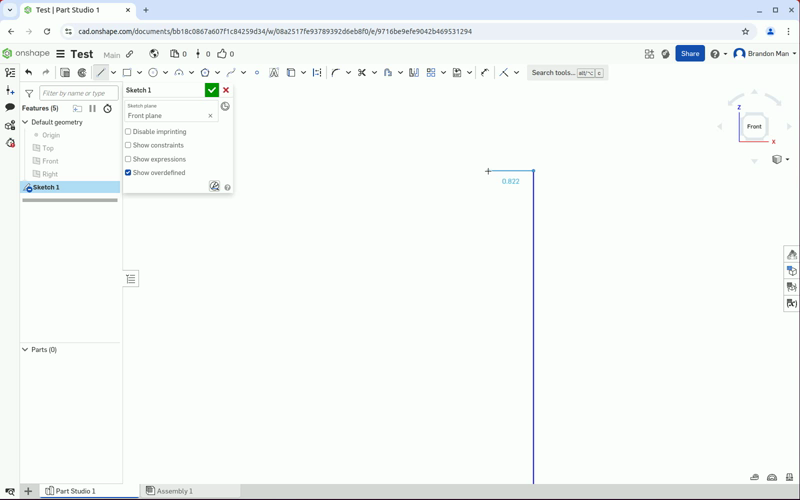
click(488, 170)
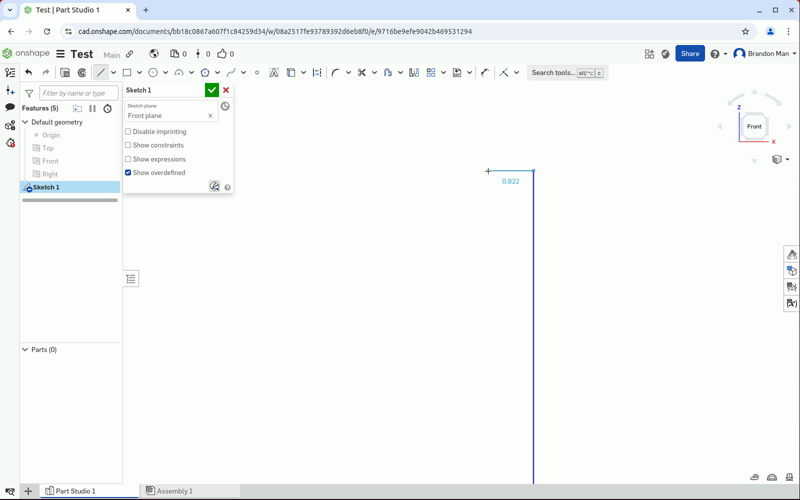
scroll(-6)
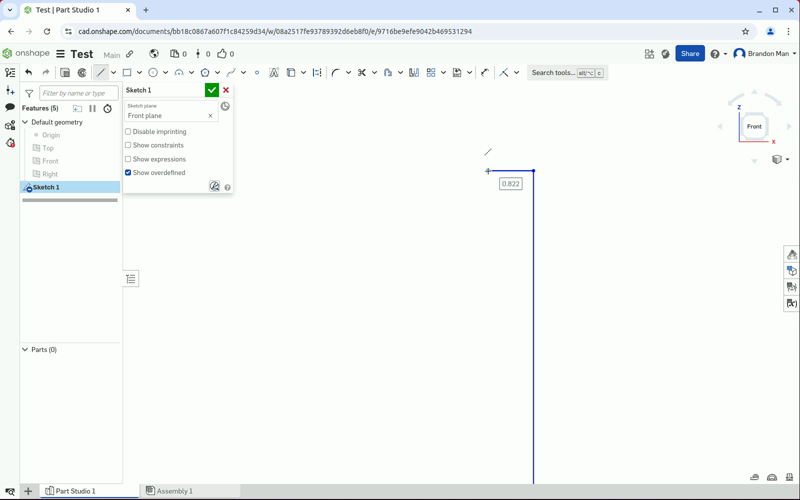
scroll(-6)
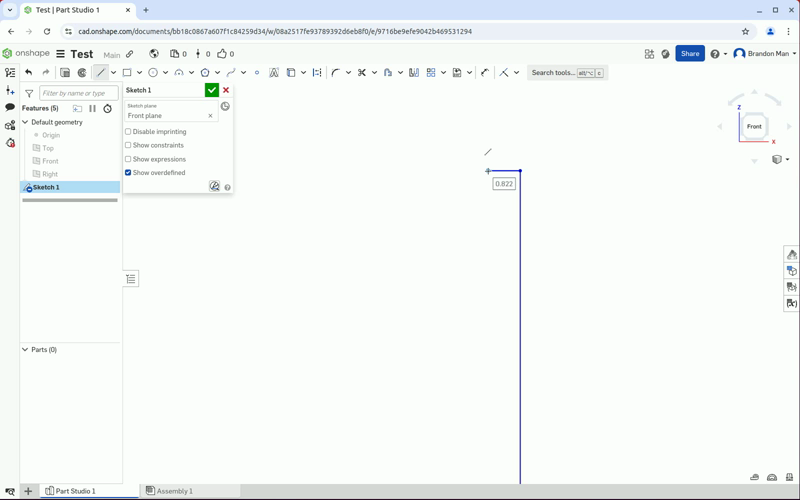
scroll(-6)
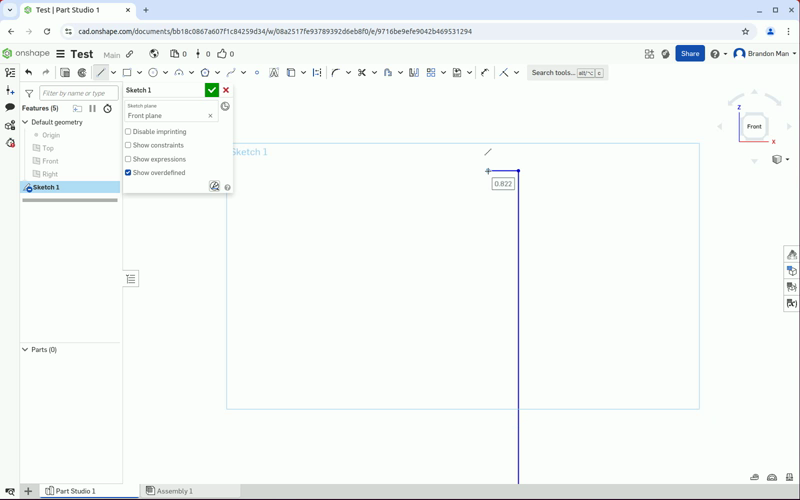
scroll(-6)
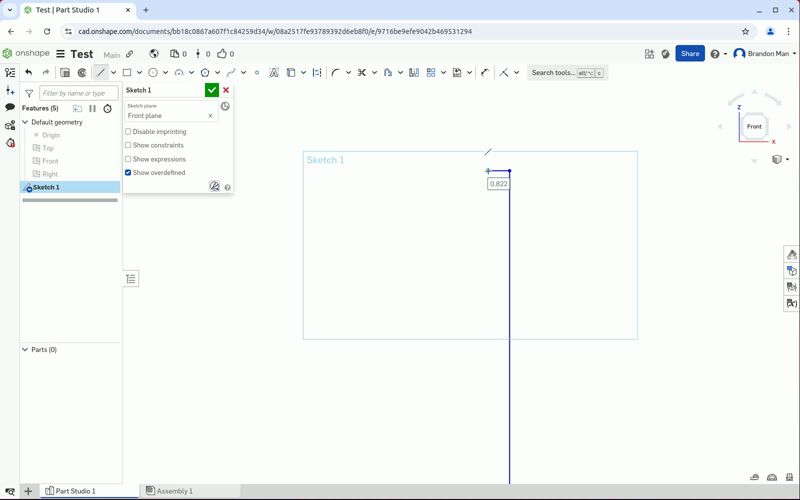
scroll(-6)
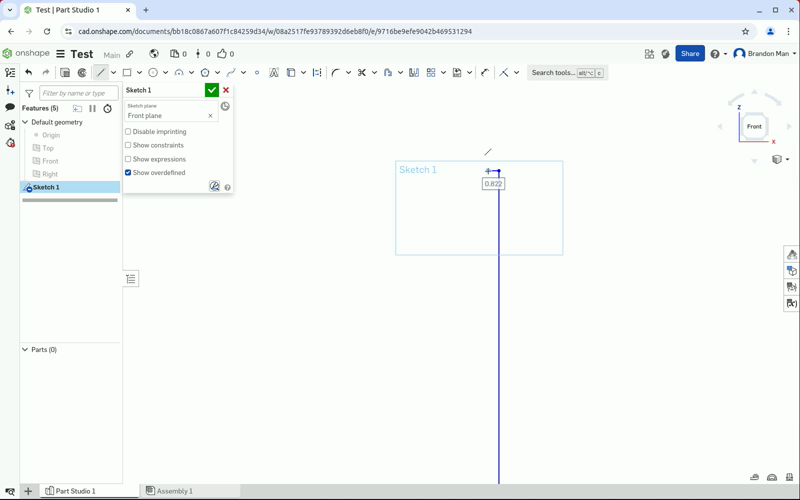
scroll(-6)
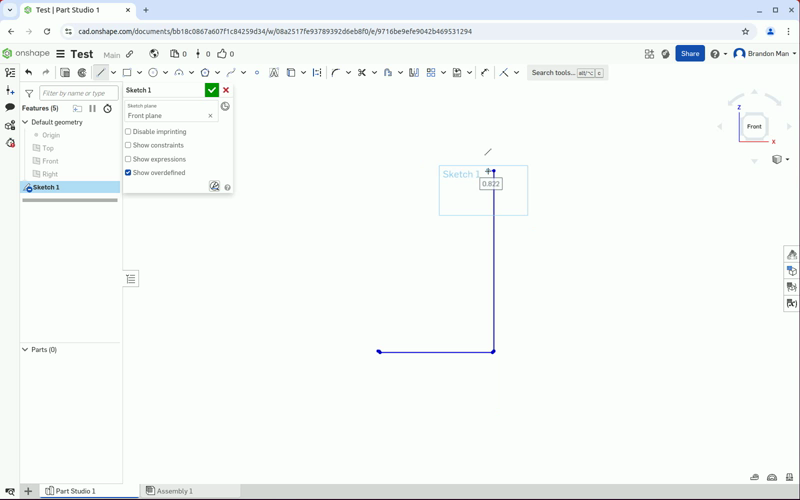
scroll(-6)
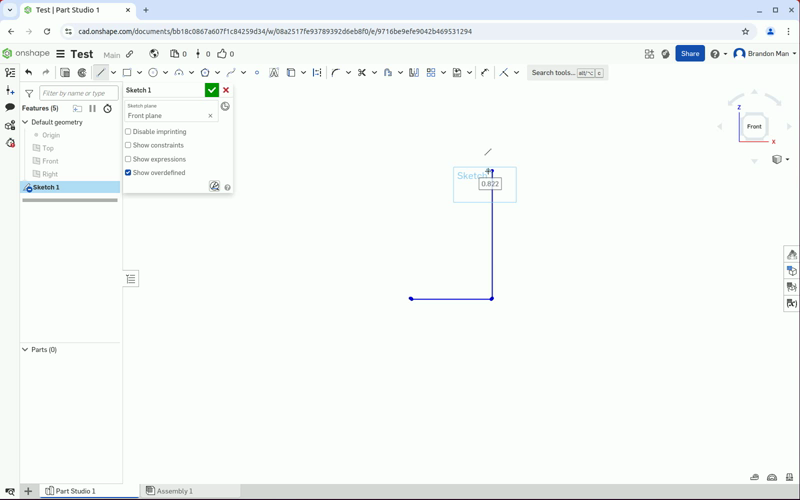
key_up(shift)
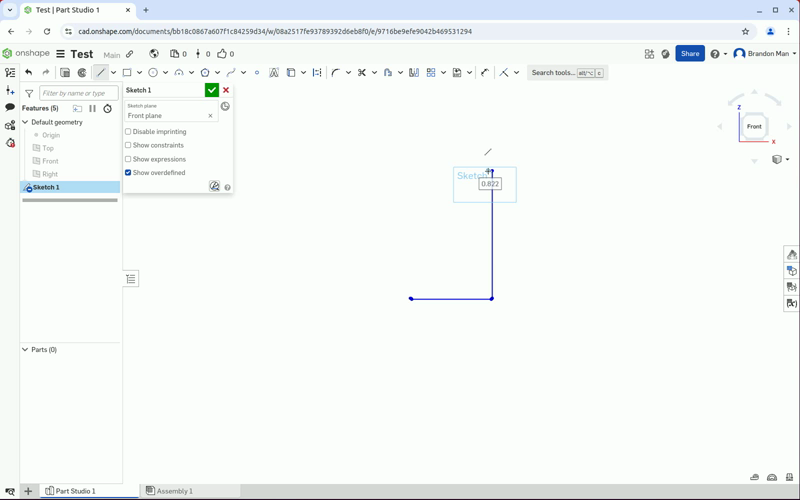
key_down(shift)
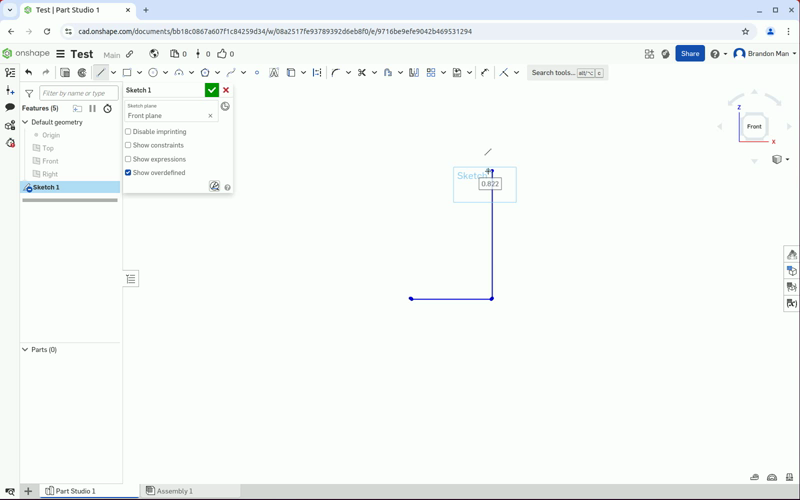
mouse_move(488, 294)
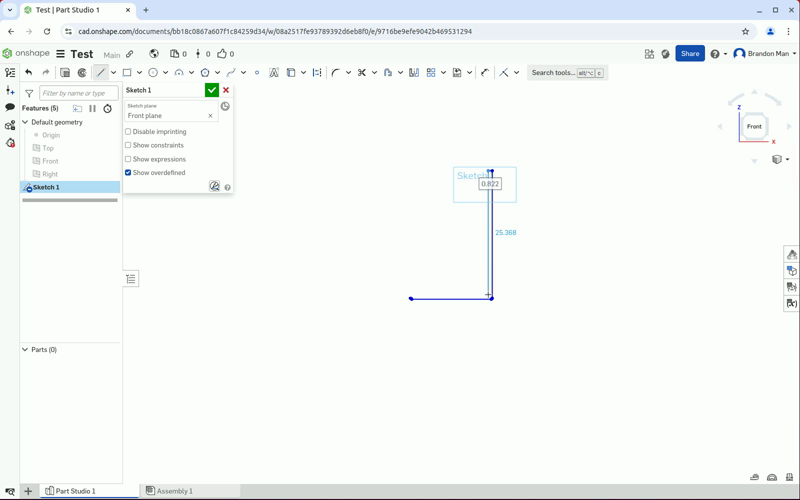
click(488, 294)
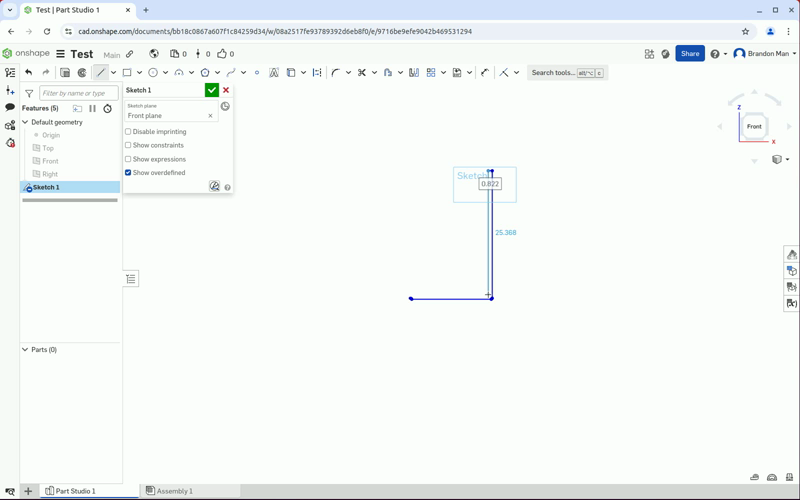
key_up(shift)
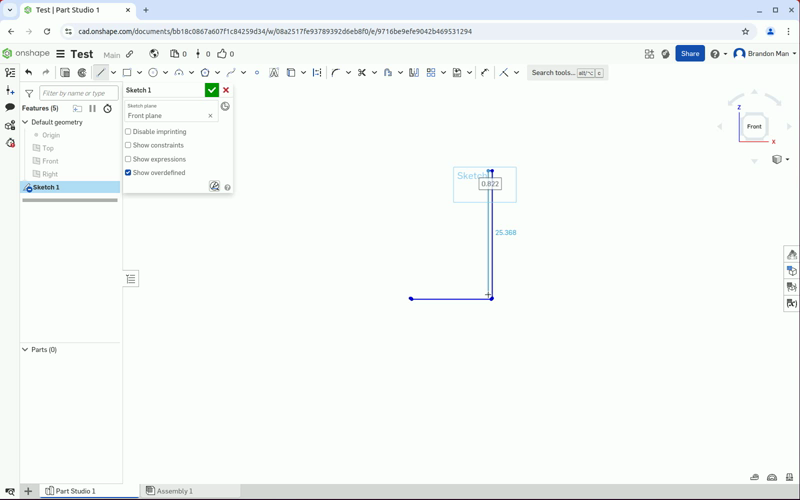
key(esc)
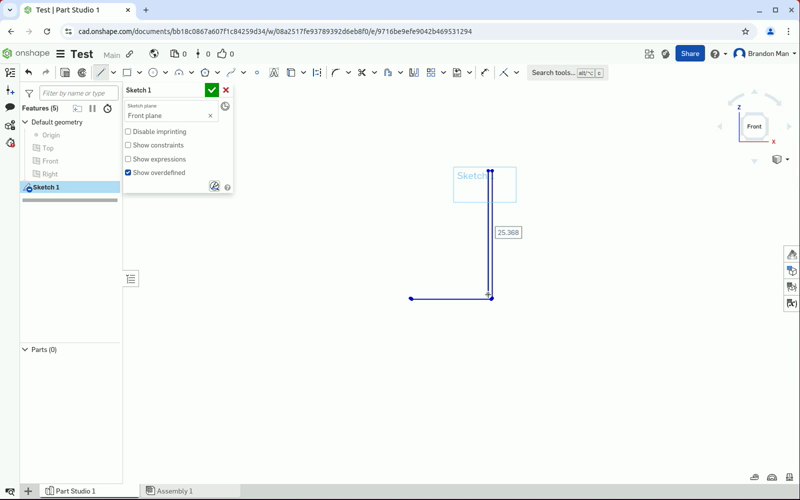
key(a)
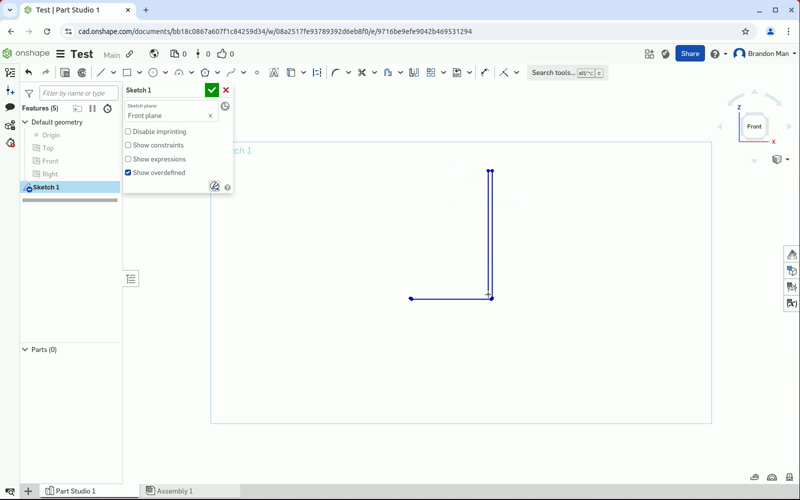
mouse_move(488, 294)
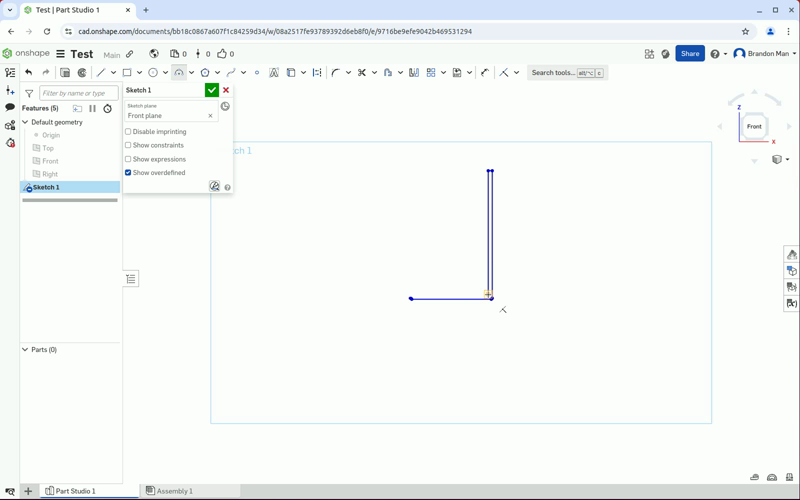
click(488, 294)
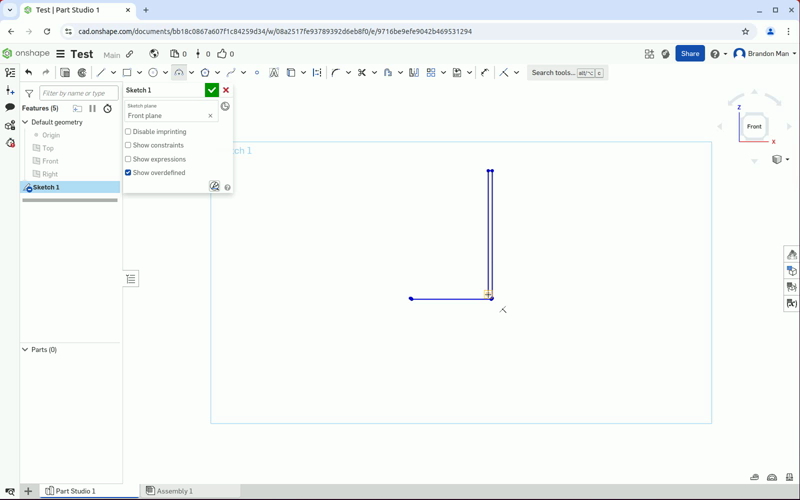
key_down(shift)
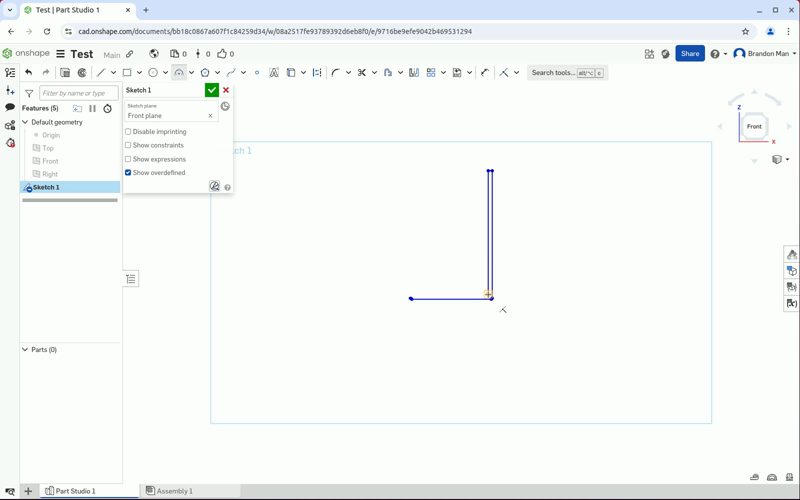
mouse_move(485, 295)
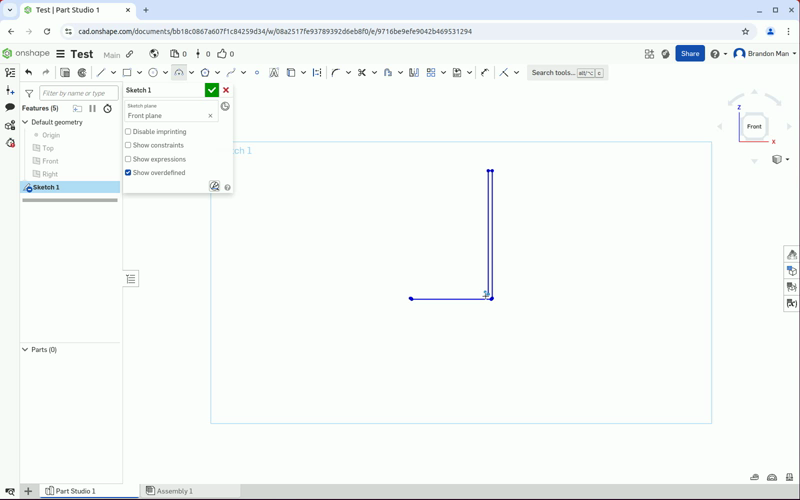
scroll(6)
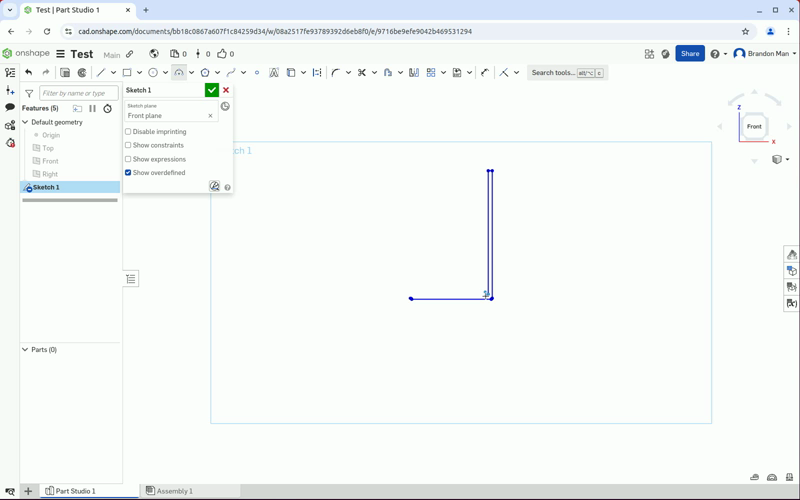
scroll(6)
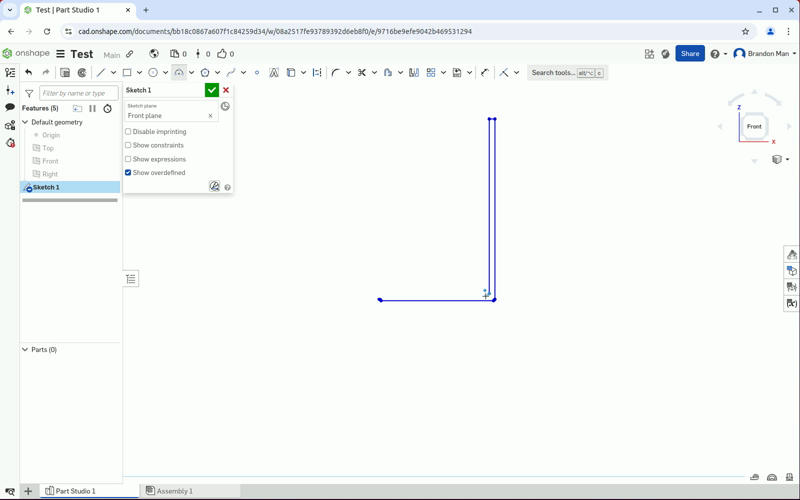
scroll(6)
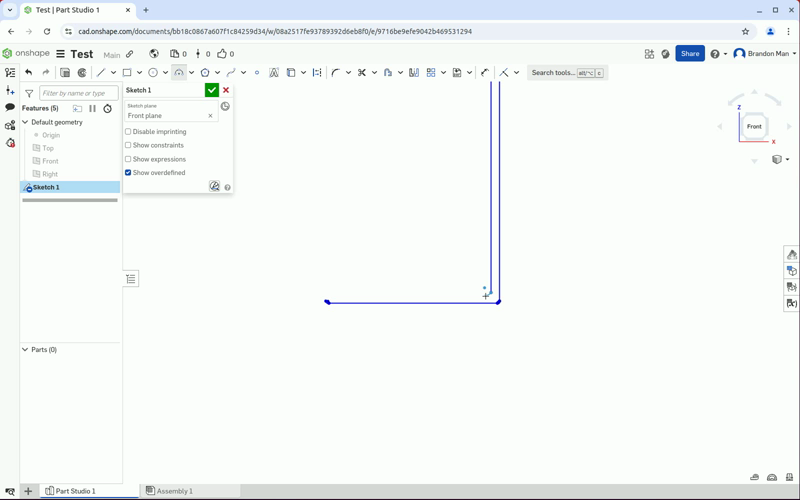
scroll(6)
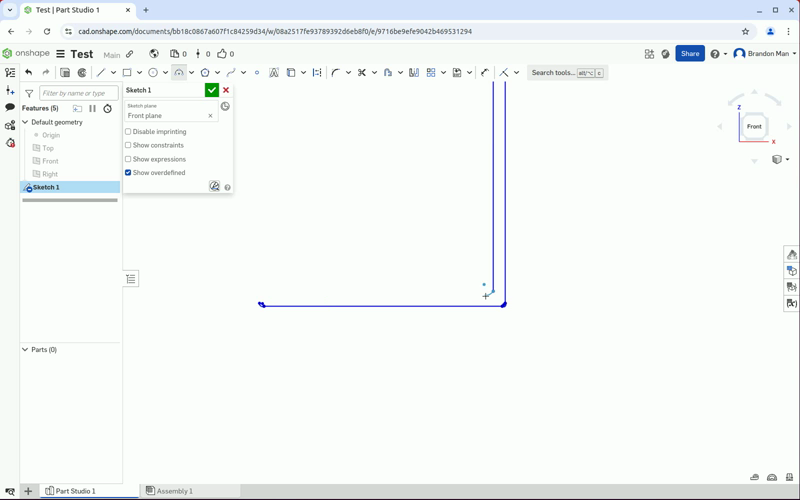
scroll(6)
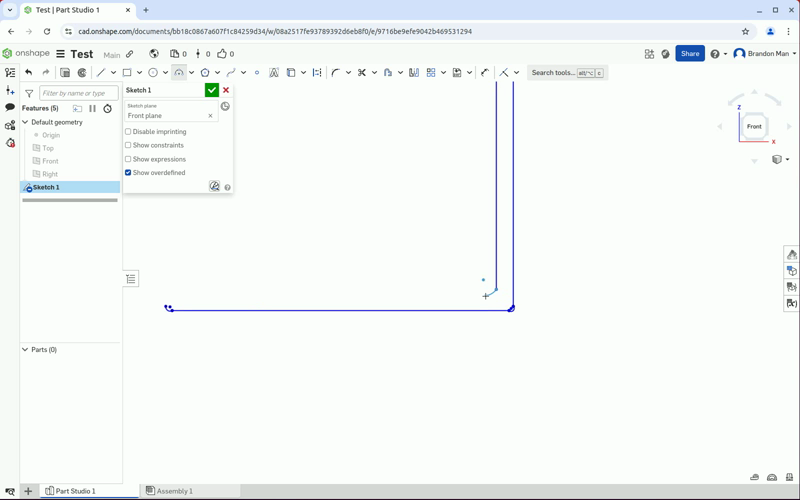
scroll(6)
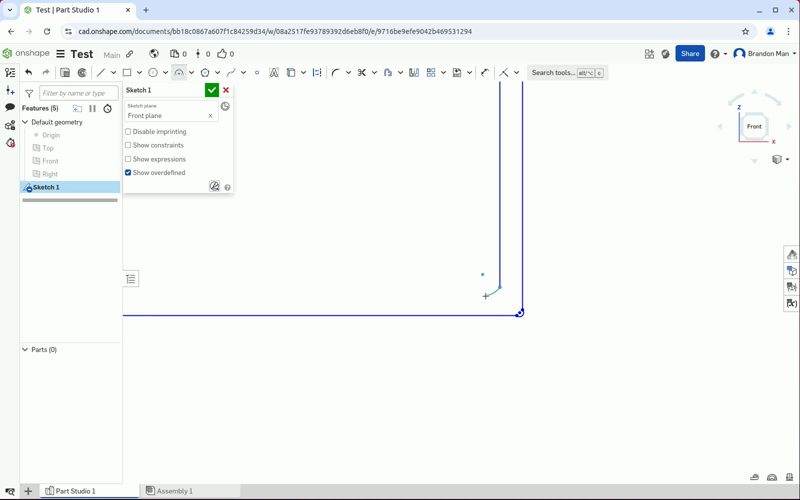
scroll(6)
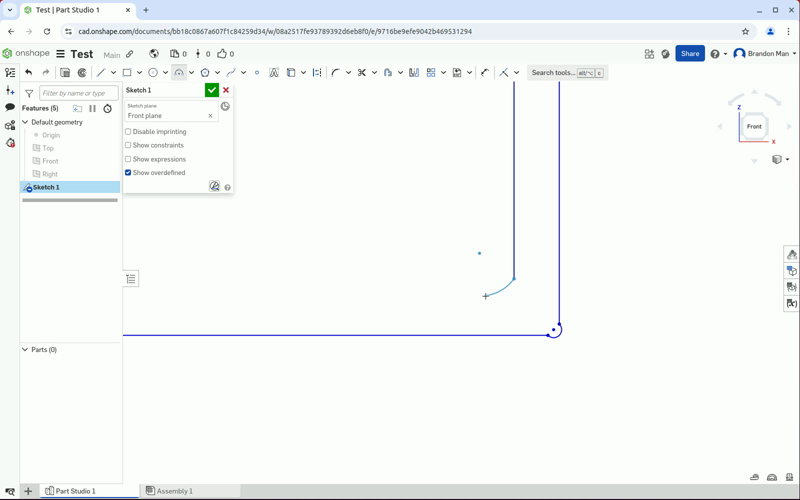
click(485, 295)
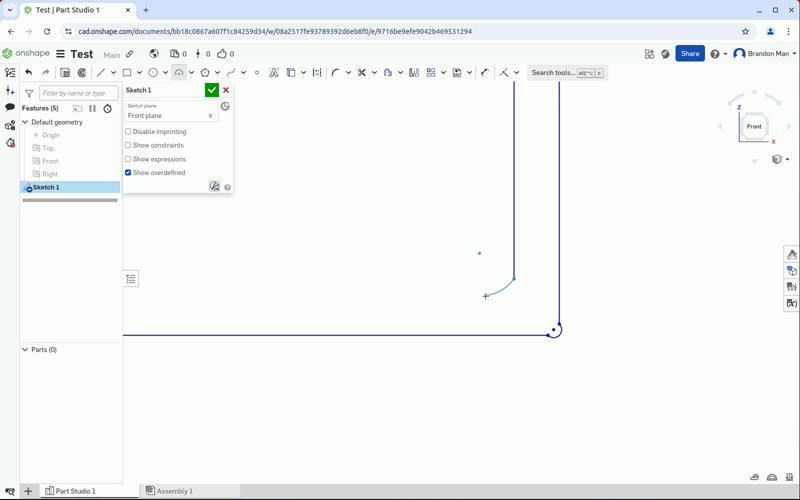
scroll(-6)
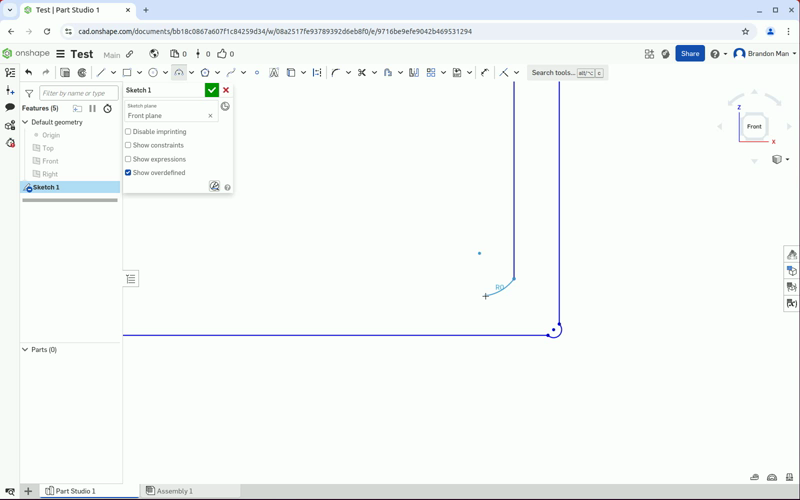
scroll(-6)
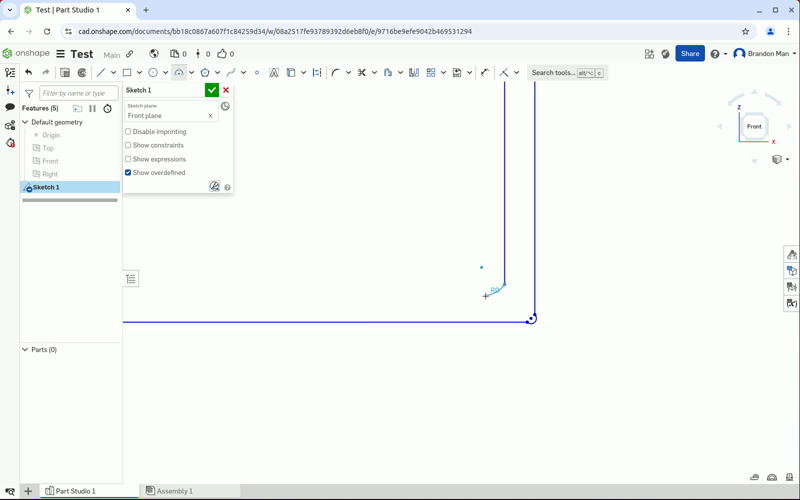
scroll(-6)
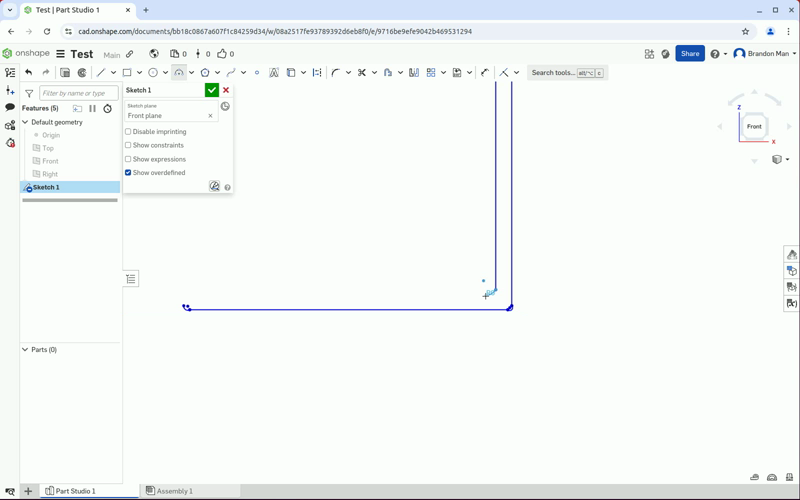
scroll(-6)
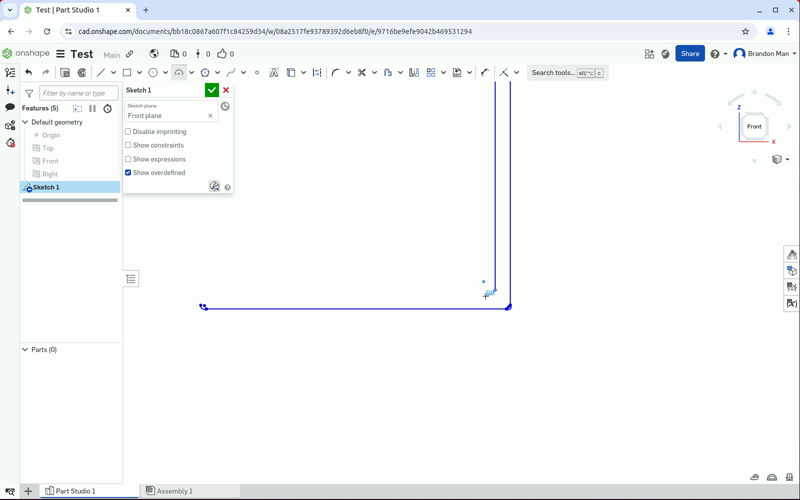
scroll(-6)
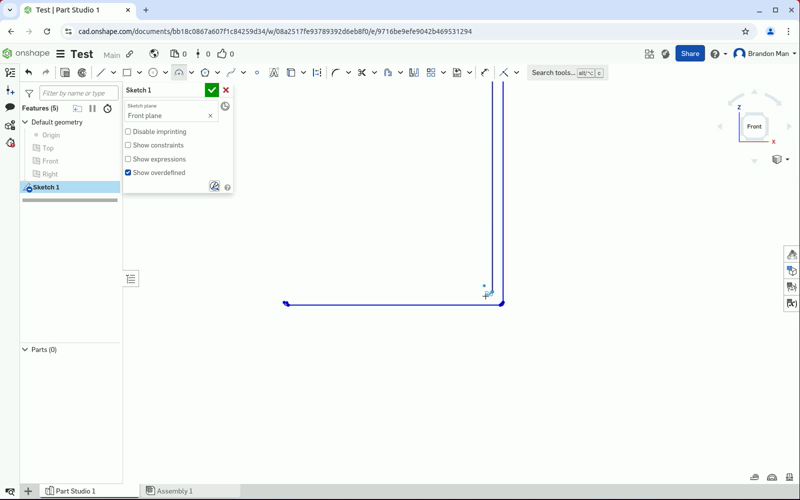
scroll(-6)
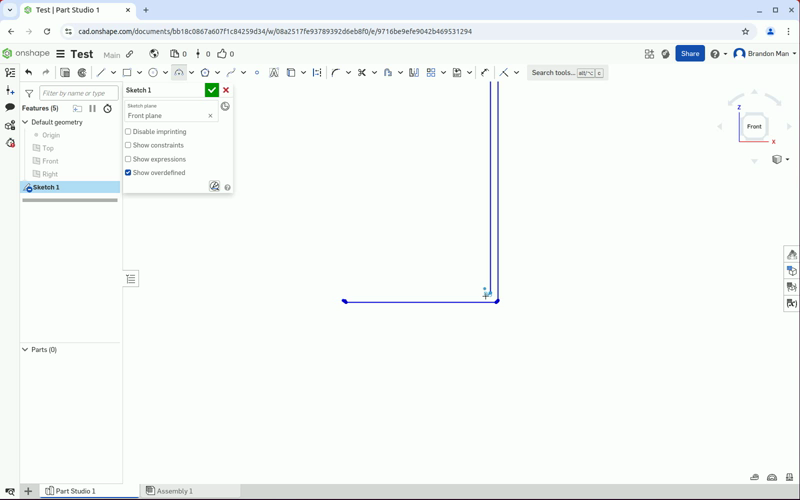
scroll(-6)
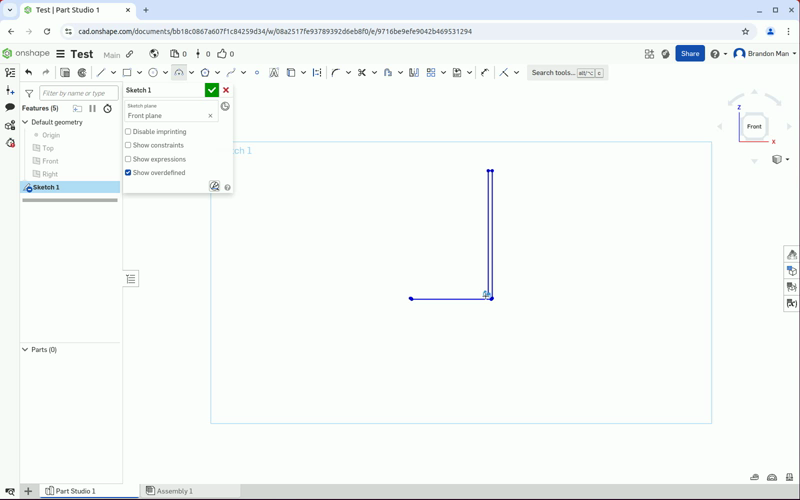
mouse_move(487, 296)
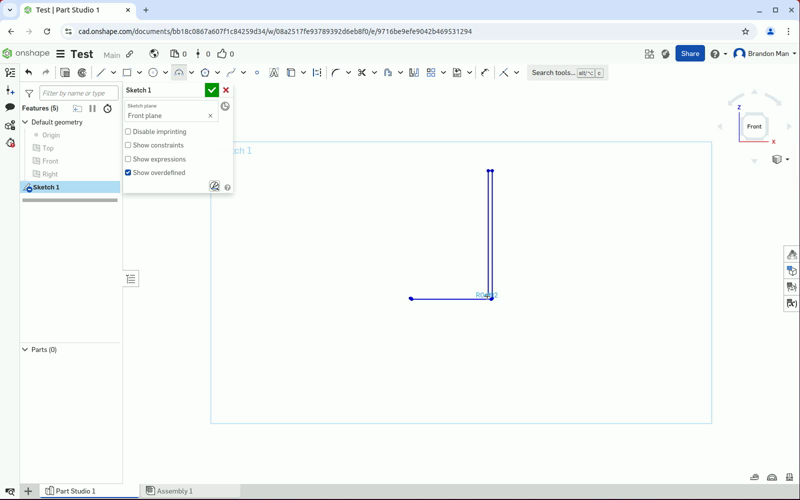
scroll(6)
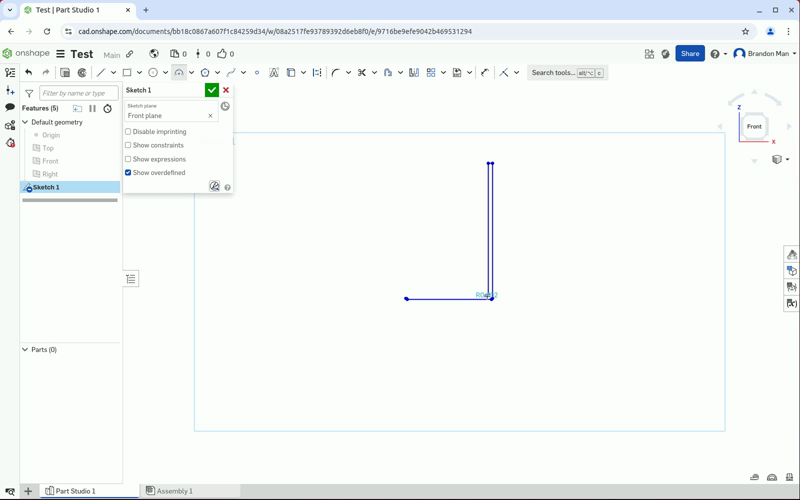
scroll(6)
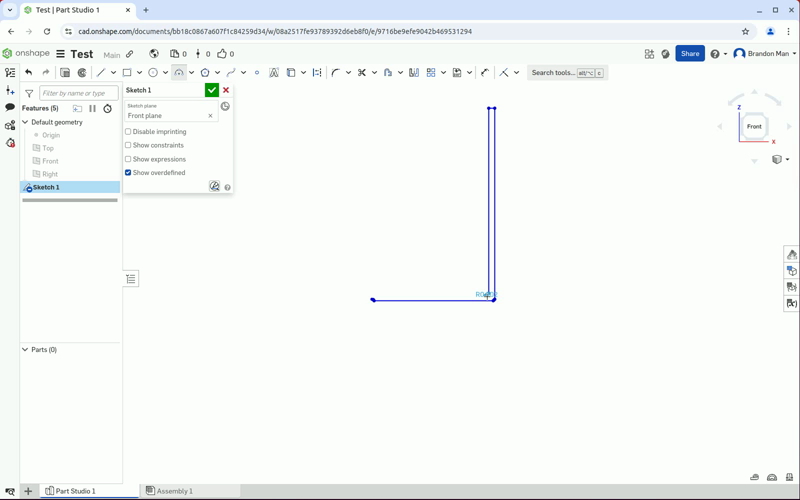
scroll(6)
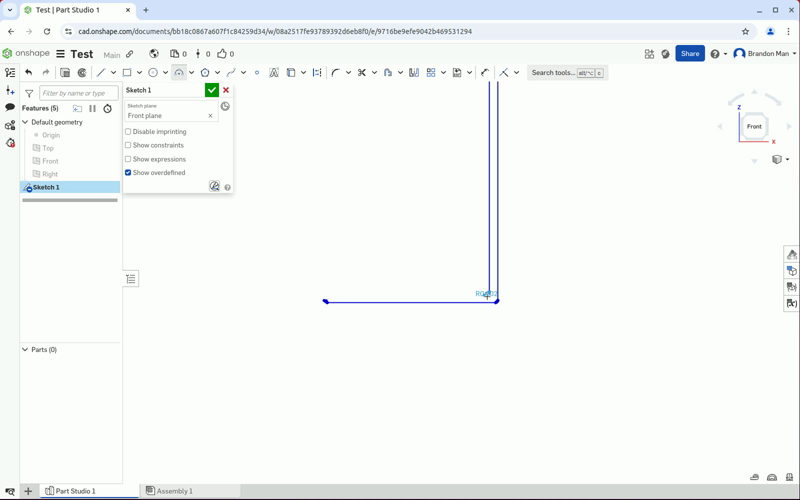
scroll(6)
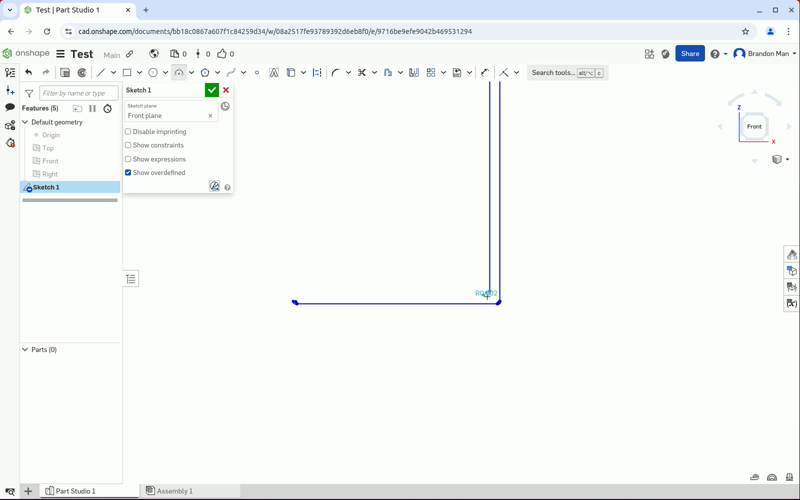
scroll(6)
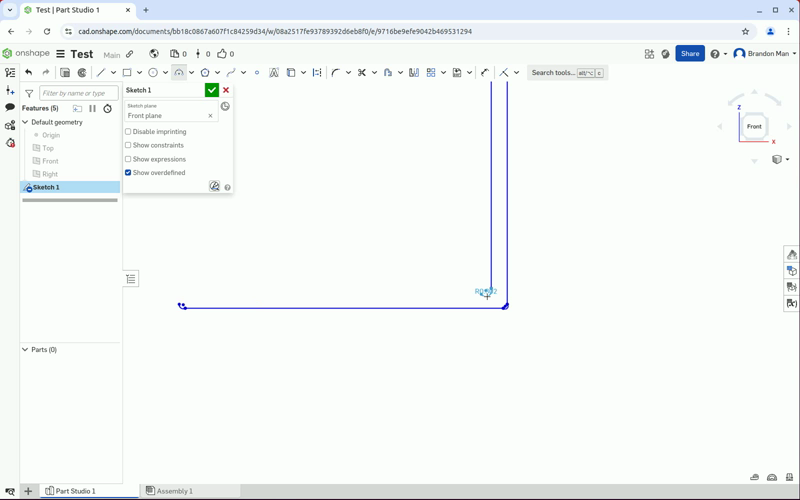
scroll(6)
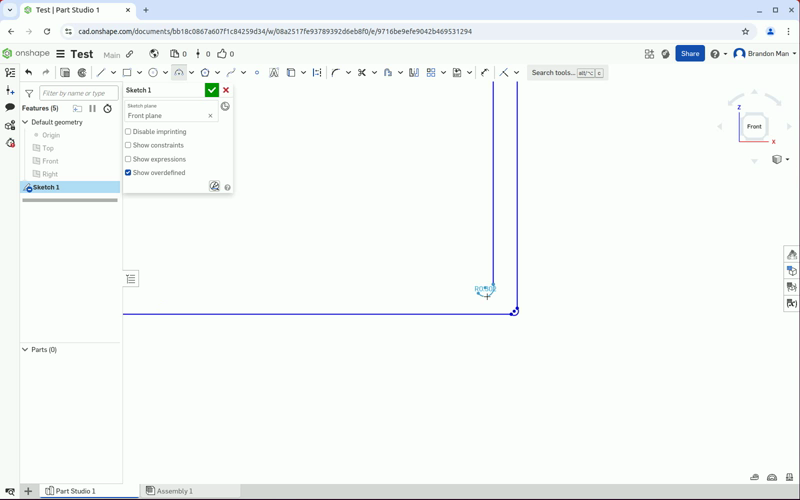
scroll(6)
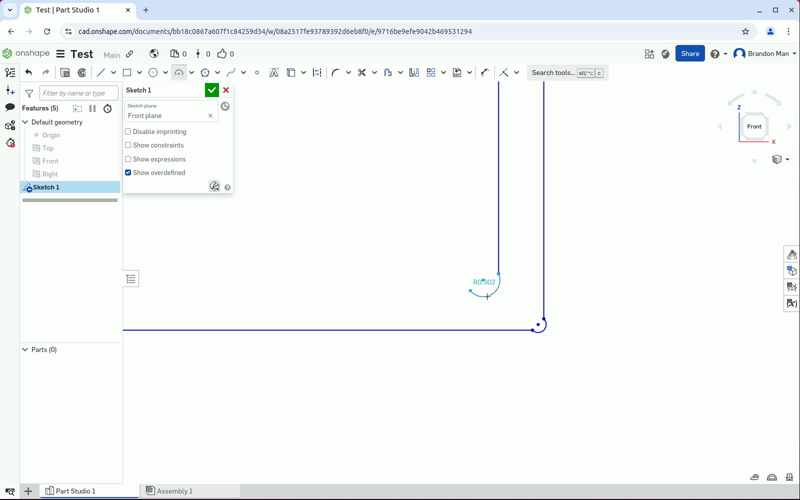
click(487, 296)
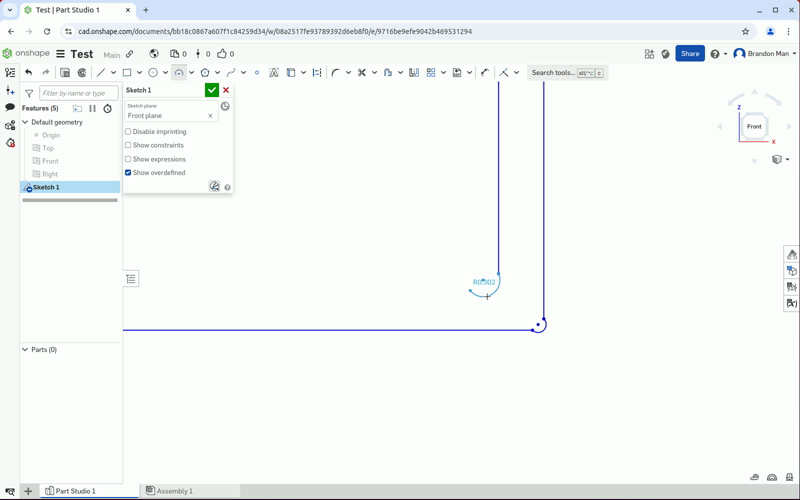
scroll(-6)
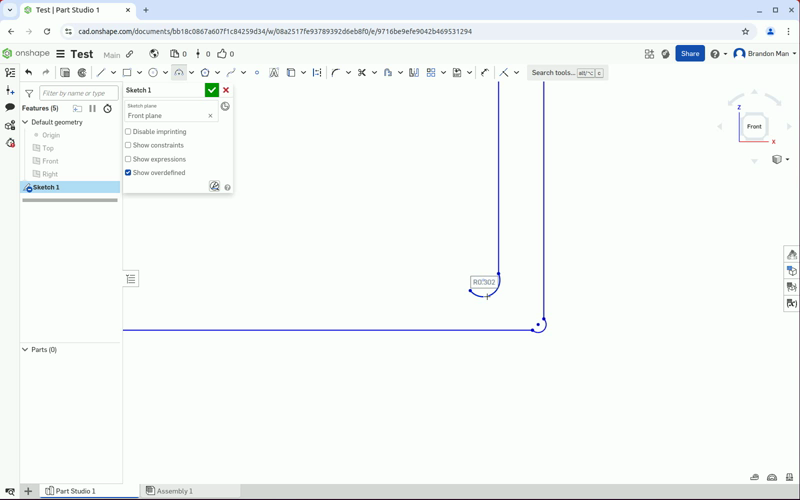
scroll(-6)
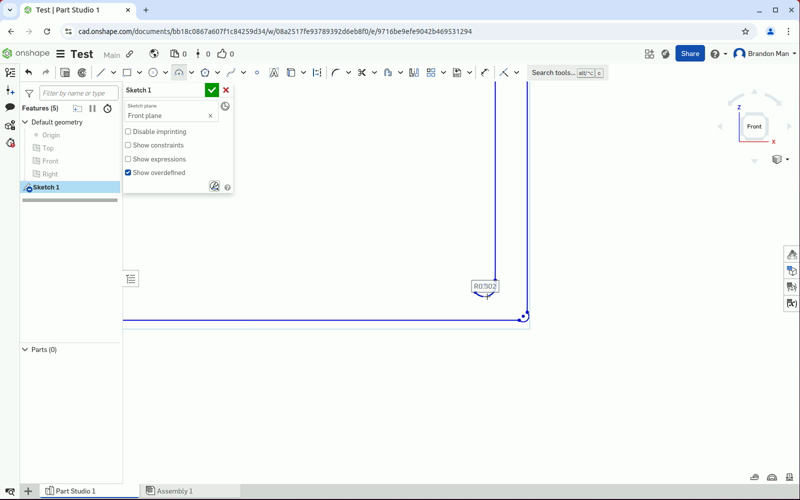
scroll(-6)
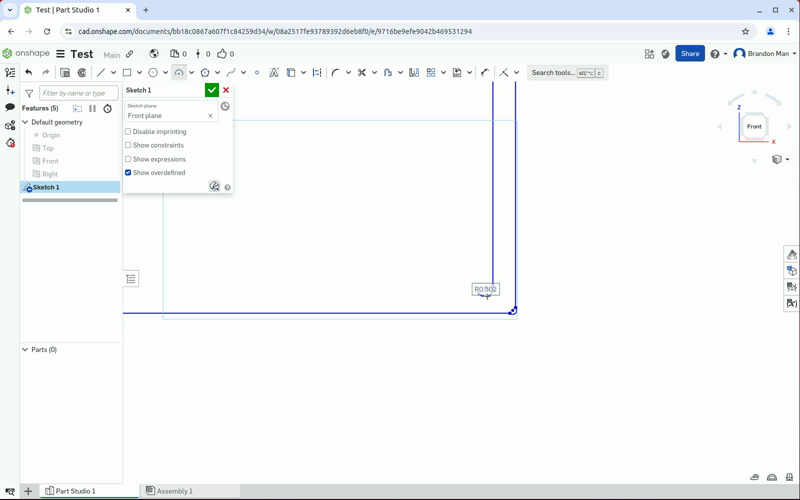
scroll(-6)
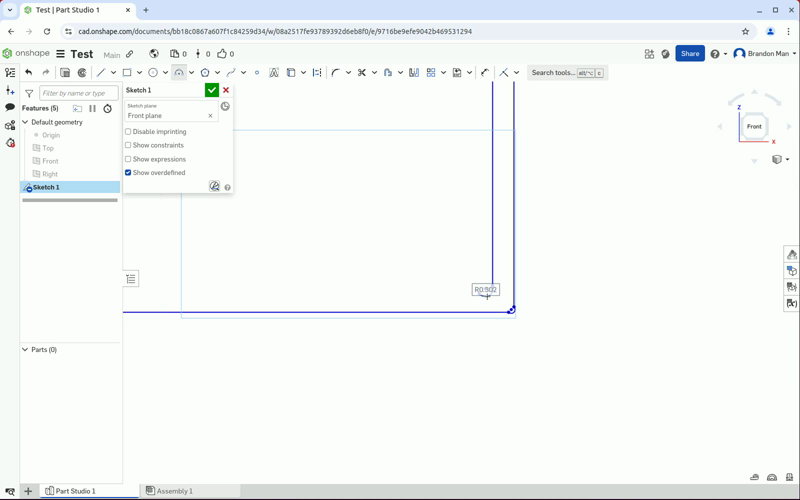
scroll(-6)
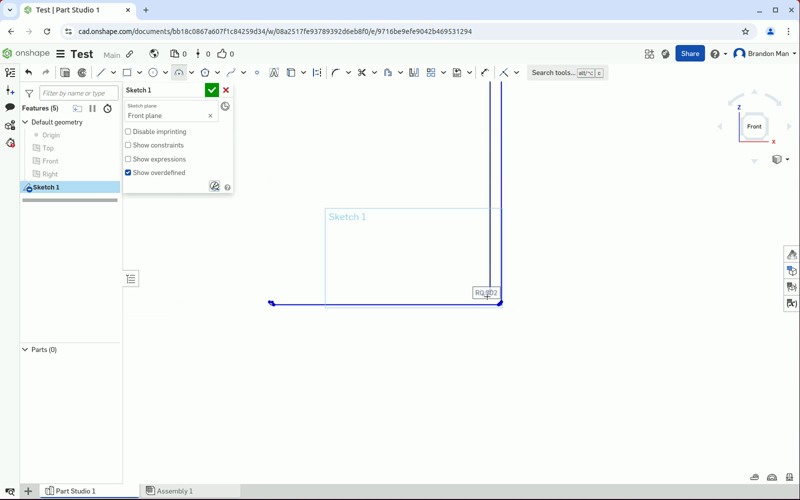
scroll(-6)
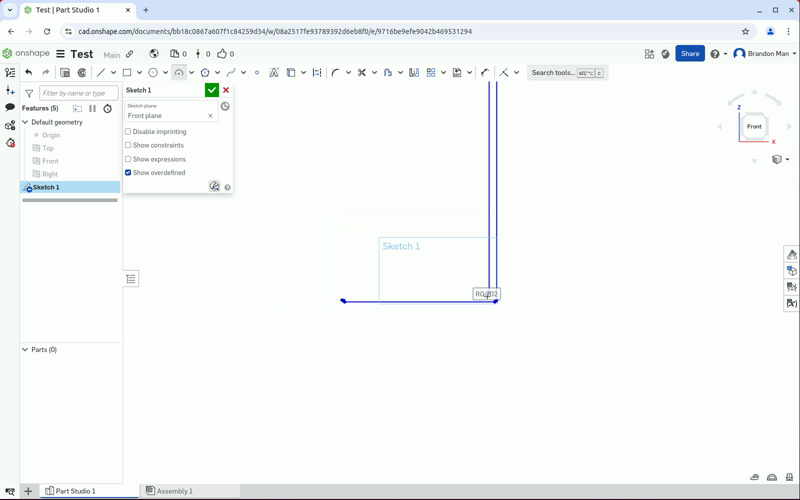
scroll(-6)
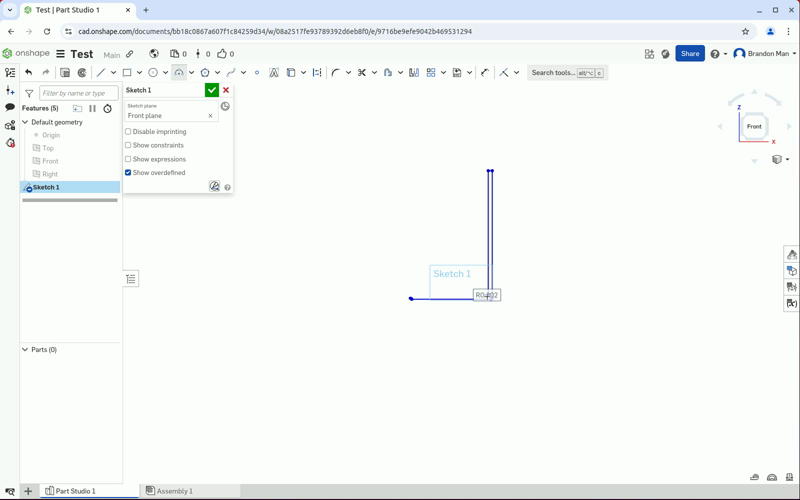
key_up(shift)
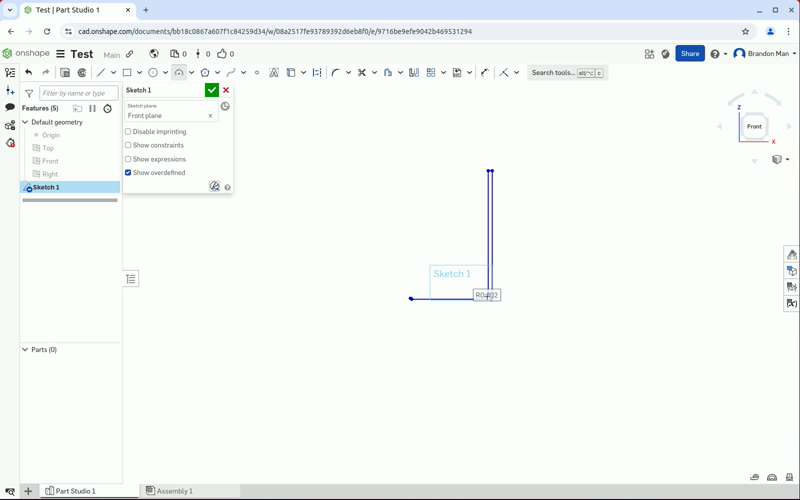
key(esc)
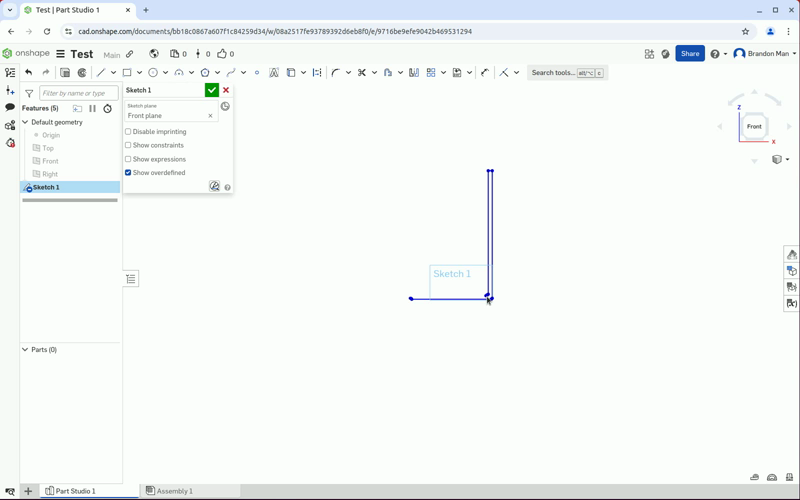
key(l)
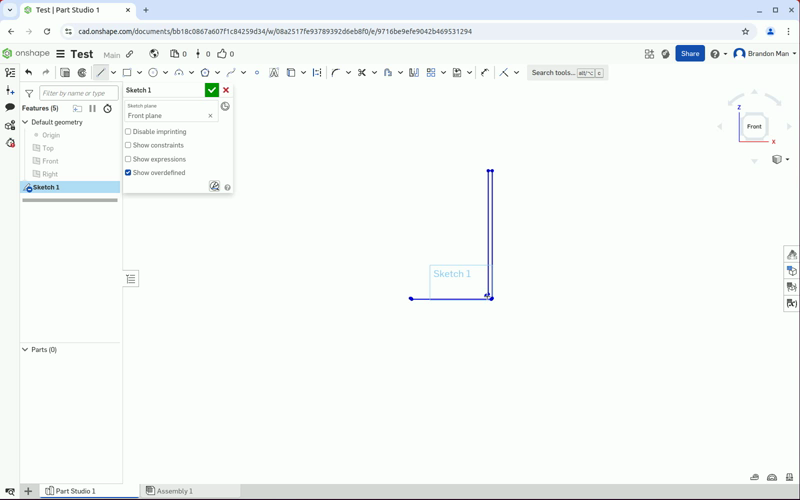
mouse_move(485, 295)
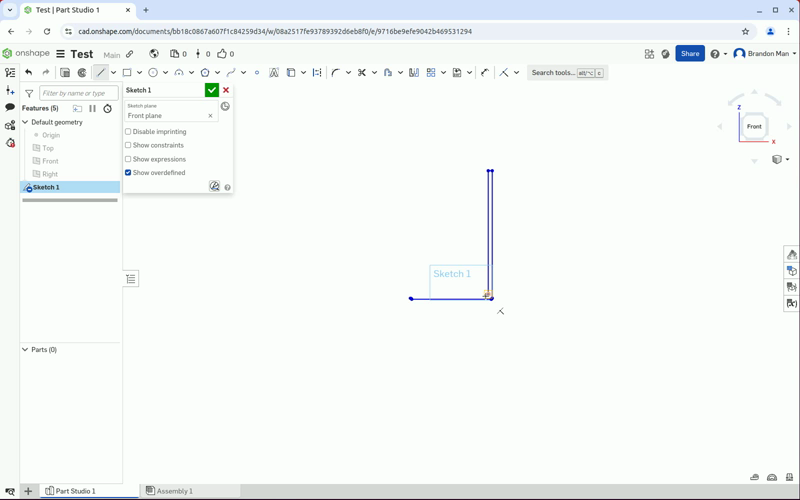
scroll(6)
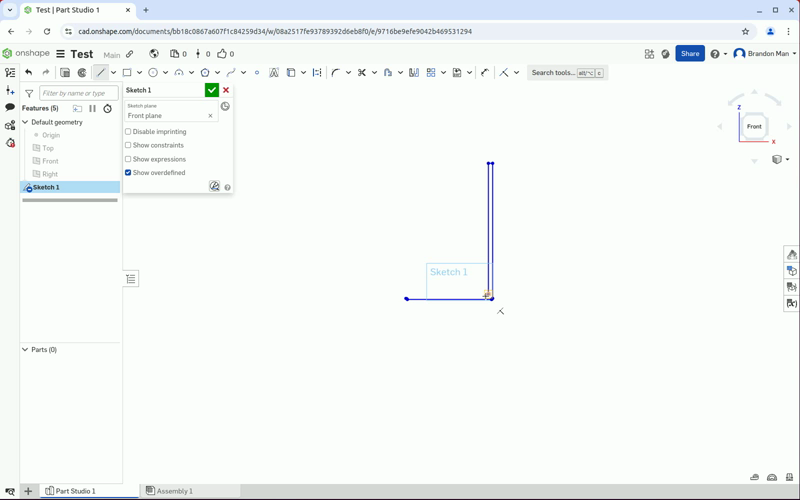
scroll(6)
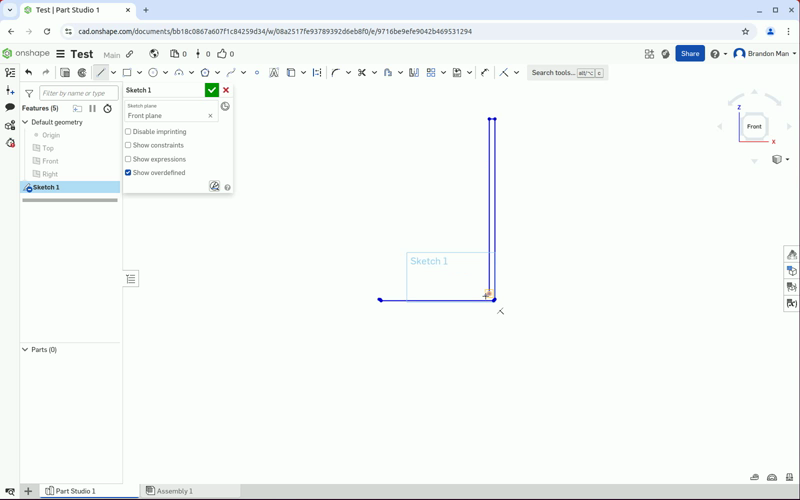
scroll(6)
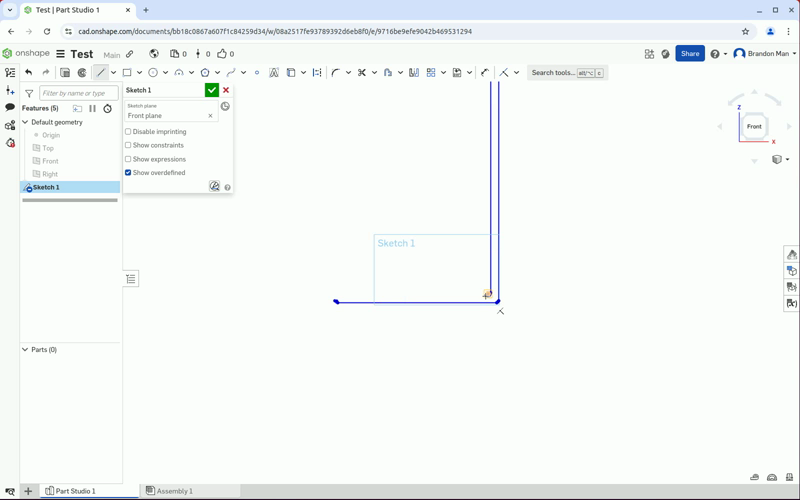
scroll(6)
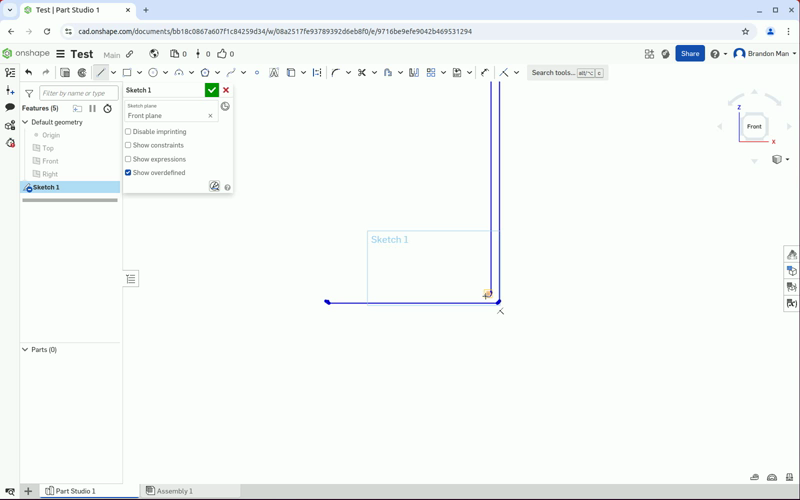
scroll(6)
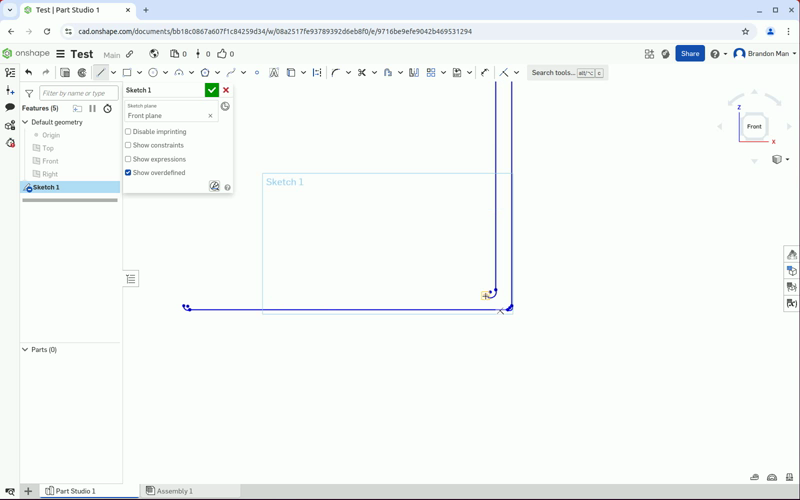
scroll(6)
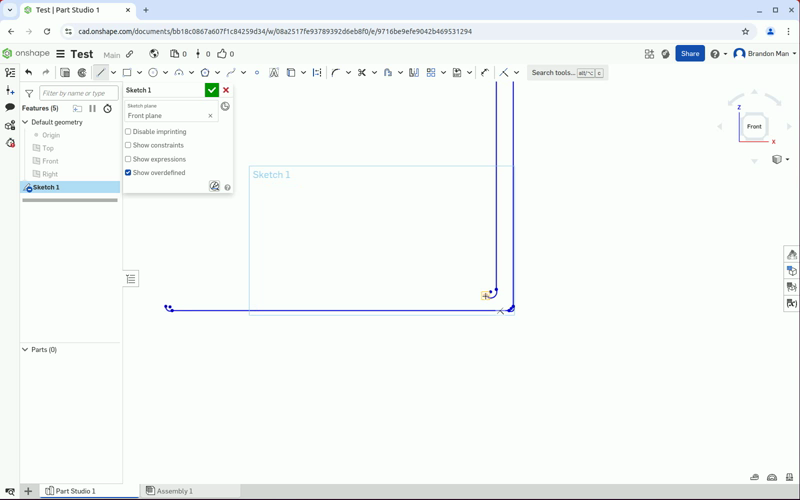
scroll(6)
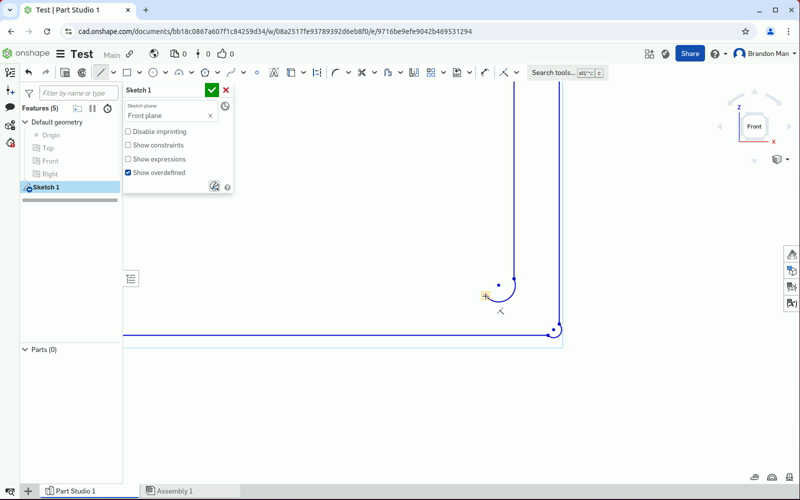
click(485, 295)
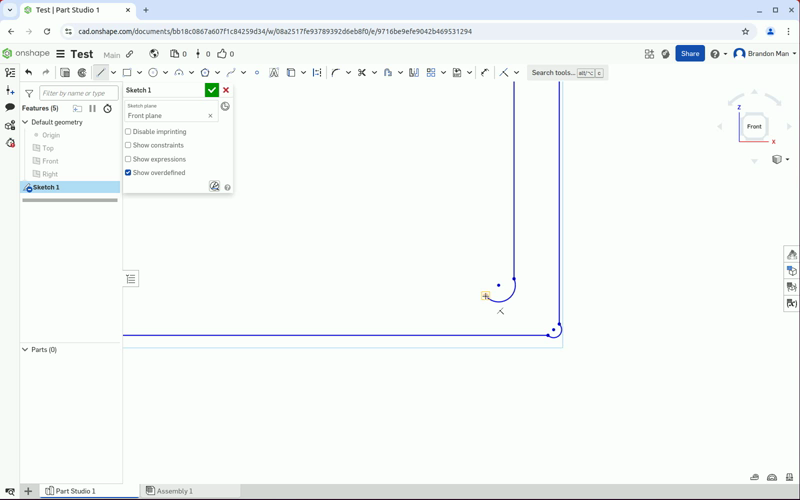
scroll(-6)
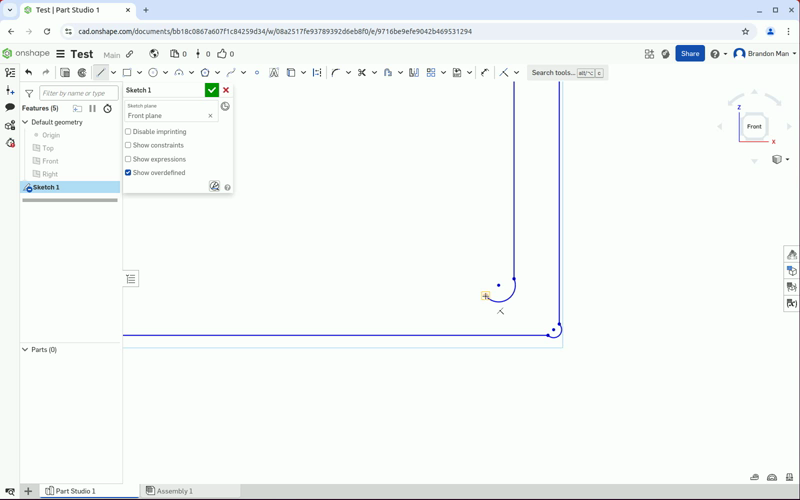
scroll(-6)
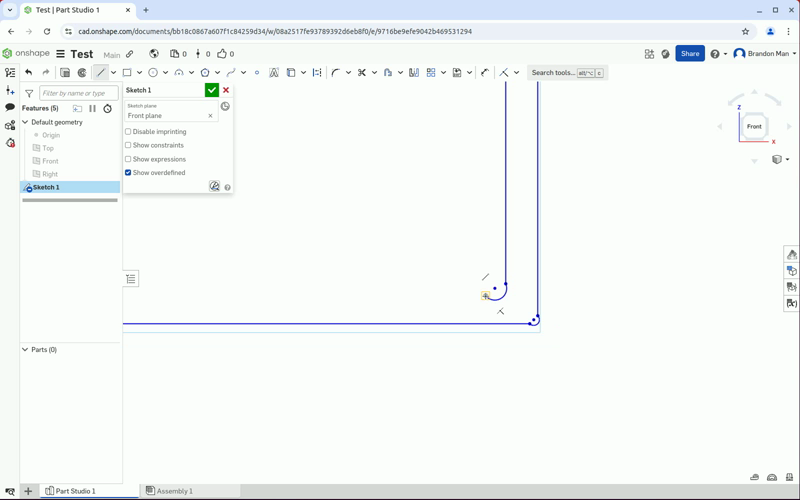
scroll(-6)
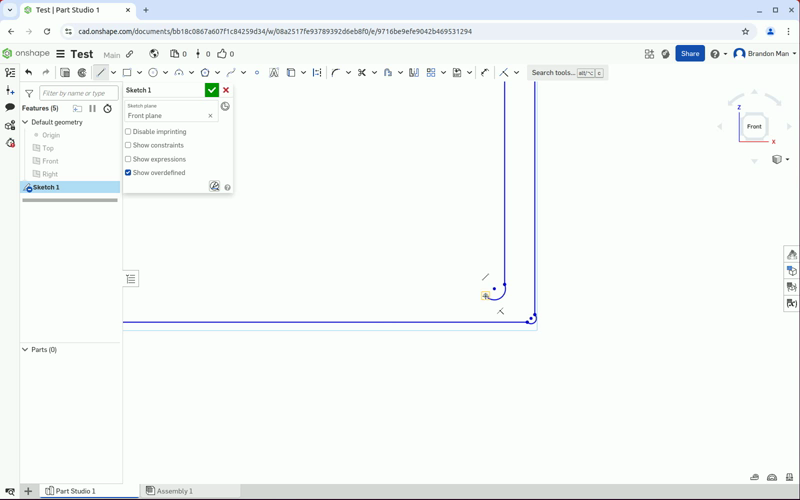
scroll(-6)
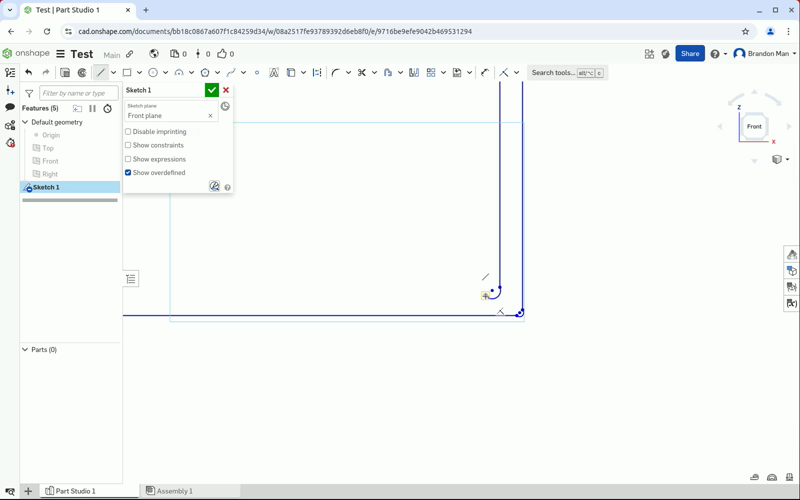
scroll(-6)
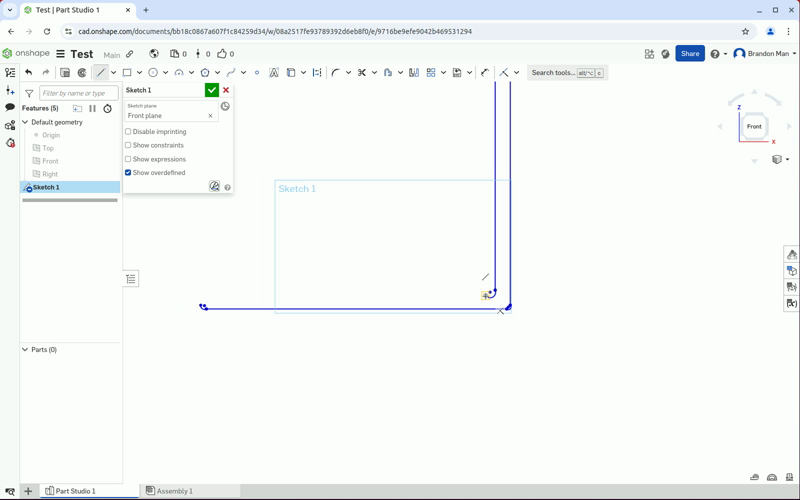
scroll(-6)
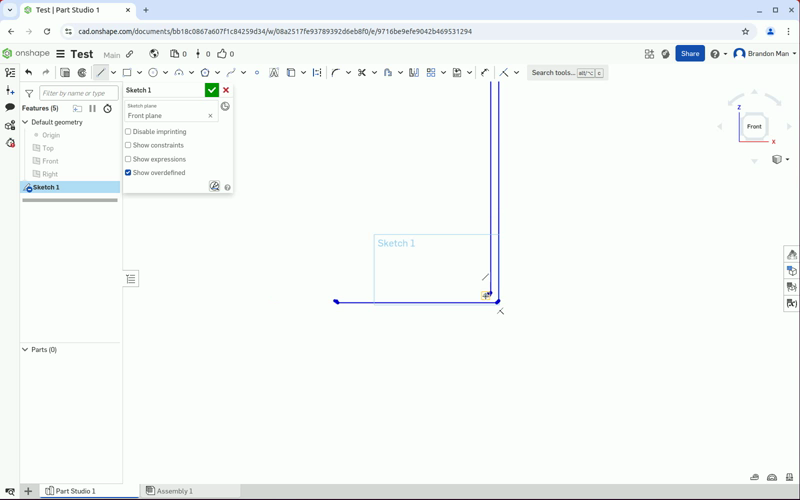
scroll(-6)
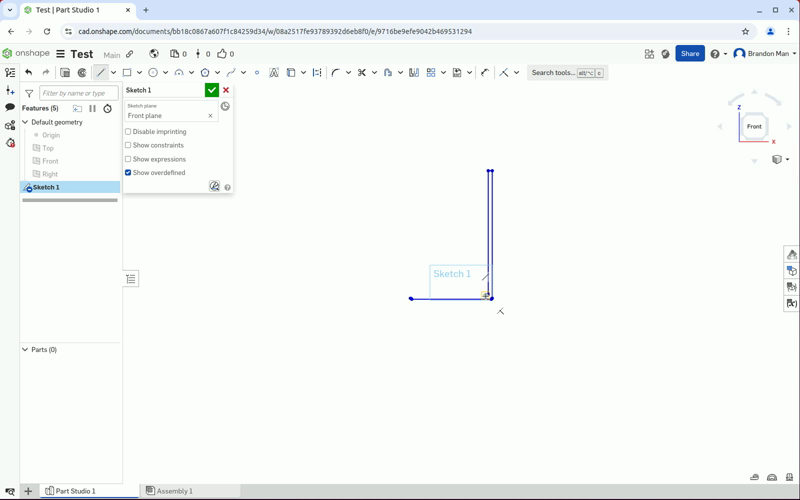
key_down(shift)
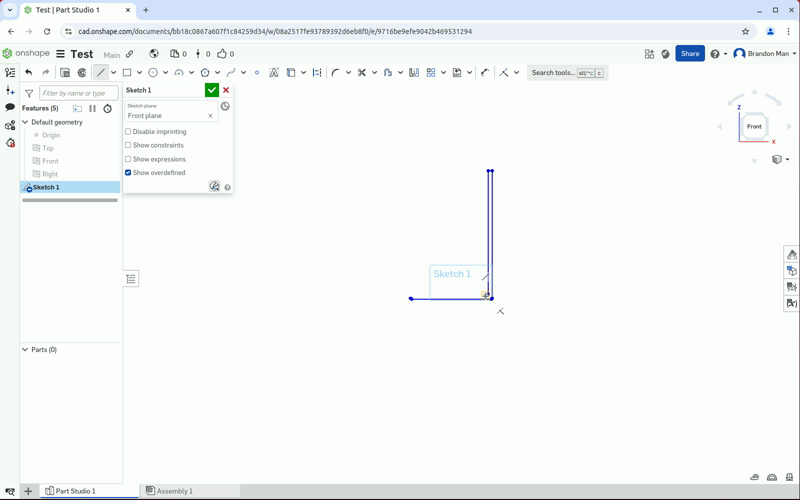
mouse_move(415, 295)
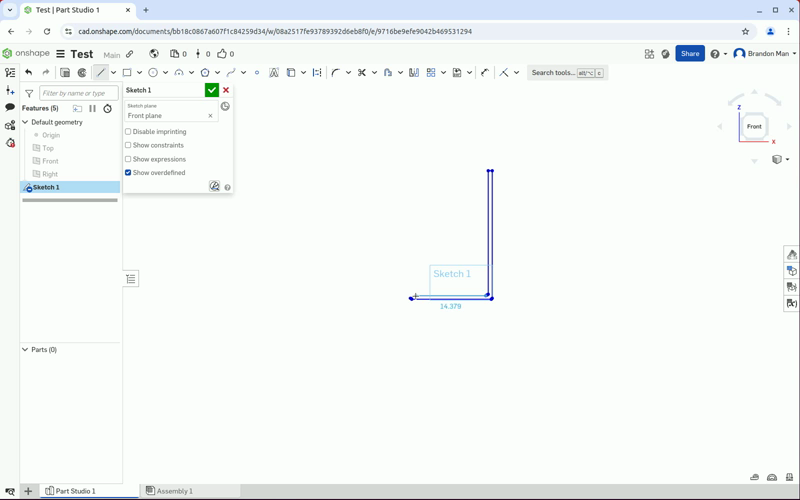
click(415, 295)
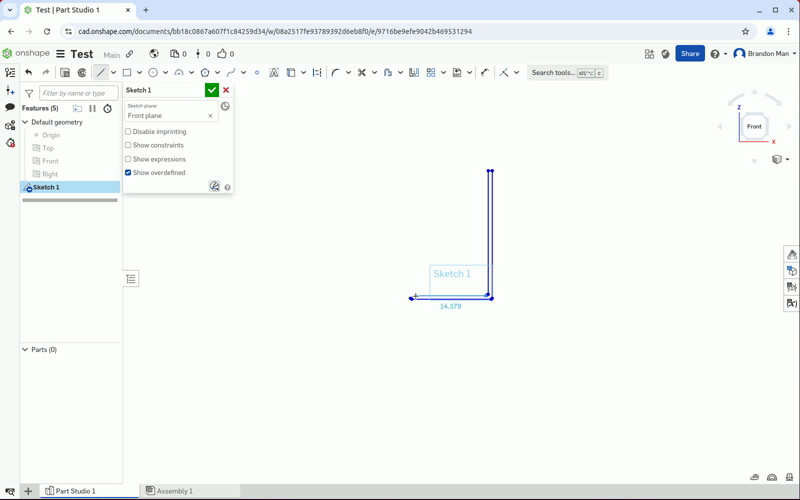
key_up(shift)
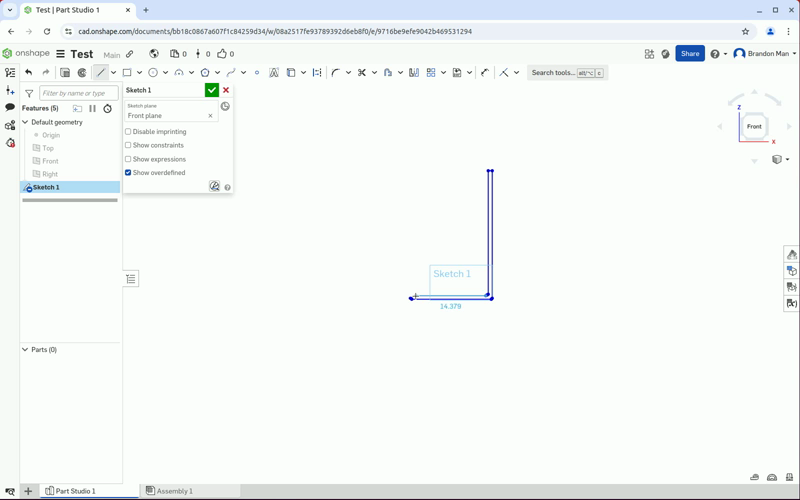
key(esc)
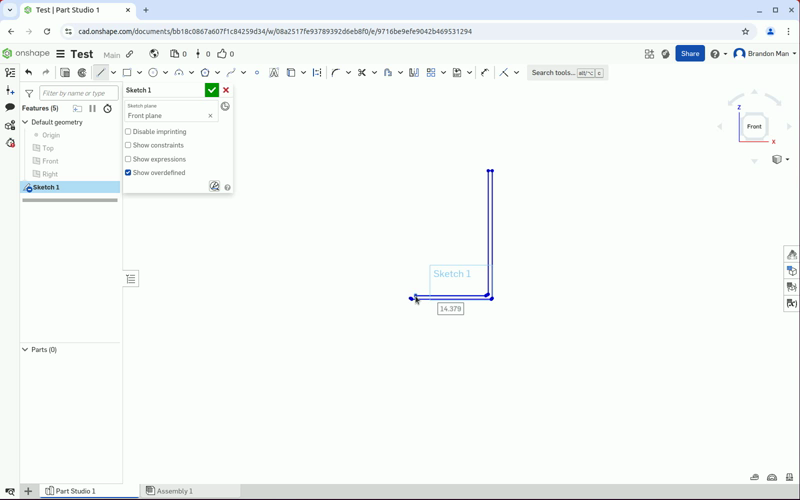
key(a)
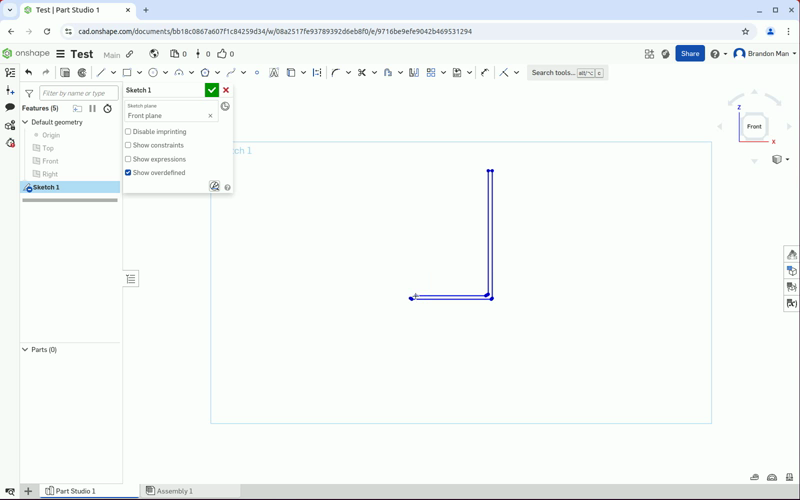
mouse_move(415, 295)
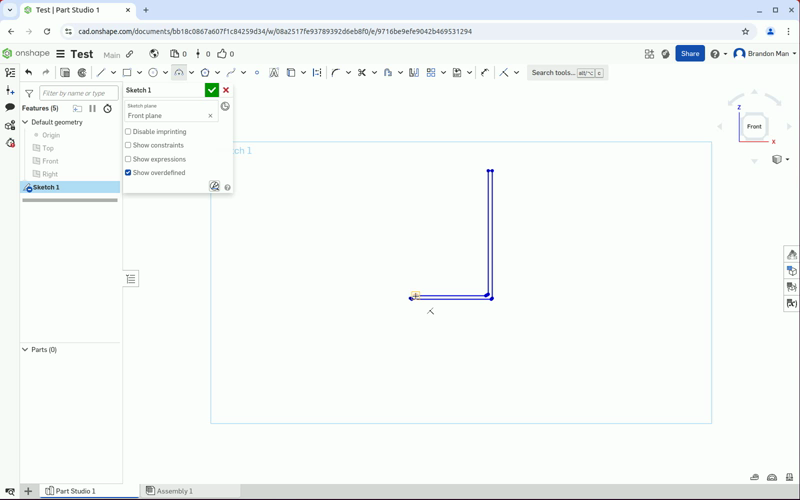
click(415, 295)
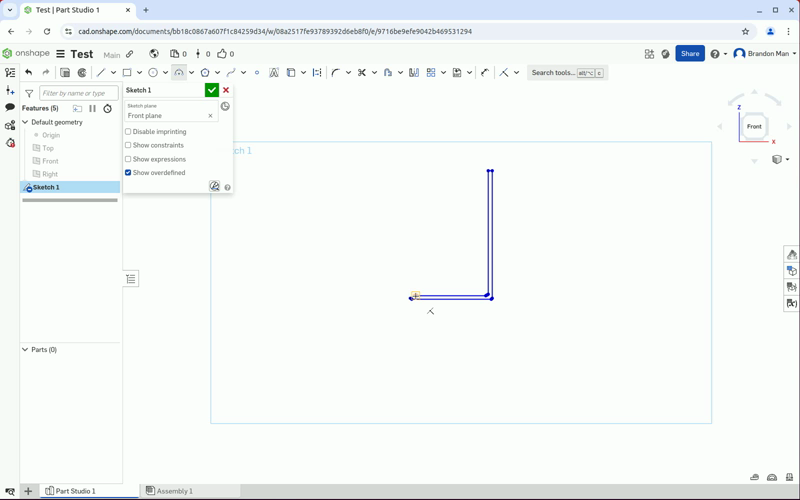
key_down(shift)
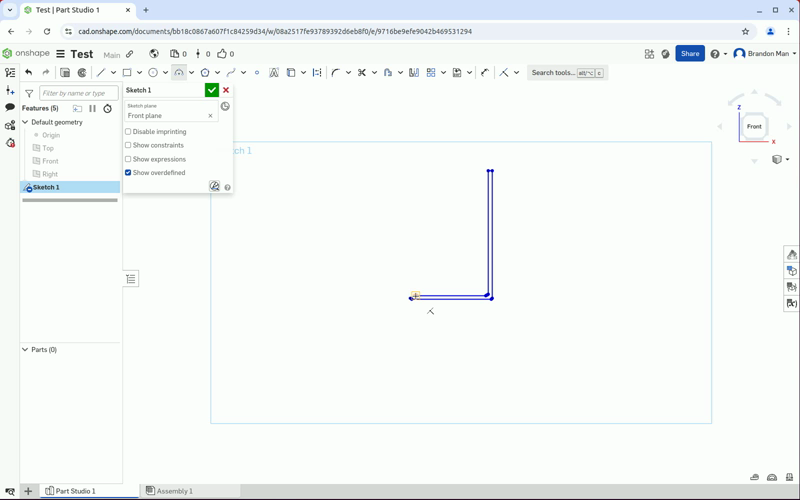
mouse_move(414, 294)
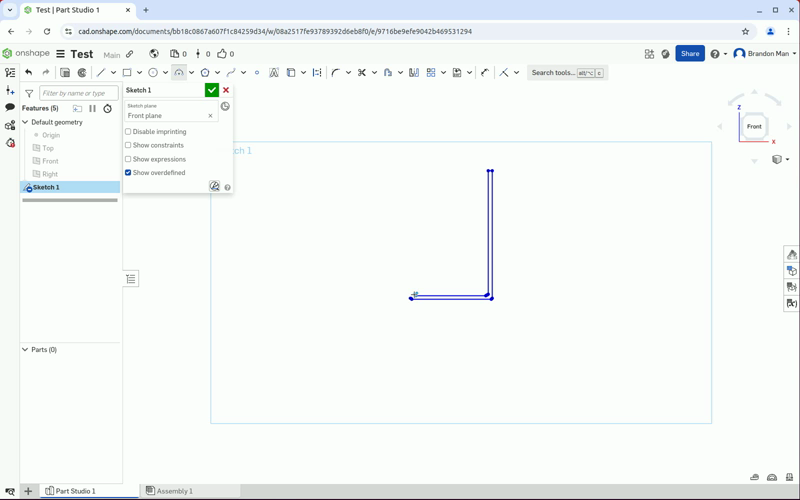
scroll(6)
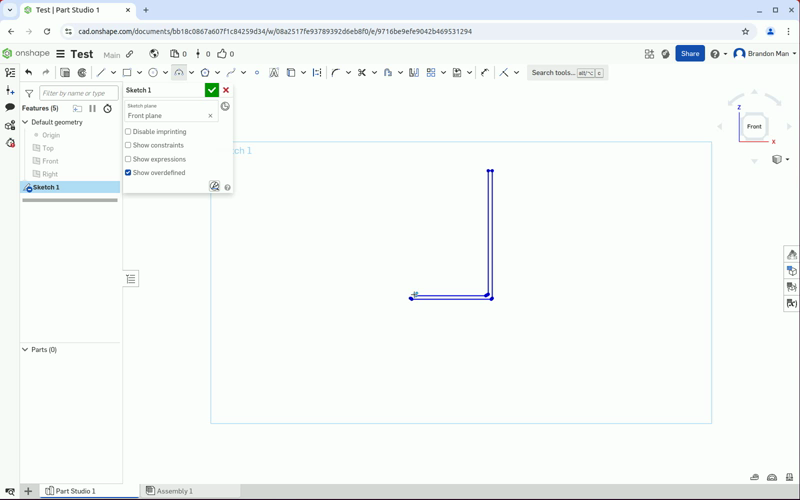
scroll(6)
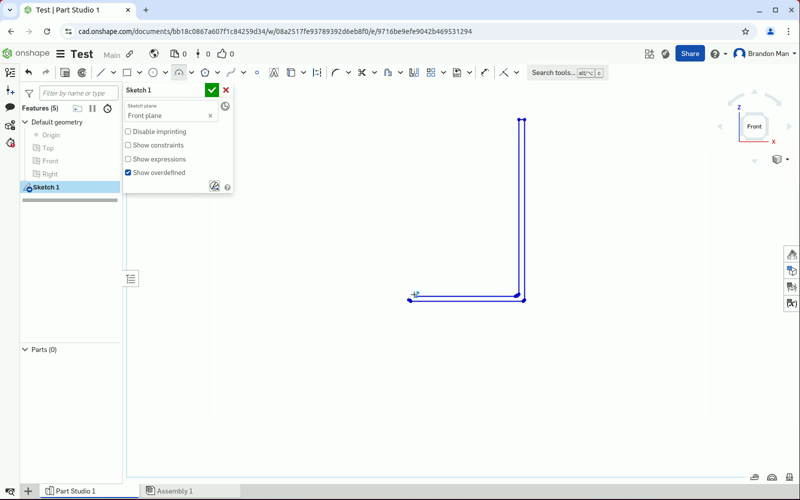
scroll(6)
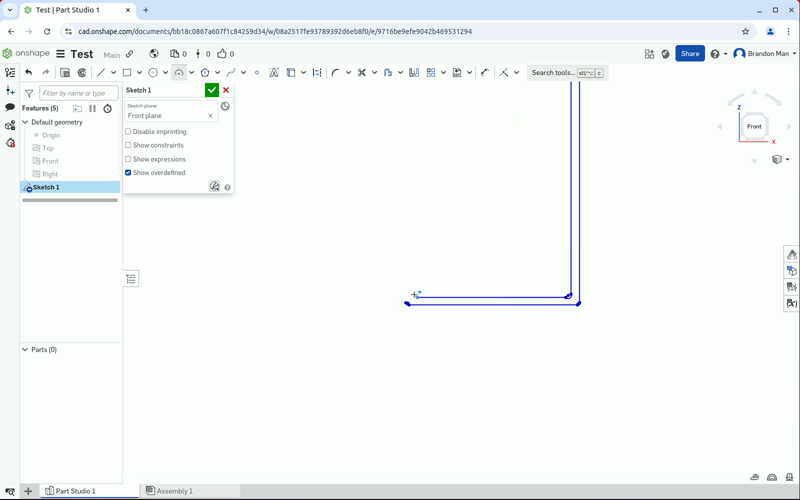
scroll(6)
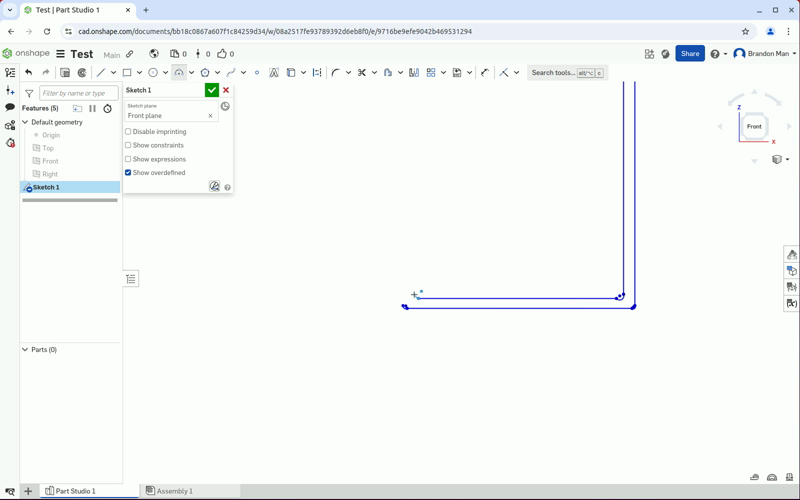
scroll(6)
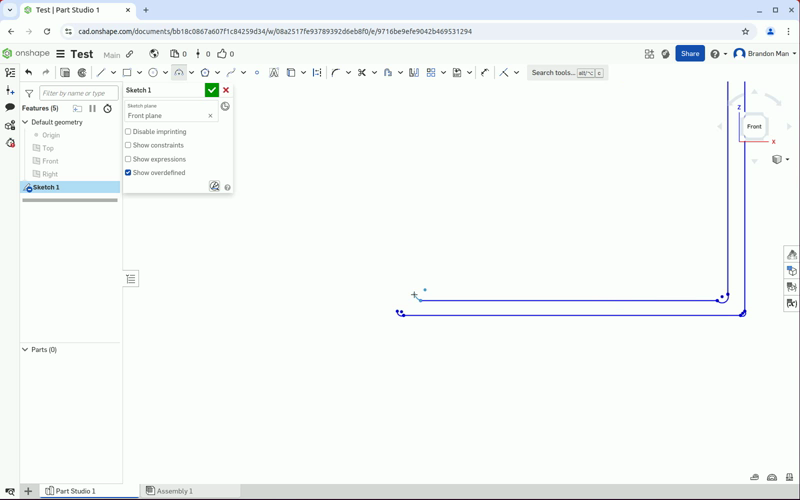
scroll(6)
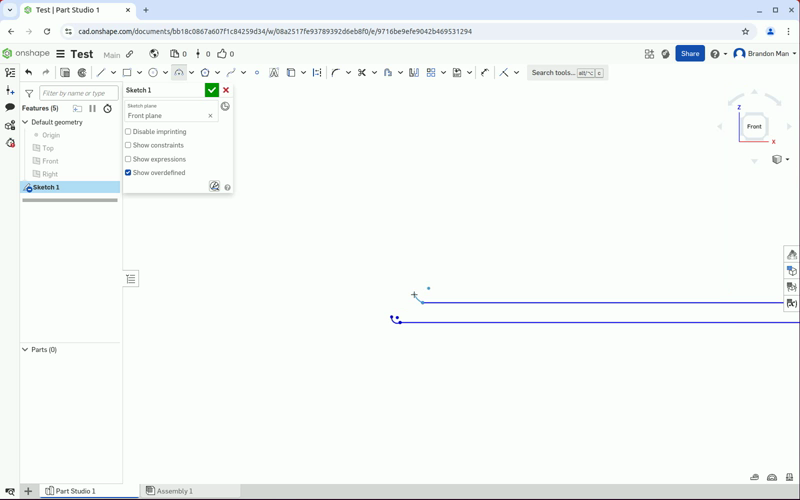
scroll(6)
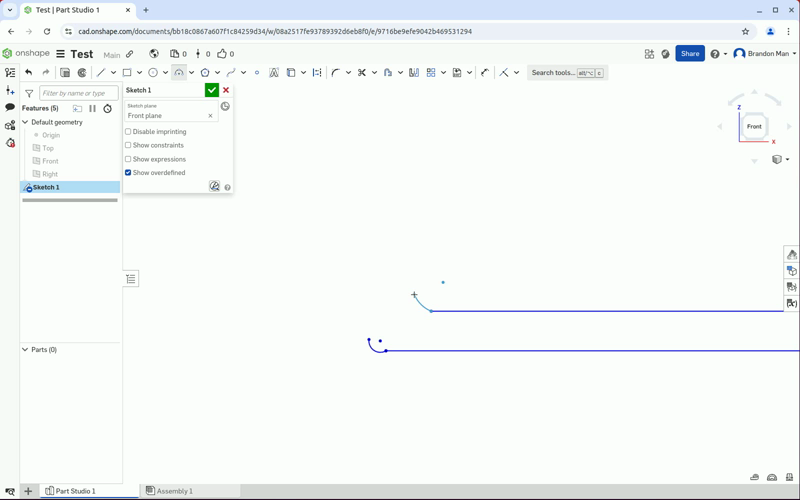
click(414, 294)
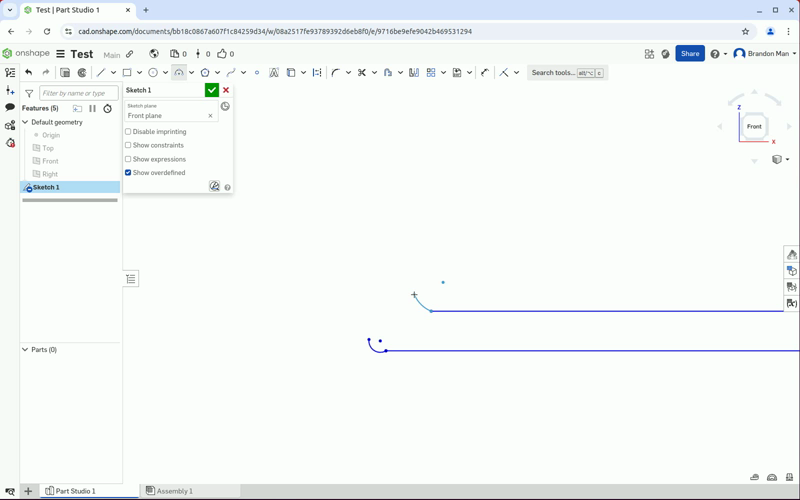
scroll(-6)
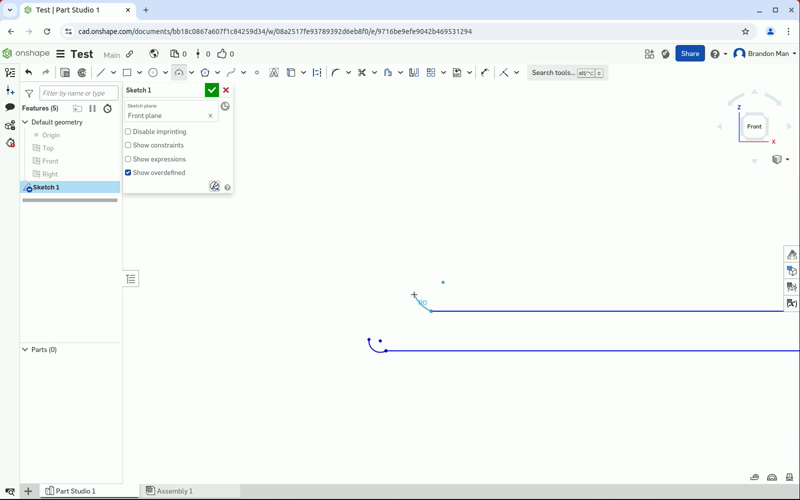
scroll(-6)
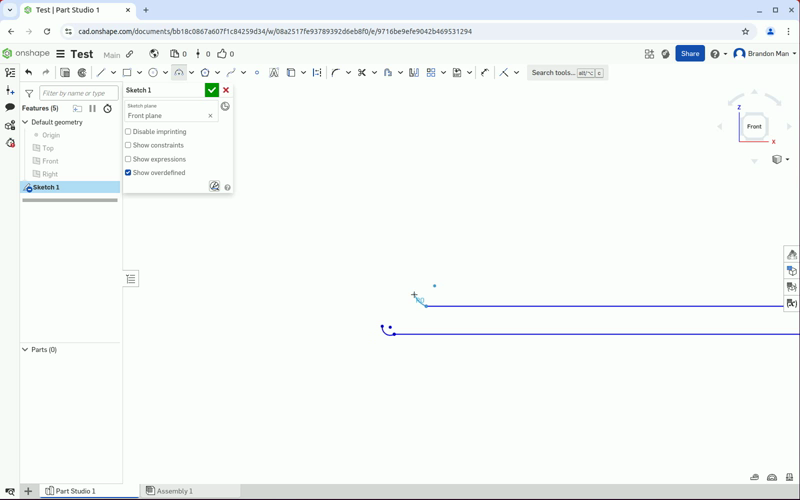
scroll(-6)
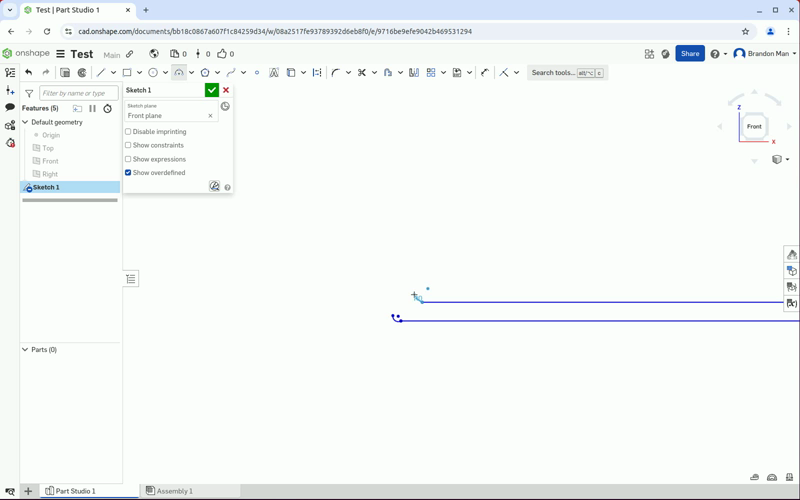
scroll(-6)
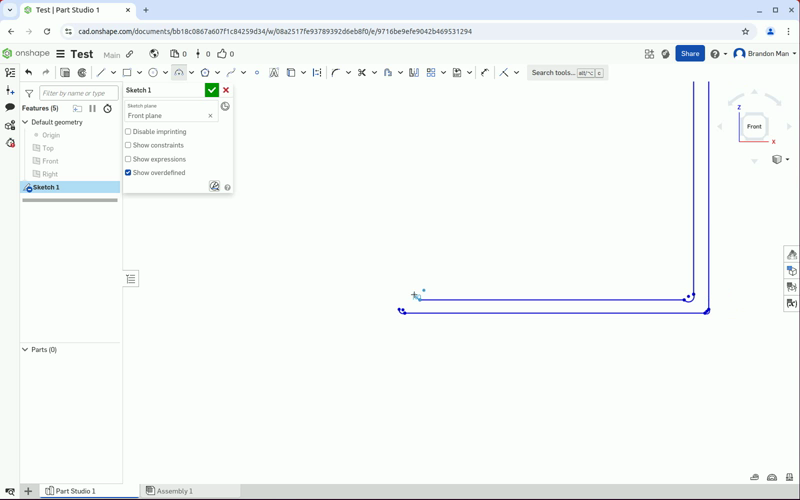
scroll(-6)
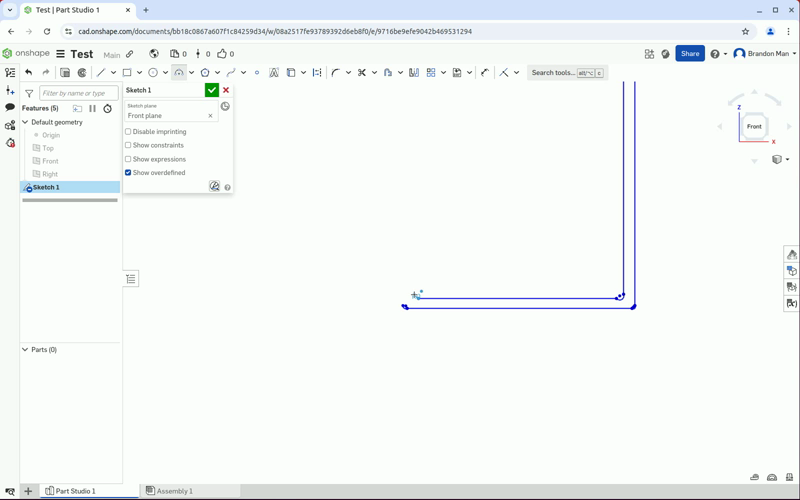
scroll(-6)
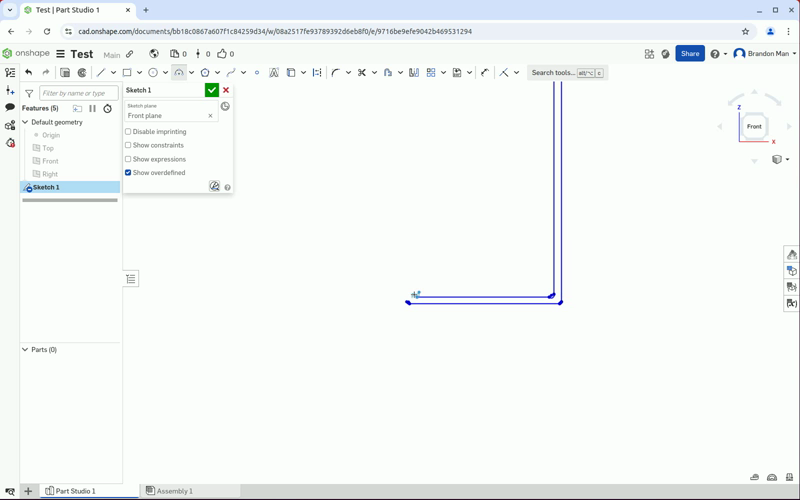
scroll(-6)
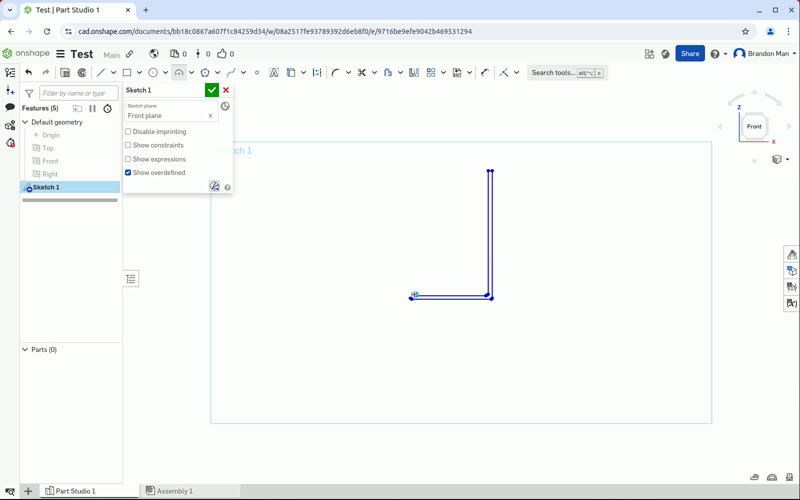
mouse_move(415, 294)
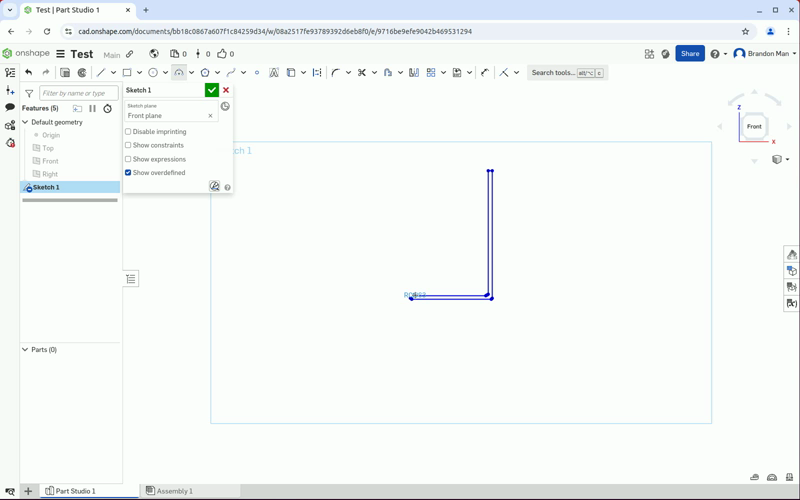
scroll(6)
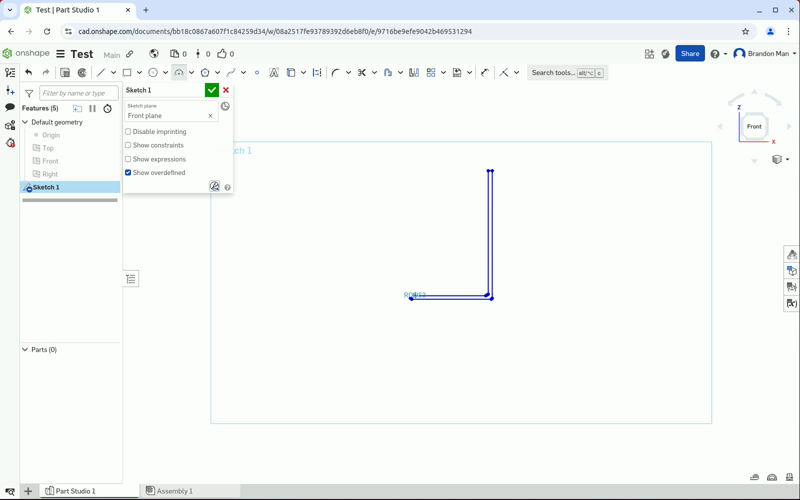
scroll(6)
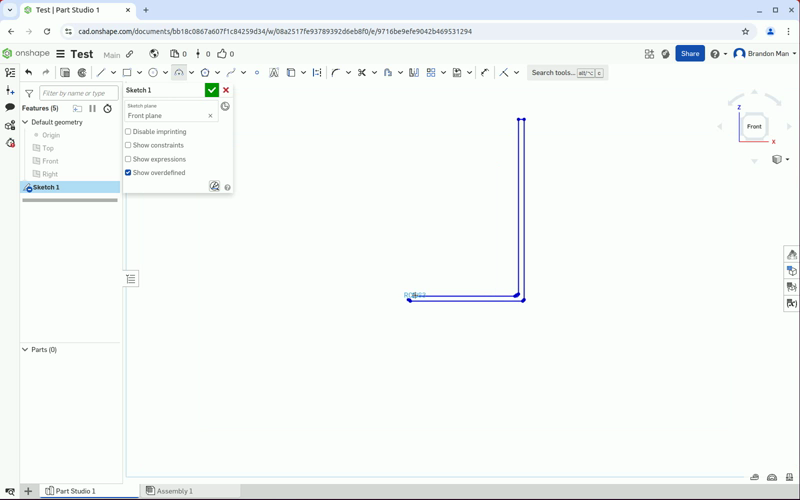
scroll(6)
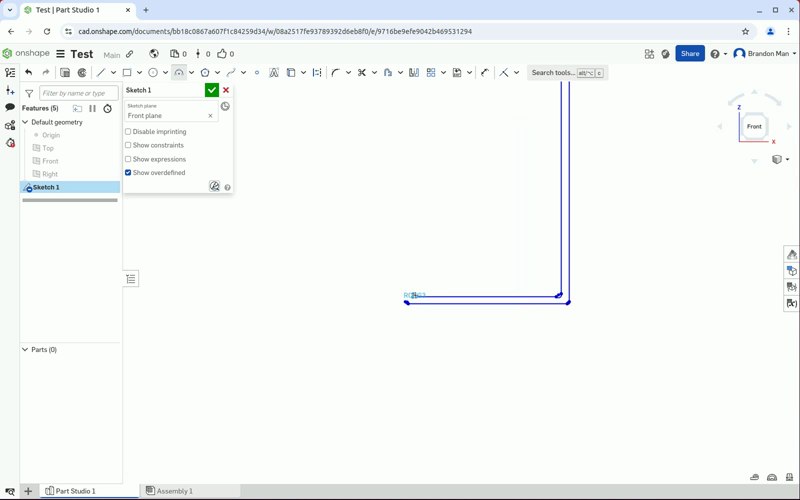
scroll(6)
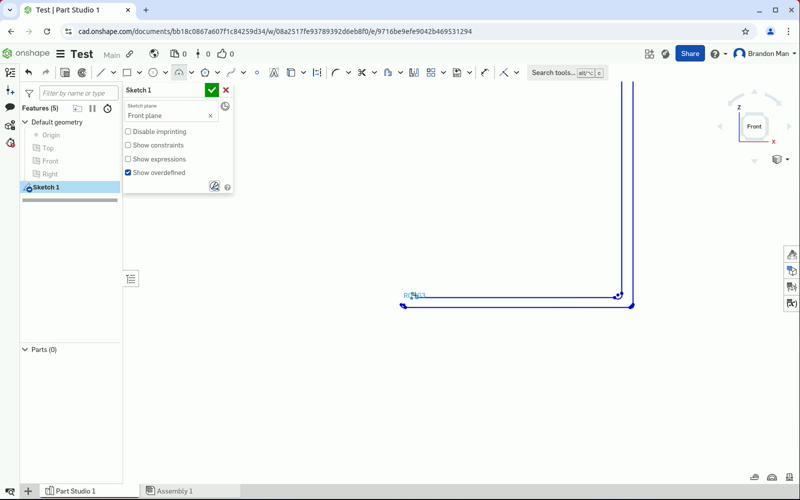
scroll(6)
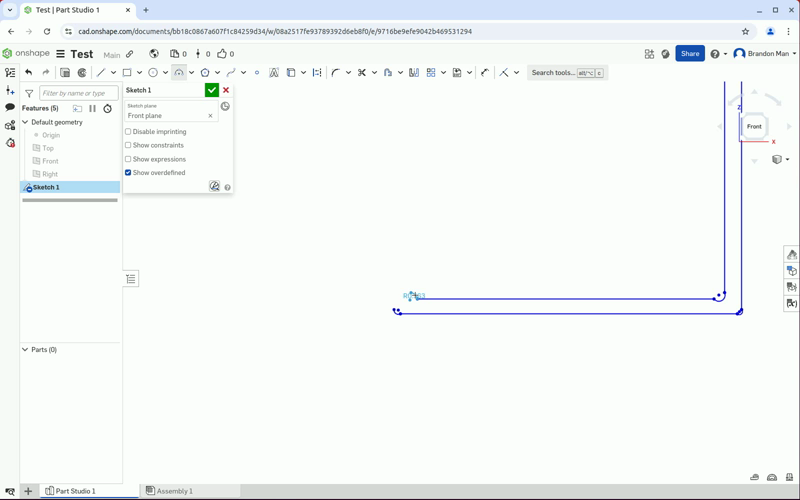
scroll(6)
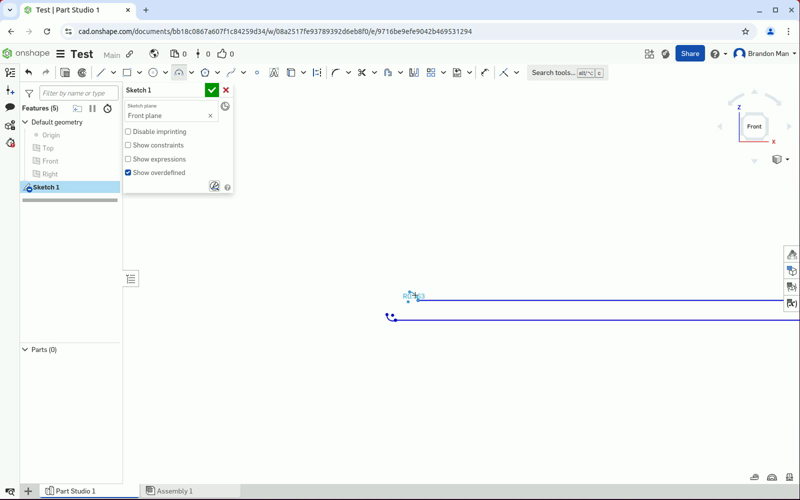
scroll(6)
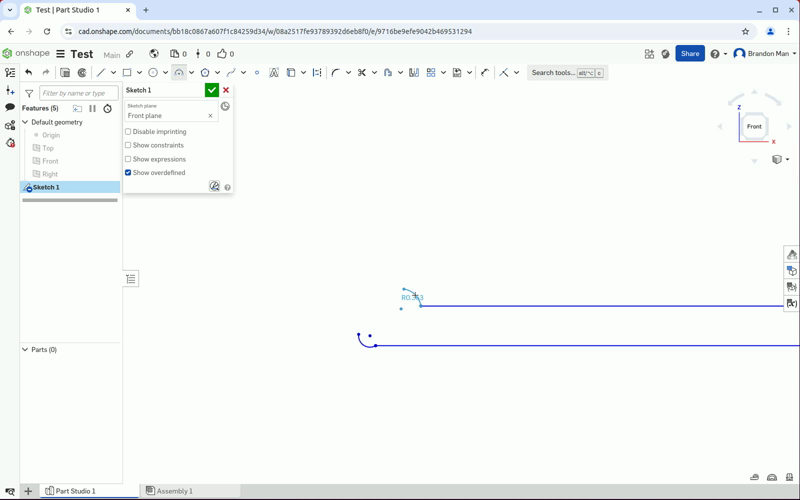
click(415, 294)
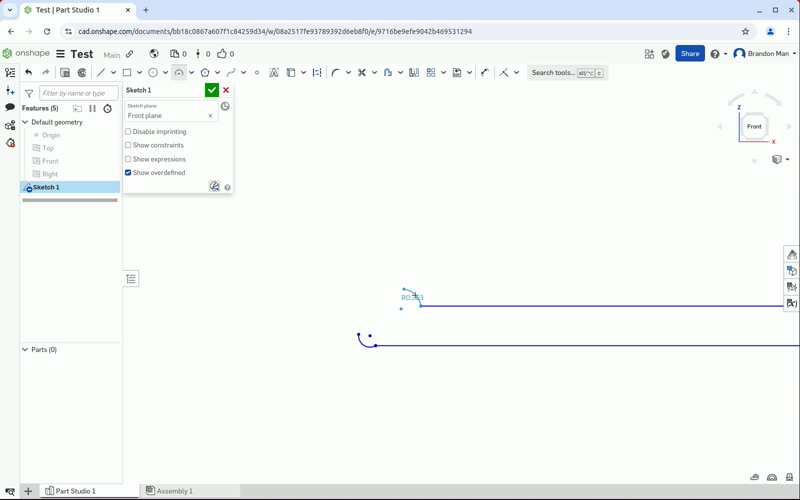
scroll(-6)
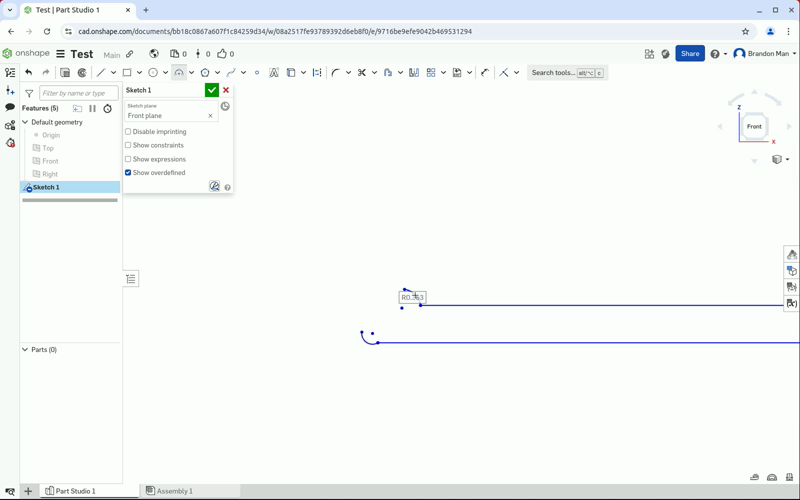
scroll(-6)
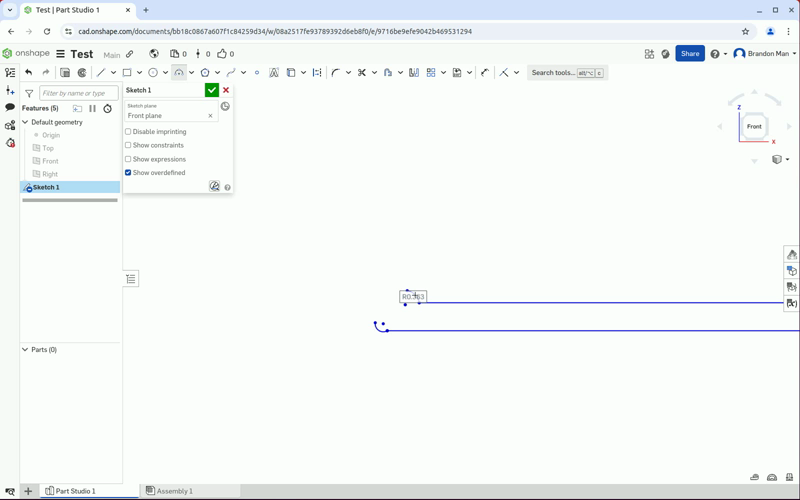
scroll(-6)
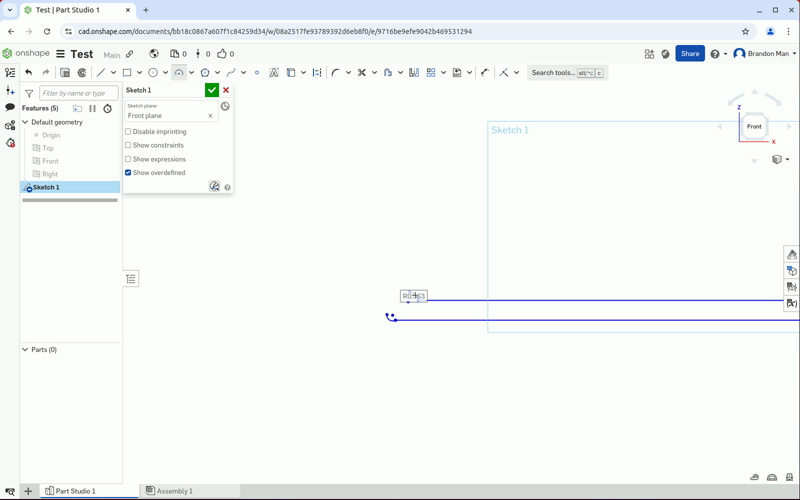
scroll(-6)
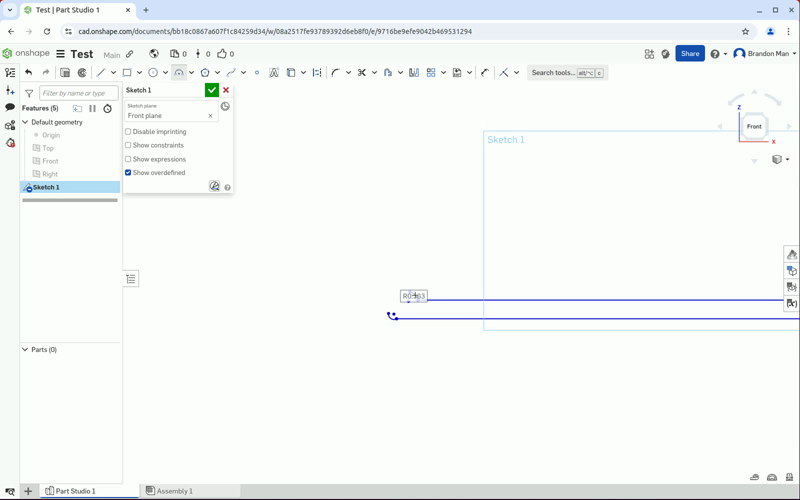
scroll(-6)
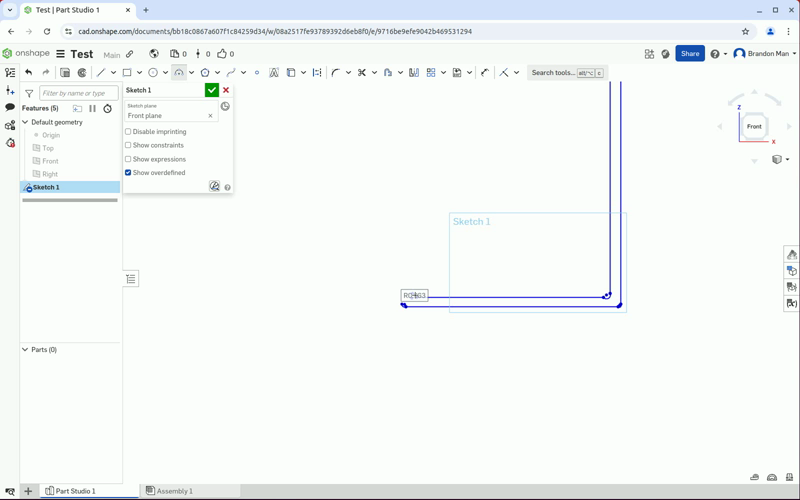
scroll(-6)
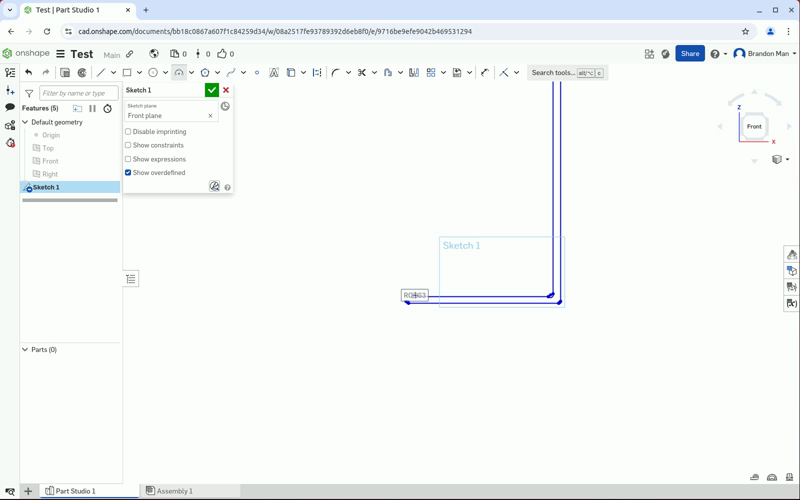
scroll(-6)
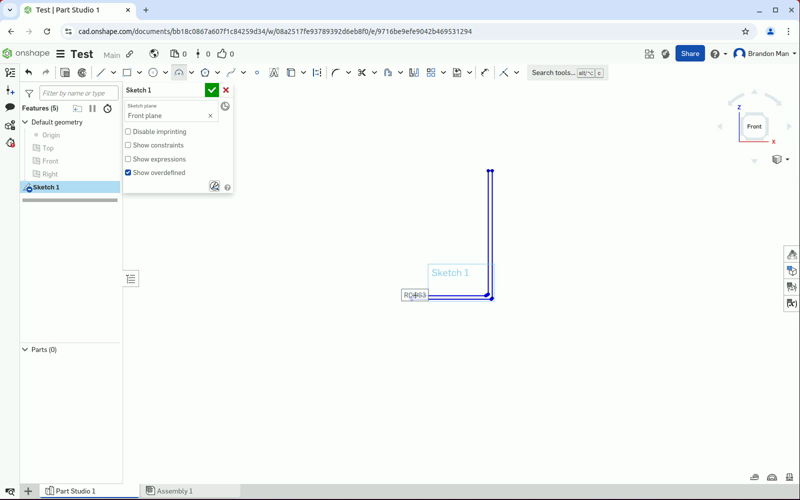
key_up(shift)
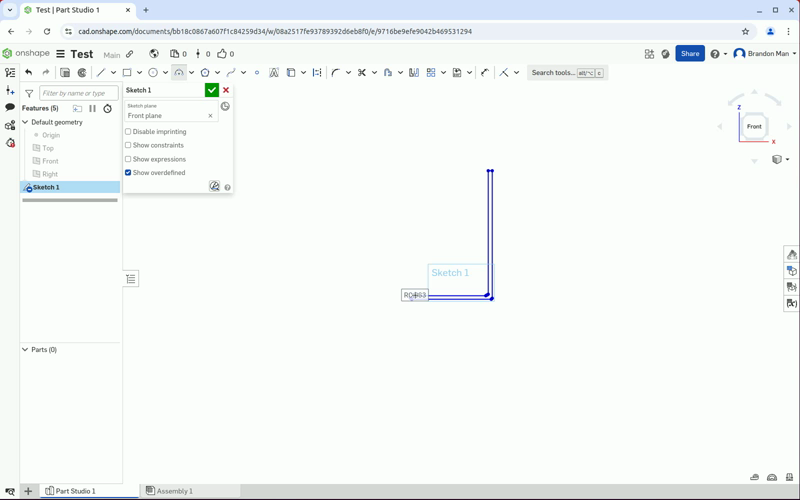
key(esc)
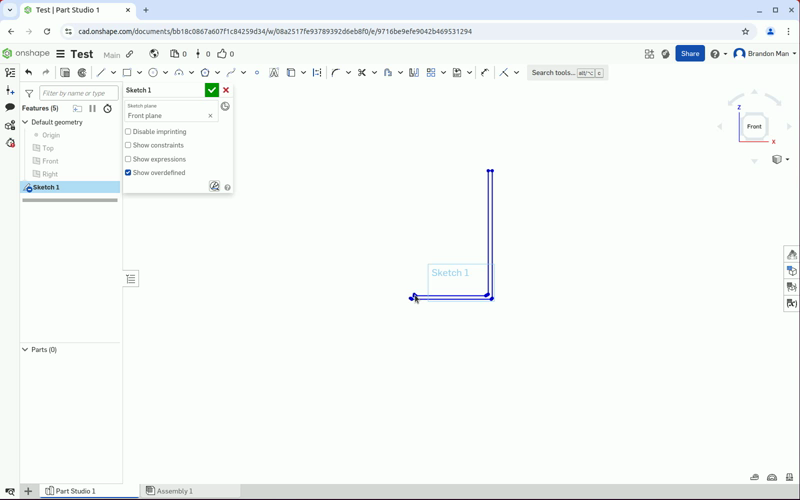
key(l)
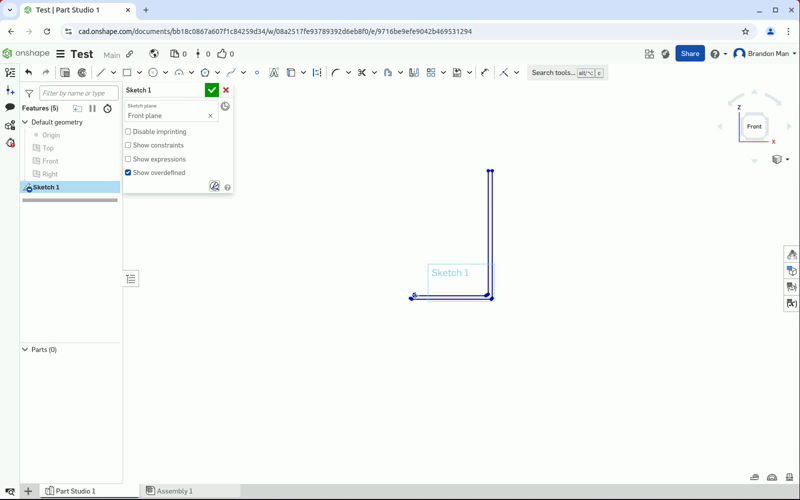
mouse_move(414, 294)
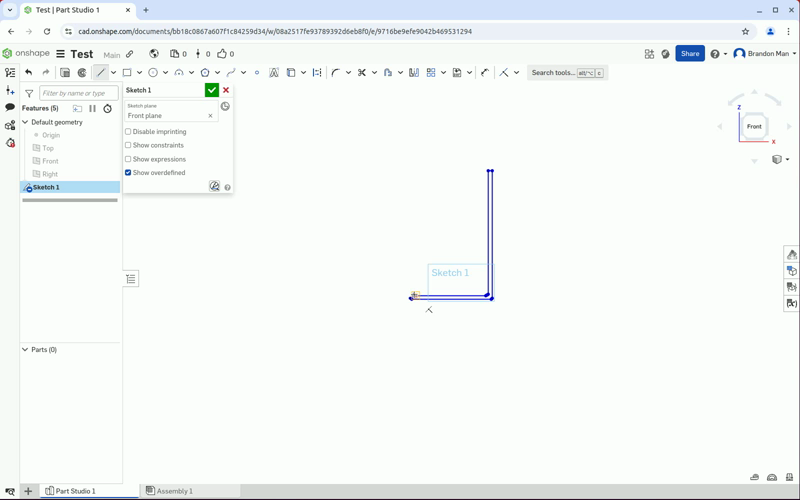
scroll(6)
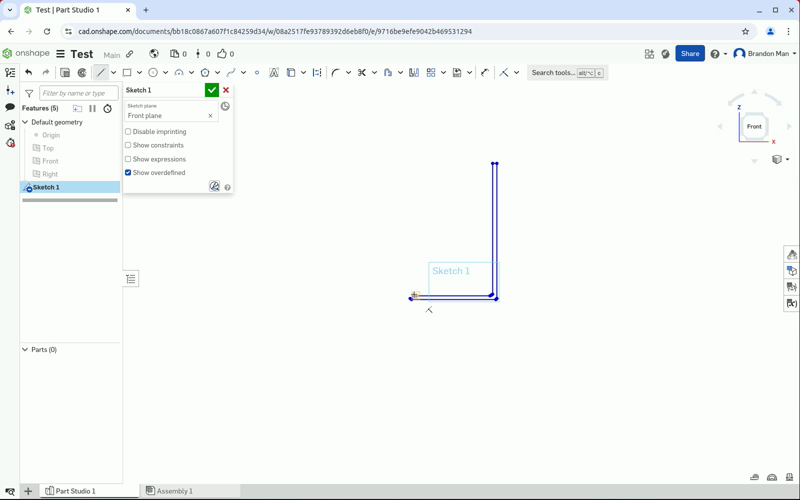
scroll(6)
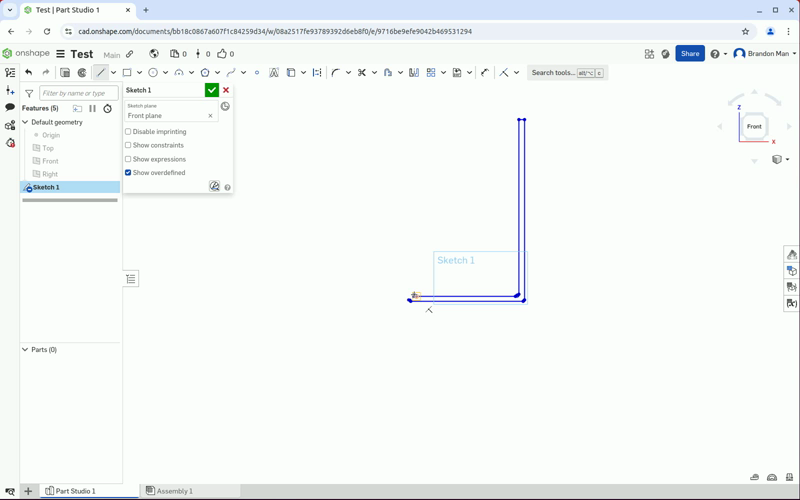
scroll(6)
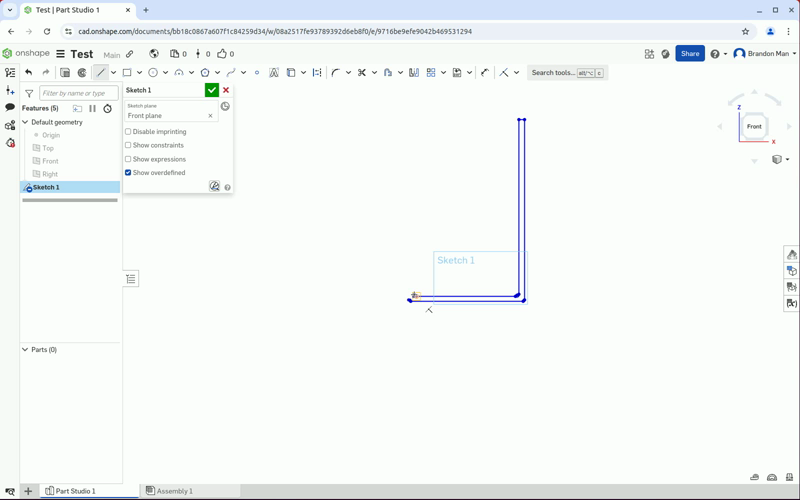
scroll(6)
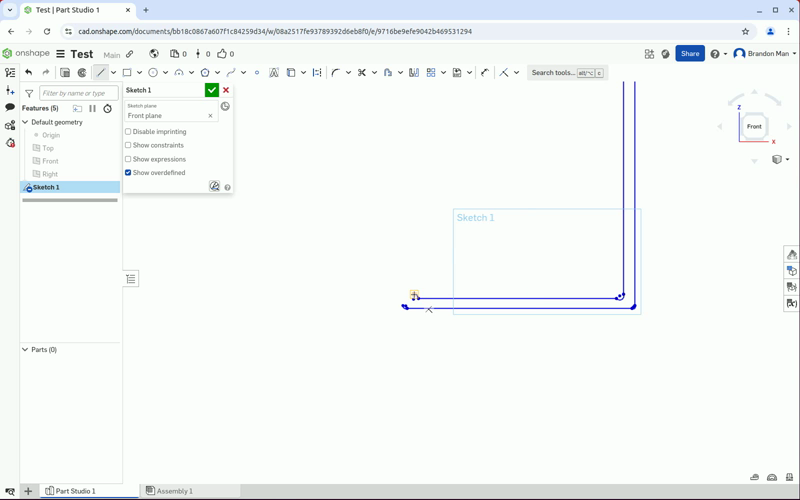
scroll(6)
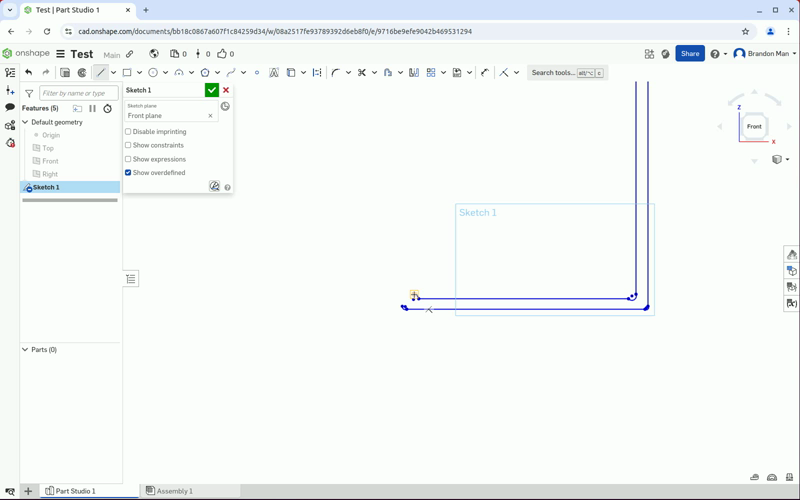
scroll(6)
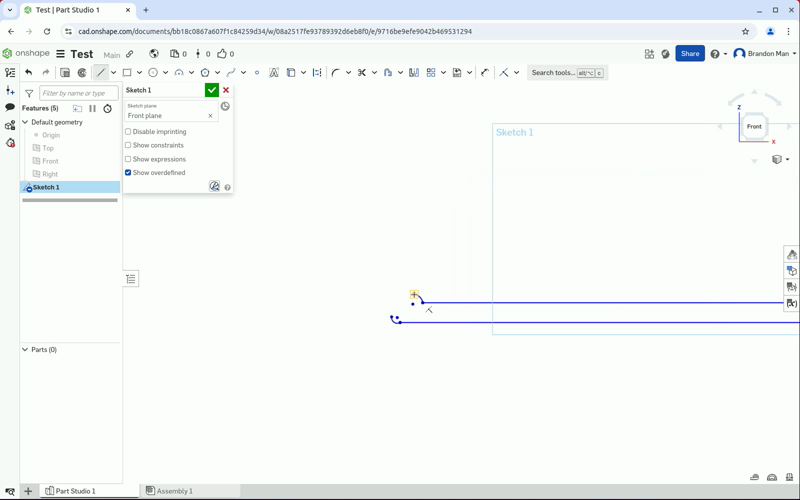
scroll(6)
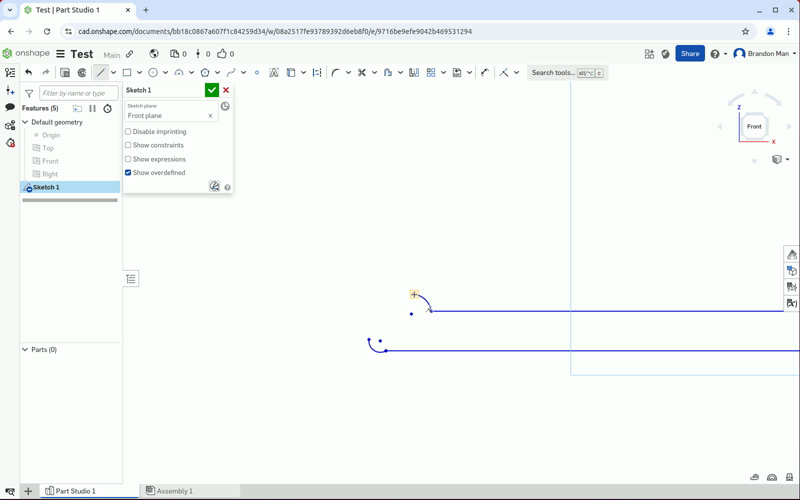
click(414, 294)
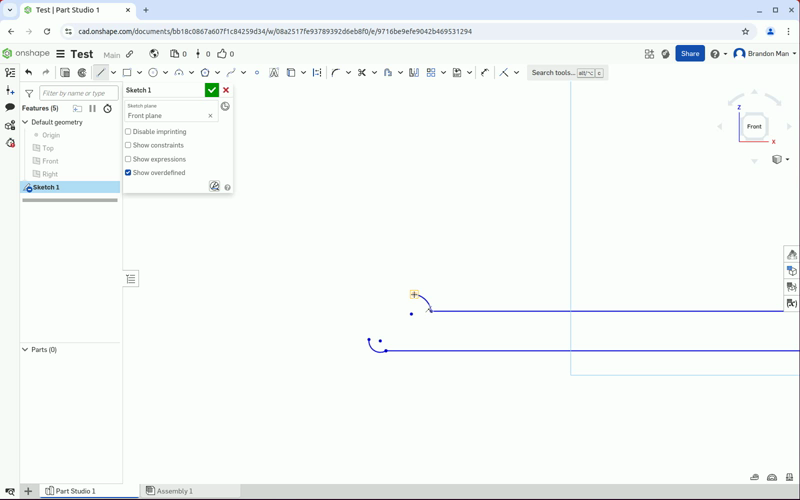
scroll(-6)
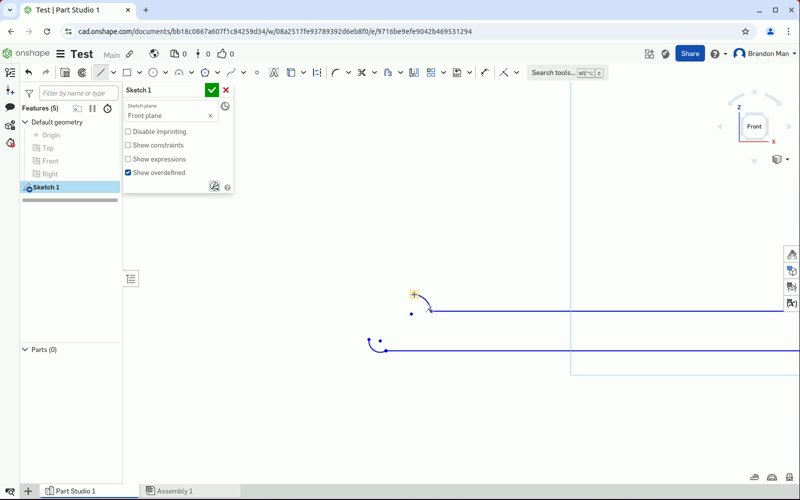
scroll(-6)
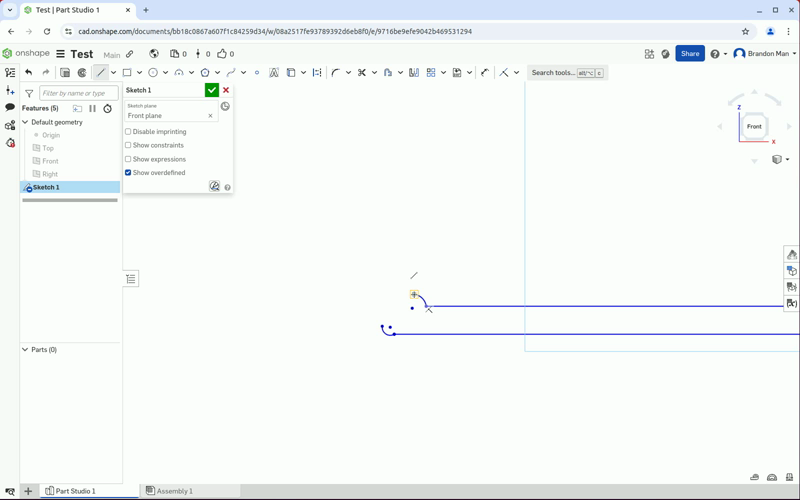
scroll(-6)
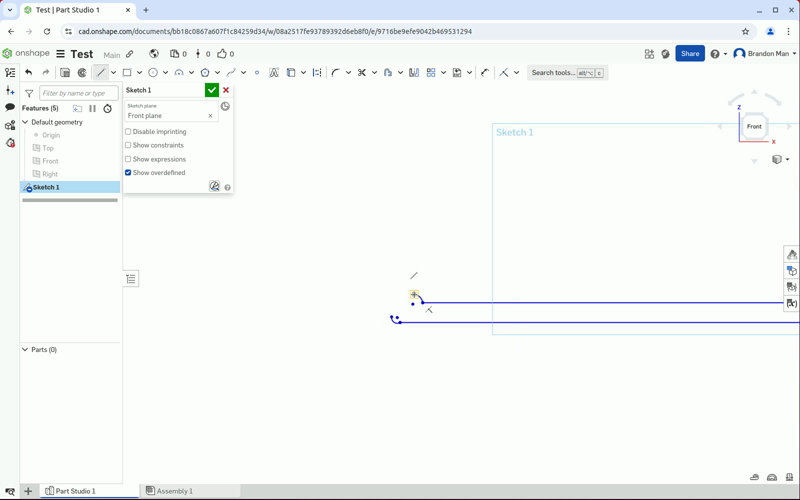
scroll(-6)
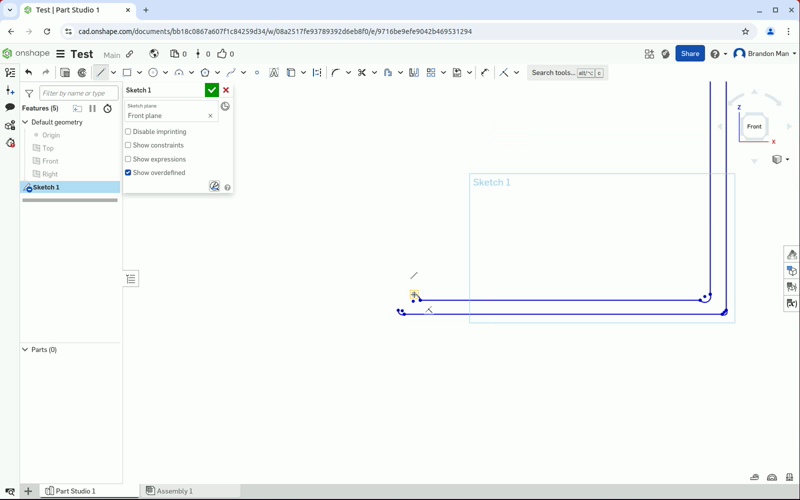
scroll(-6)
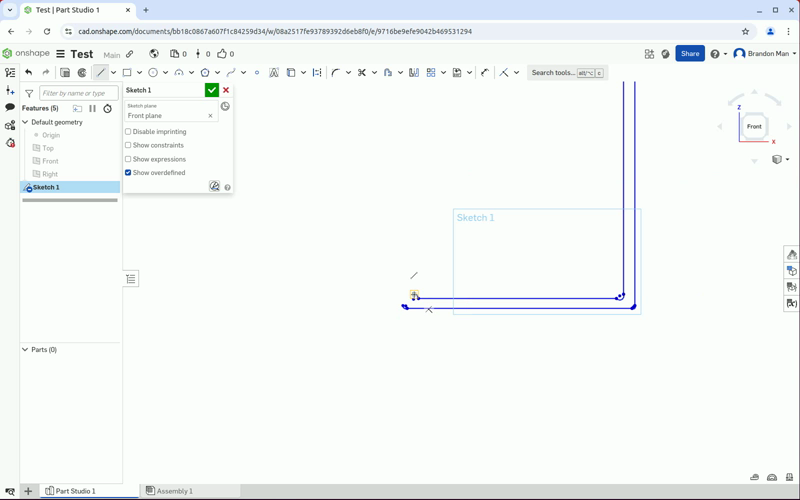
scroll(-6)
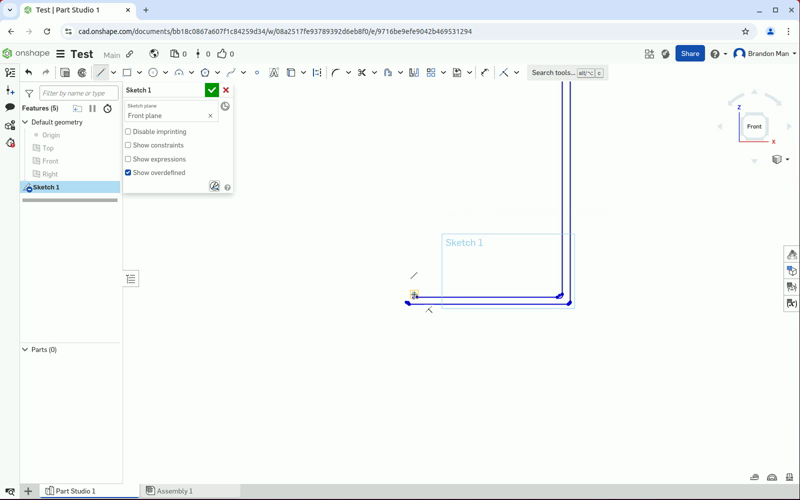
scroll(-6)
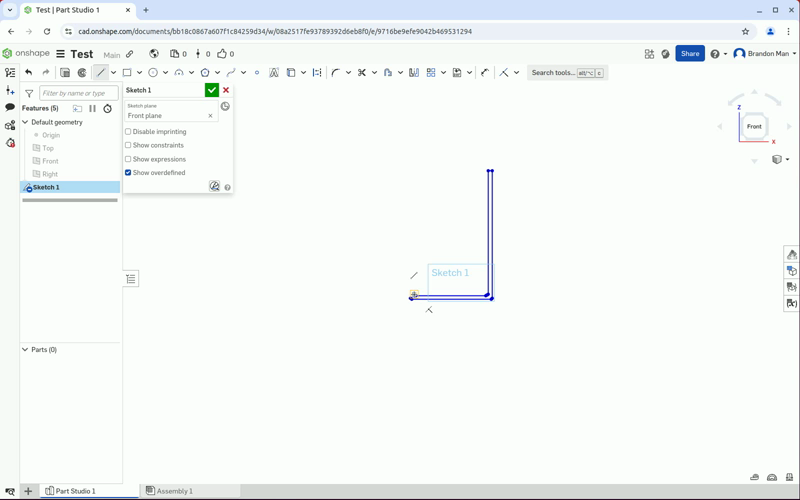
key_down(shift)
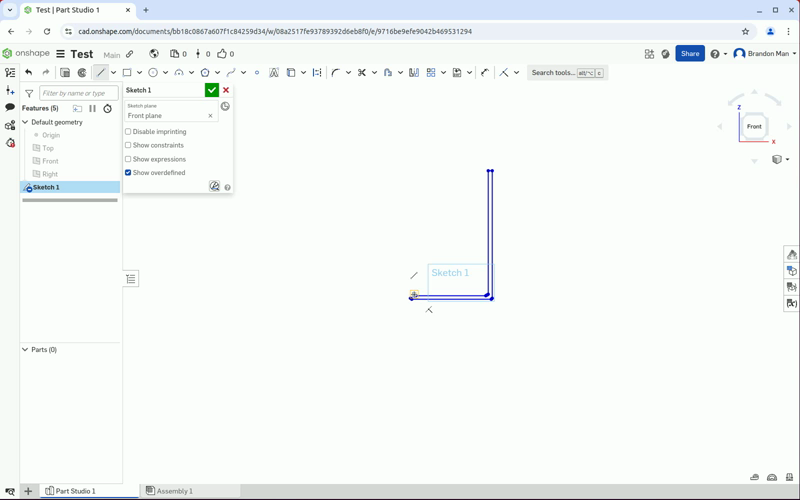
mouse_move(414, 170)
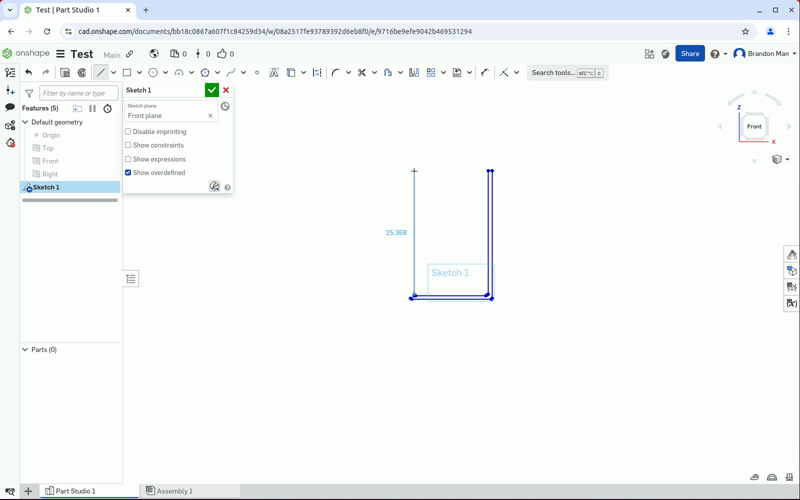
click(414, 170)
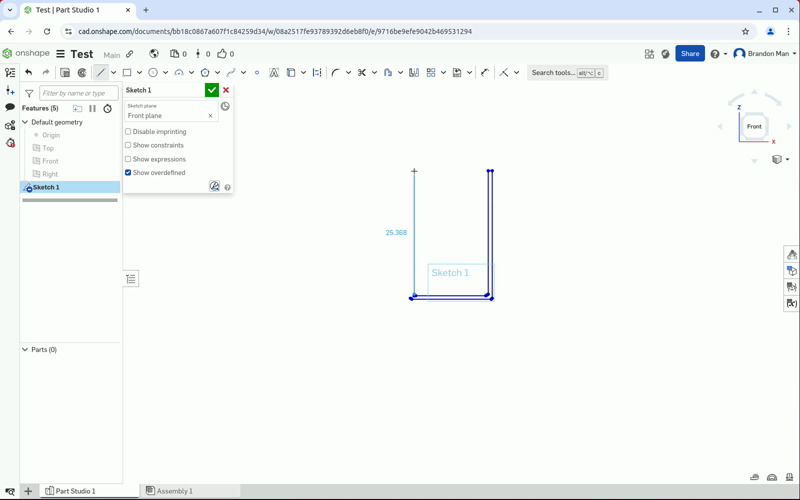
key_up(shift)
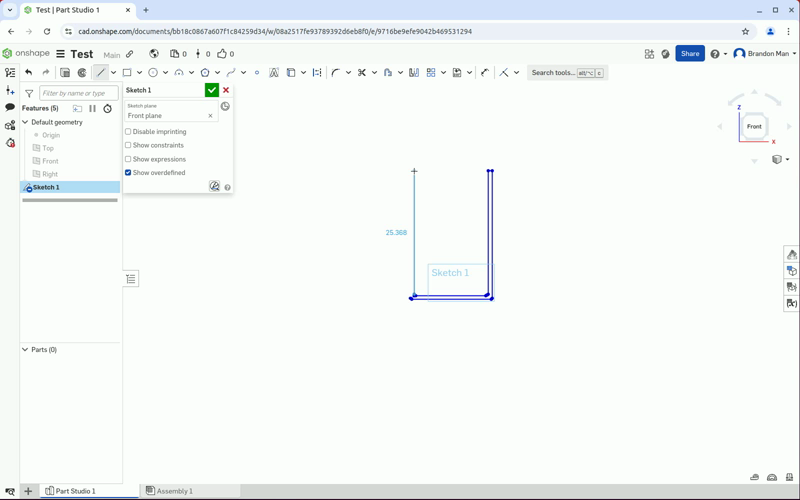
key_down(shift)
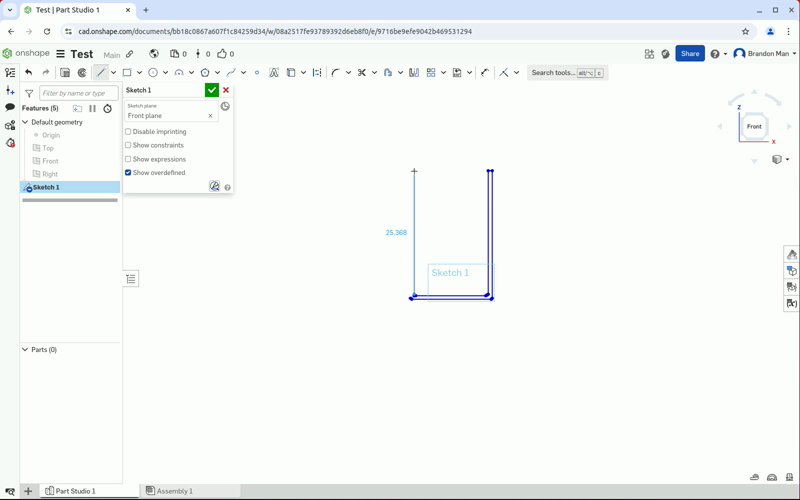
mouse_move(444, 170)
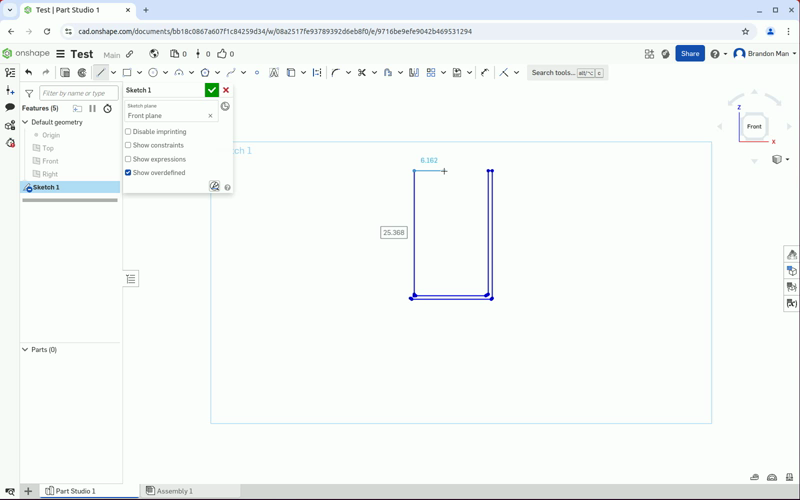
mouse_move(410, 170)
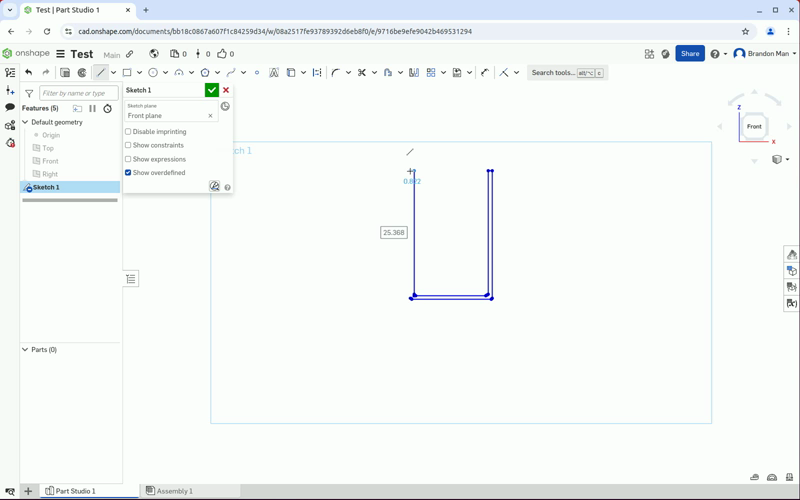
scroll(6)
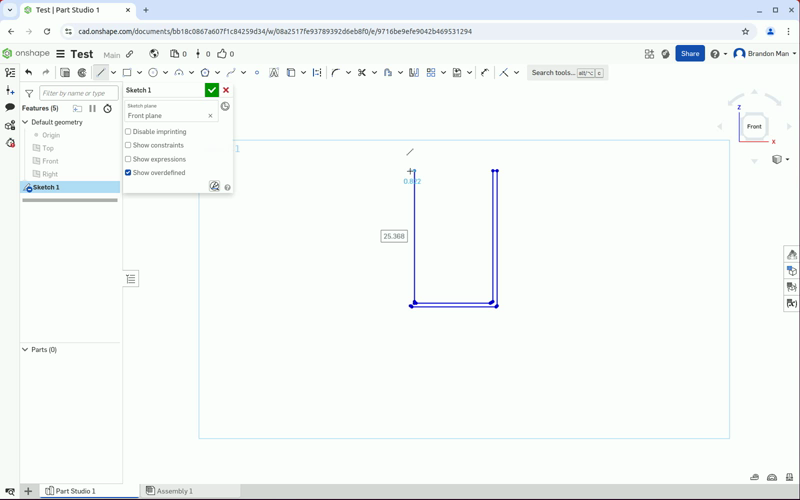
scroll(6)
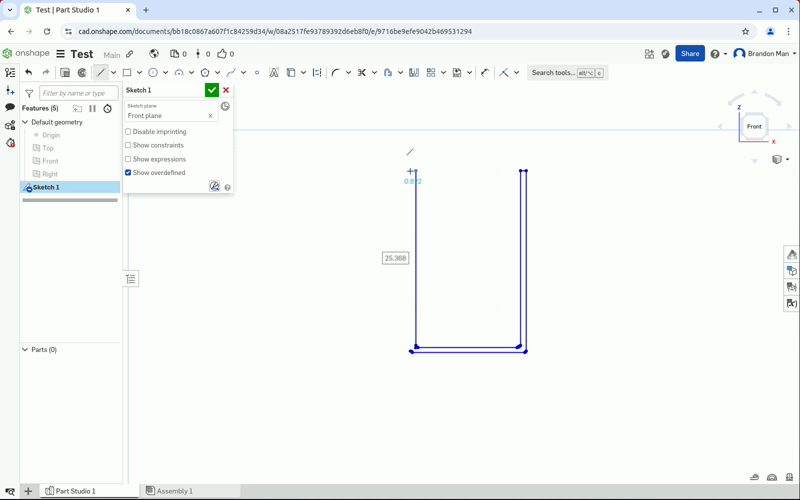
scroll(6)
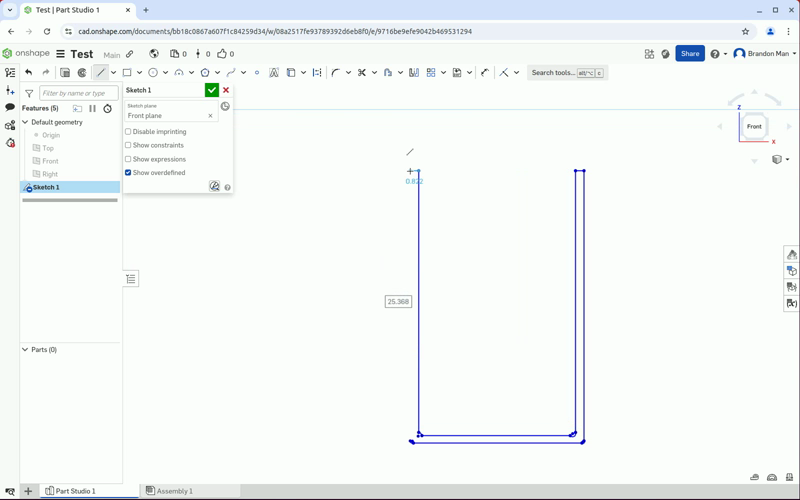
scroll(6)
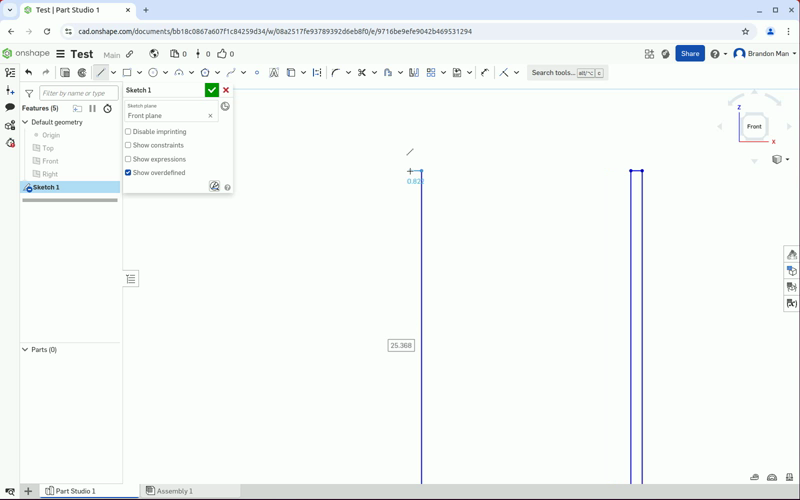
scroll(6)
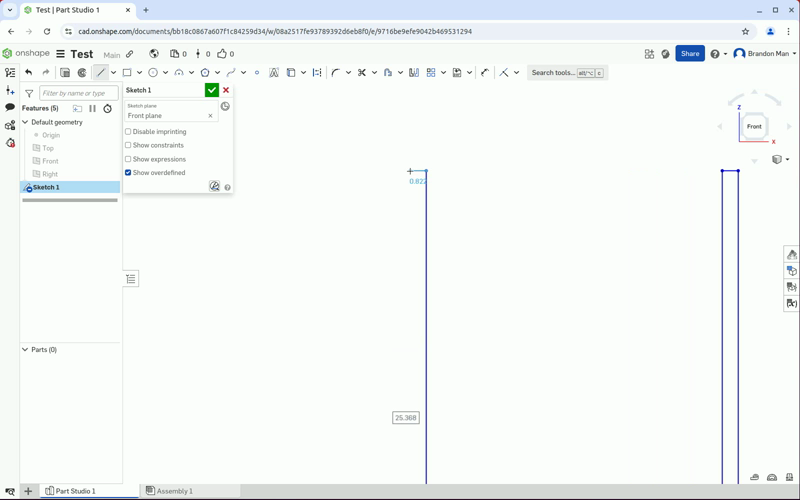
scroll(6)
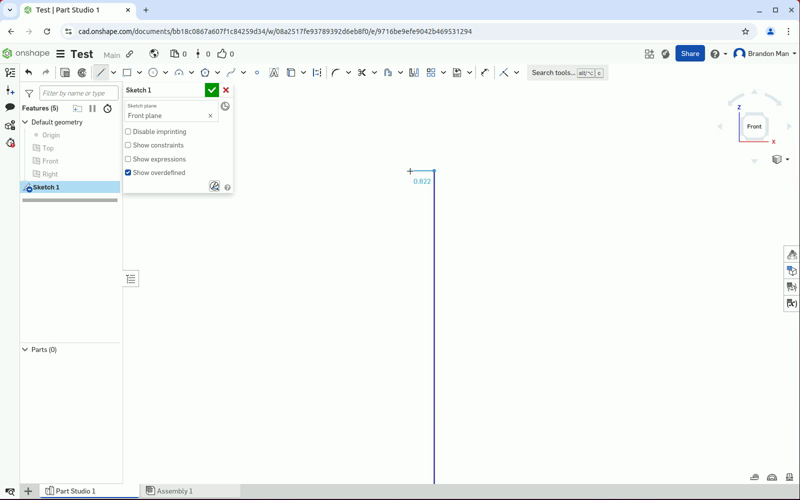
scroll(6)
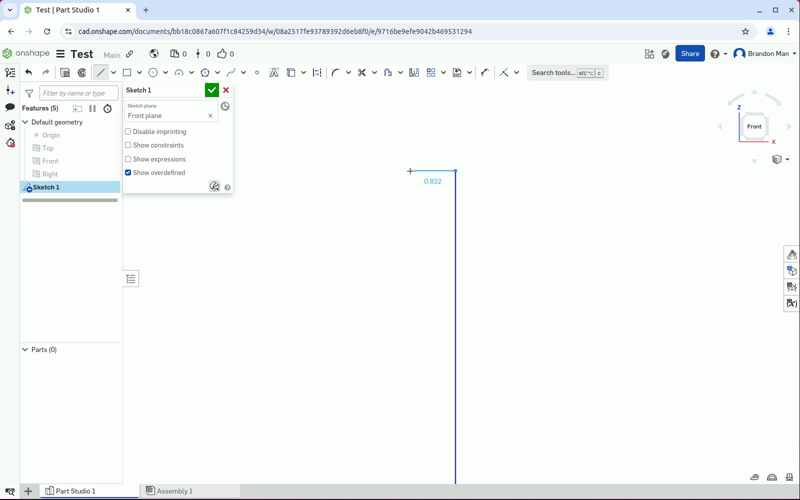
click(410, 170)
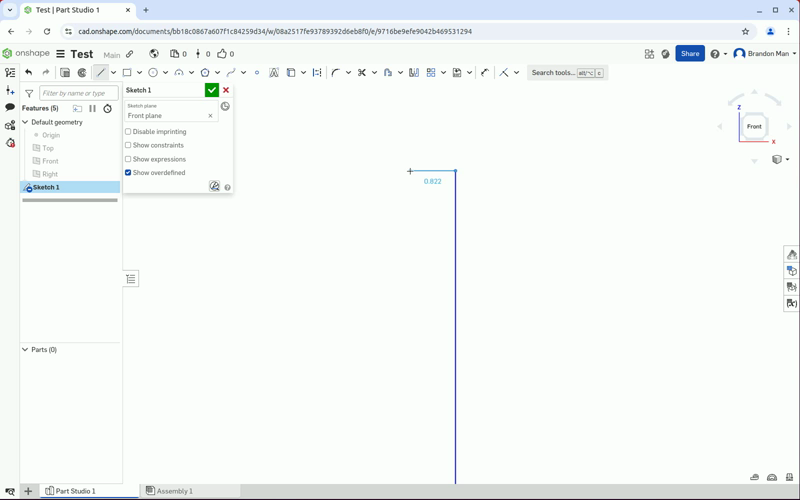
scroll(-6)
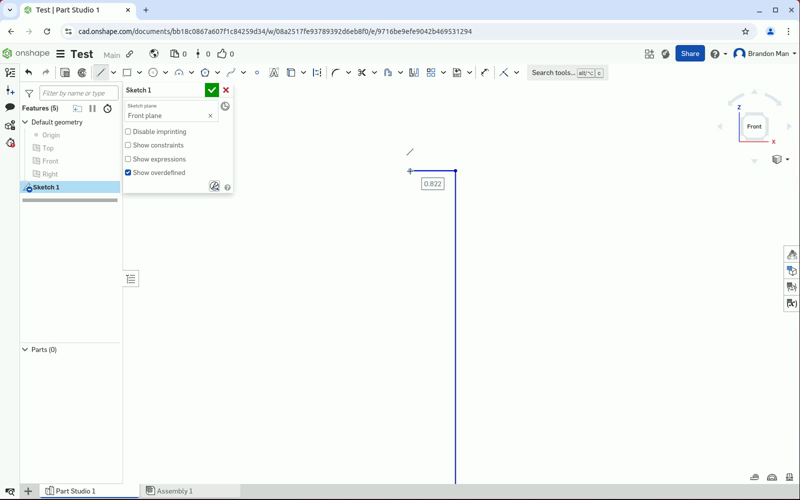
scroll(-6)
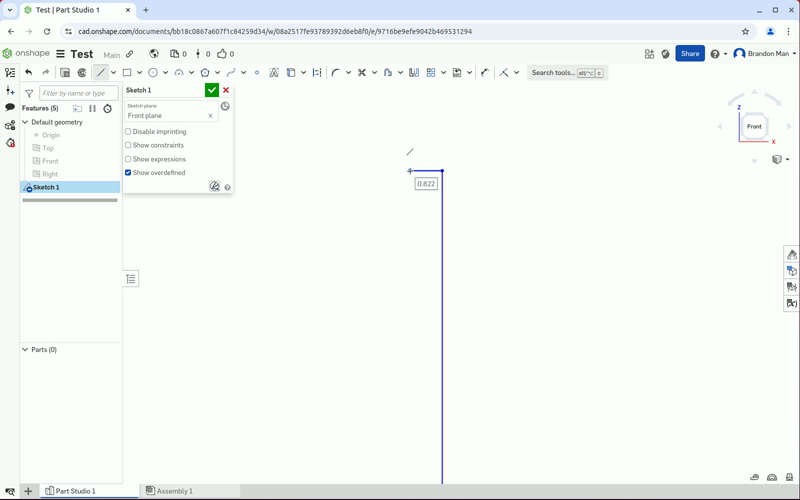
scroll(-6)
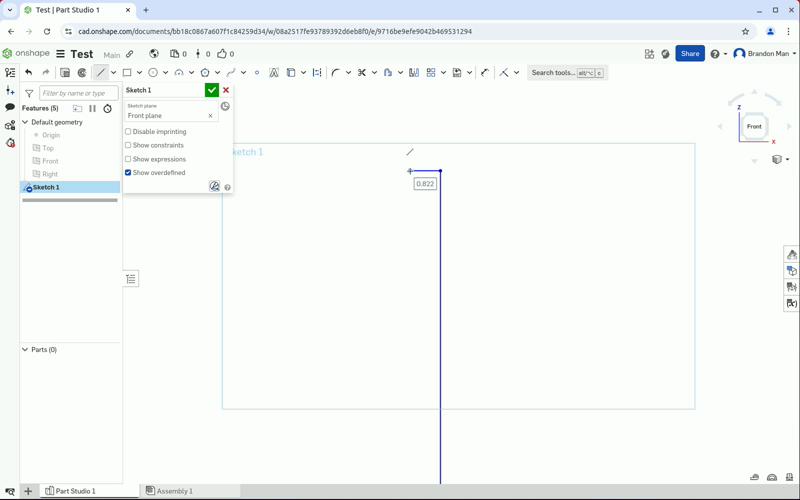
scroll(-6)
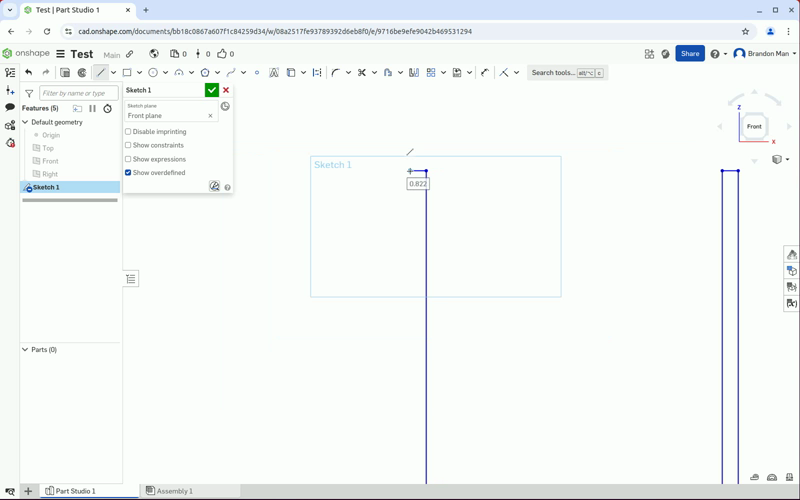
scroll(-6)
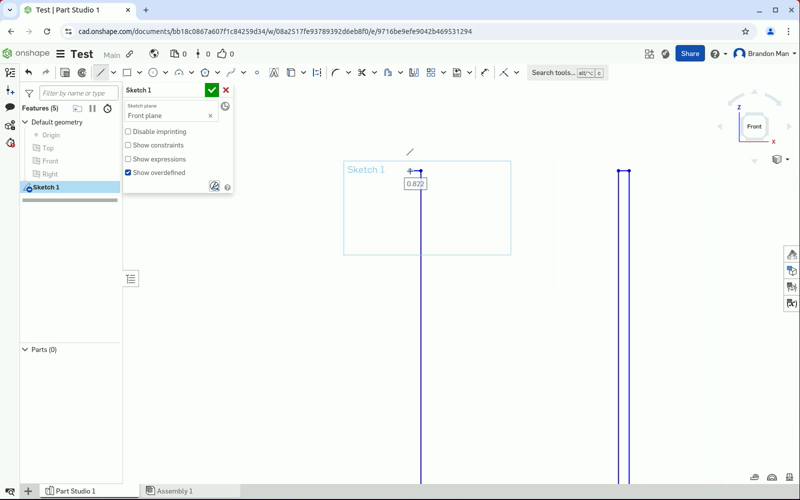
scroll(-6)
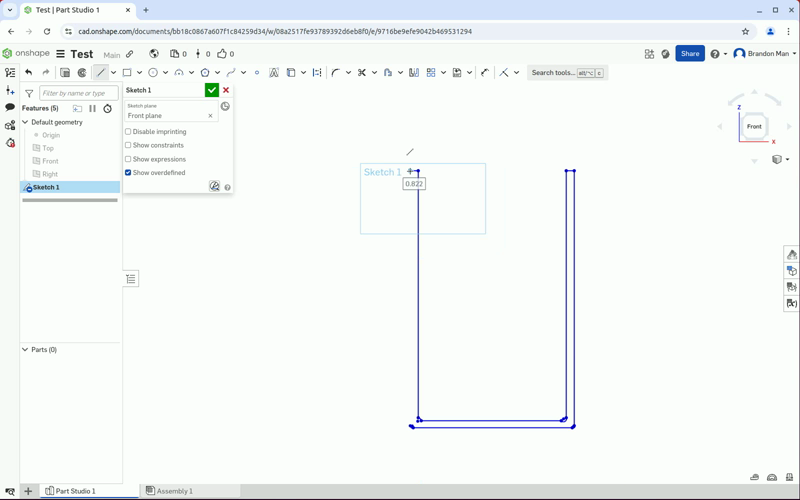
scroll(-6)
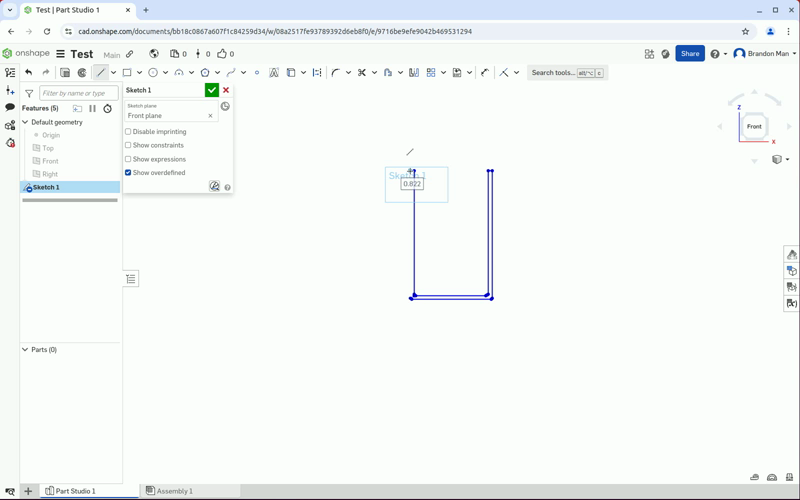
key_up(shift)
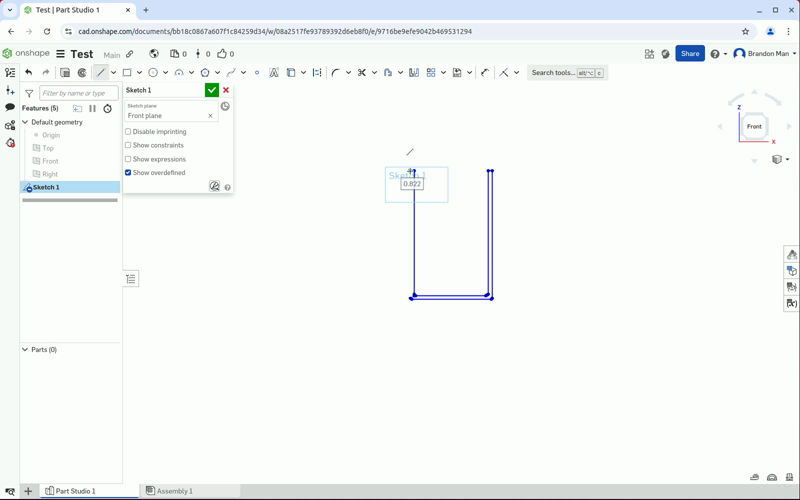
key_down(shift)
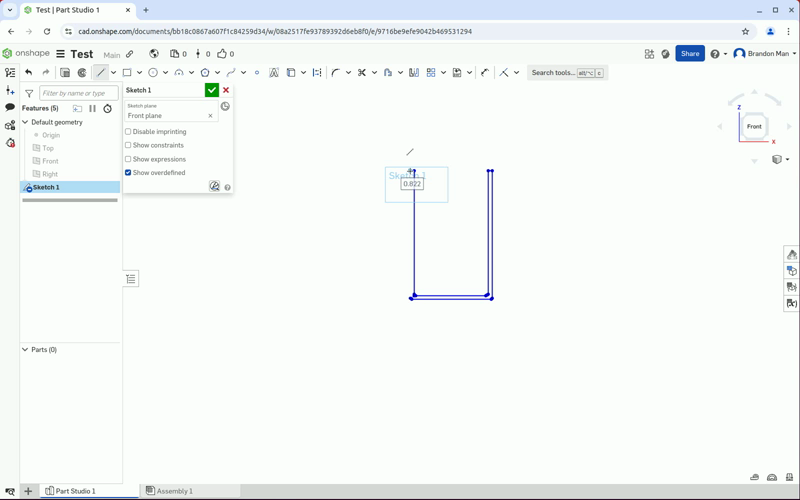
mouse_move(410, 298)
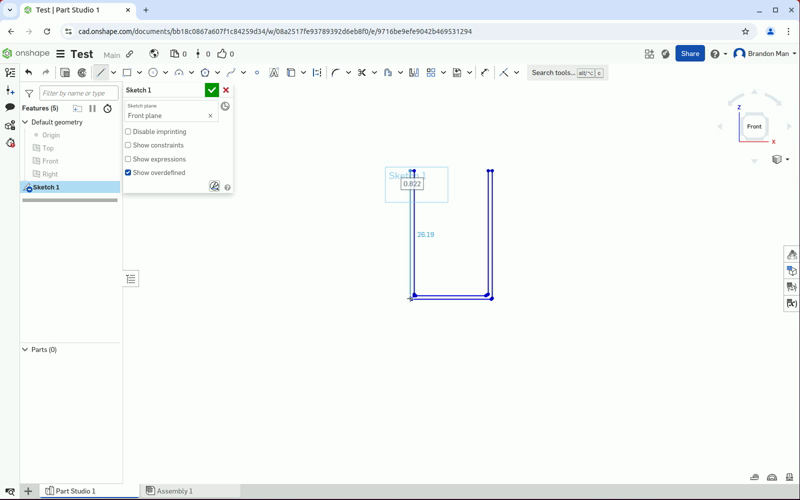
scroll(6)
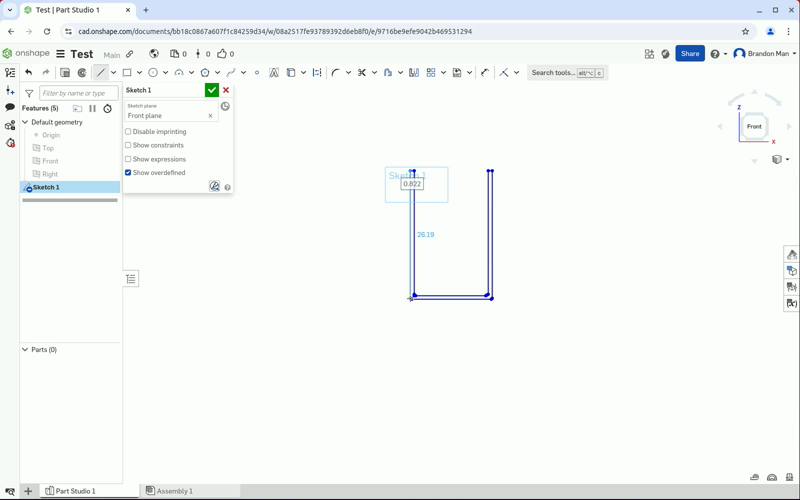
scroll(6)
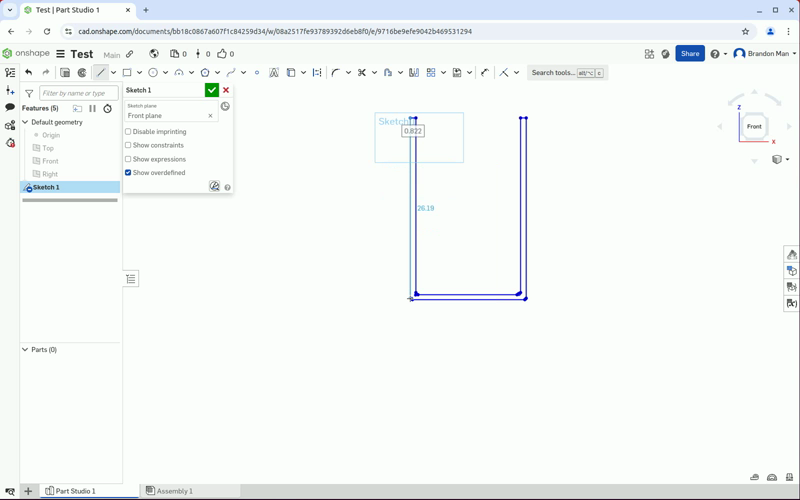
scroll(6)
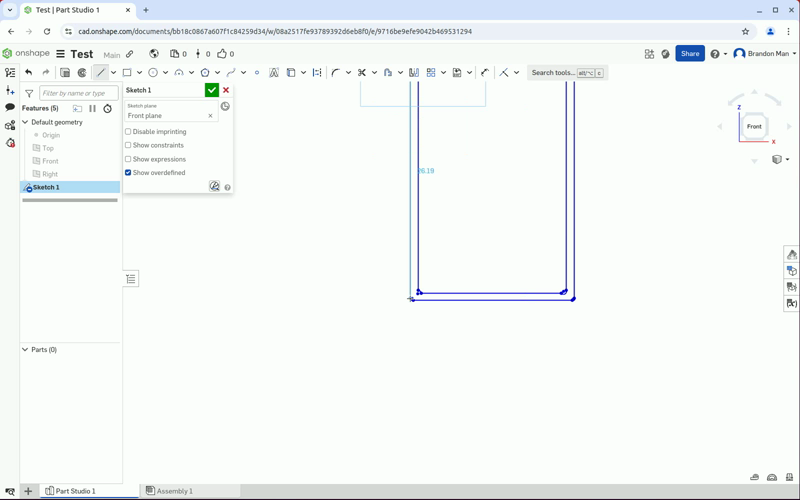
scroll(6)
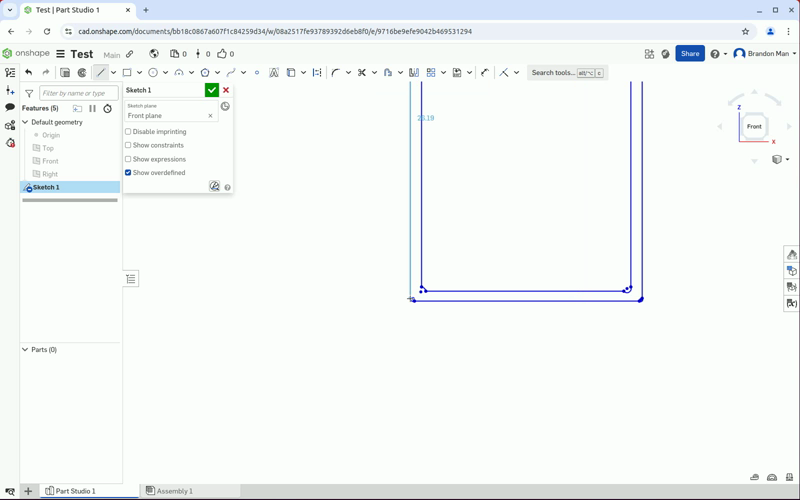
scroll(6)
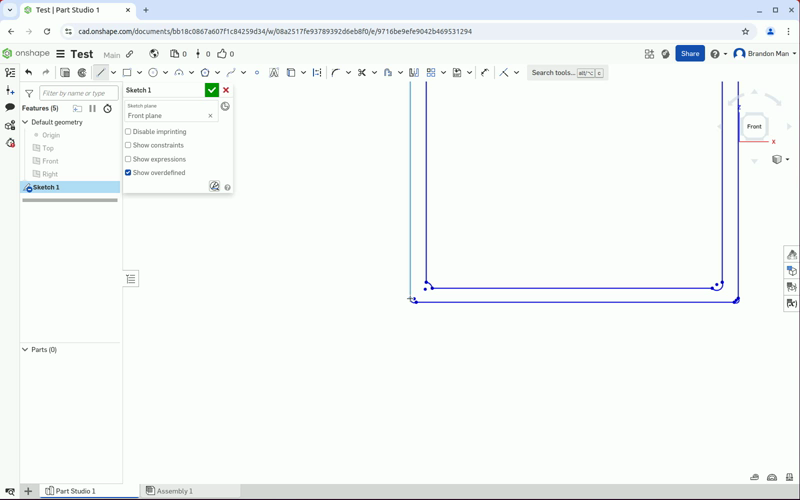
scroll(6)
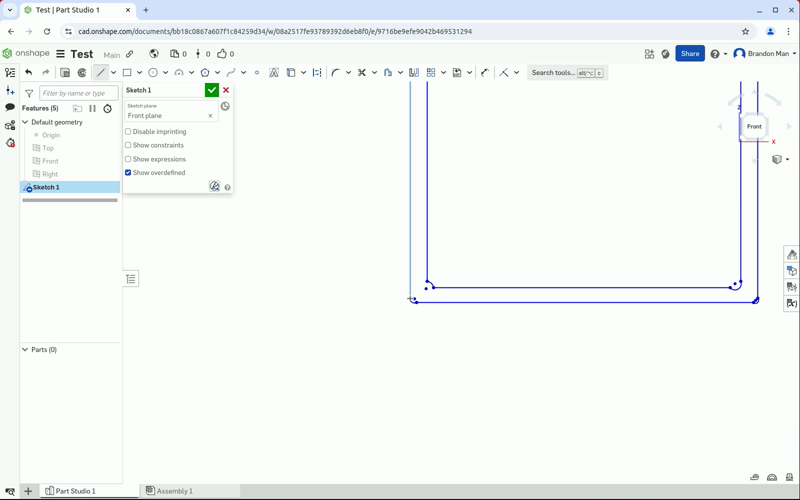
scroll(6)
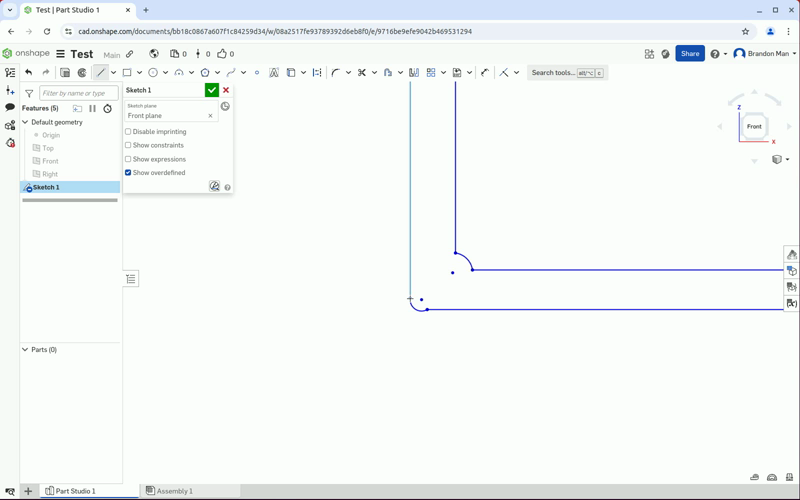
key_up(shift)
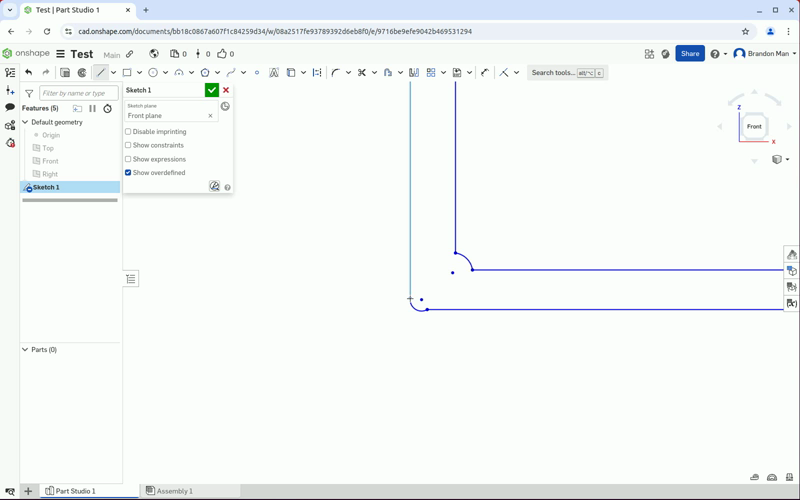
click(410, 298)
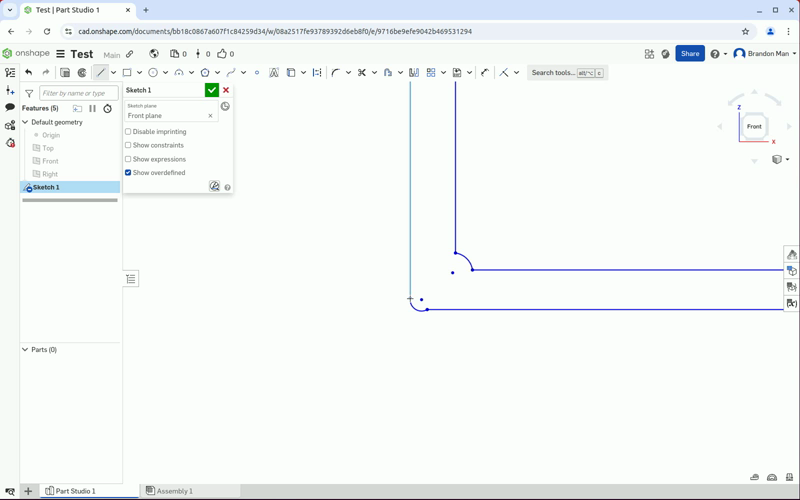
scroll(-6)
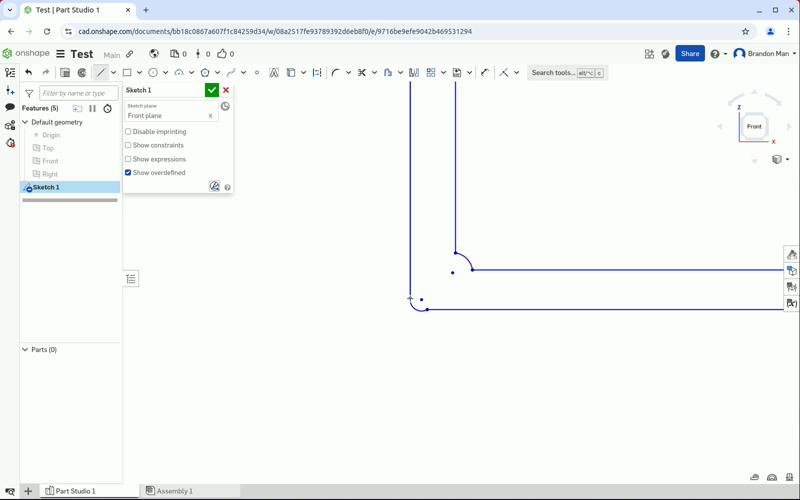
scroll(-6)
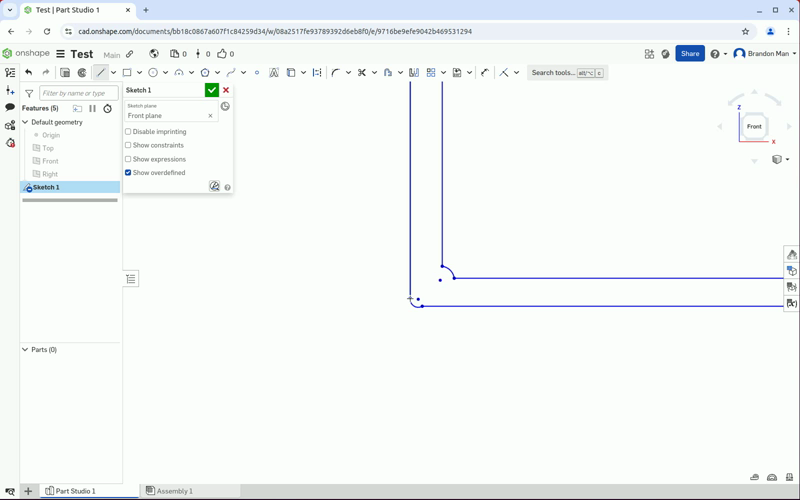
scroll(-6)
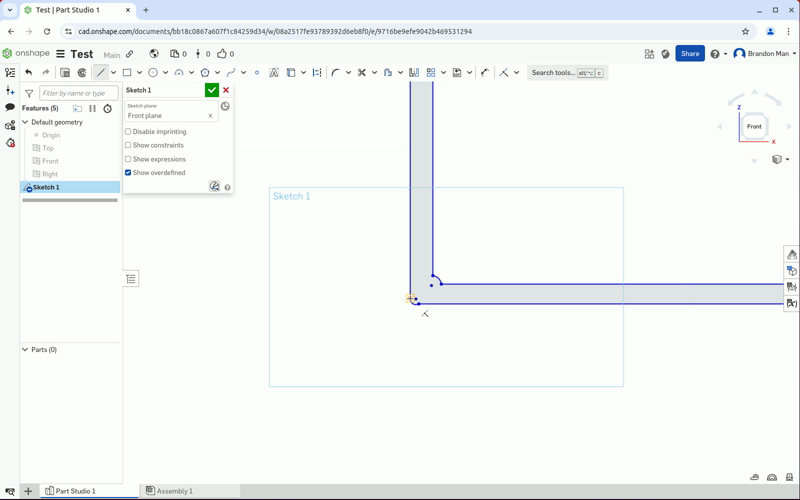
scroll(-6)
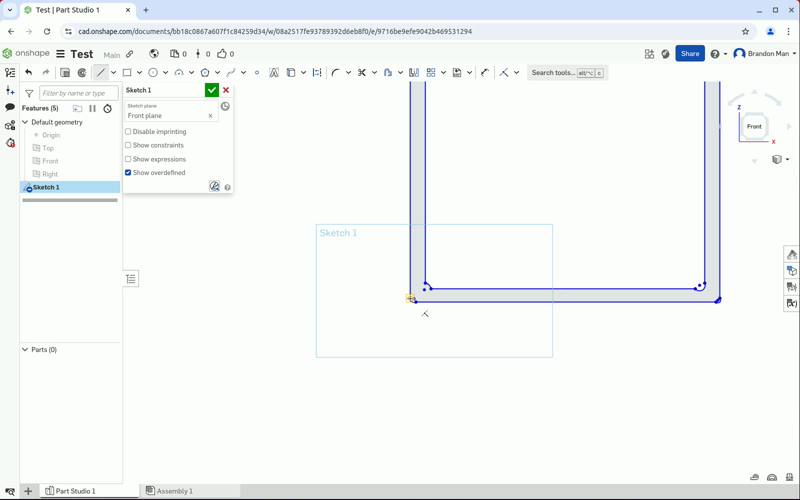
scroll(-6)
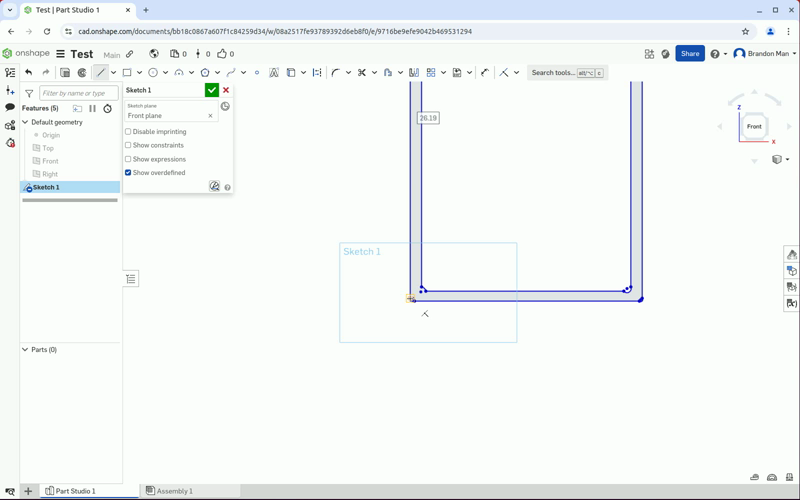
scroll(-6)
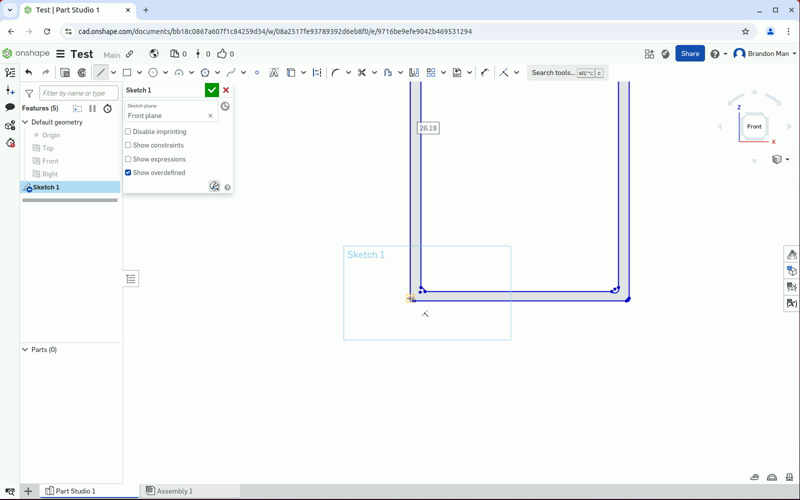
scroll(-6)
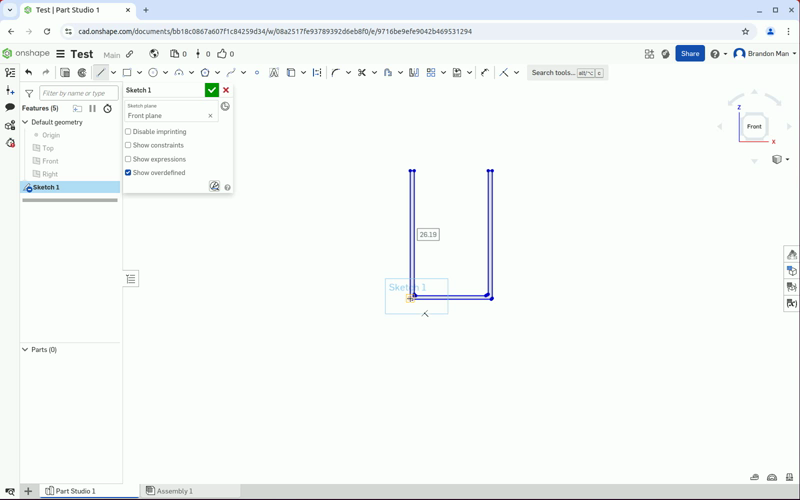
key(esc)
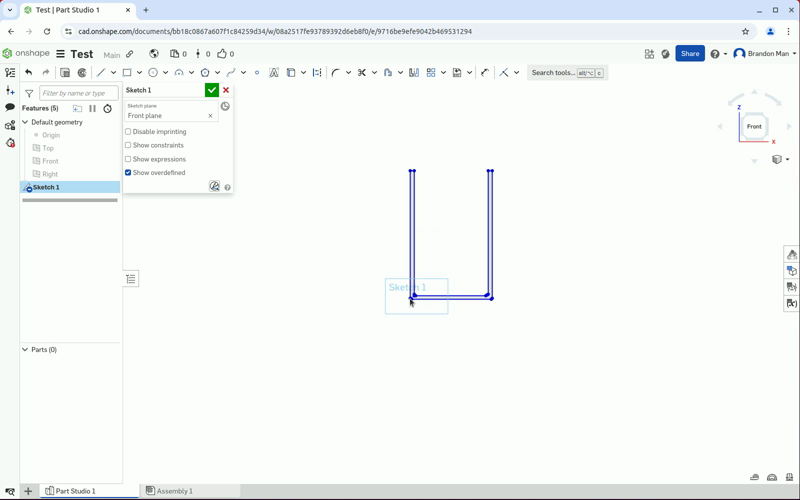
mouse_move(412, 200)
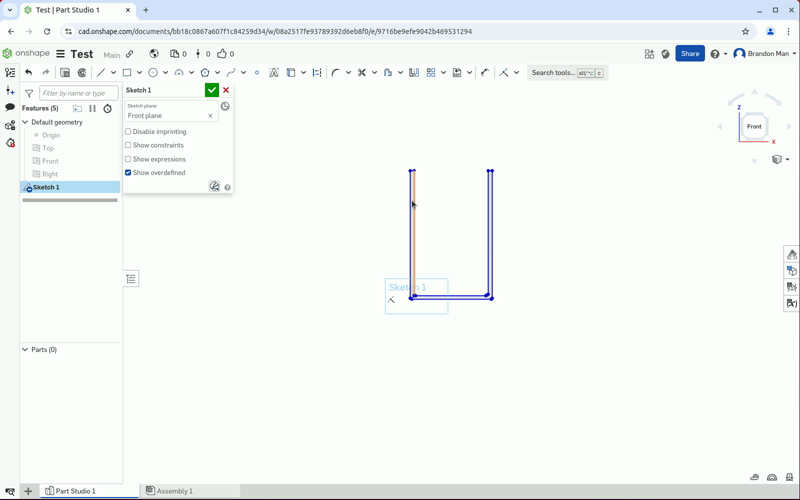
scroll(6)
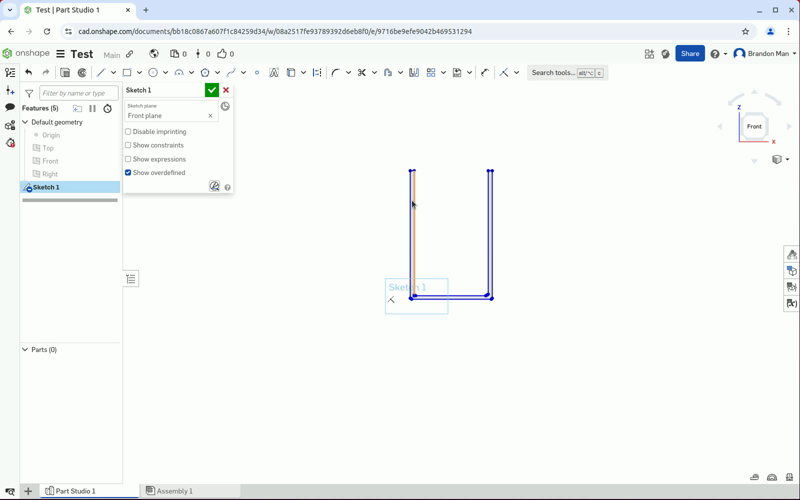
scroll(6)
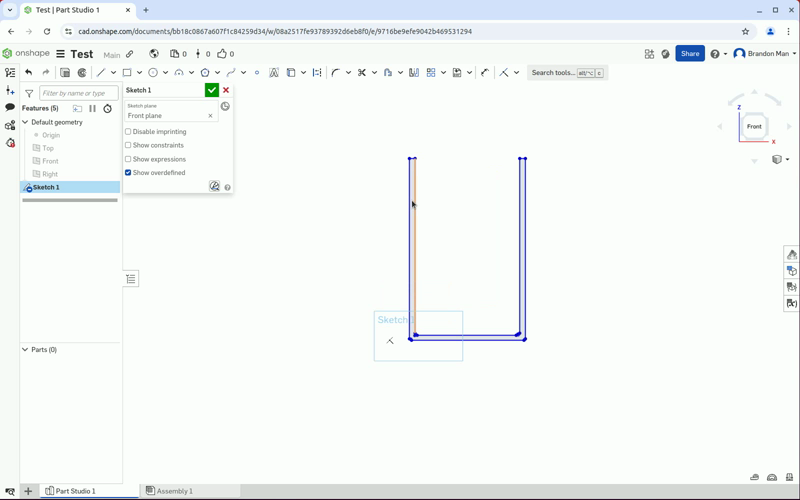
scroll(6)
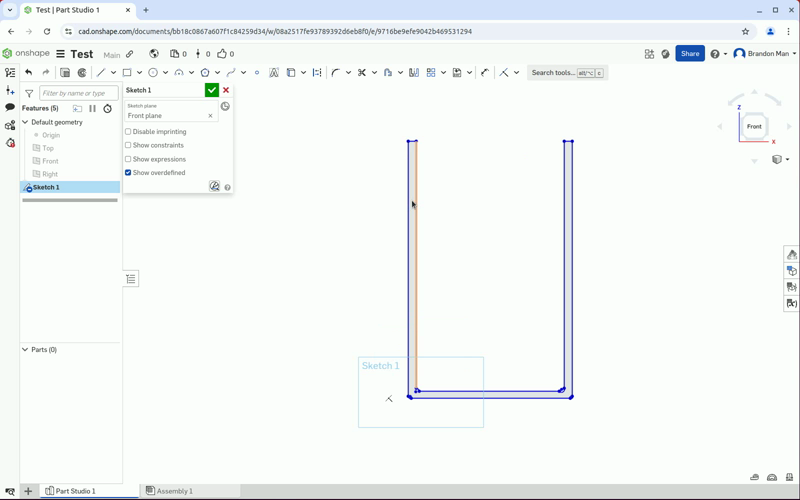
scroll(6)
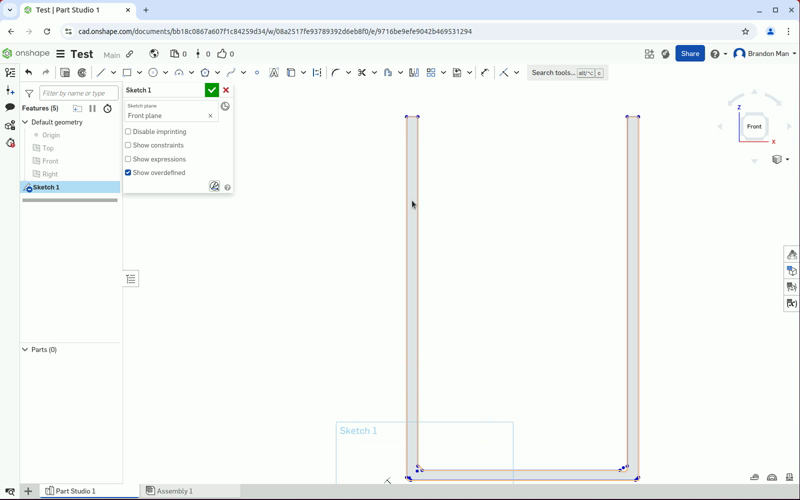
scroll(6)
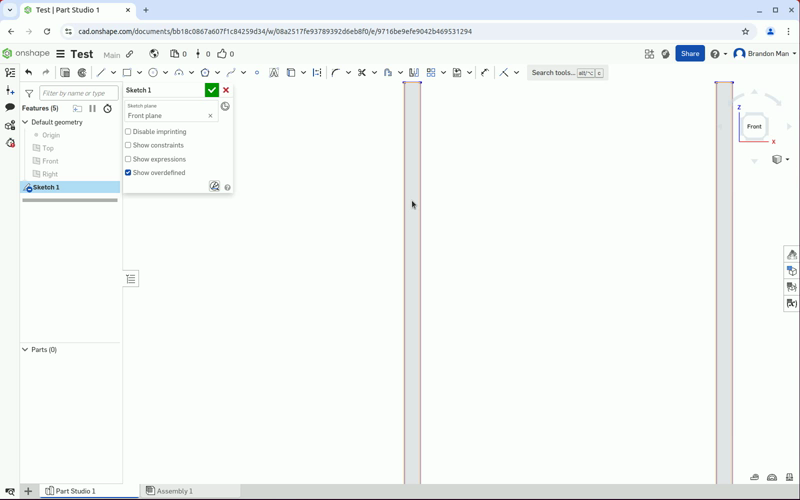
scroll(6)
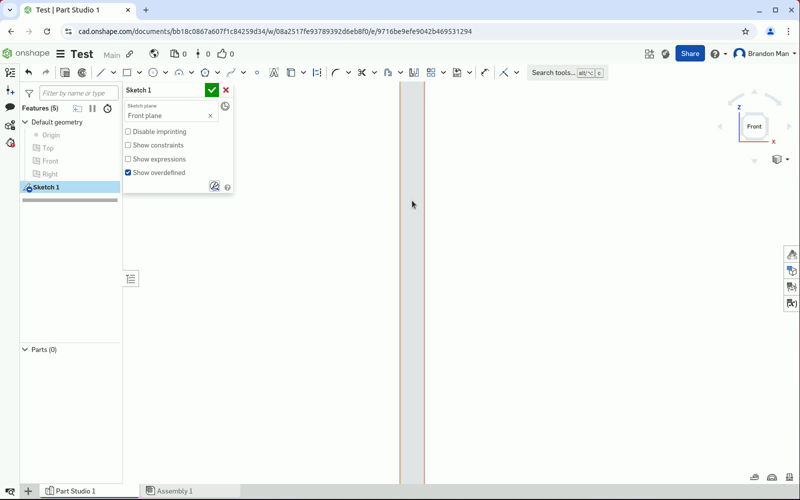
scroll(6)
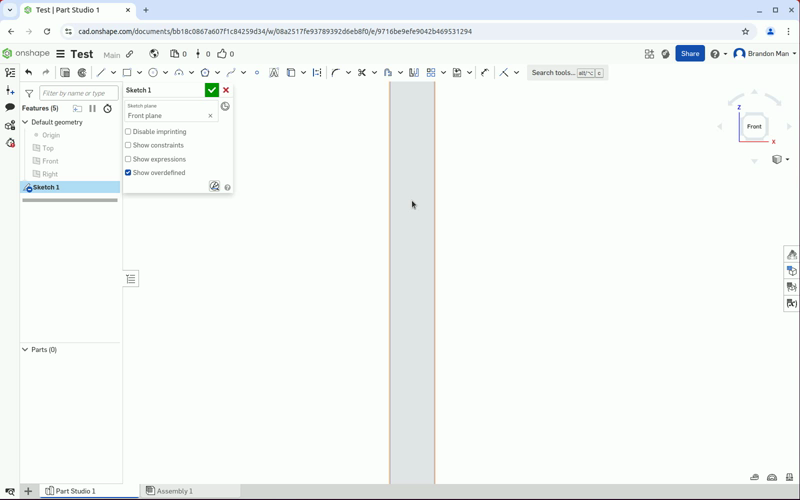
click(412, 200)
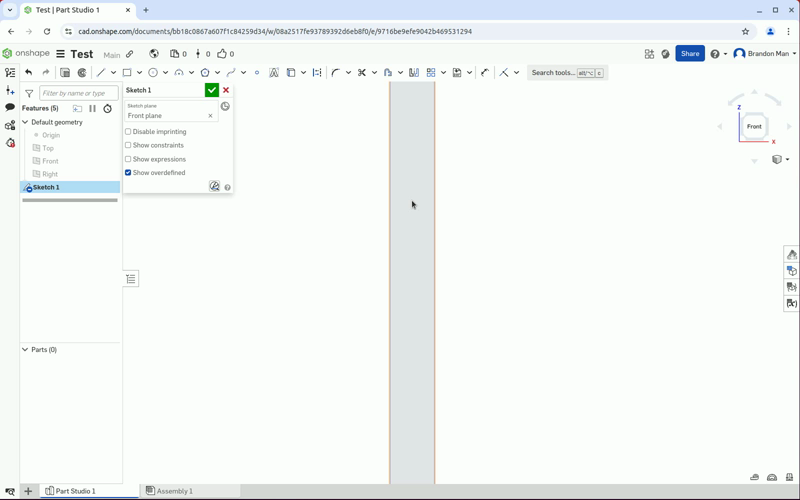
scroll(-6)
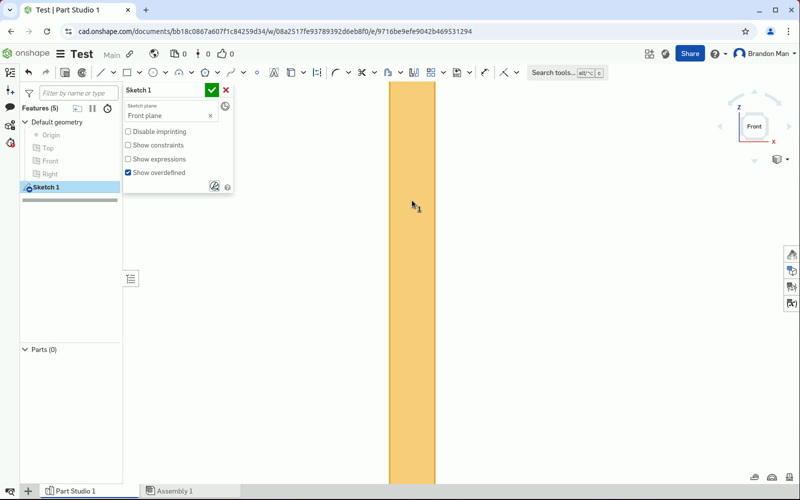
scroll(-6)
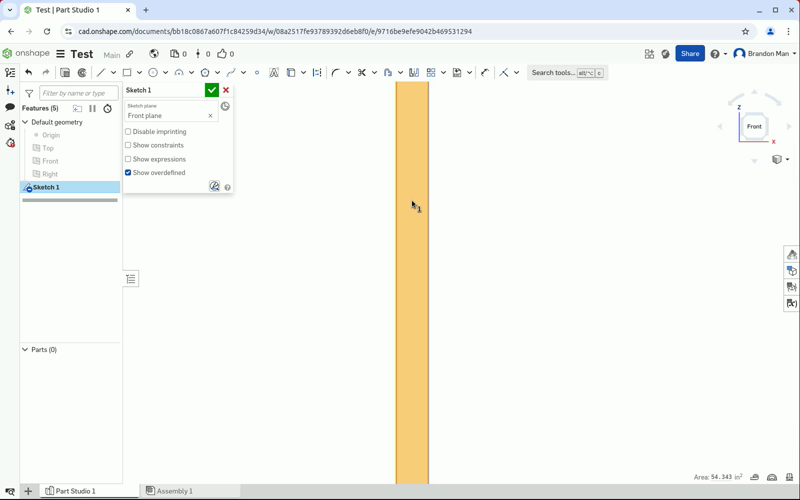
scroll(-6)
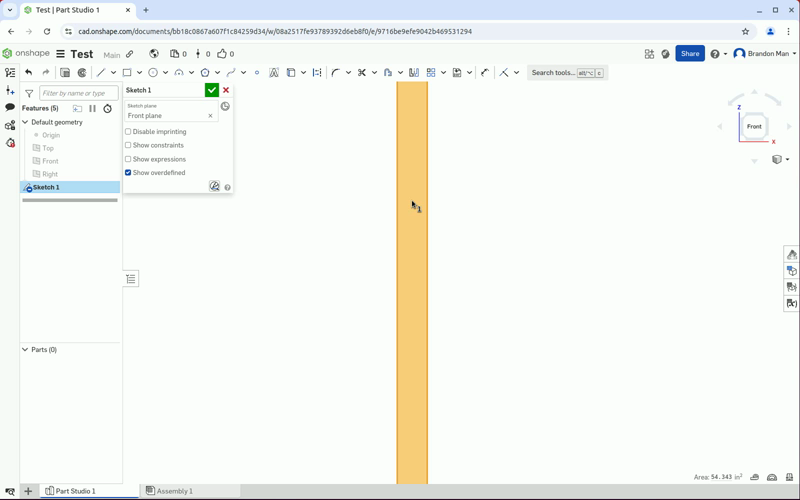
scroll(-6)
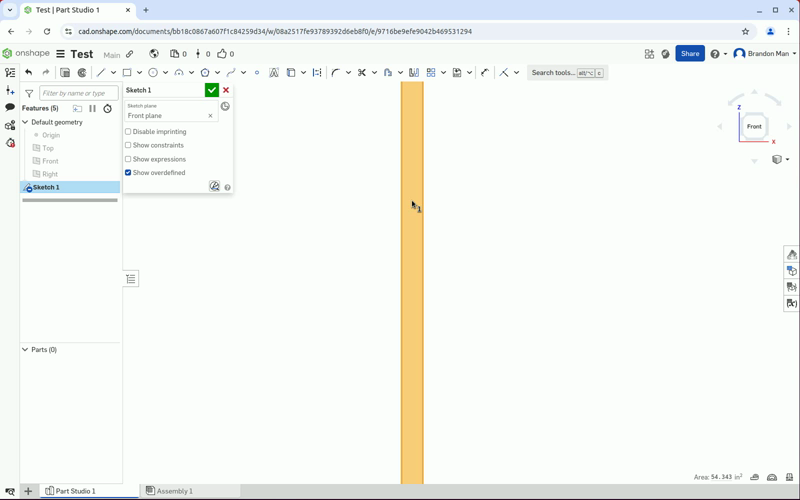
scroll(-6)
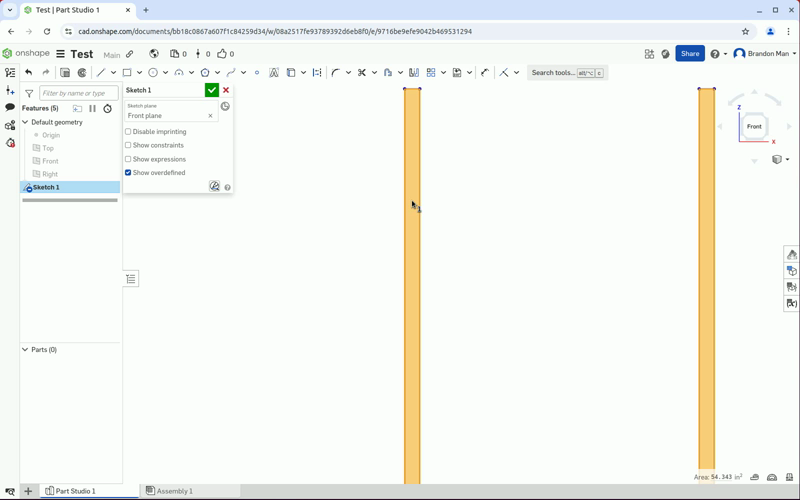
scroll(-6)
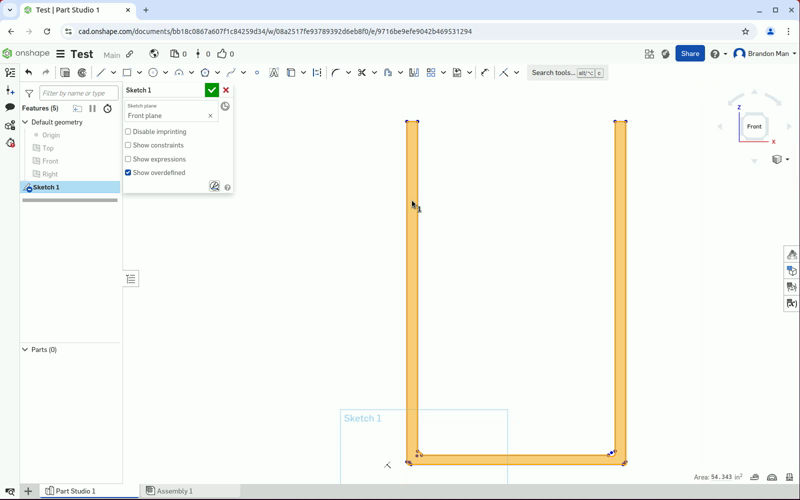
scroll(-6)
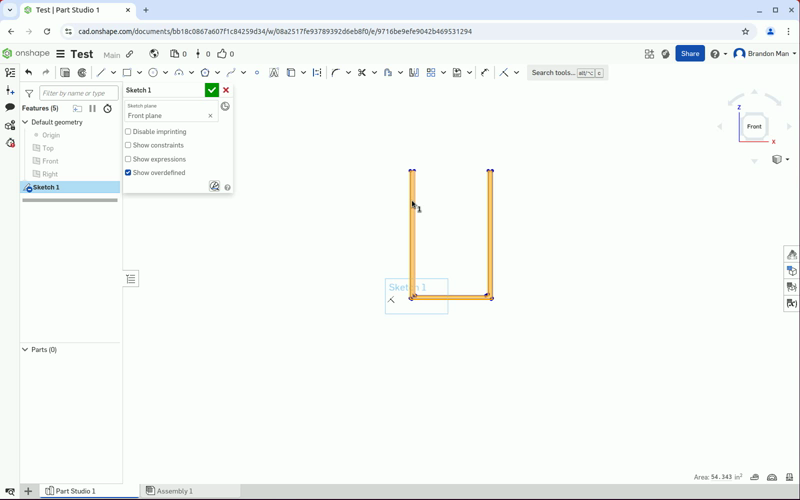
mouse_move(73, 352)
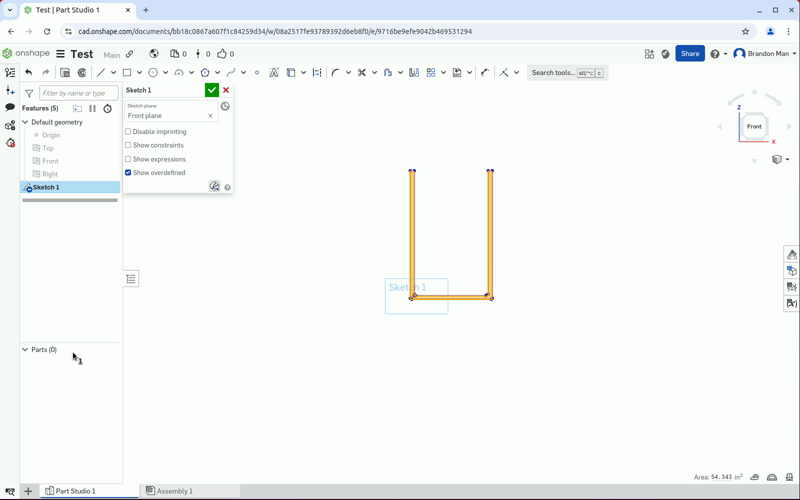
key(shift+y)
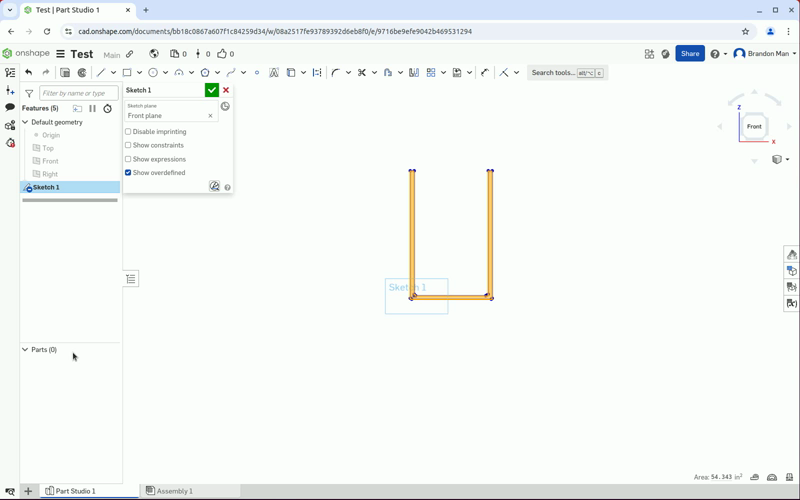
key(shift+e)
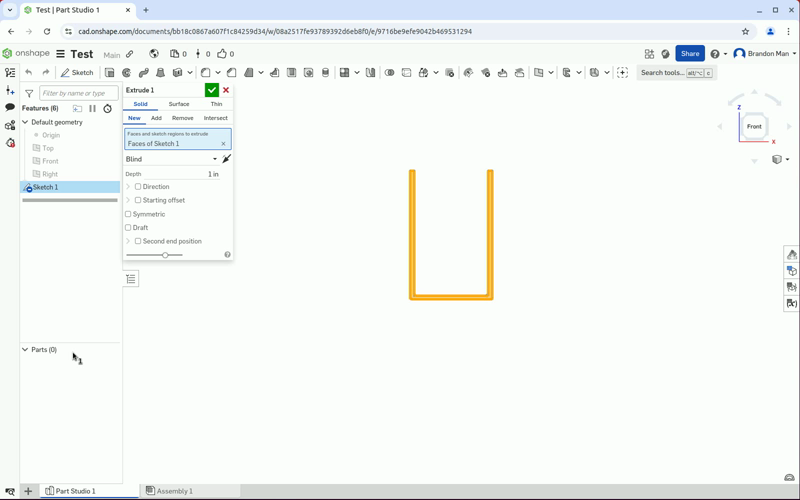
mouse_move(143, 106)
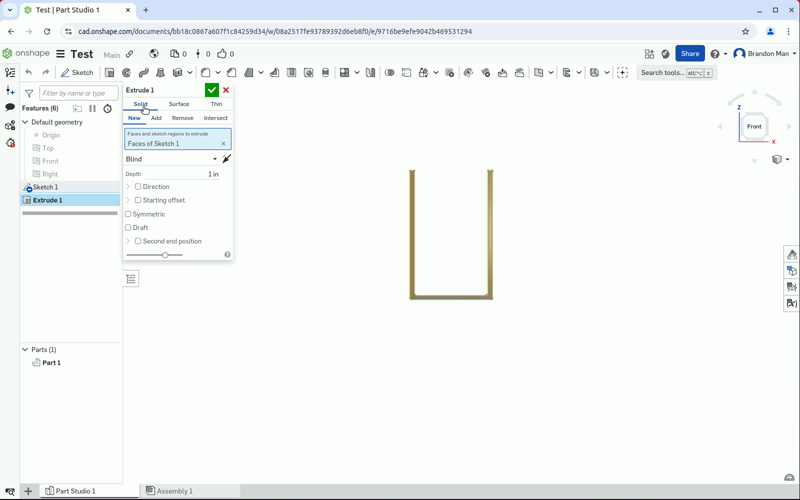
click(143, 106)
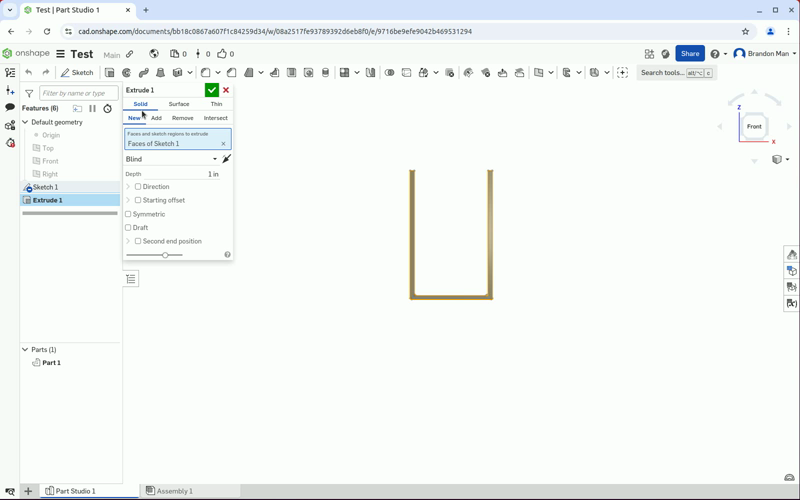
mouse_move(137, 120)
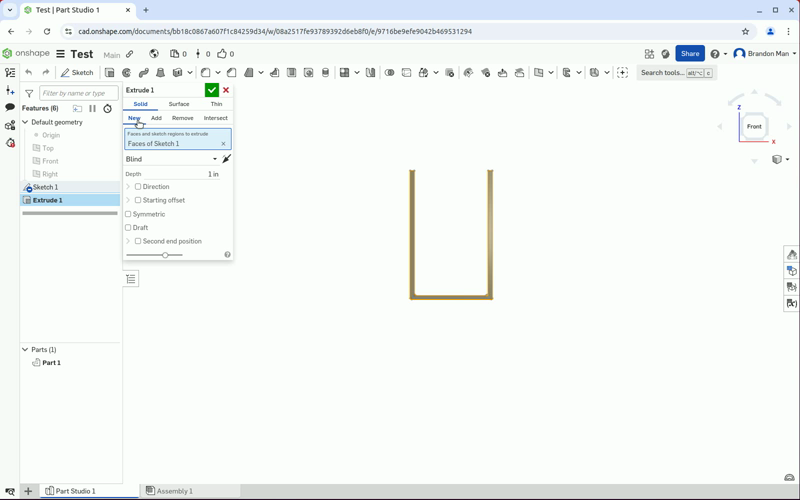
click(137, 120)
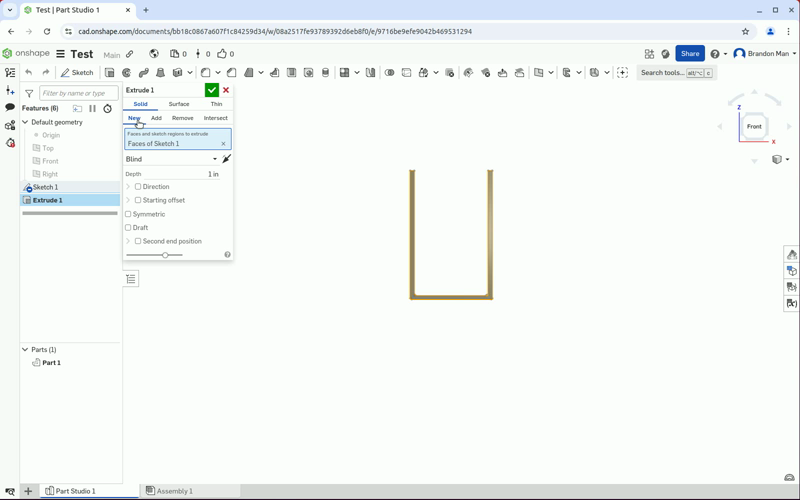
key(tab, 4)
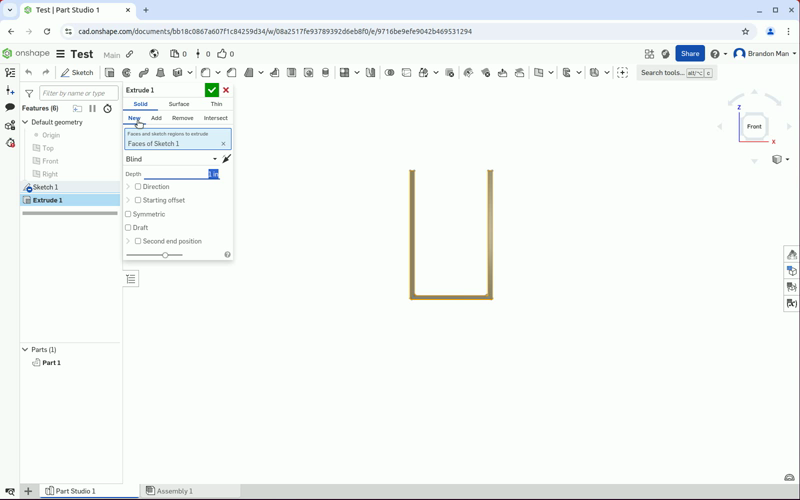
text(17.813)
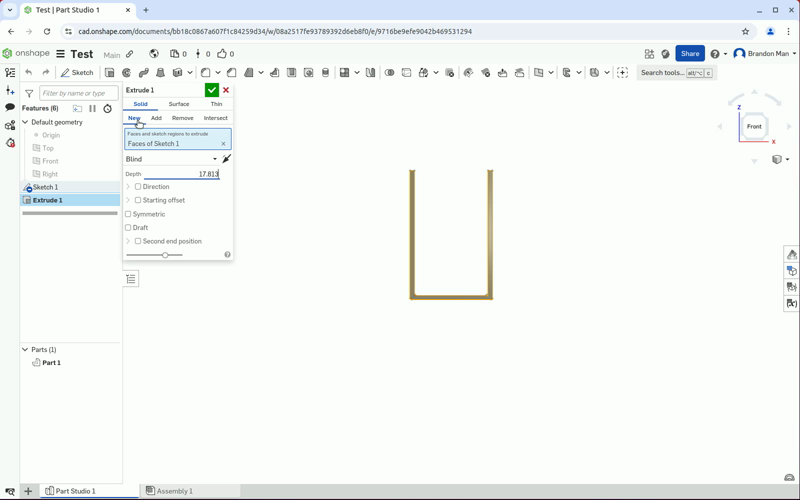
key(enter)
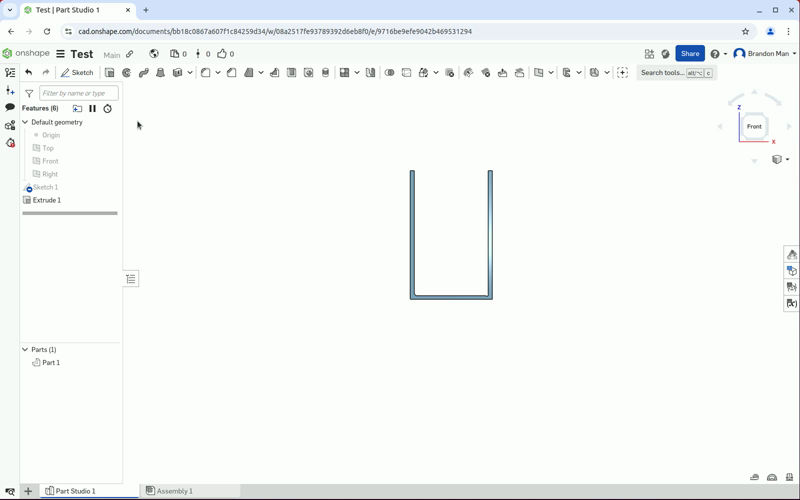
key(shift+h)
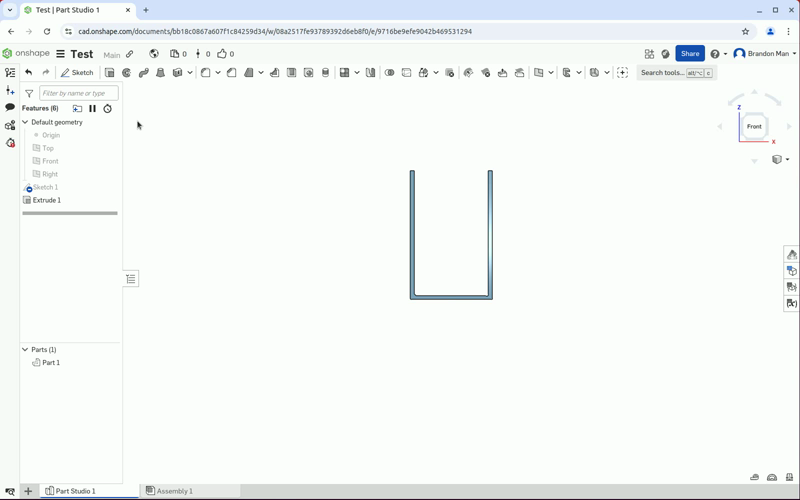
key(shift+h)
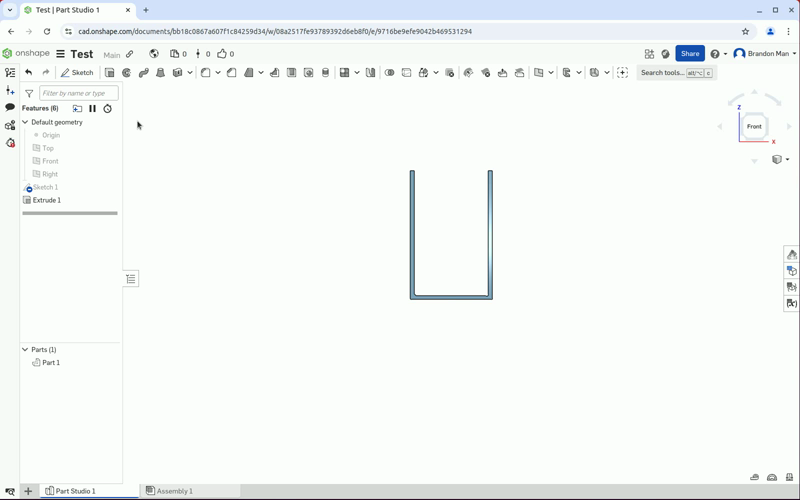
mouse_move(73, 189)
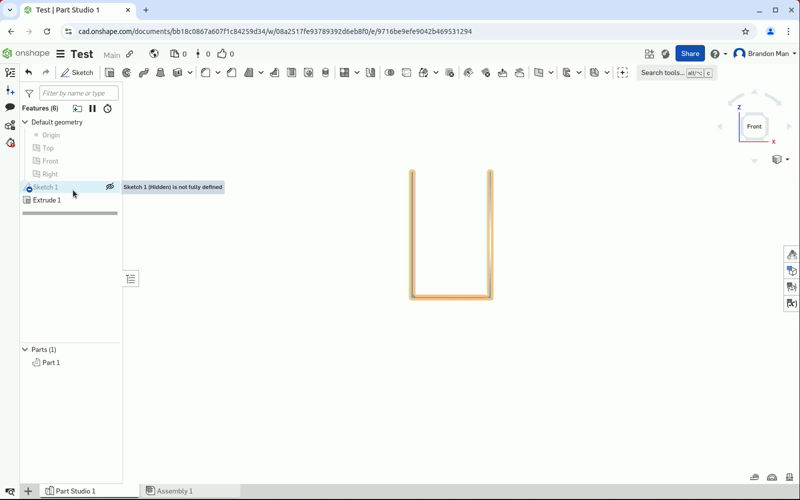
click(73, 189)
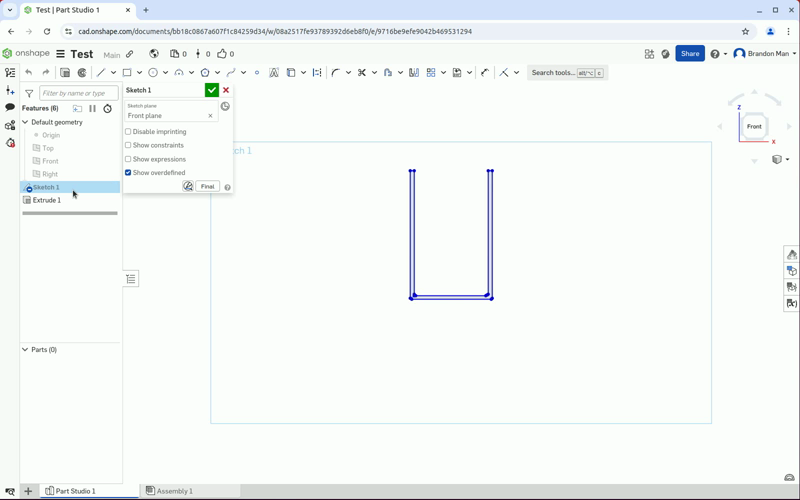
mouse_move(229, 92)
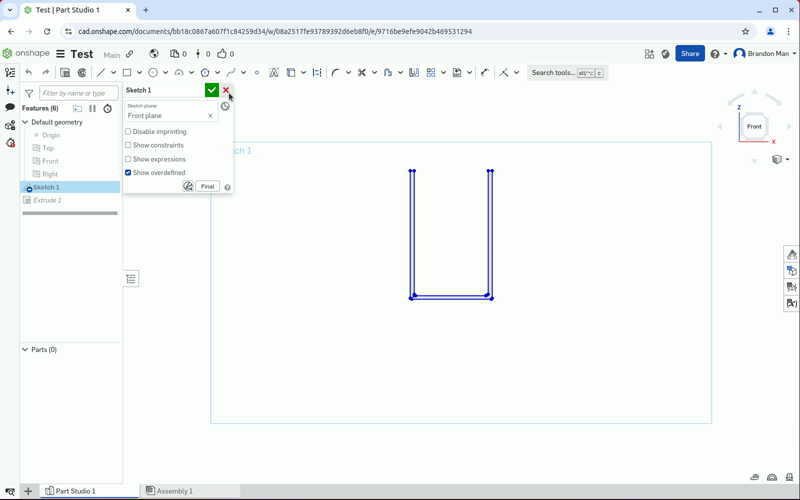
click(229, 92)
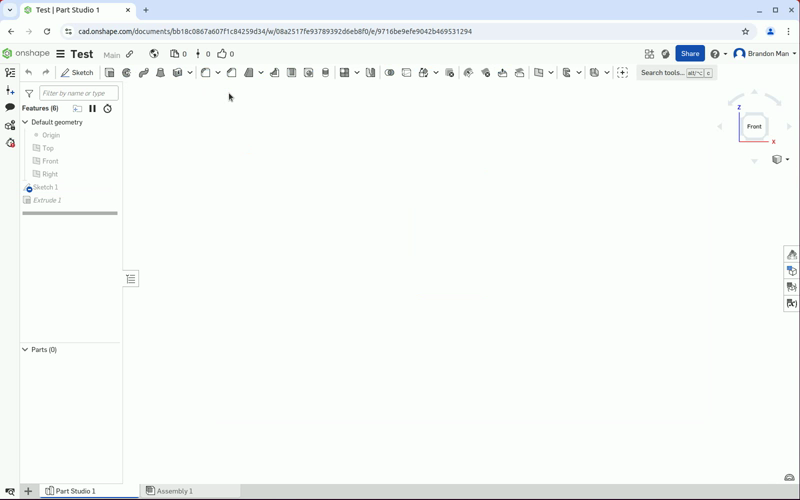
mouse_move(73, 352)
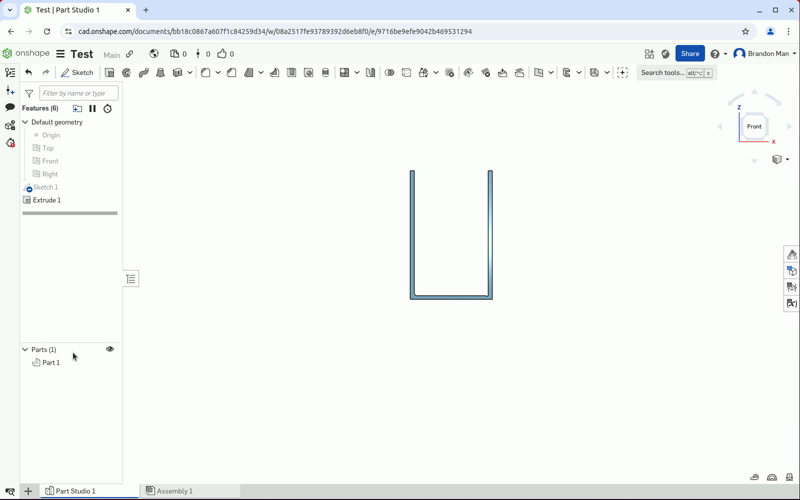
key(y)
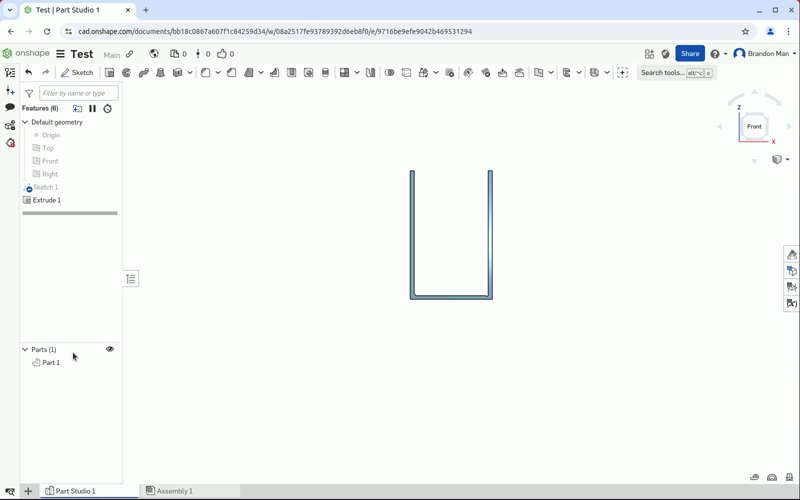
key(shift+p)
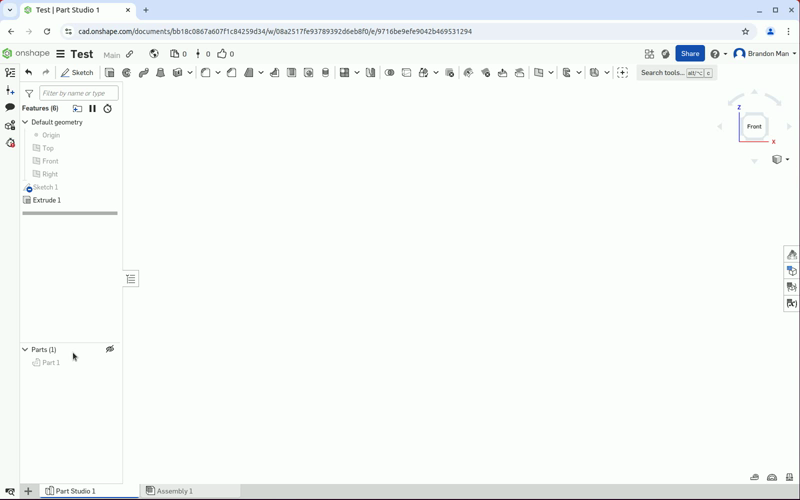
key(space)
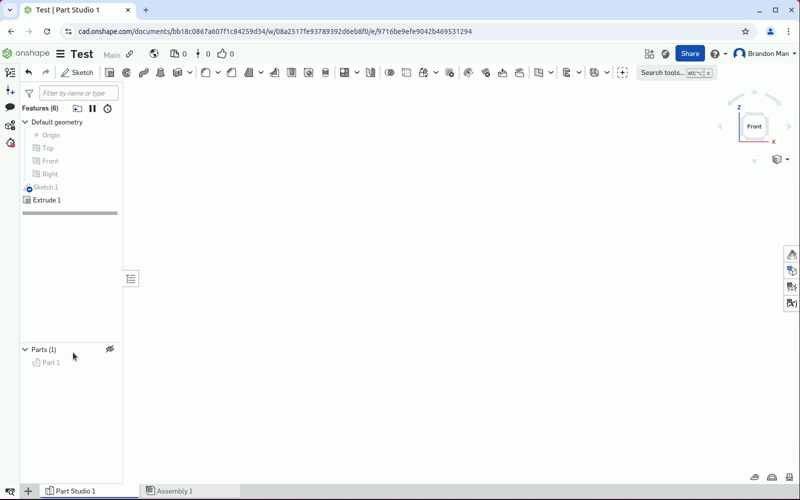
key_down(shift)
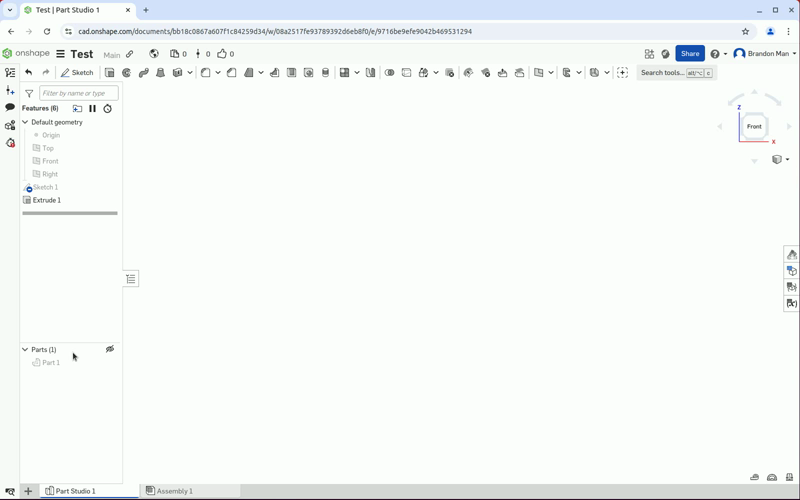
key(left)
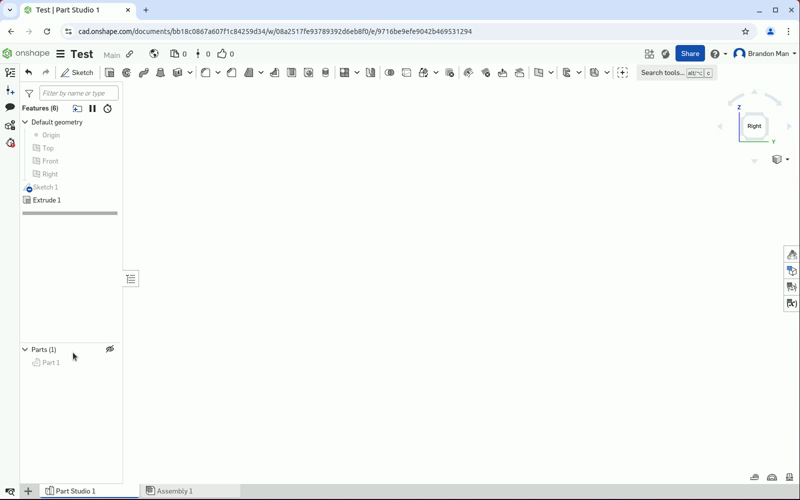
key_up(shift)
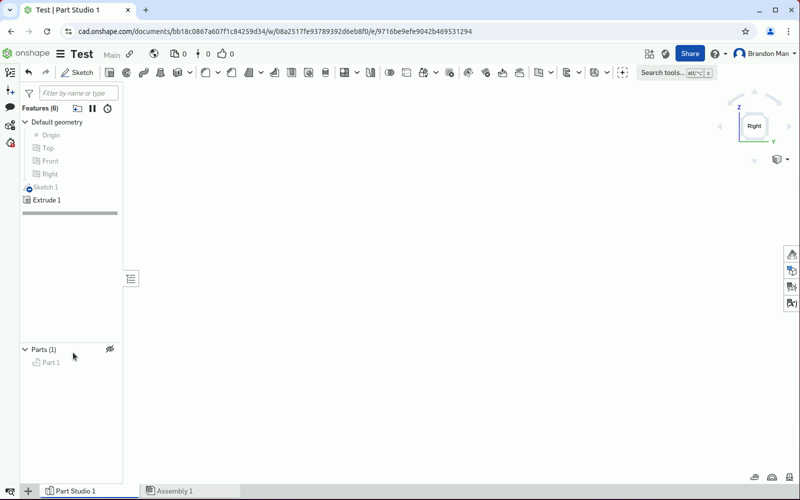
mouse_move(73, 352)
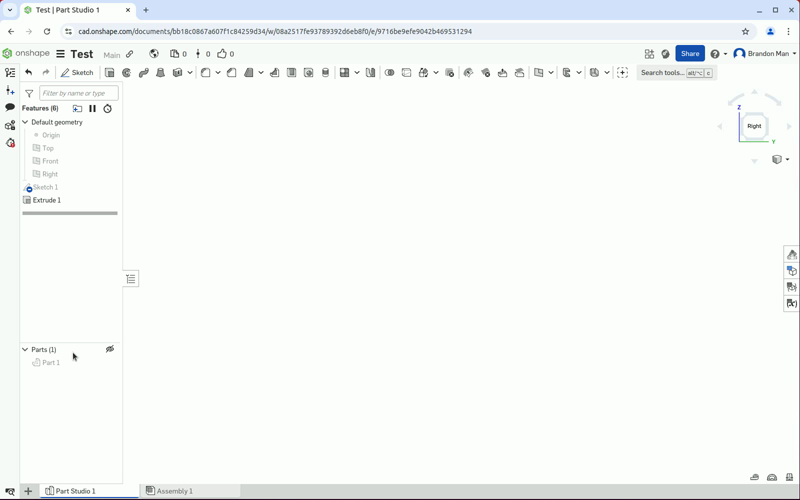
key(shift+y)
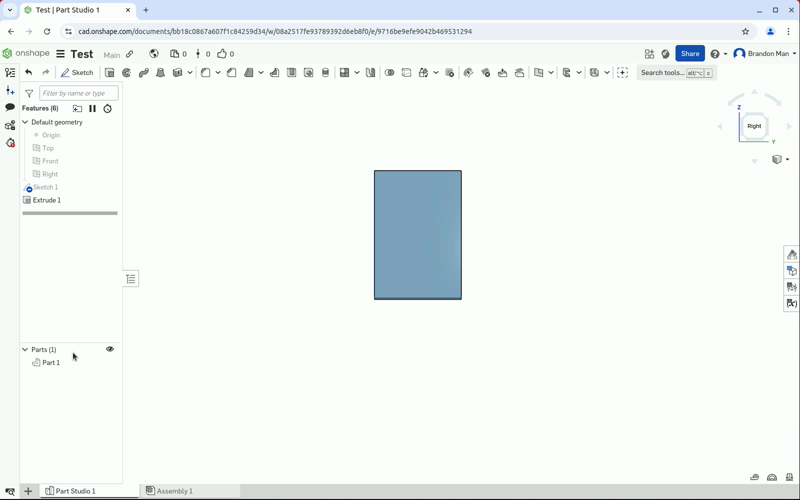
mouse_move(541, 75)
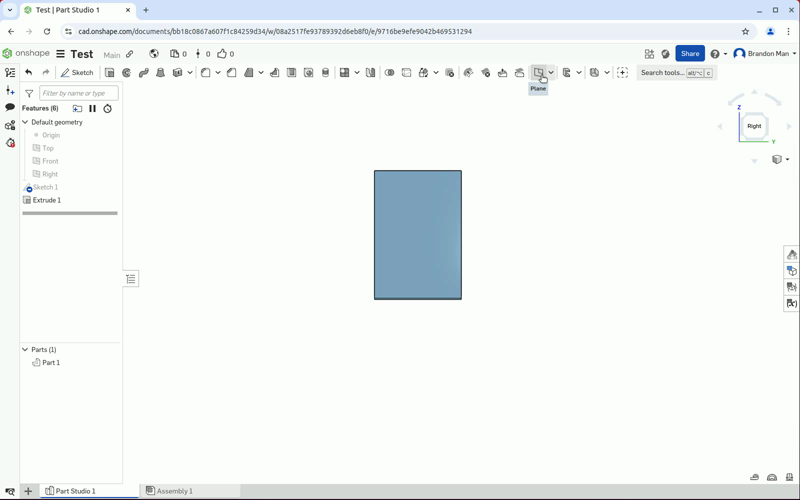
click(541, 75)
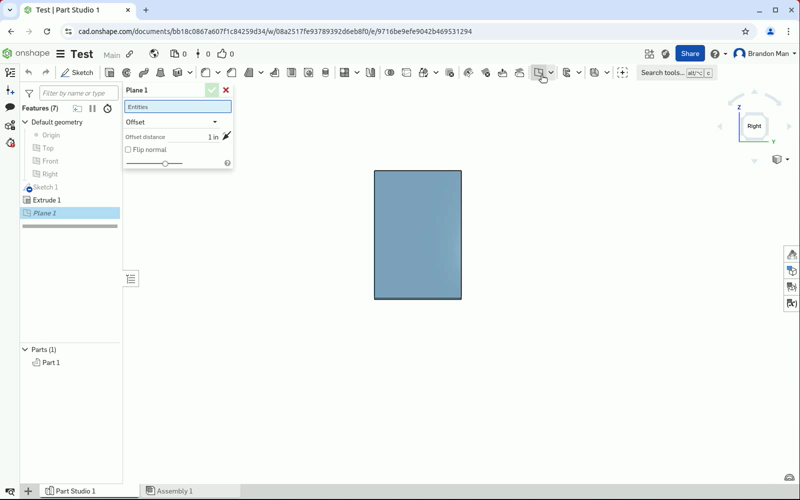
mouse_move(73, 176)
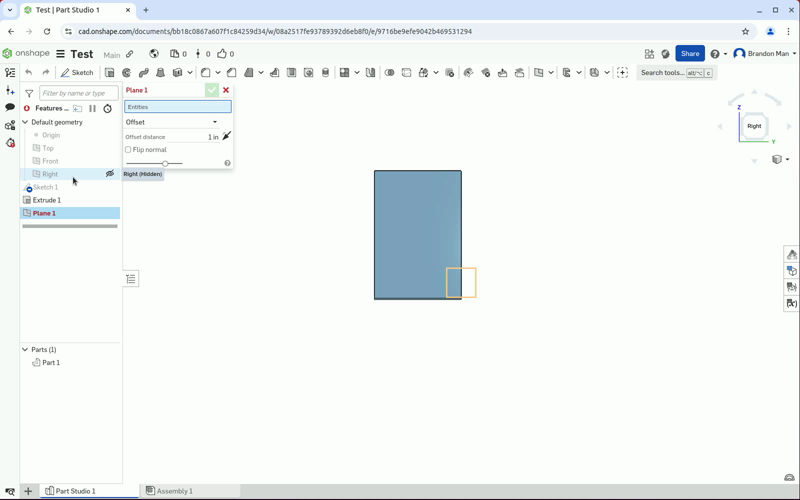
click(73, 176)
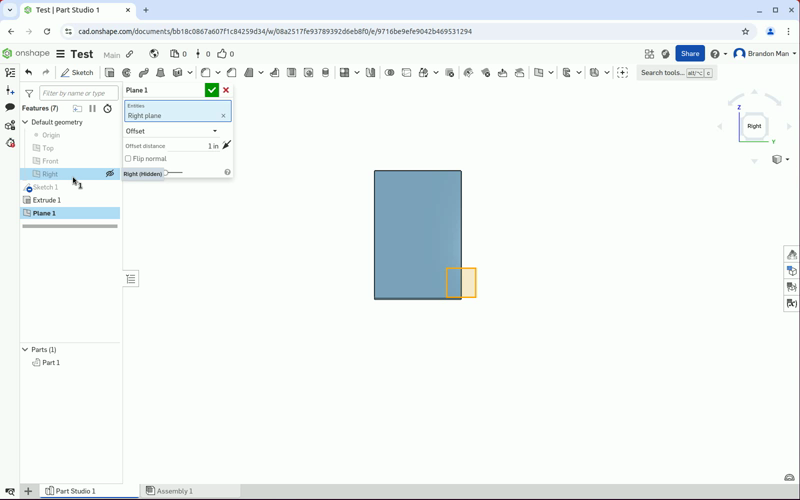
key(tab, 2)
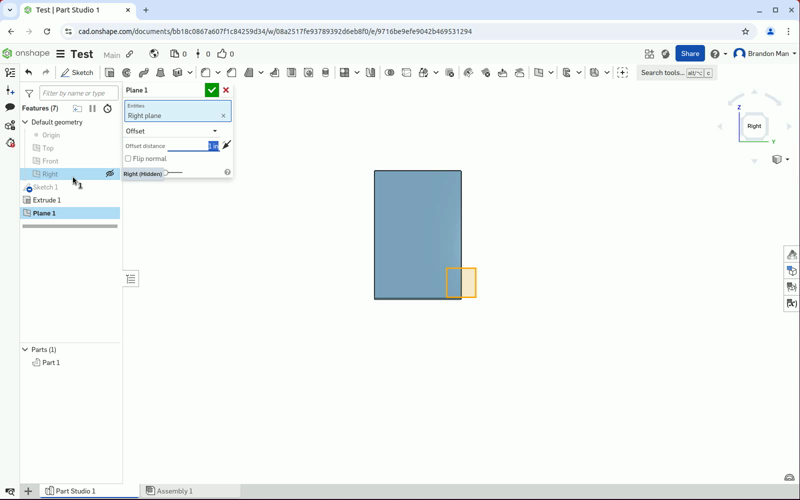
text(6.501)
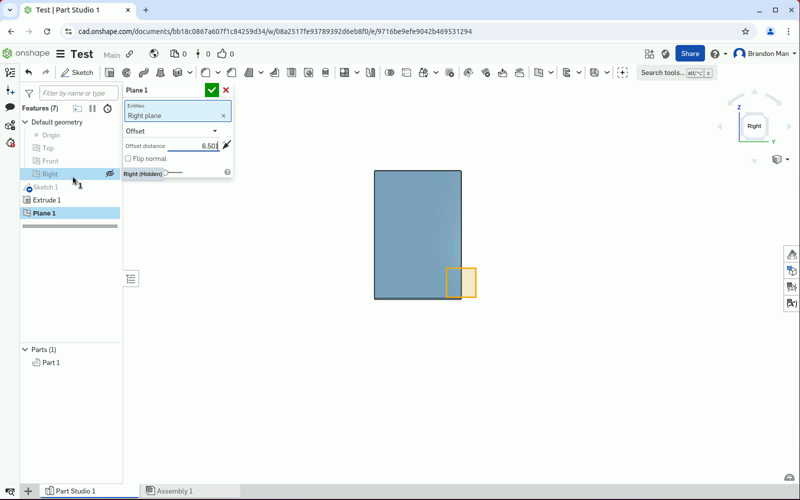
key(enter, 2)
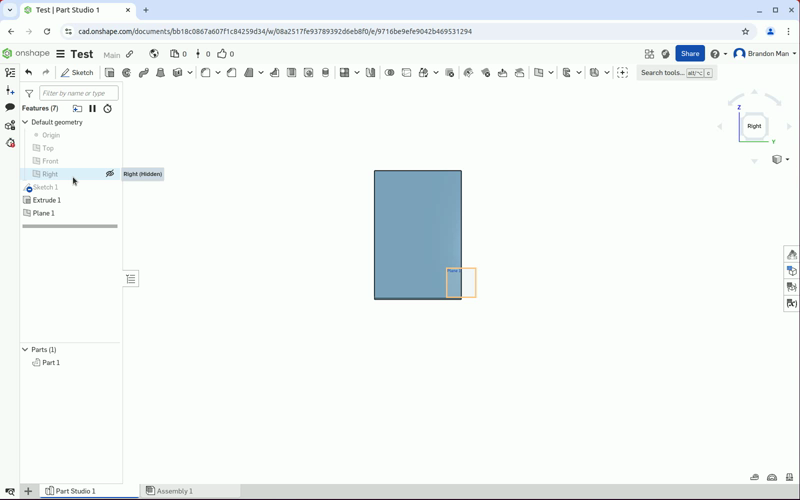
key(shift+s)
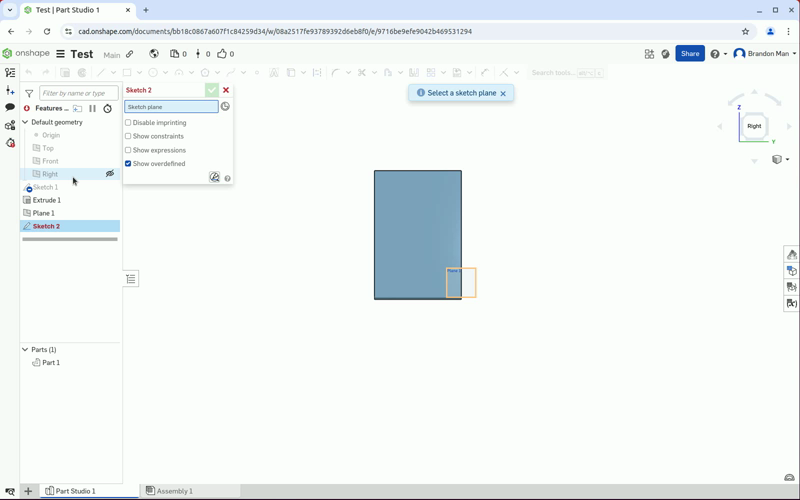
mouse_move(73, 215)
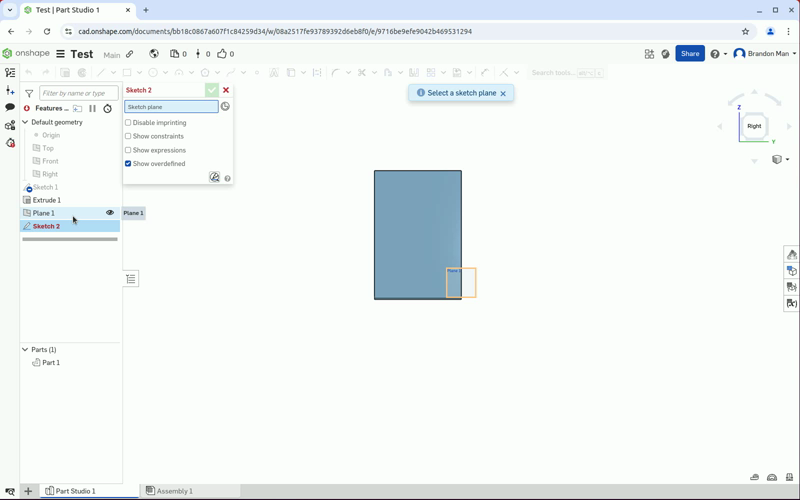
click(73, 215)
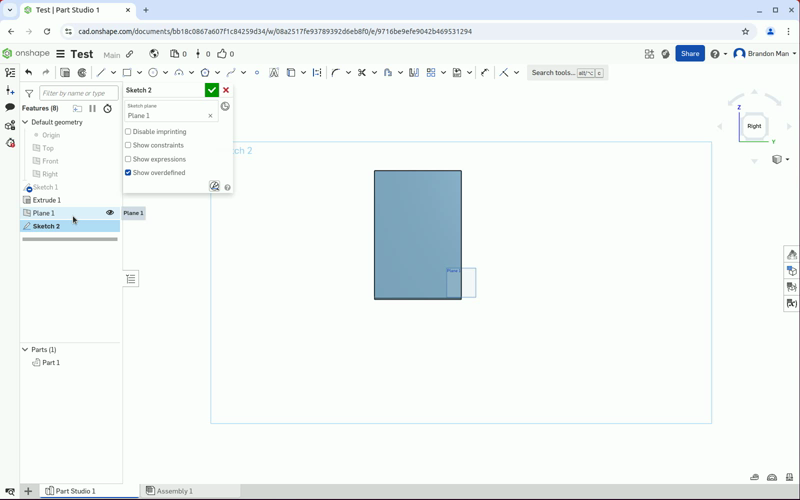
mouse_move(73, 352)
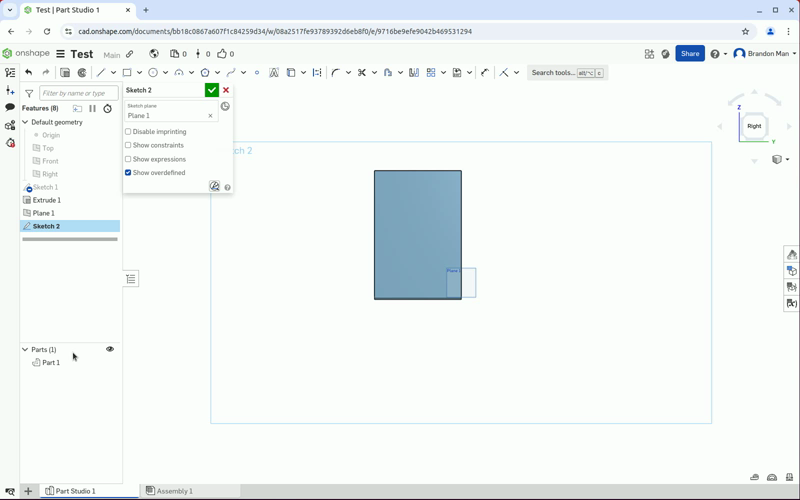
key(y)
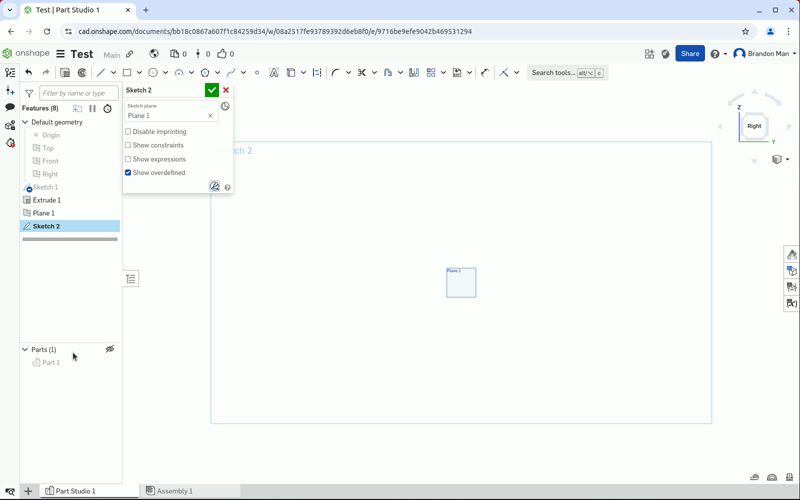
key(c)
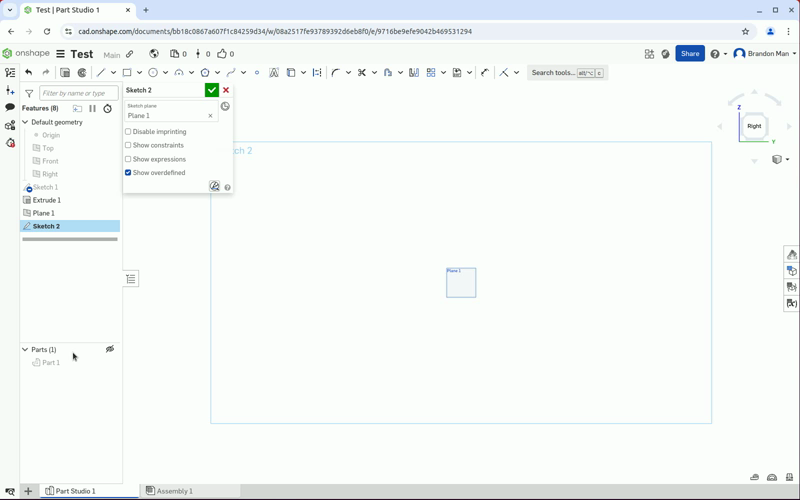
key_down(shift)
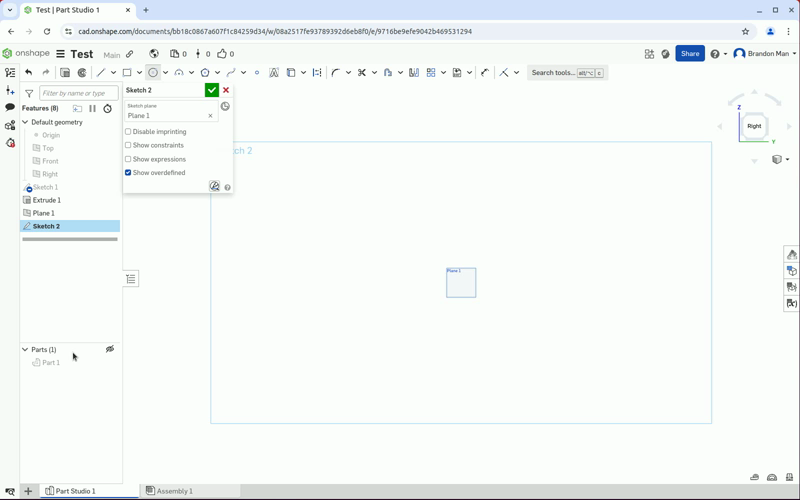
mouse_move(417, 213)
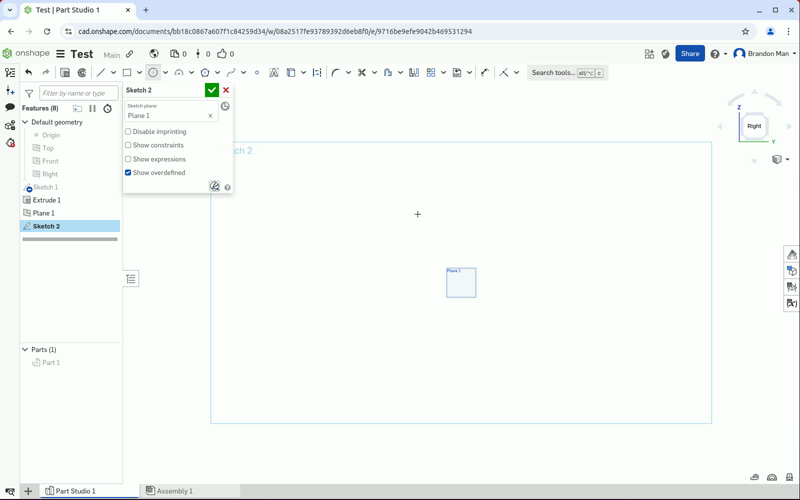
click(417, 213)
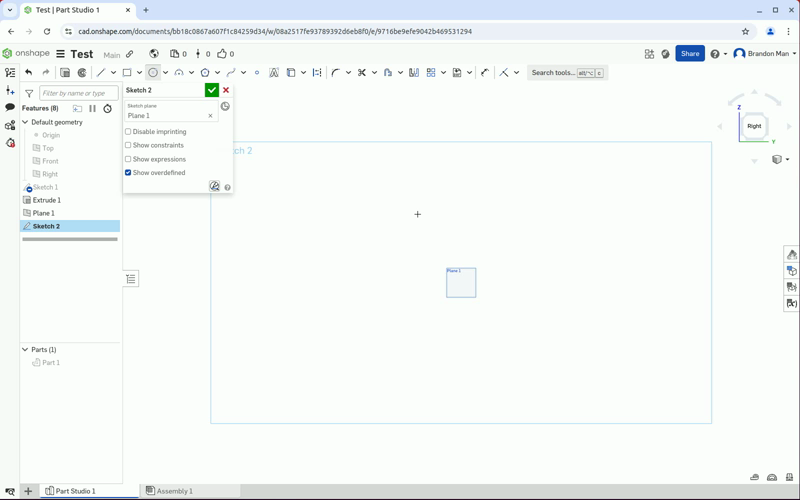
key_up(shift)
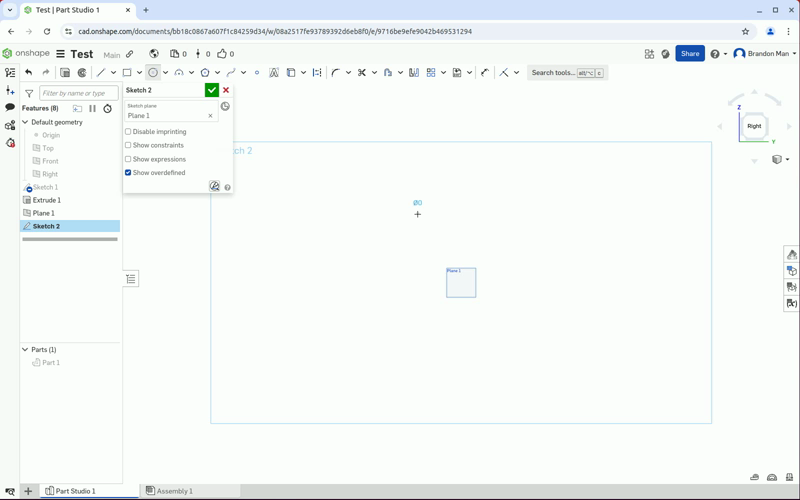
mouse_move(444, 213)
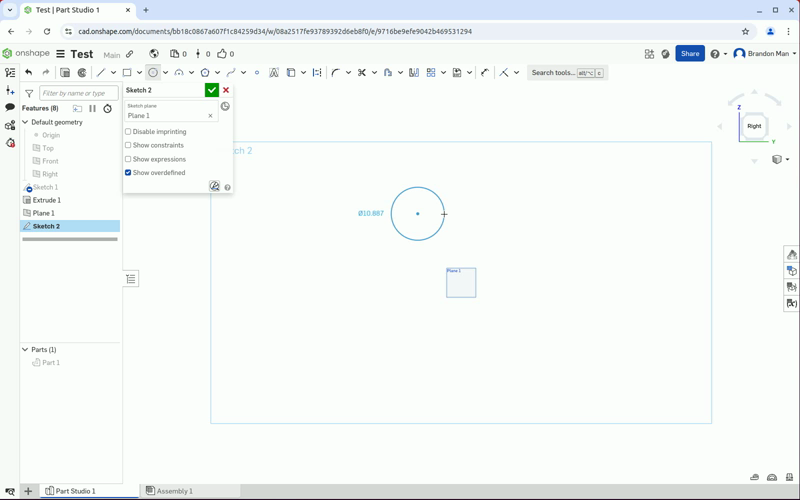
click(444, 213)
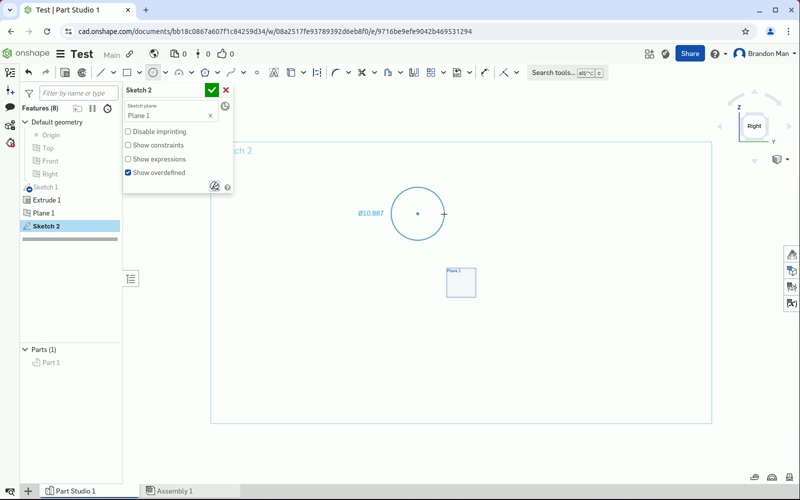
key(esc)
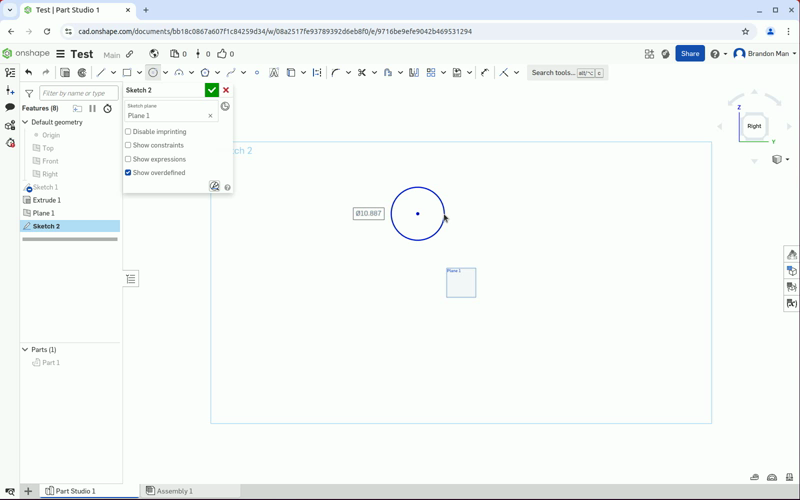
mouse_move(414, 210)
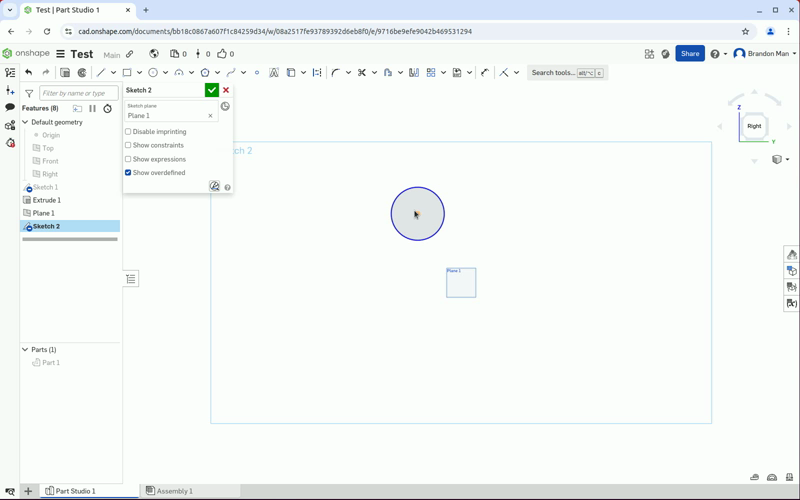
click(414, 210)
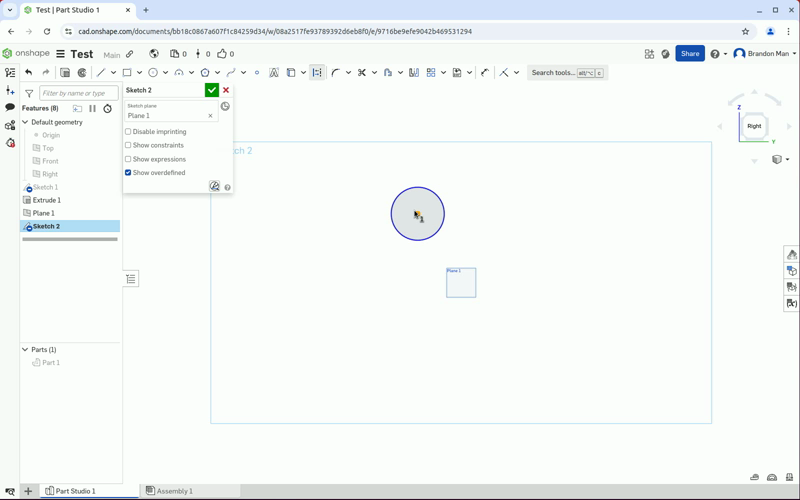
mouse_move(73, 352)
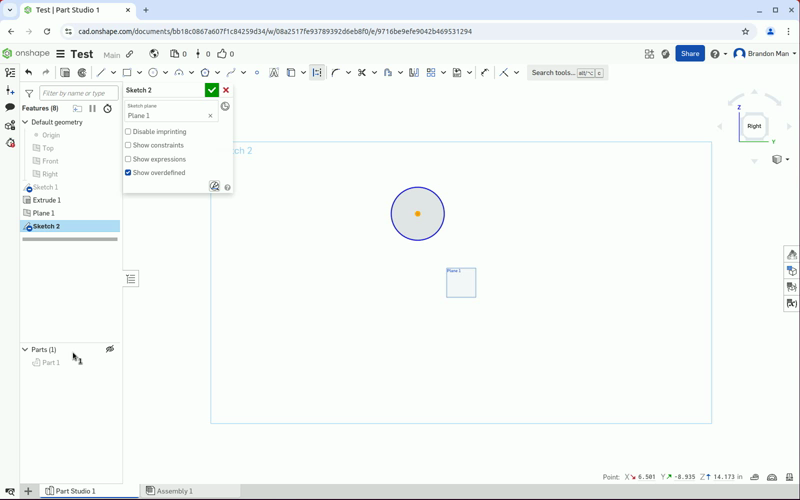
key(shift+y)
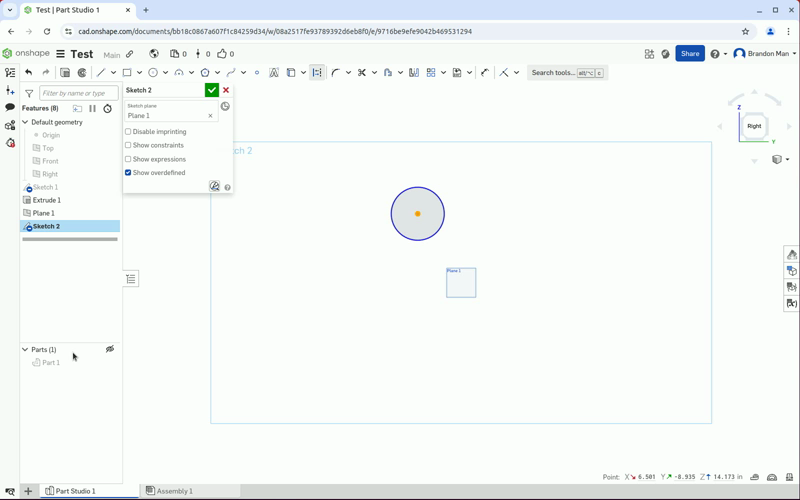
key(shift+e)
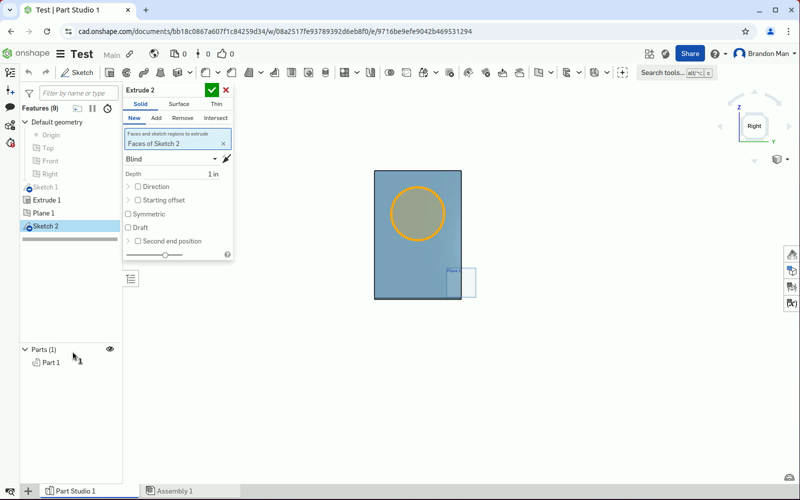
mouse_move(143, 106)
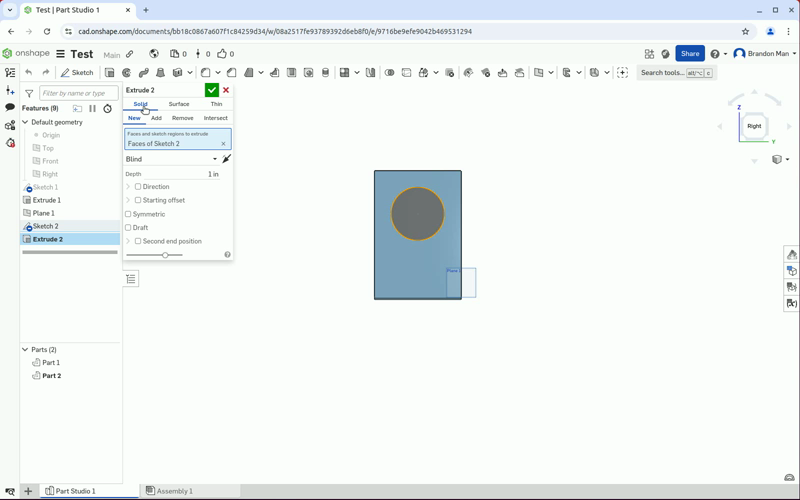
click(143, 106)
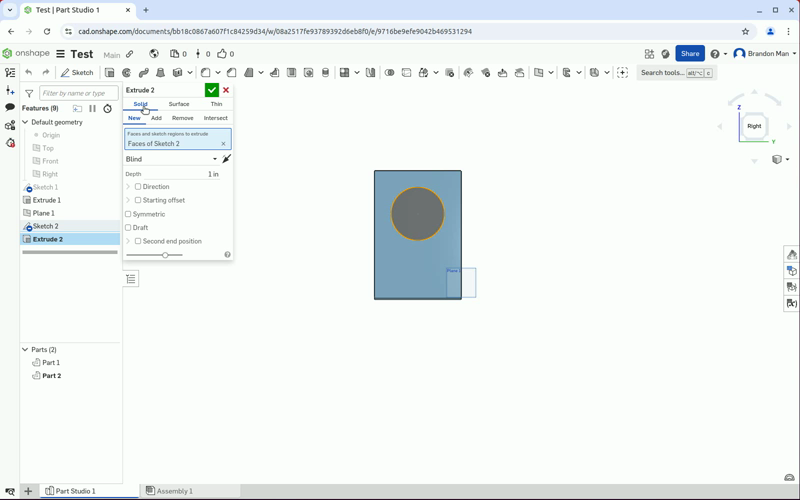
mouse_move(186, 120)
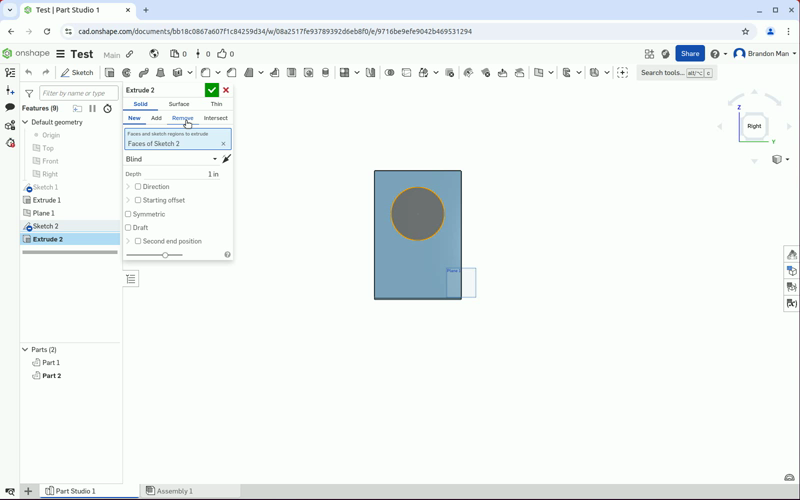
click(186, 120)
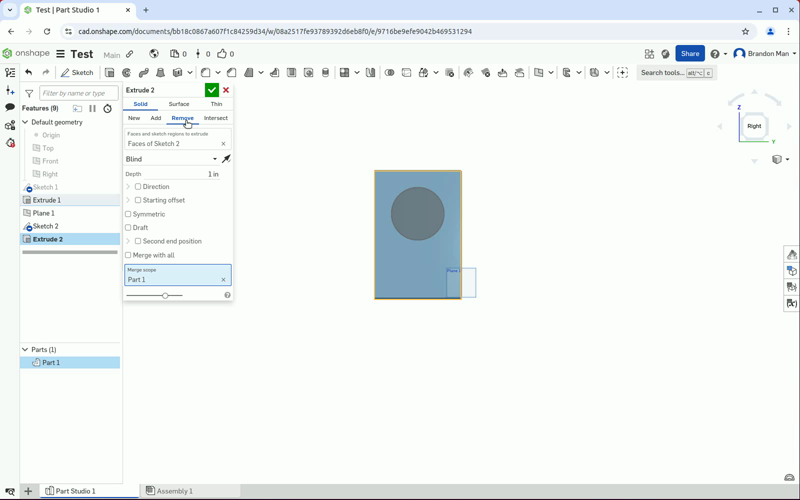
key(tab, 4)
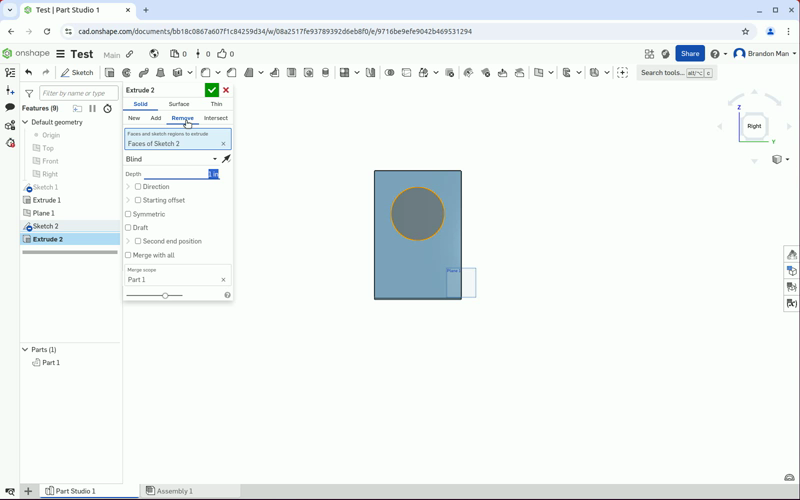
text(0.963)
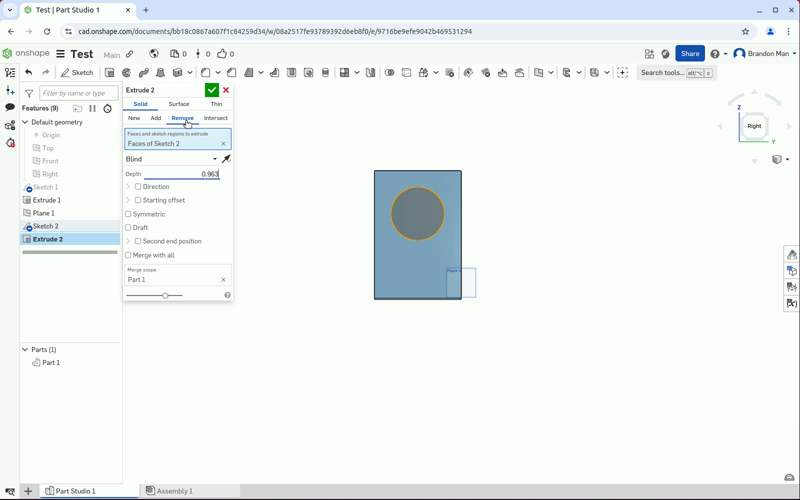
key(tab, 6)
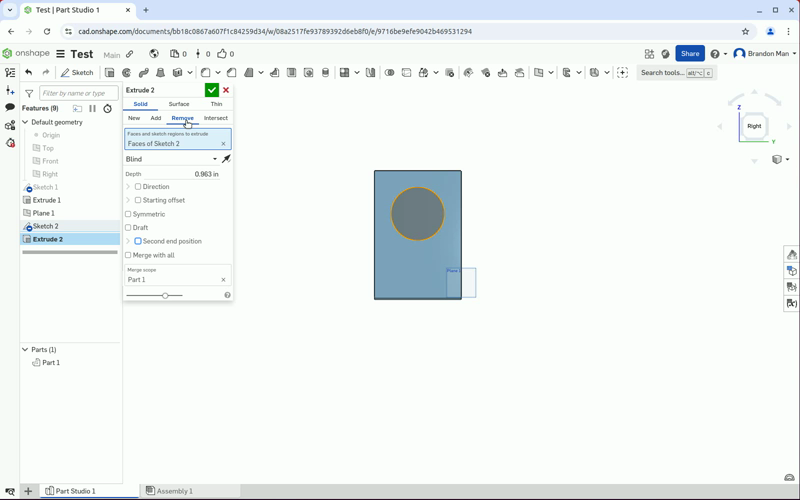
key(space)
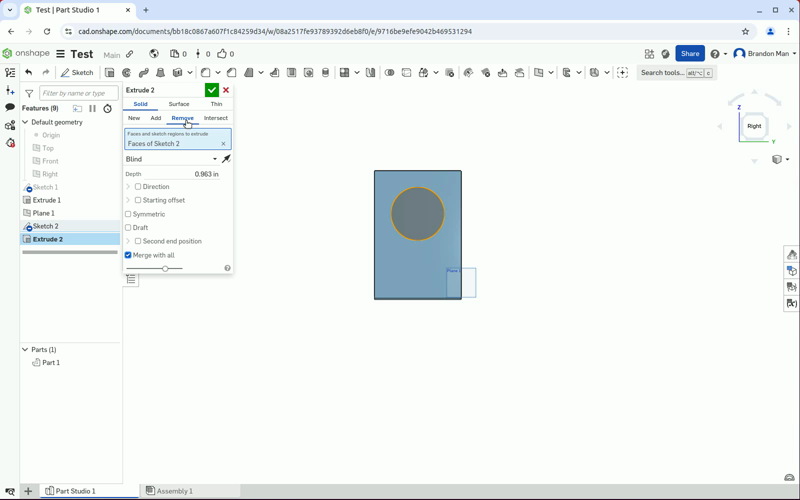
key(enter)
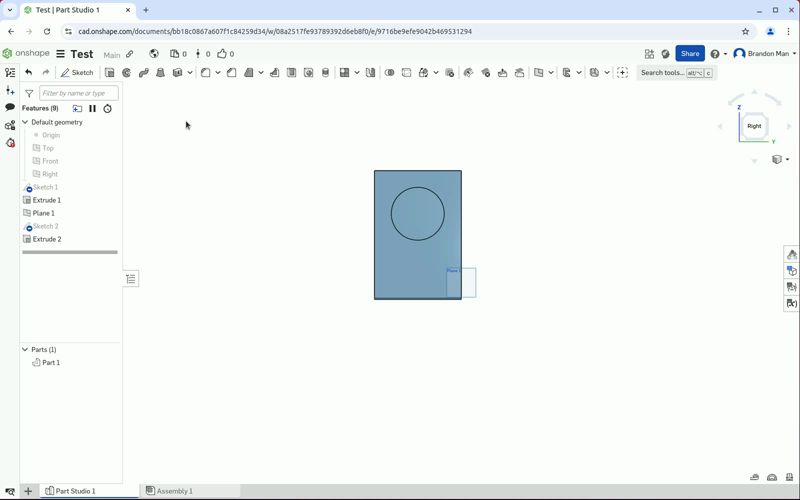
key(shift+h)
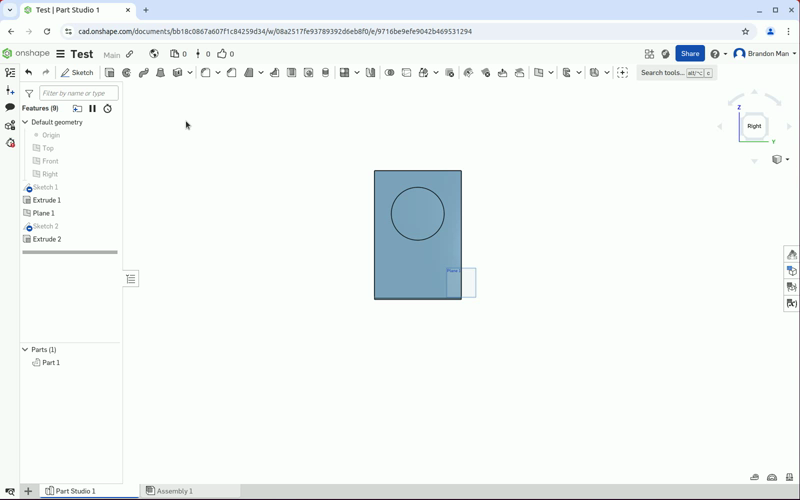
key(shift+h)
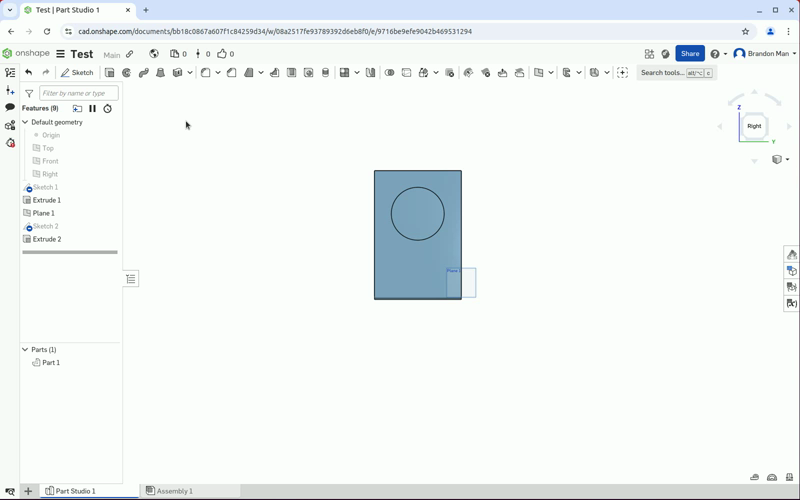
mouse_move(73, 189)
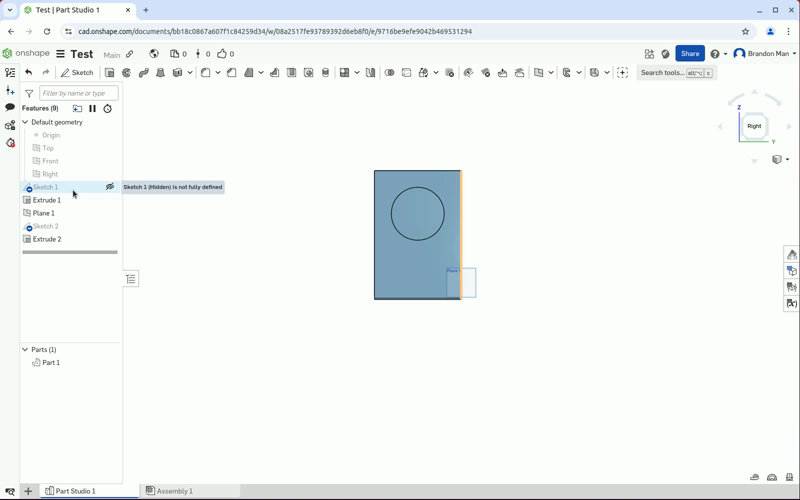
click(73, 189)
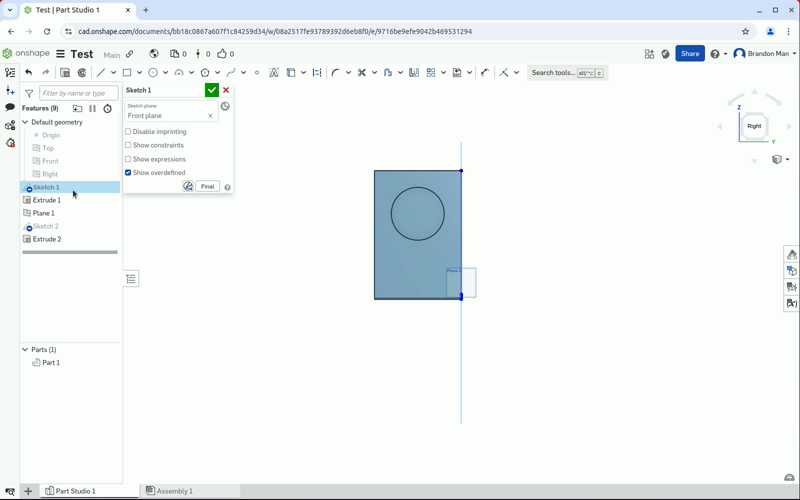
mouse_move(229, 92)
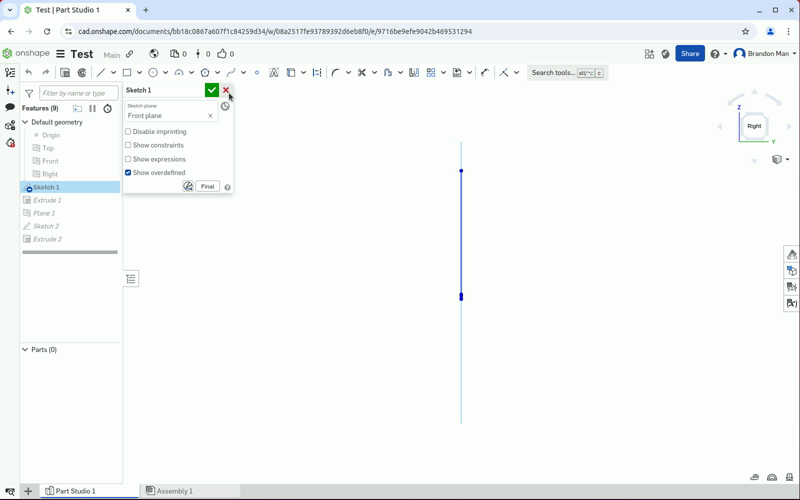
click(229, 92)
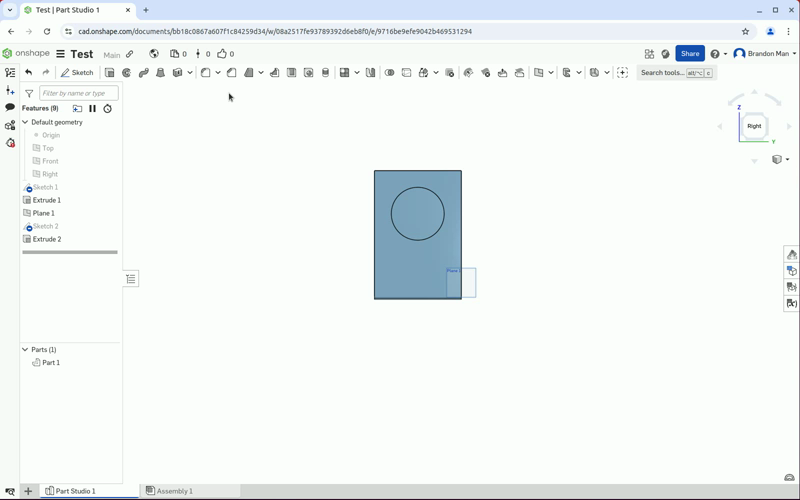
mouse_move(541, 75)
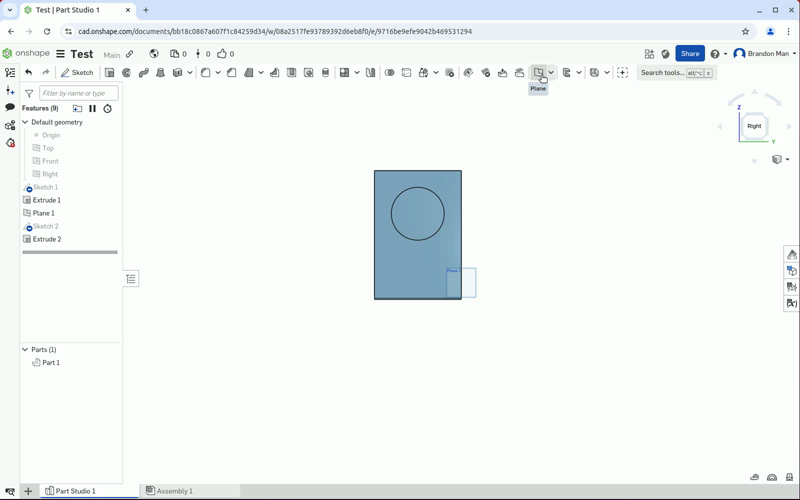
click(541, 75)
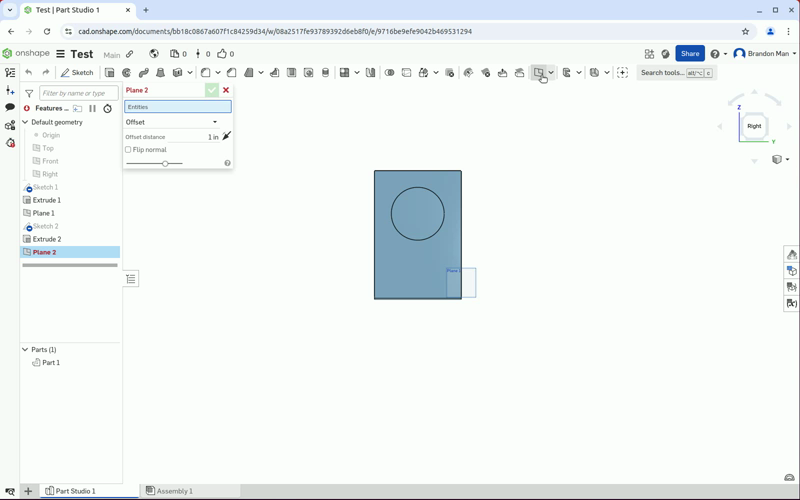
mouse_move(73, 176)
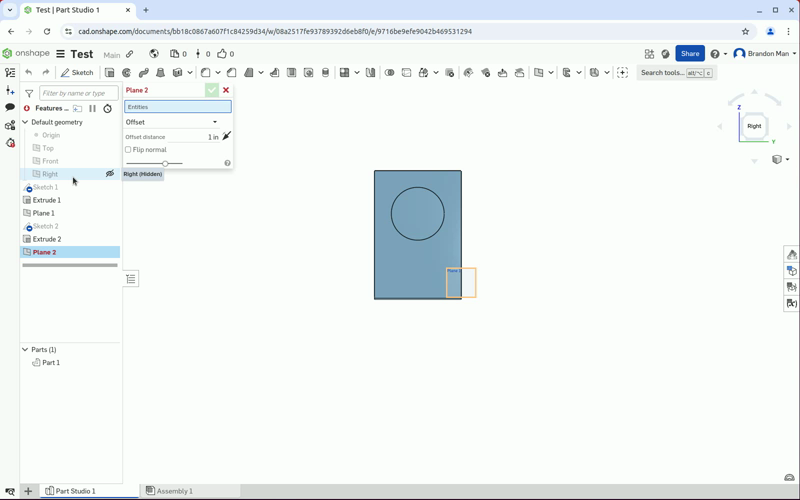
click(73, 176)
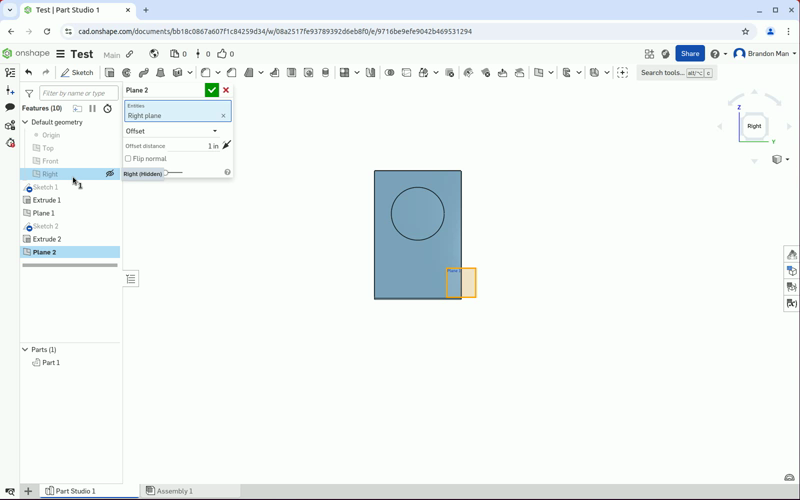
key(tab, 2)
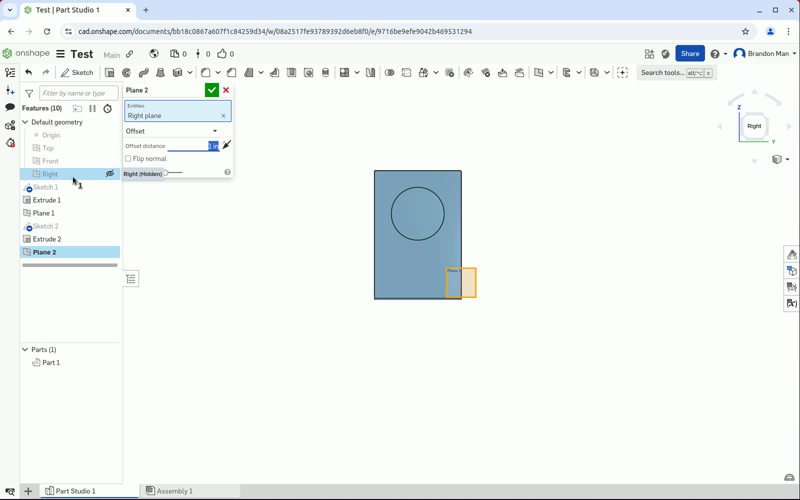
text(10.352)
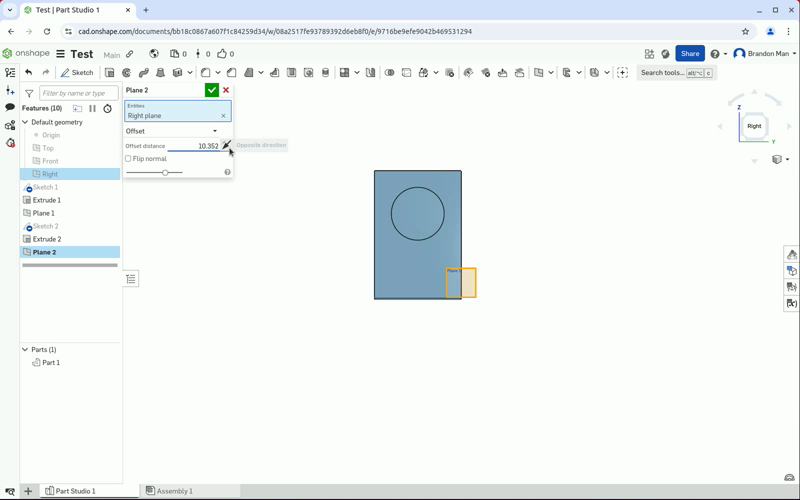
mouse_move(229, 147)
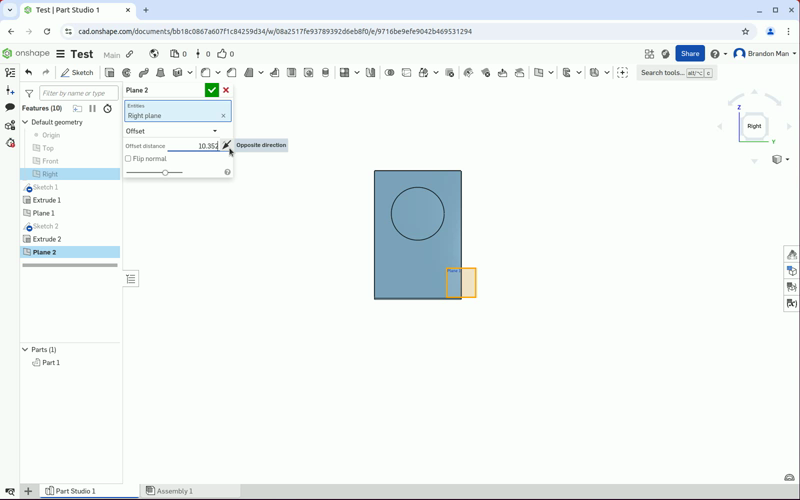
click(229, 147)
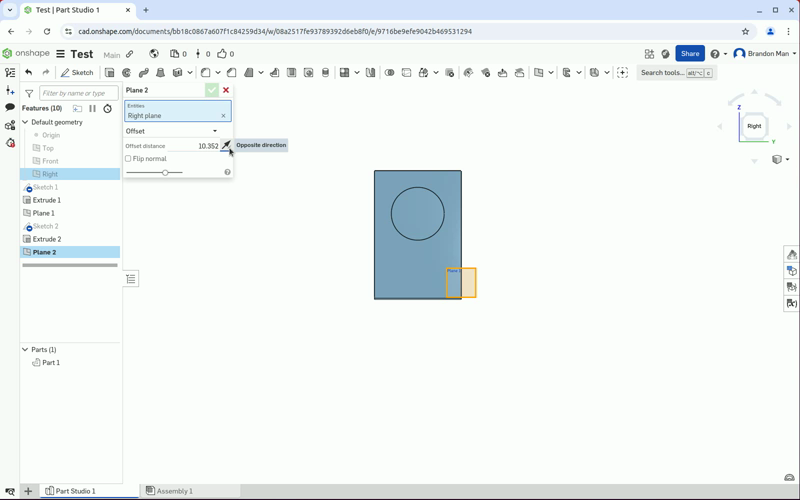
key(enter, 2)
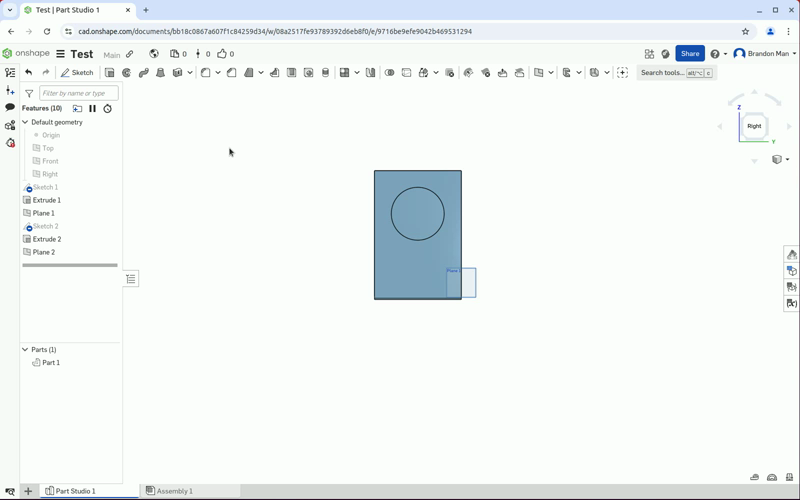
key(shift+s)
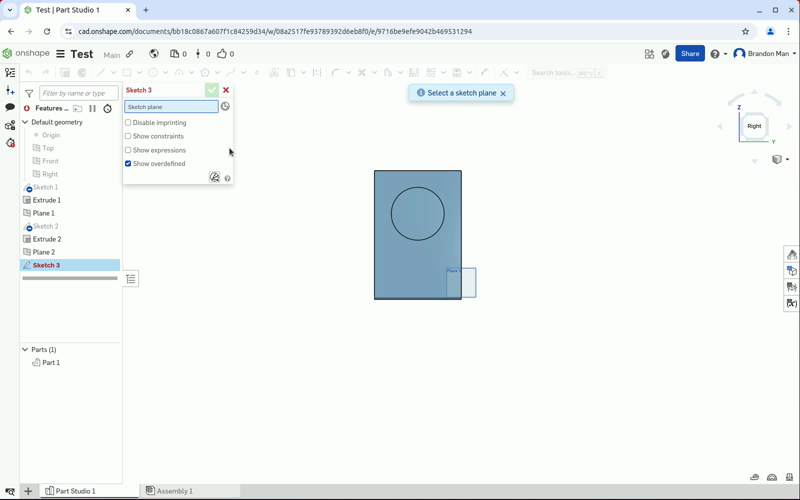
mouse_move(73, 254)
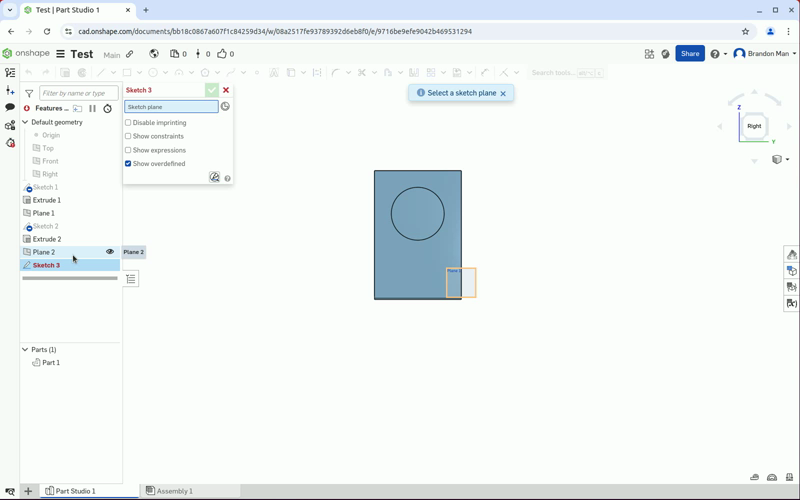
click(73, 254)
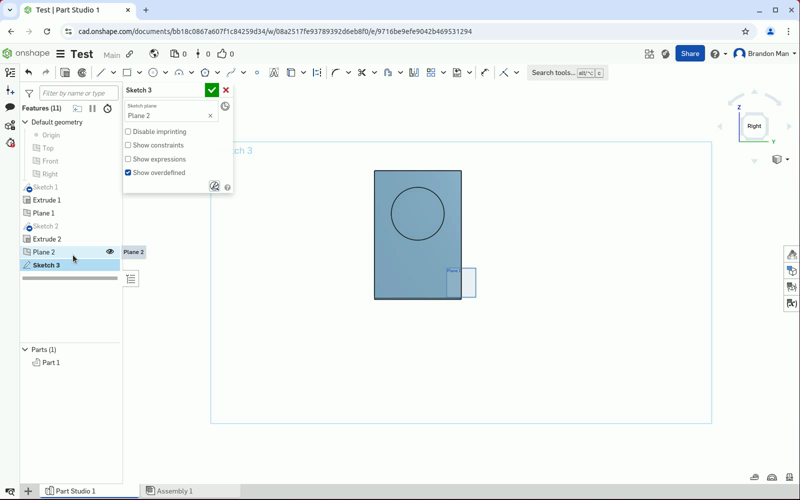
mouse_move(73, 352)
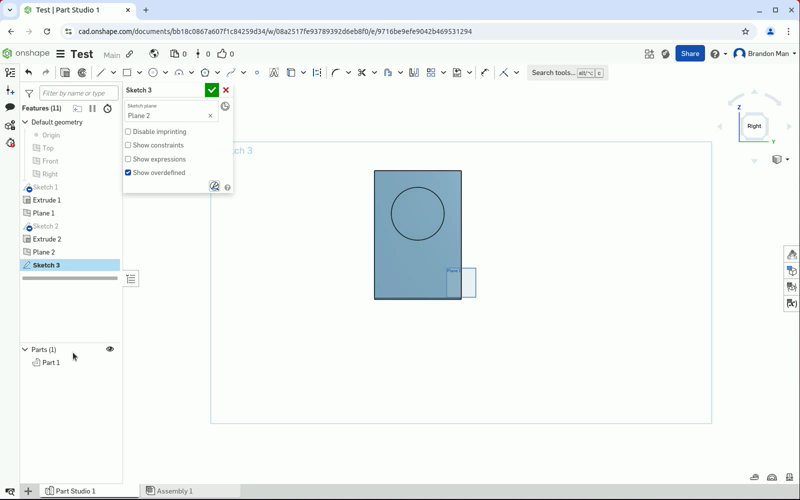
key(y)
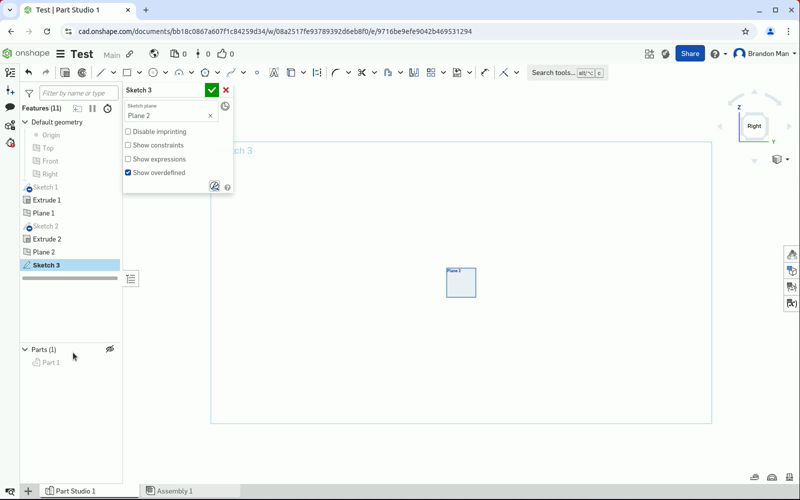
key(c)
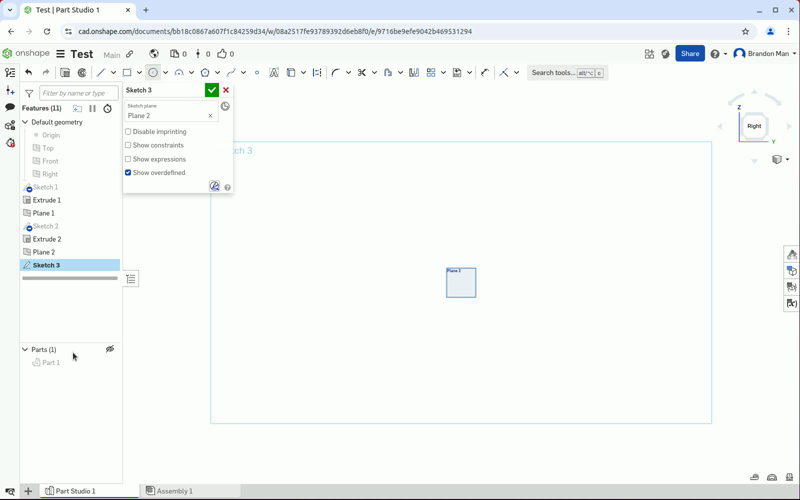
key_down(shift)
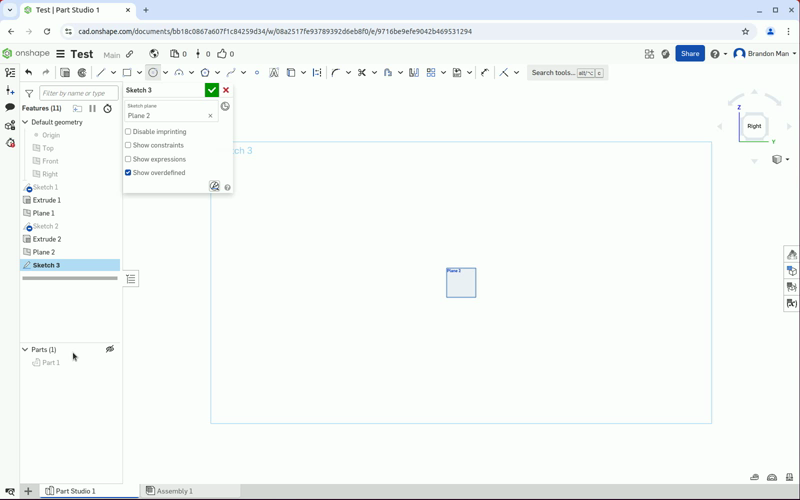
mouse_move(418, 213)
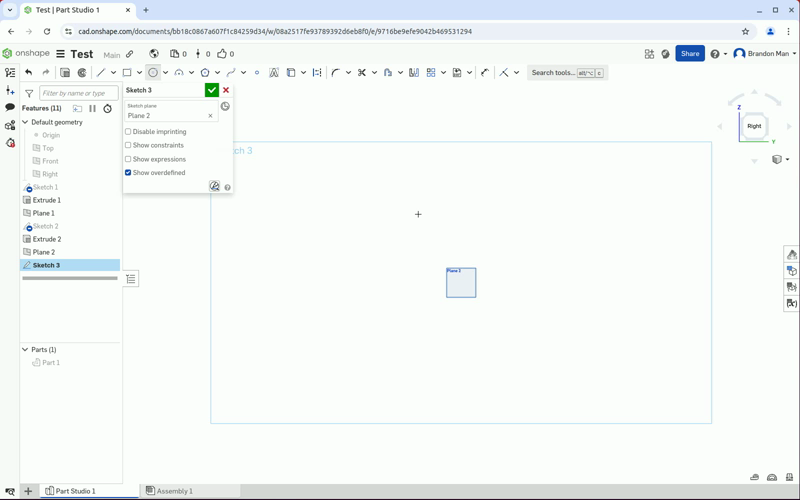
click(418, 213)
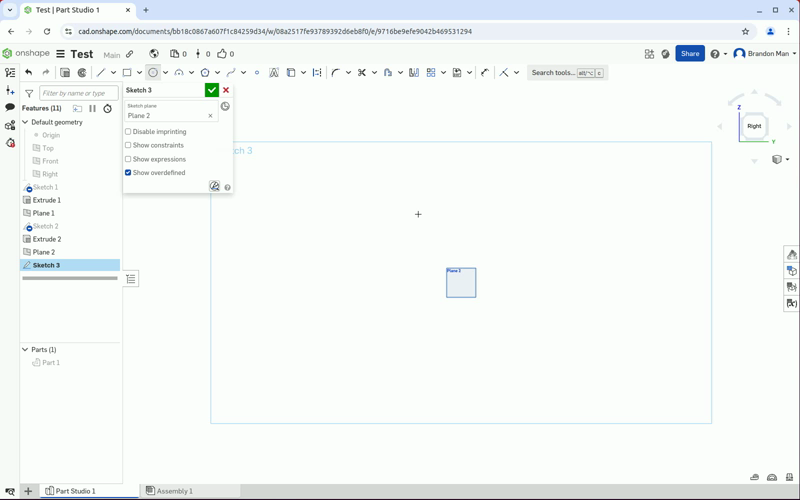
key_up(shift)
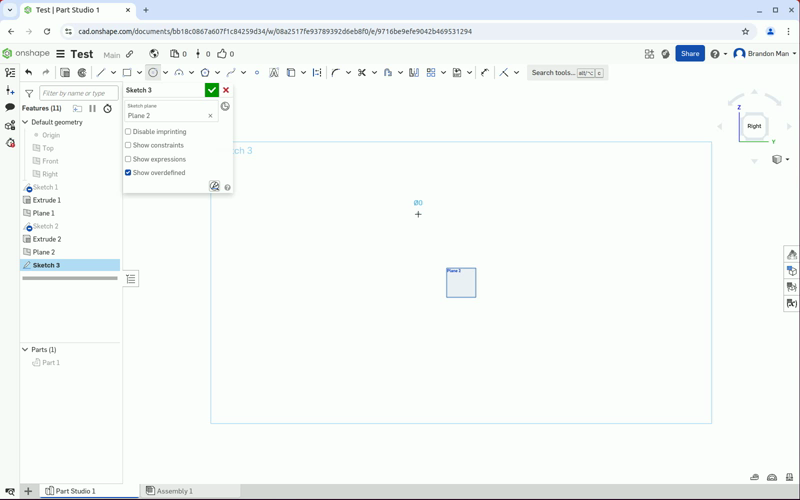
mouse_move(440, 213)
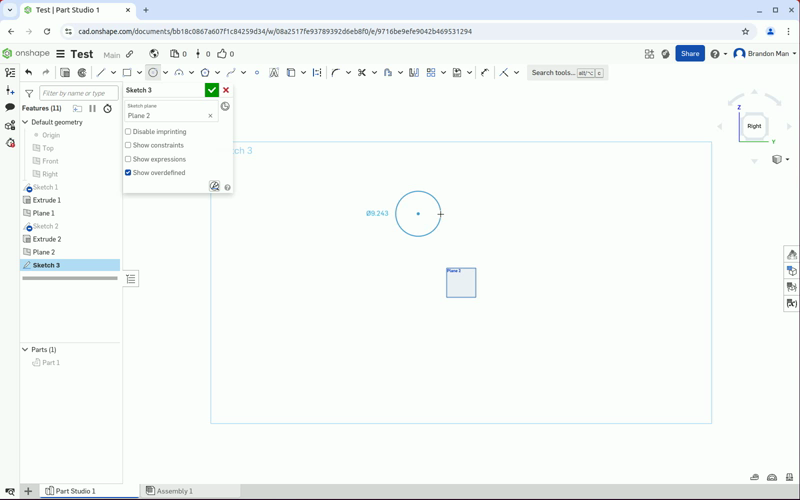
click(440, 213)
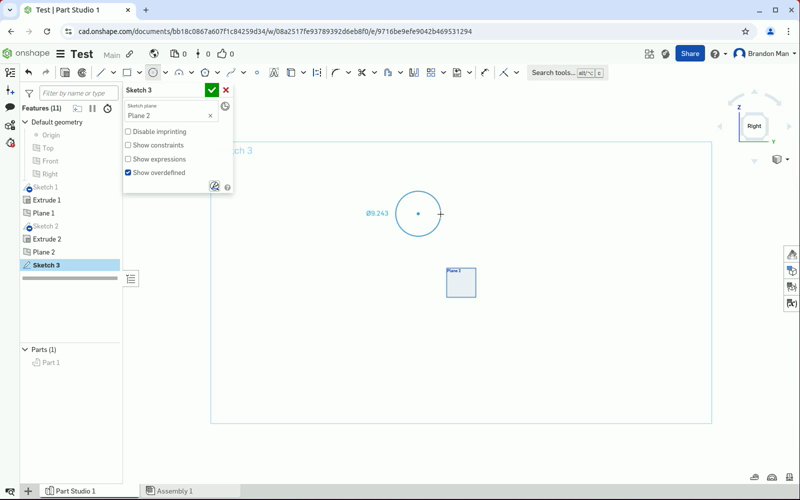
key(esc)
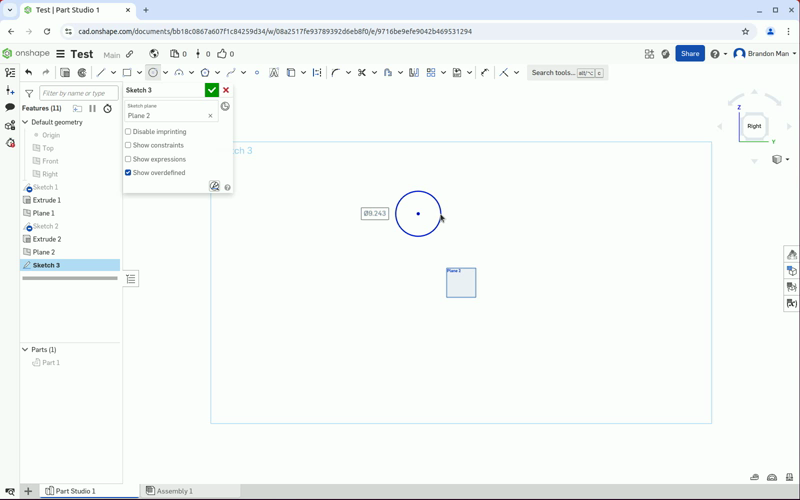
mouse_move(428, 224)
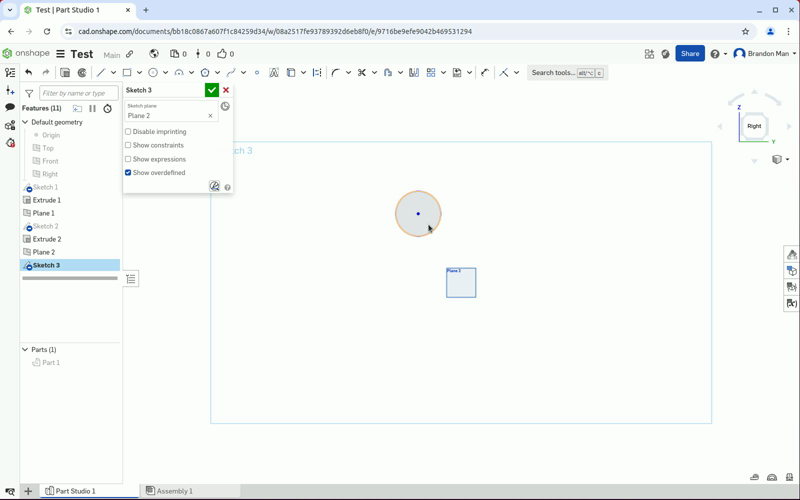
scroll(6)
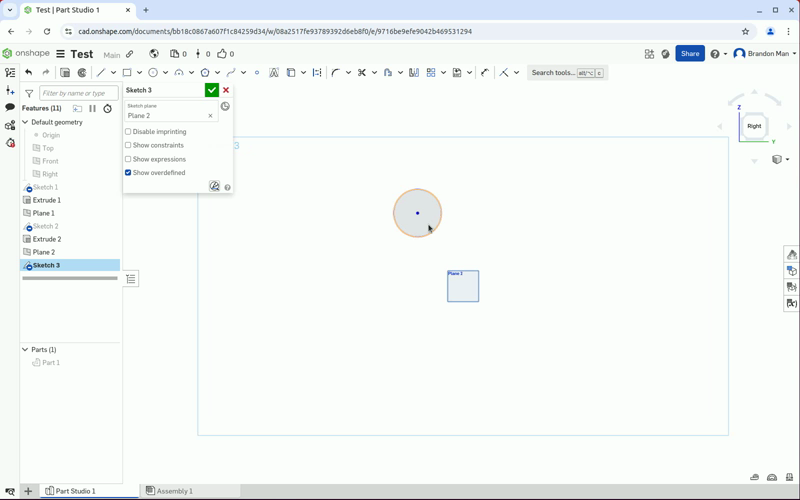
scroll(6)
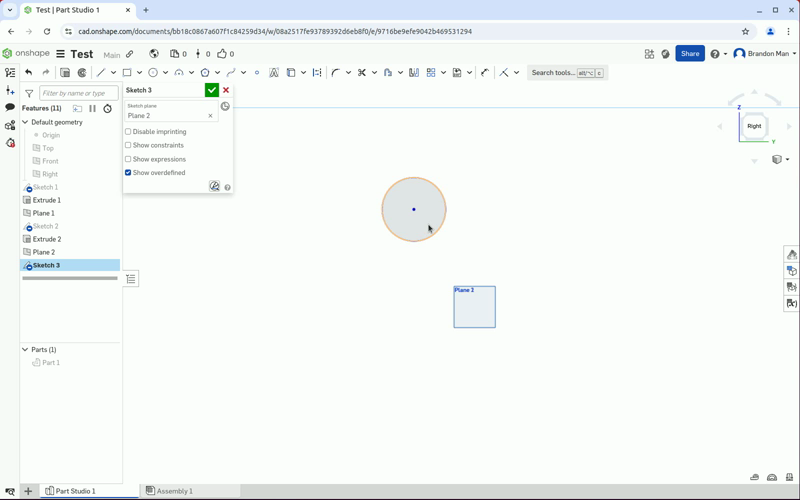
scroll(6)
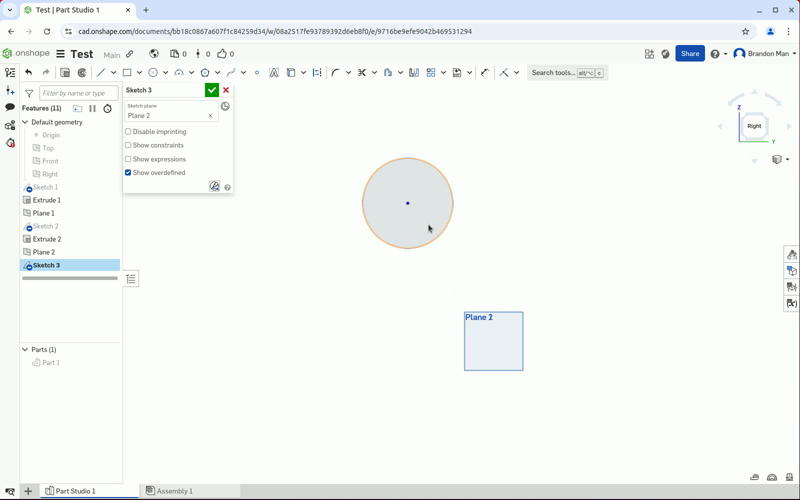
scroll(6)
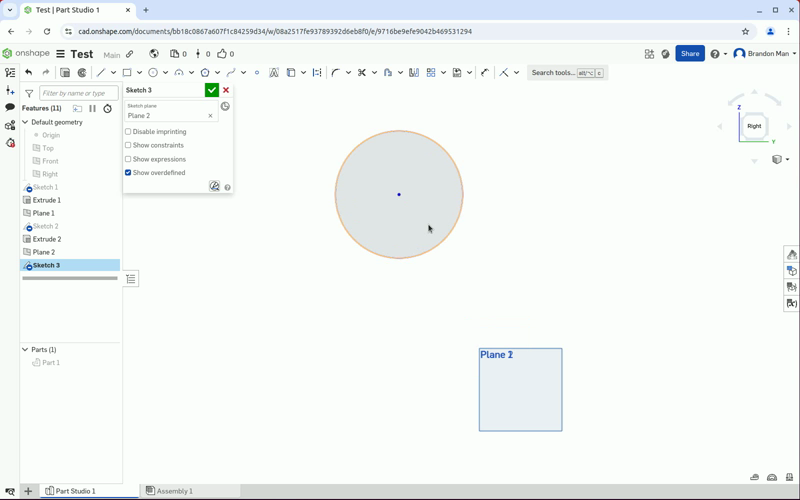
scroll(6)
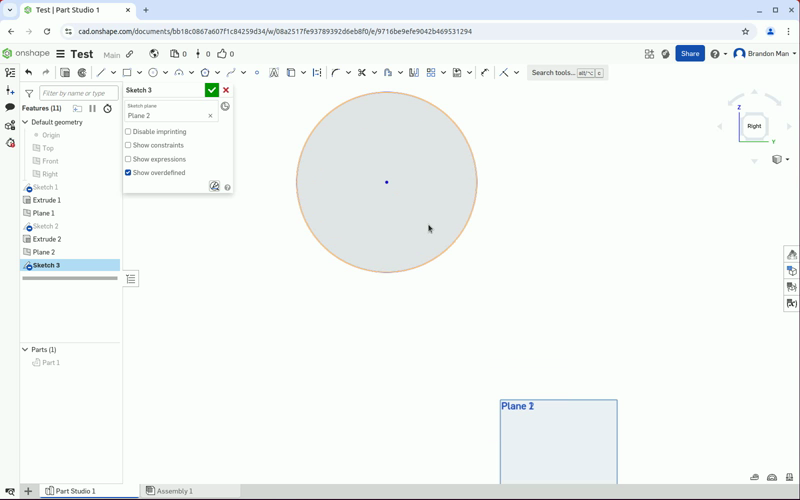
scroll(6)
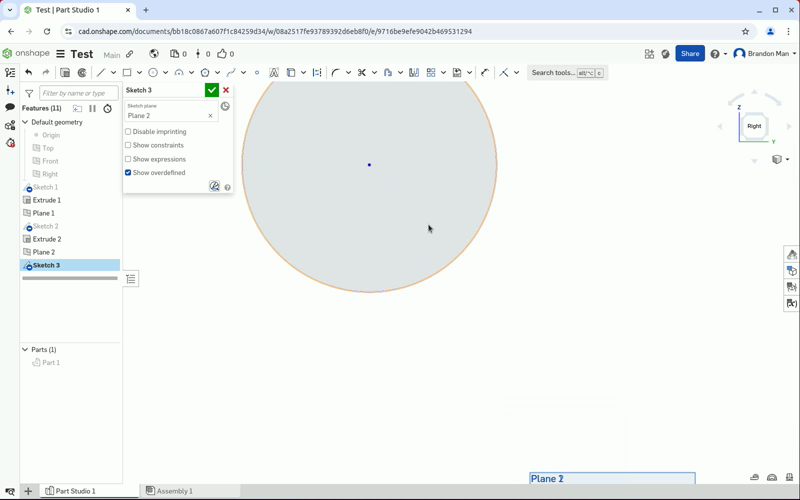
scroll(6)
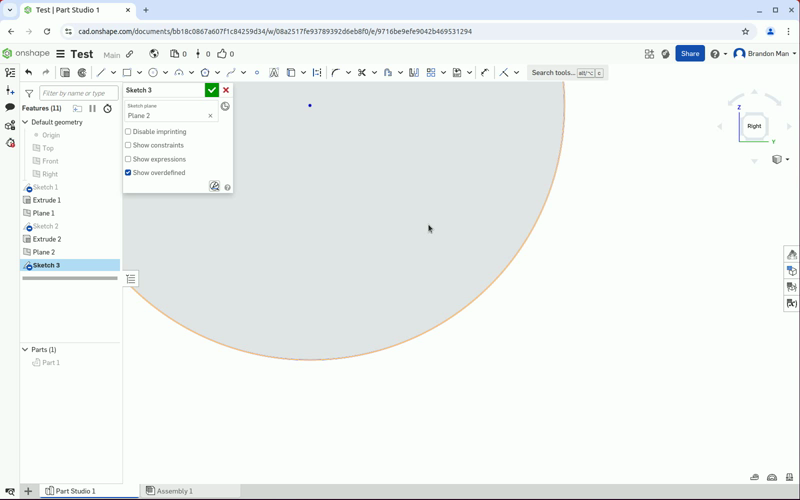
click(428, 224)
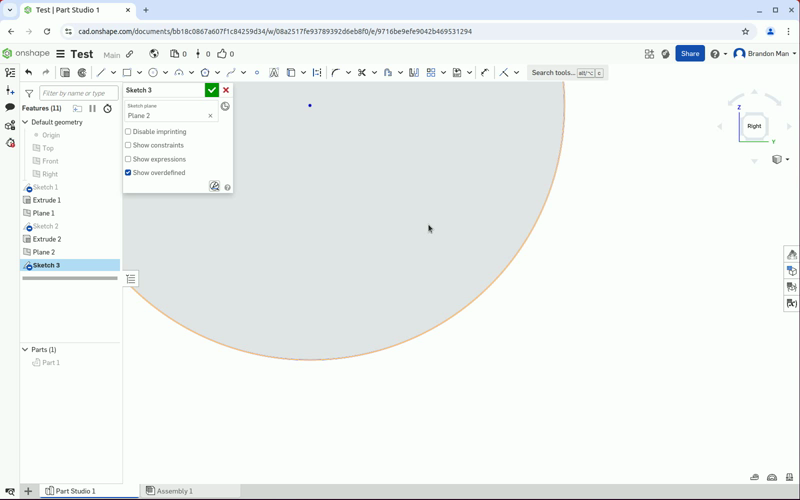
scroll(-6)
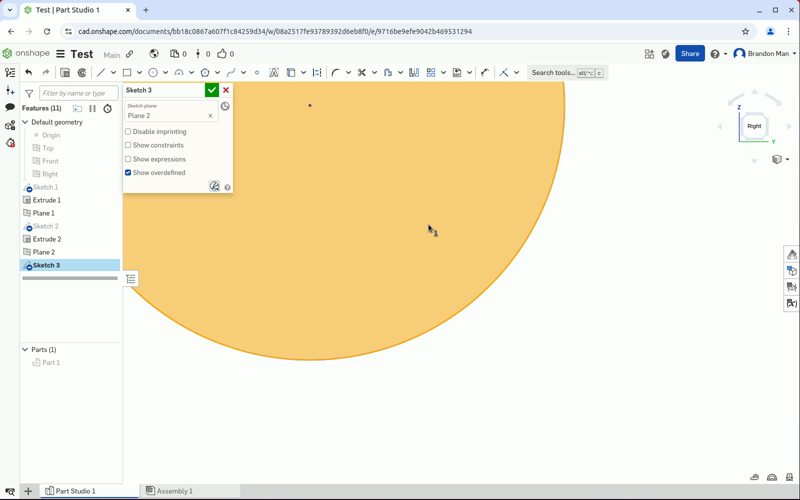
scroll(-6)
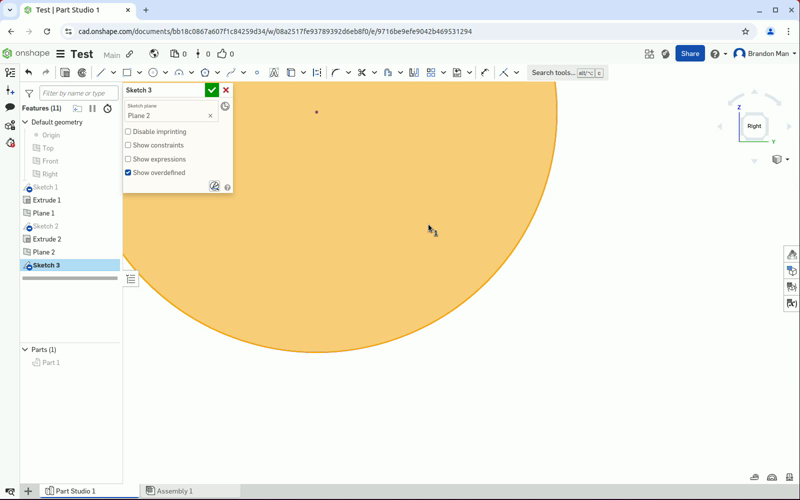
scroll(-6)
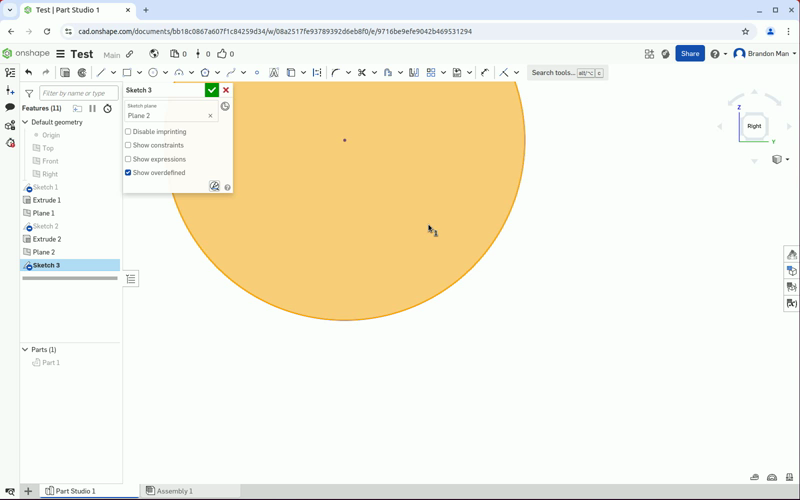
scroll(-6)
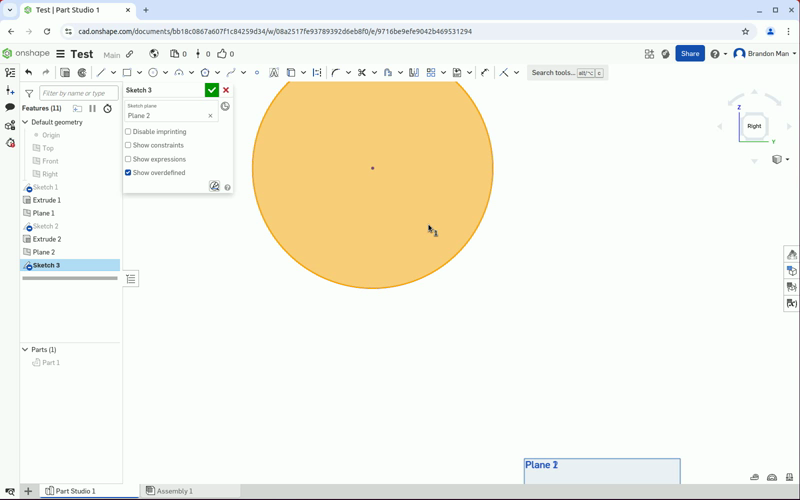
scroll(-6)
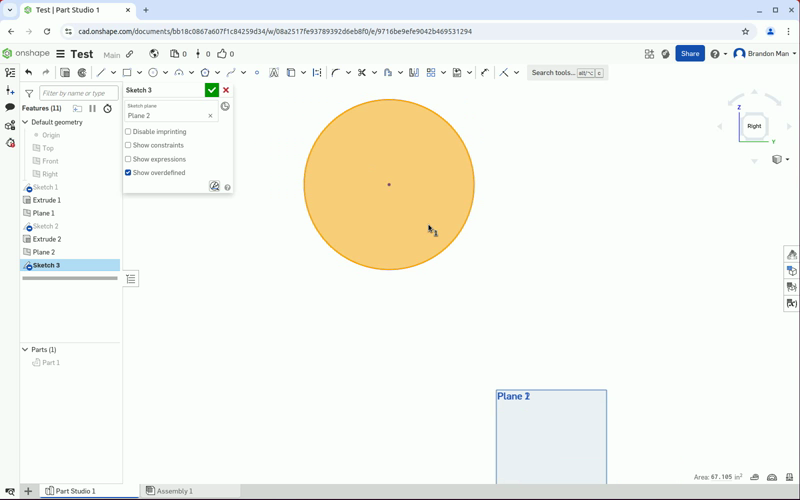
scroll(-6)
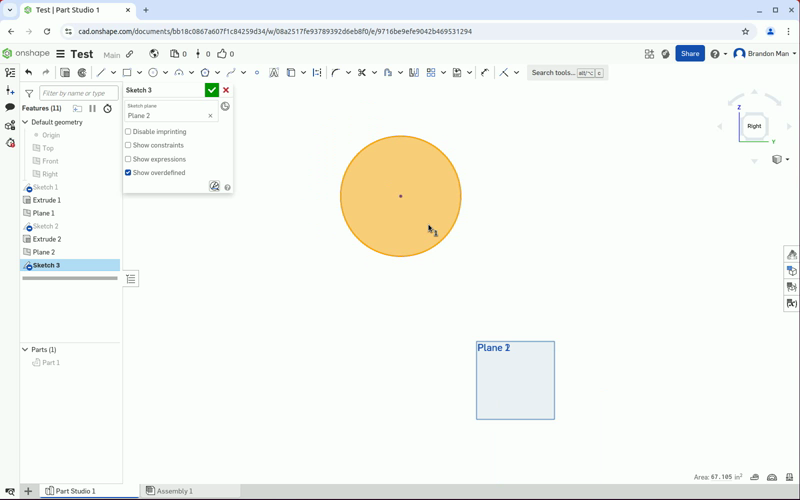
scroll(-6)
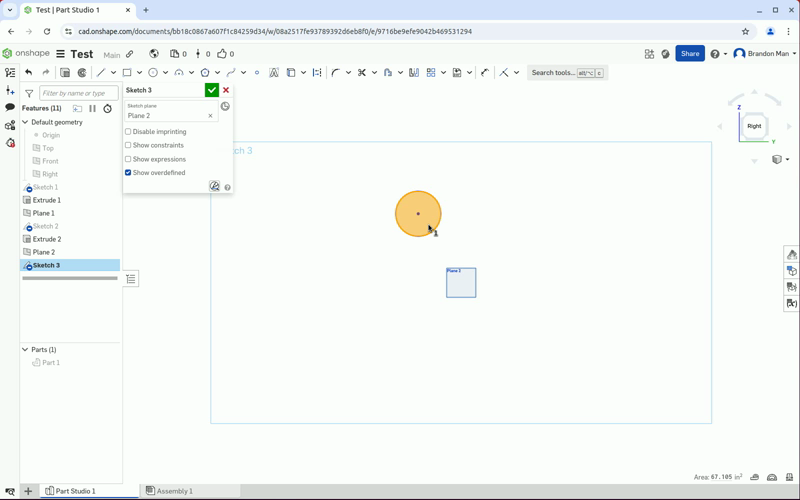
mouse_move(73, 352)
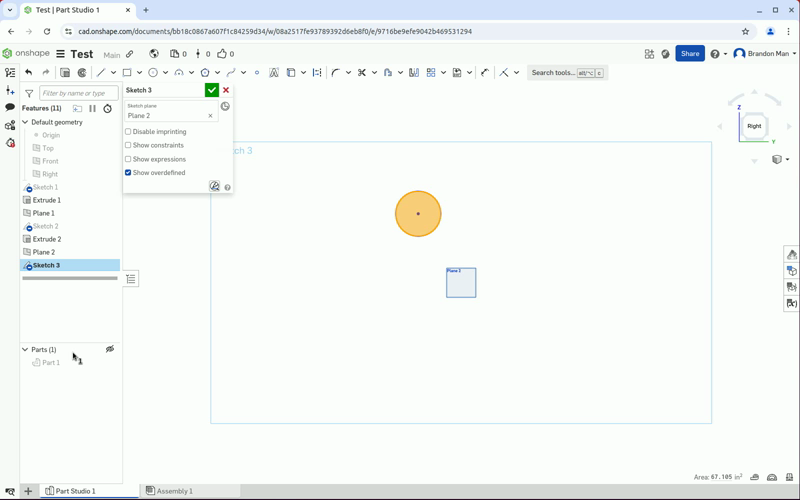
key(shift+y)
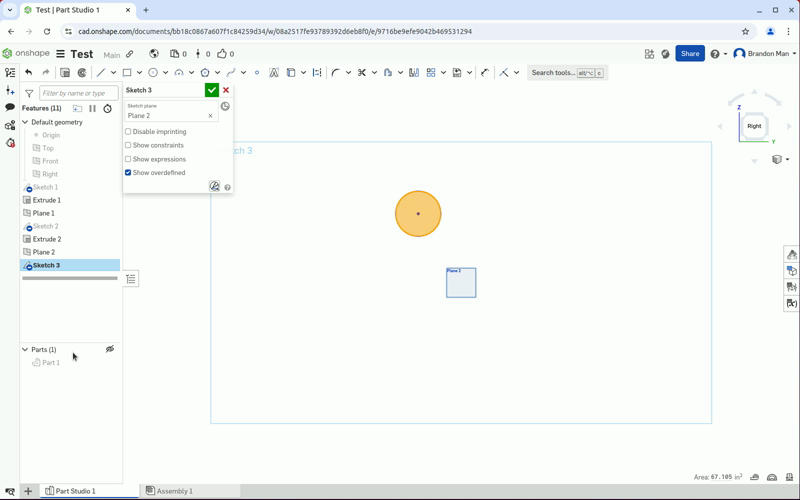
key(shift+e)
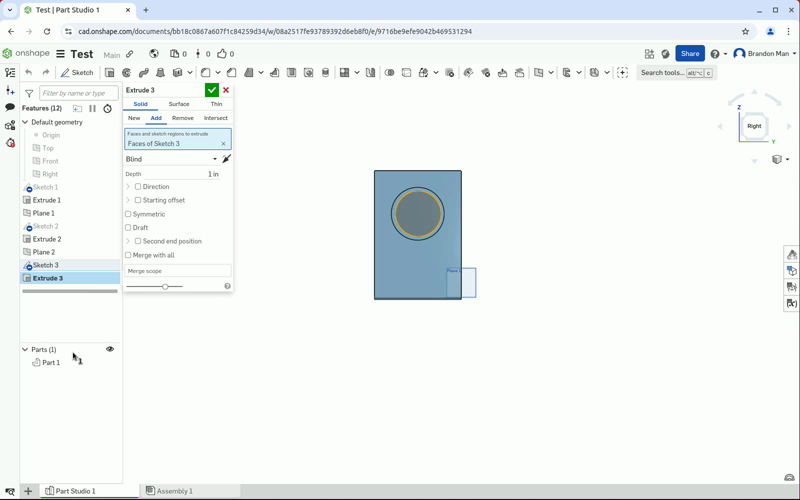
mouse_move(143, 106)
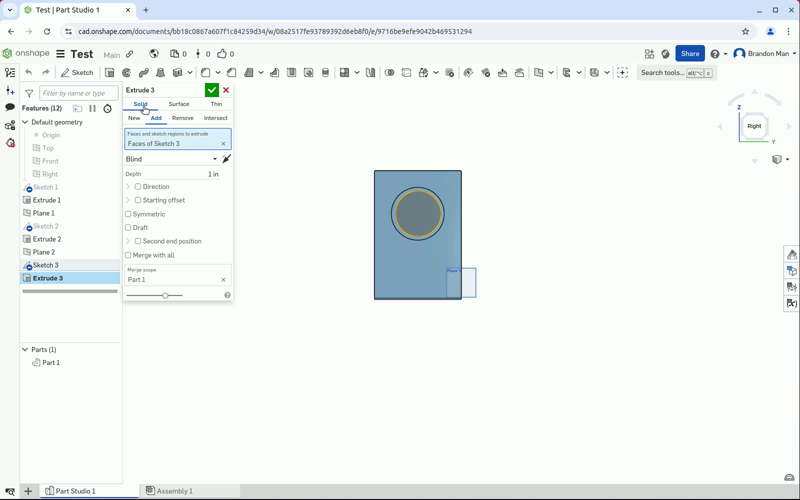
click(143, 106)
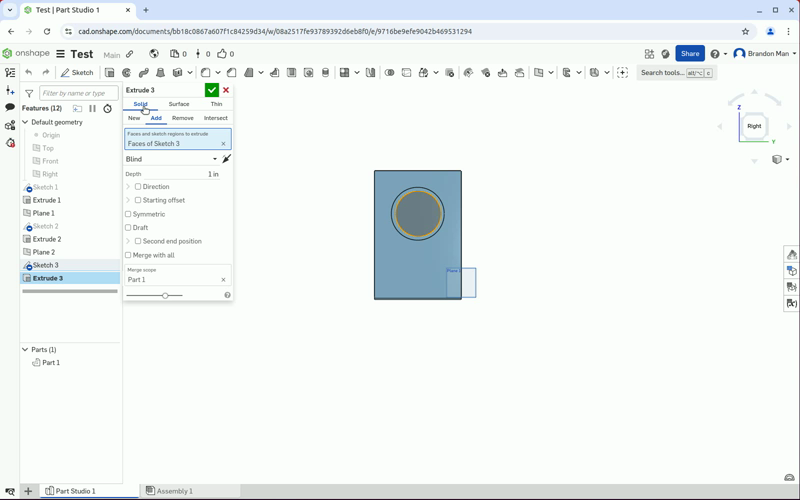
mouse_move(186, 120)
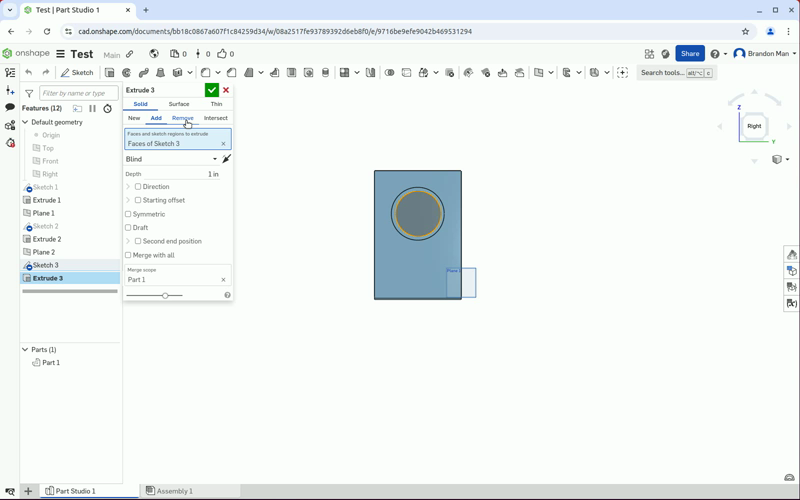
click(186, 120)
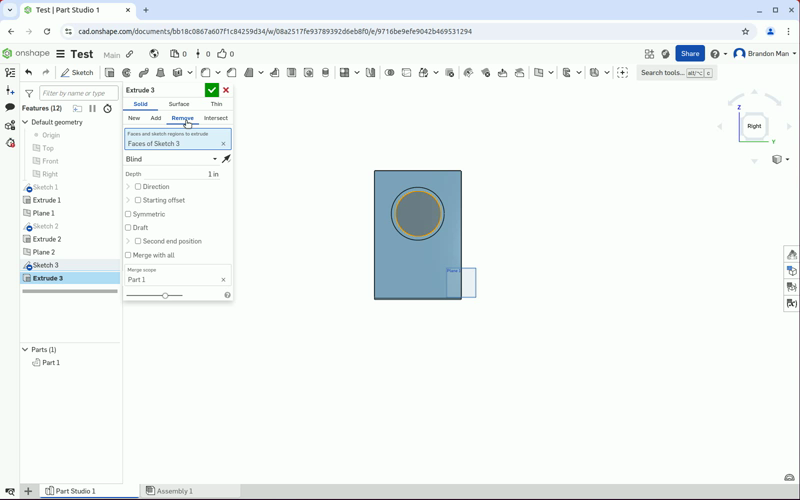
key(tab, 4)
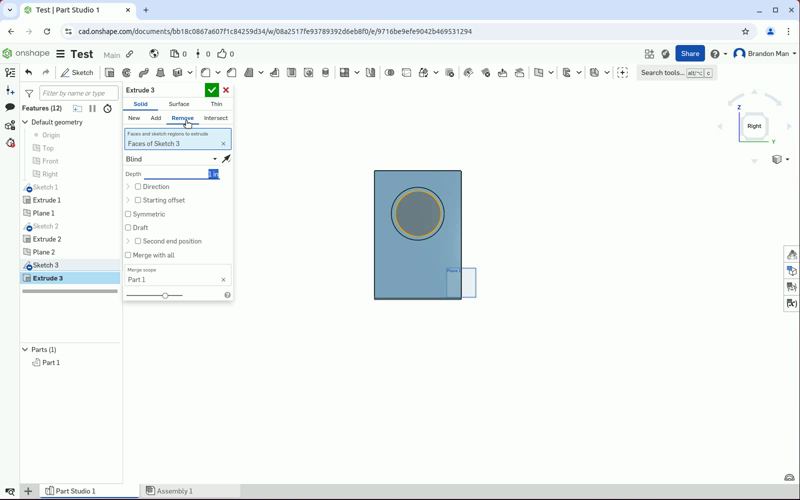
text(0.963)
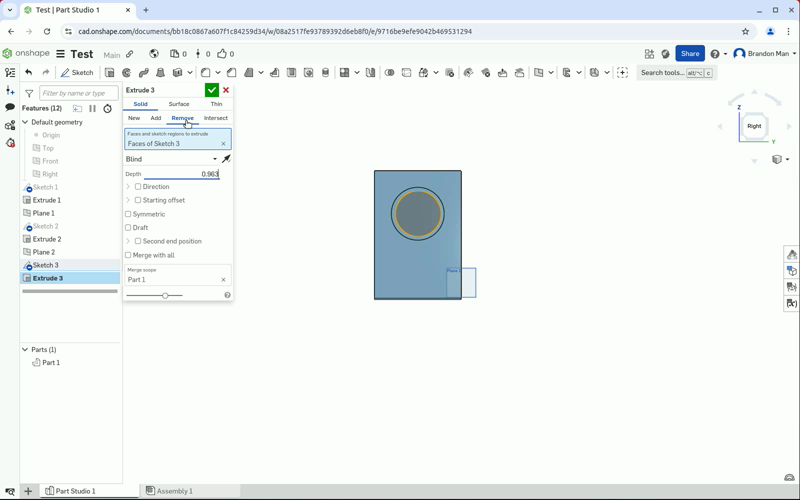
key(tab, 6)
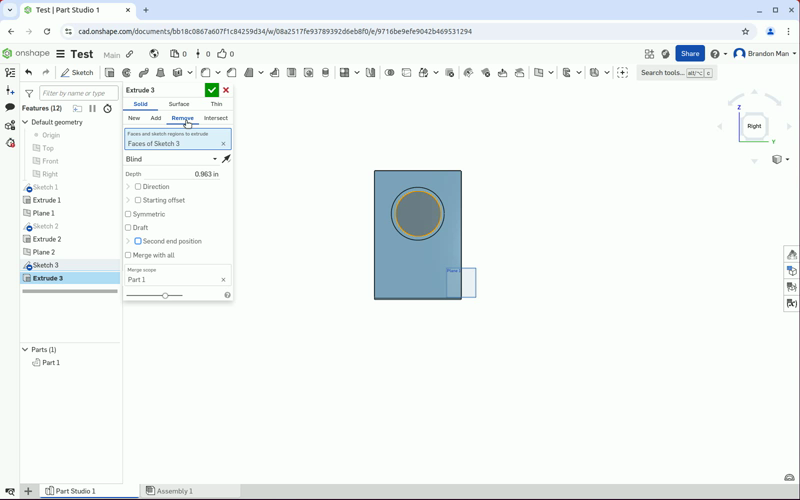
key(space)
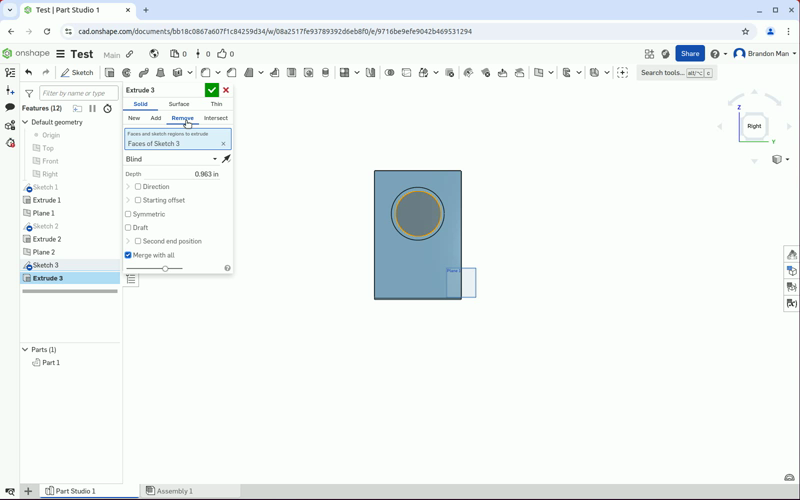
key(enter)
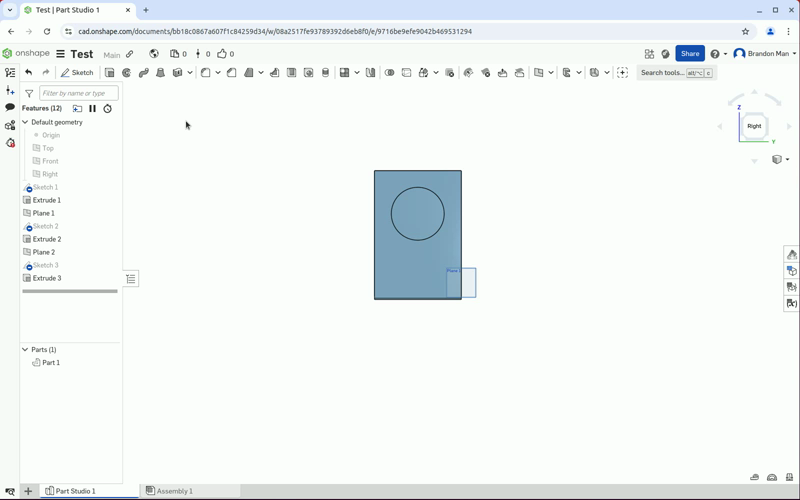
key(shift+h)
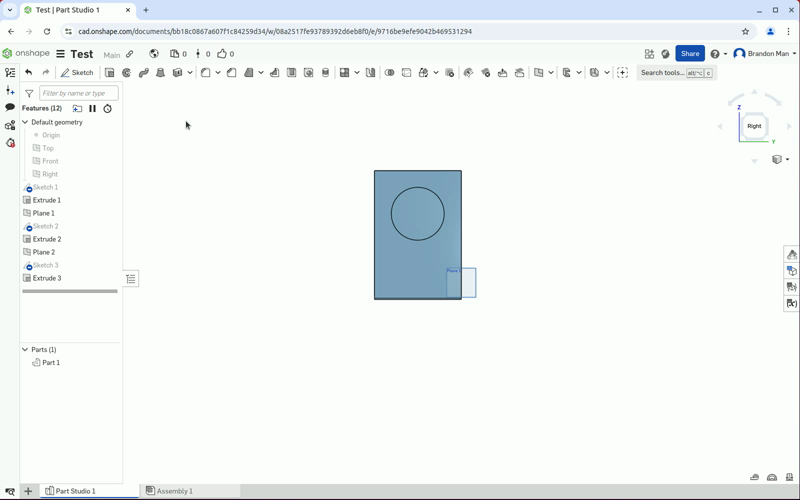
key(shift+h)
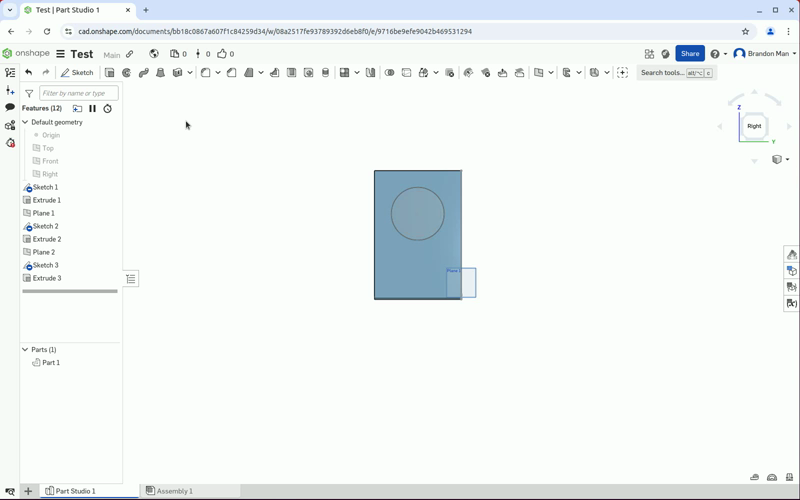
key(shift+7)
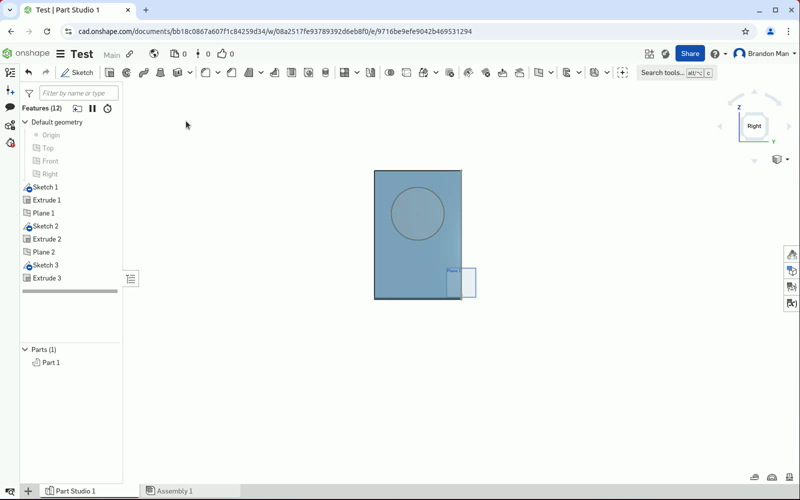
key(right, 2)
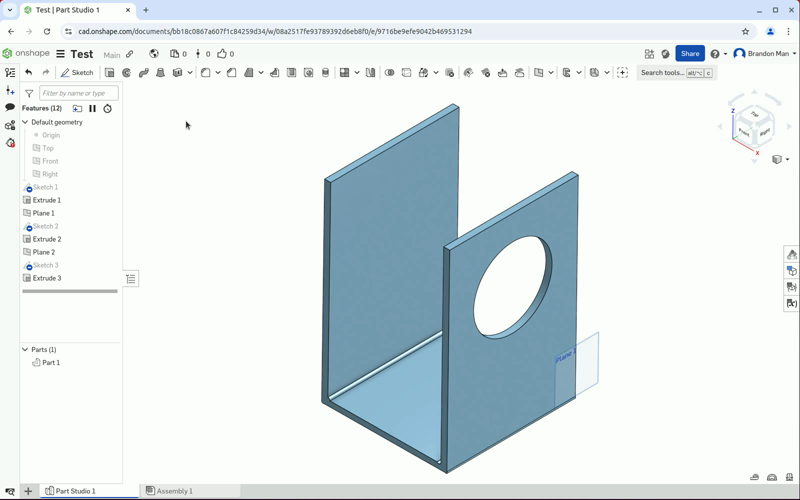
key(down, 2)
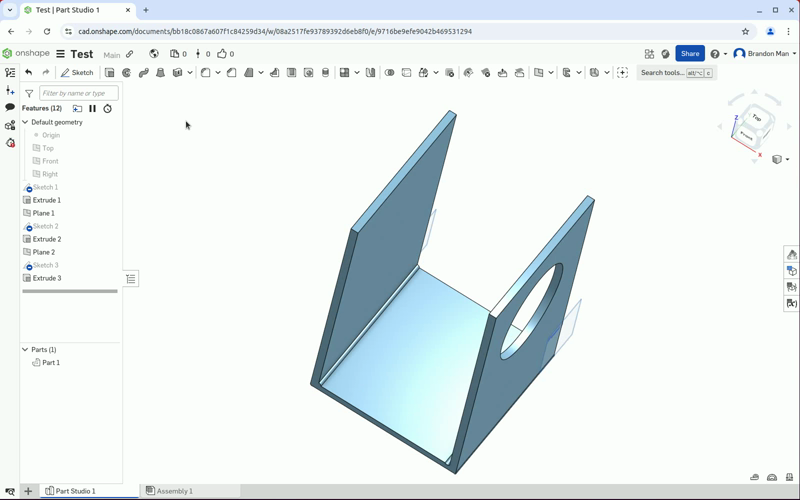
key(up, 2)
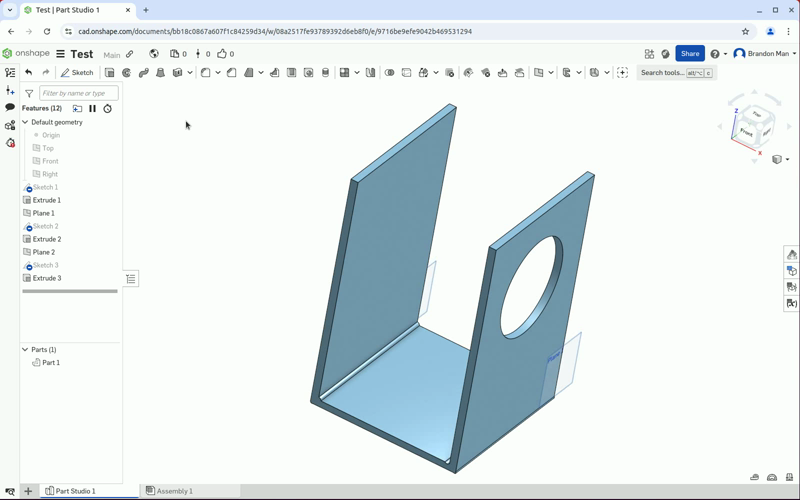
key(left, 2)
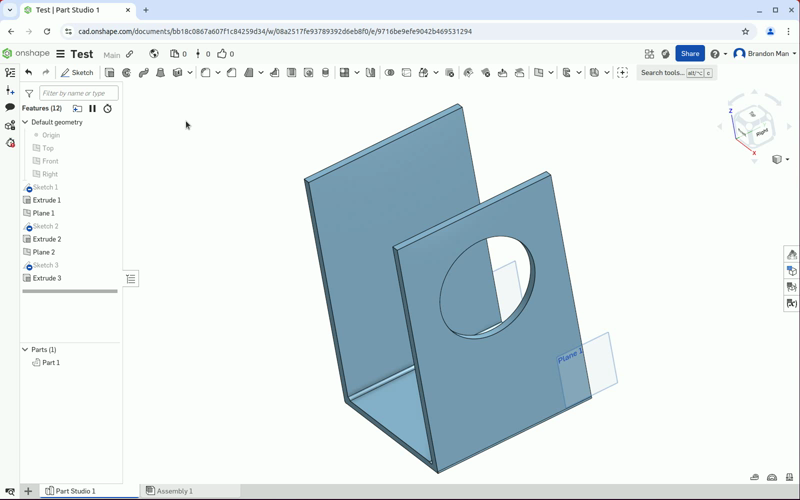
mouse_move(73, 189)
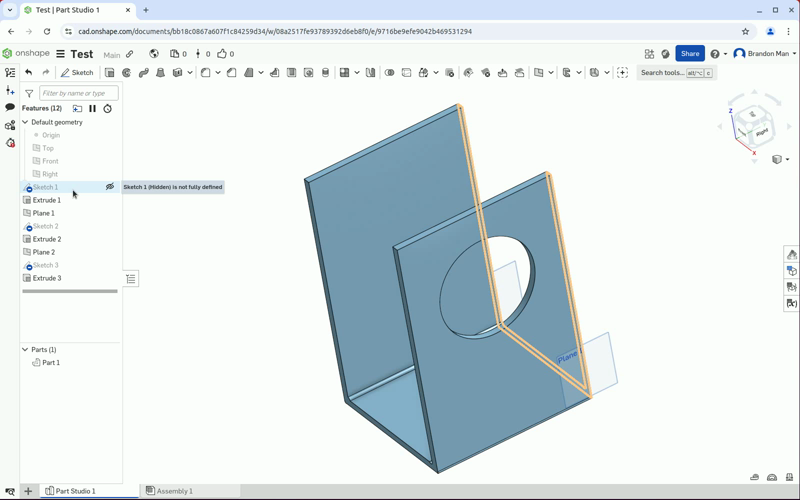
click(73, 189)